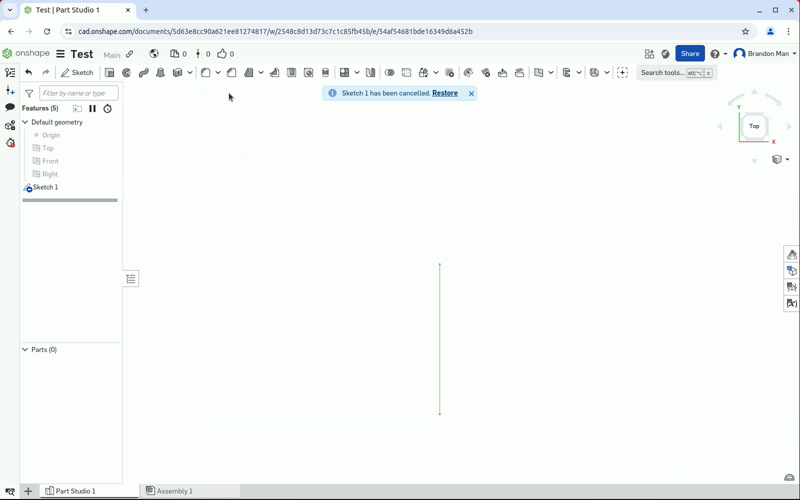
key(shift+h)
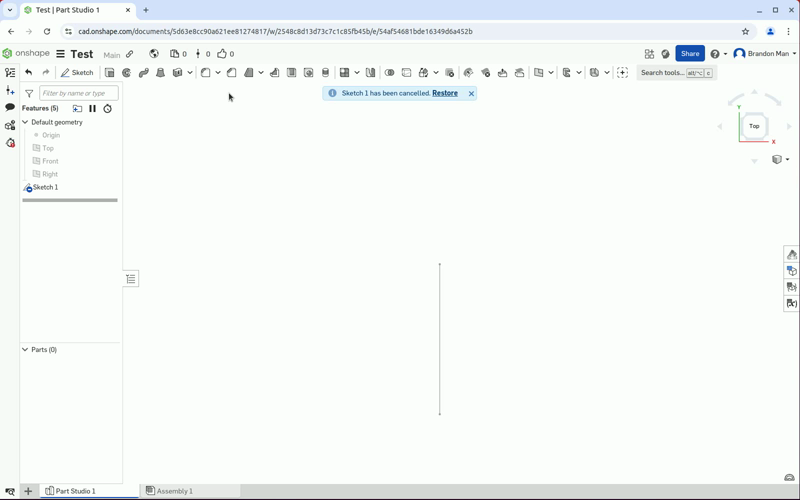
key(shift+s)
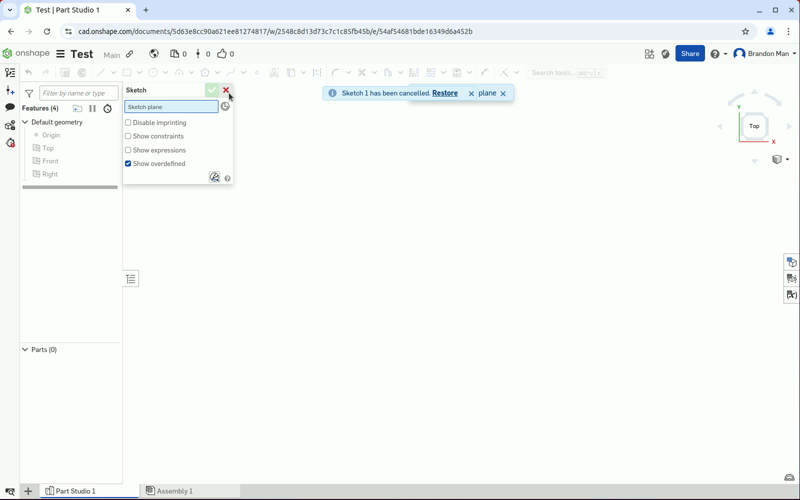
mouse_move(73, 150)
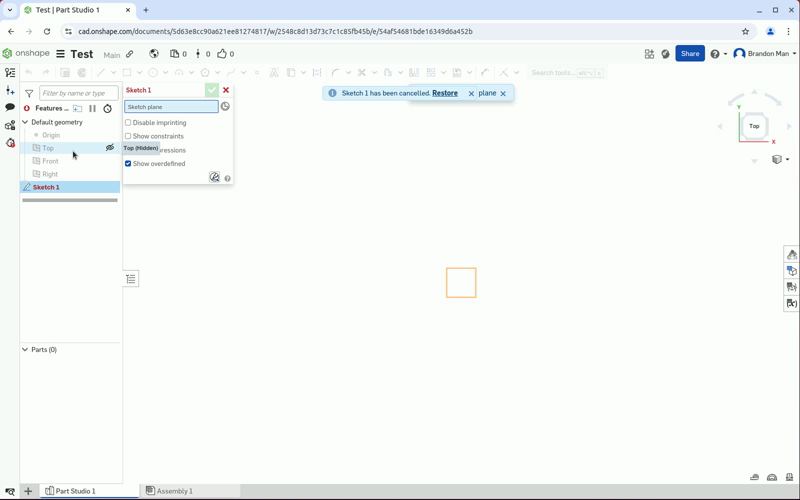
click(73, 150)
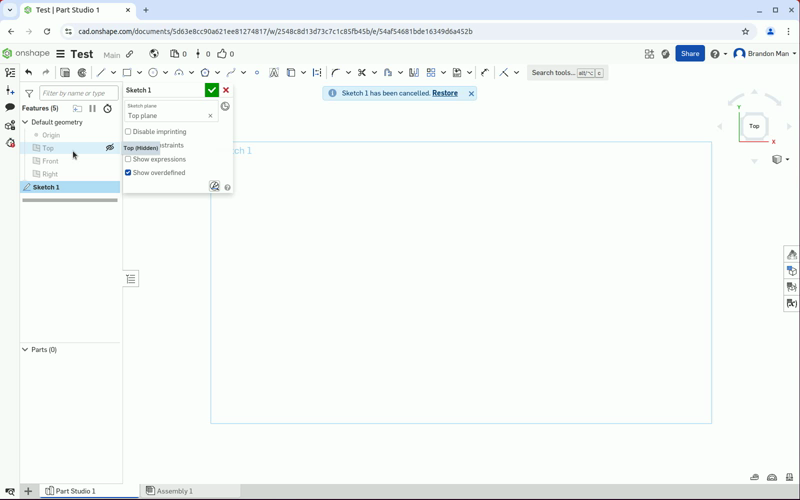
mouse_move(73, 352)
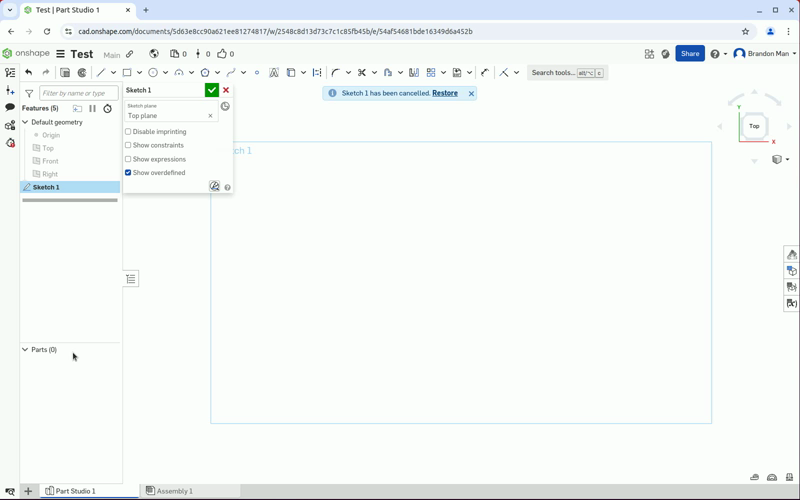
key(y)
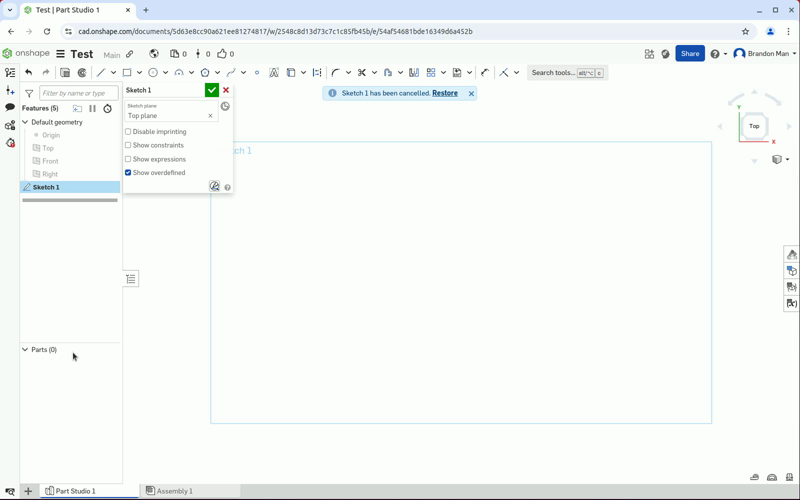
key(l)
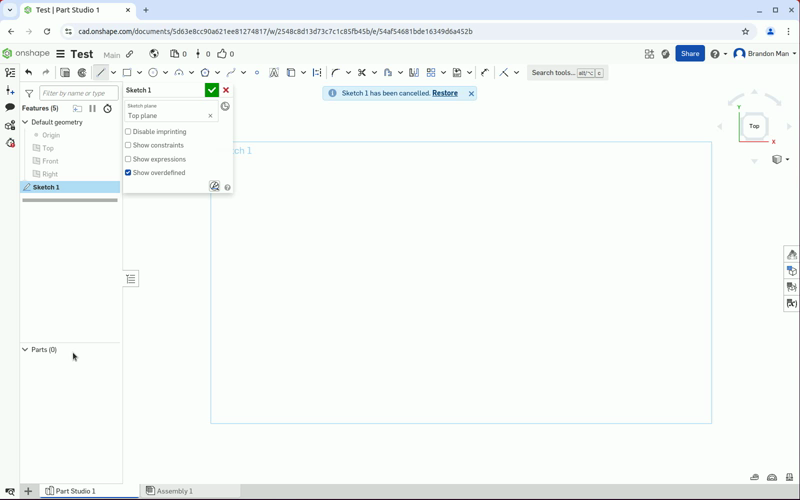
key_down(shift)
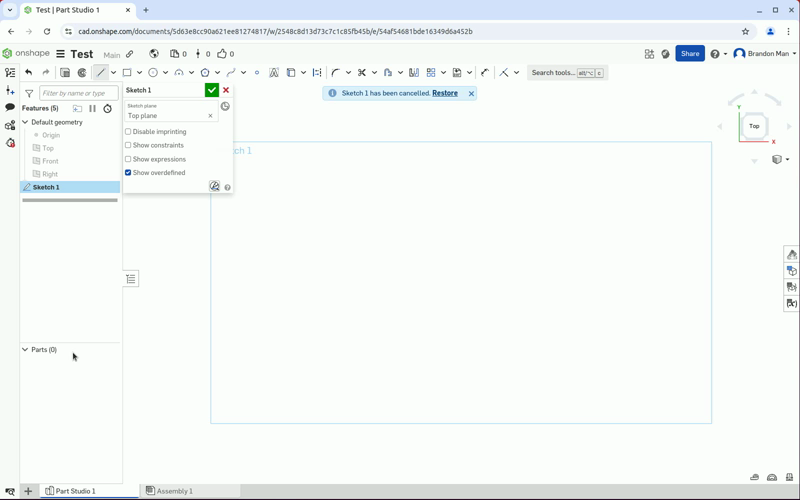
mouse_move(388, 316)
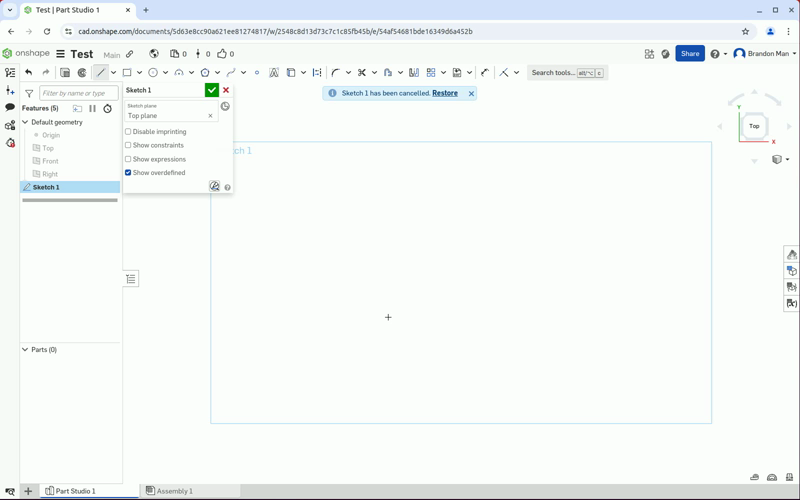
click(388, 316)
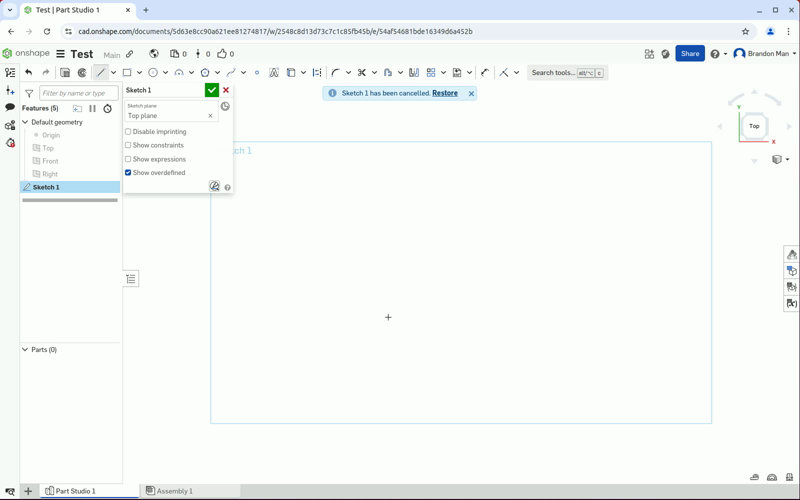
key_up(shift)
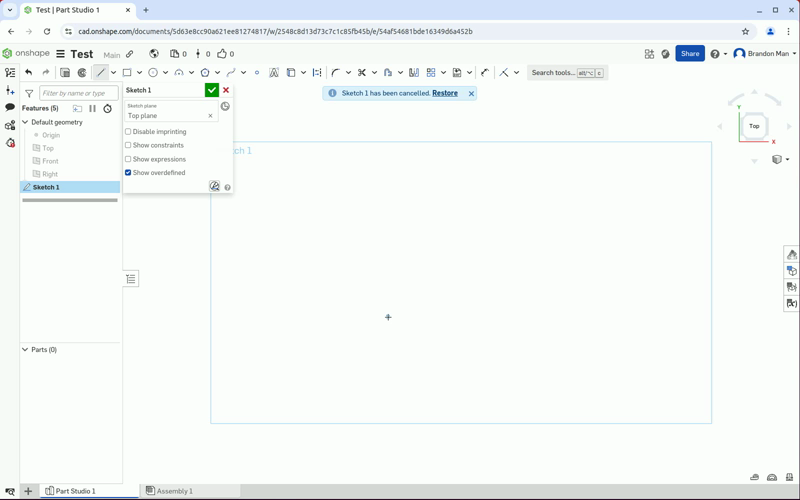
key_down(shift)
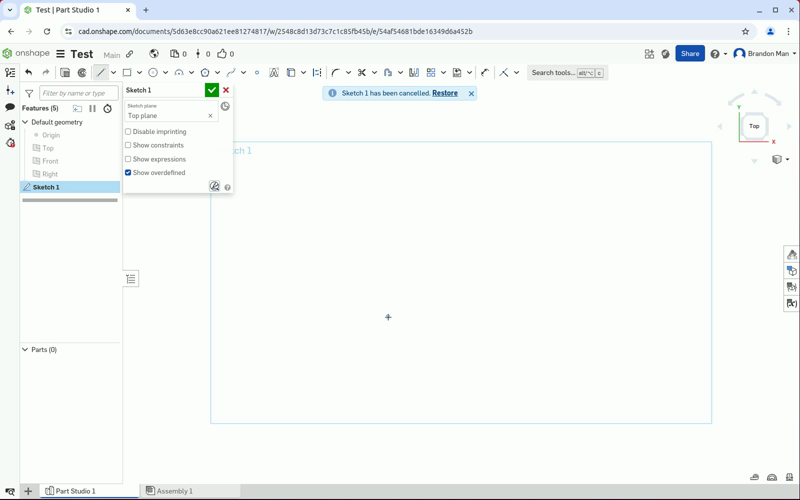
mouse_move(418, 316)
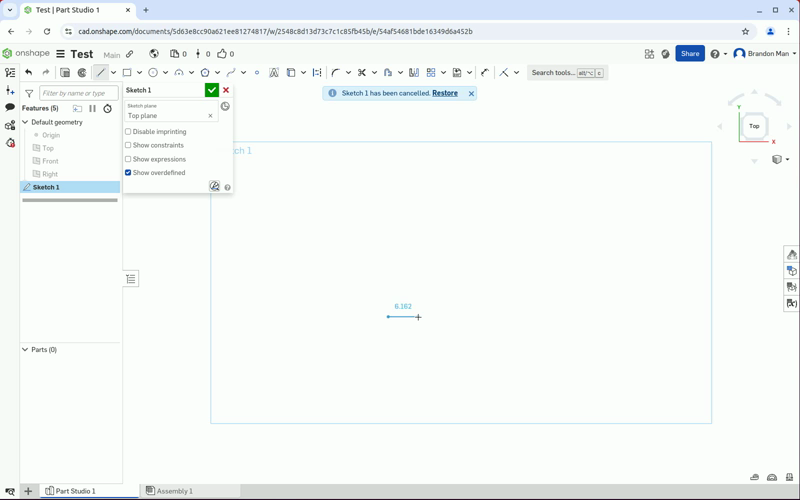
mouse_move(394, 316)
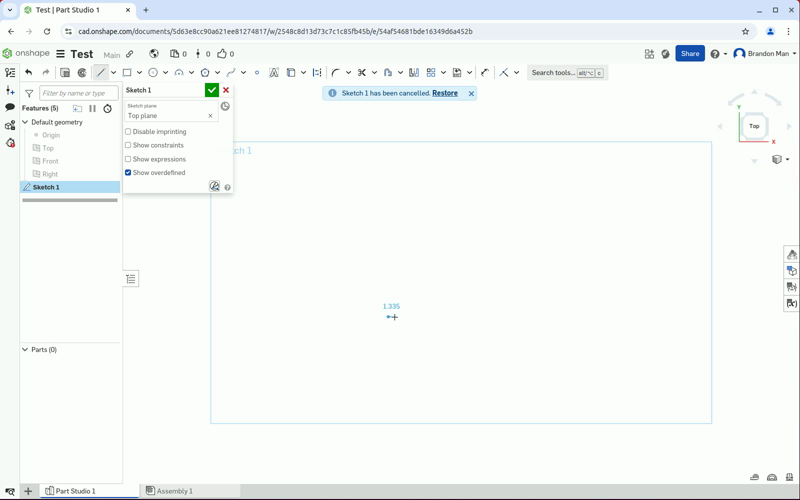
scroll(6)
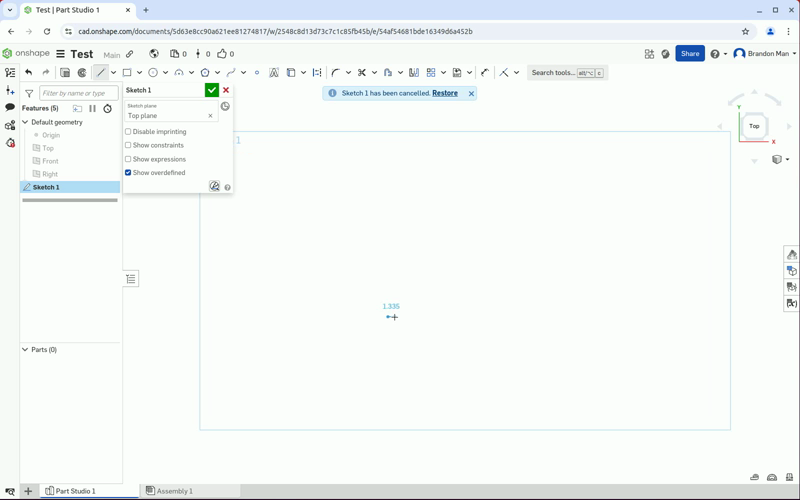
scroll(6)
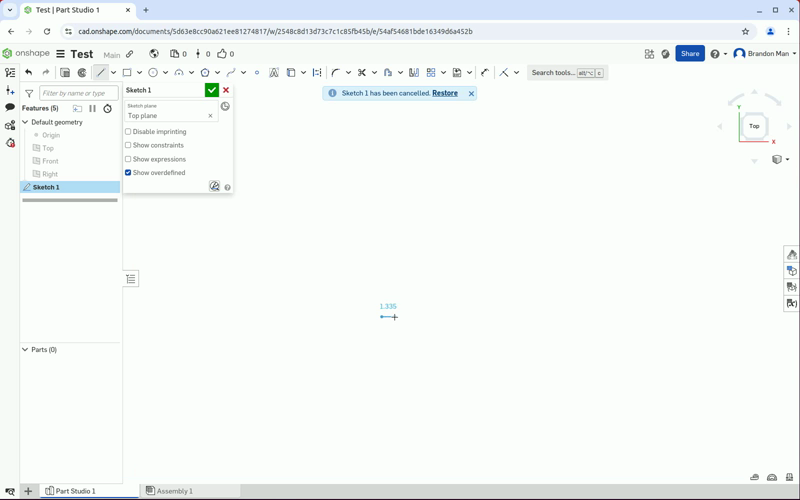
scroll(6)
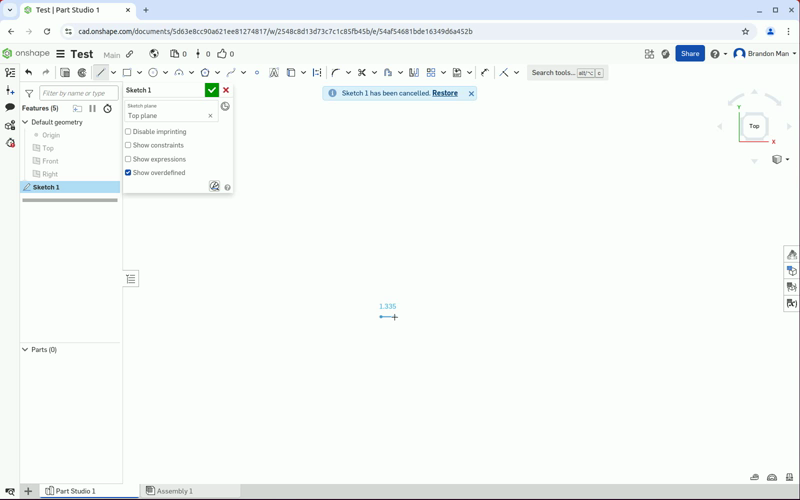
scroll(6)
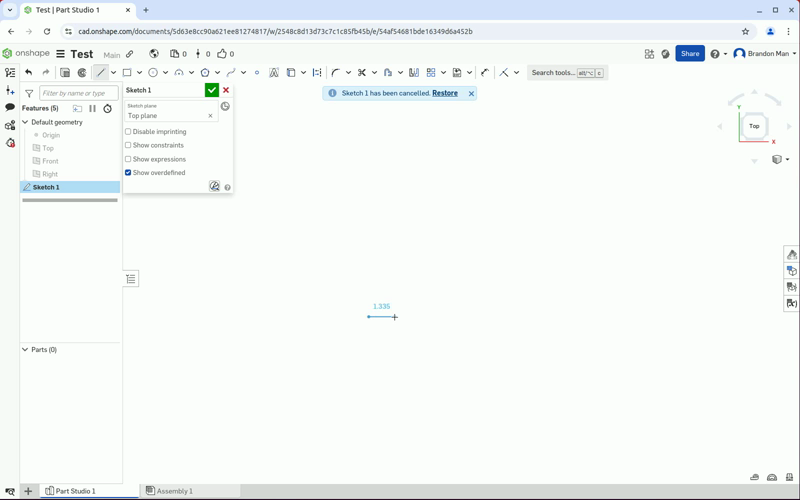
scroll(6)
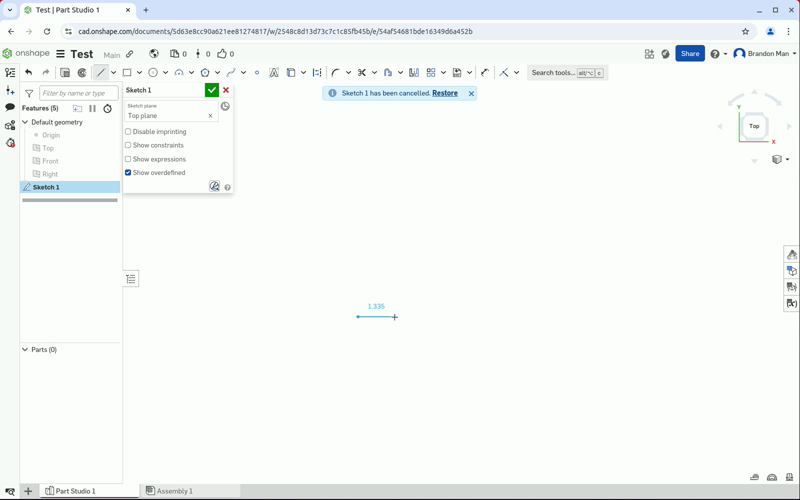
scroll(6)
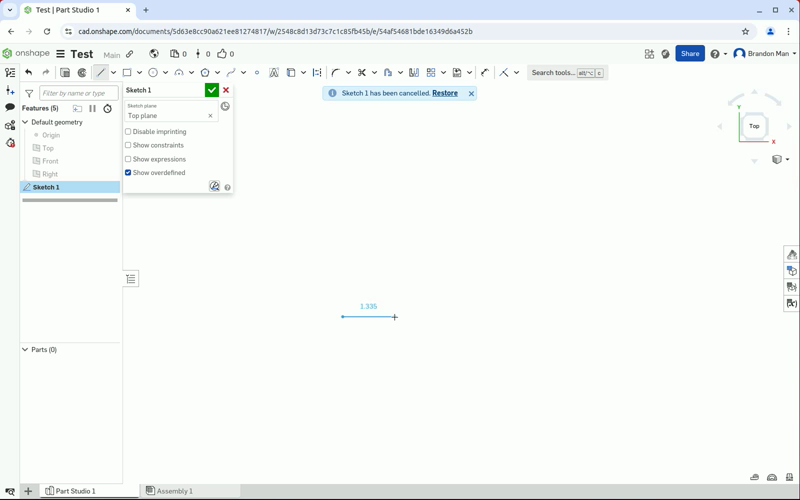
scroll(6)
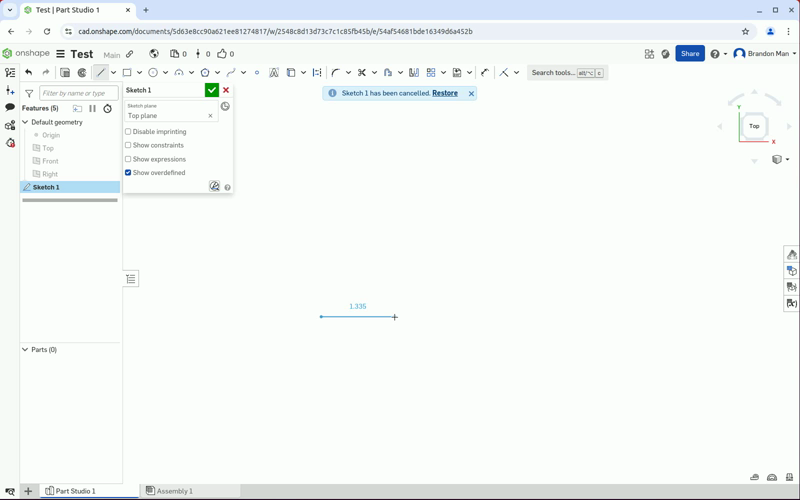
click(394, 316)
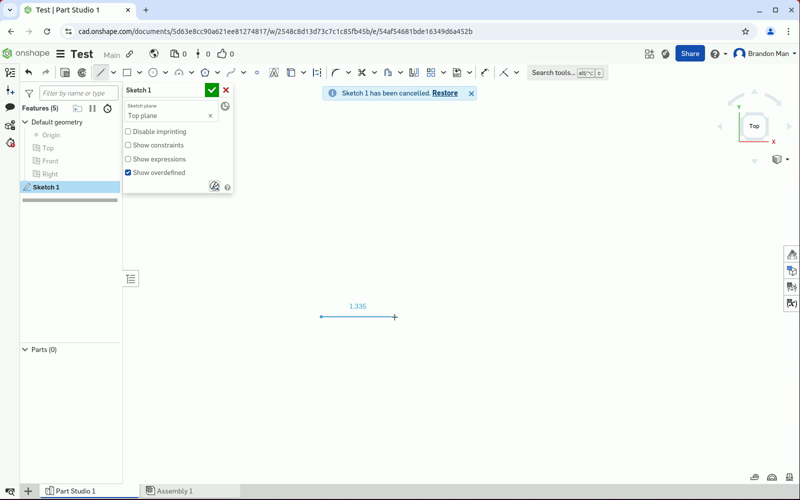
scroll(-6)
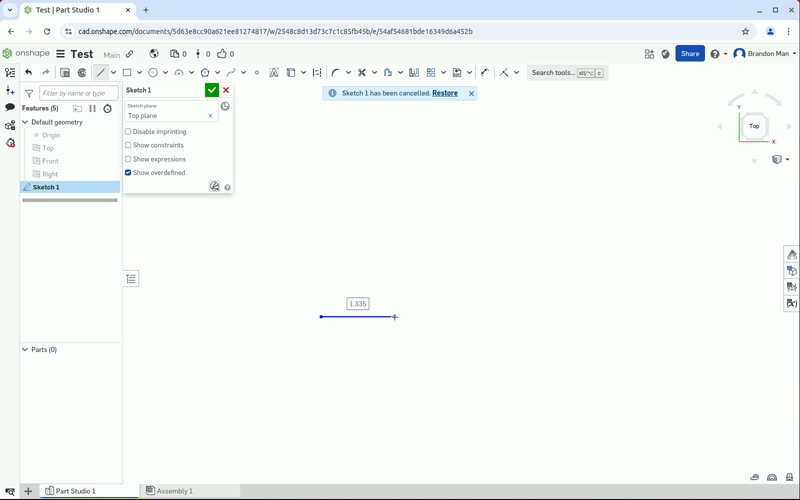
scroll(-6)
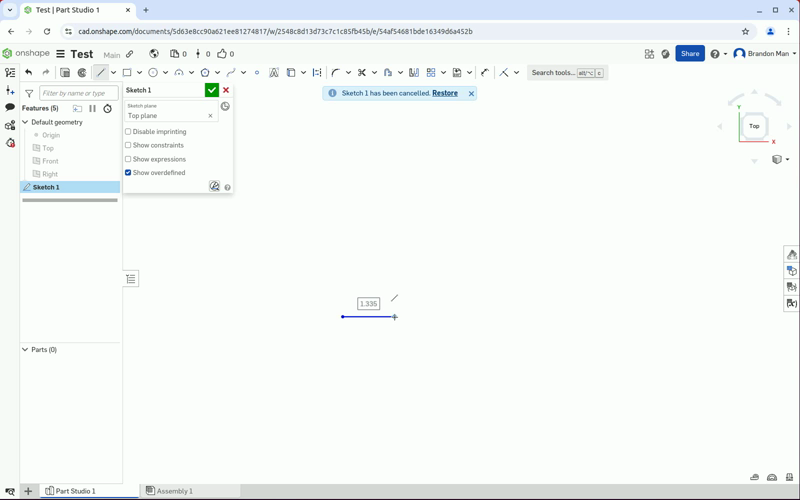
scroll(-6)
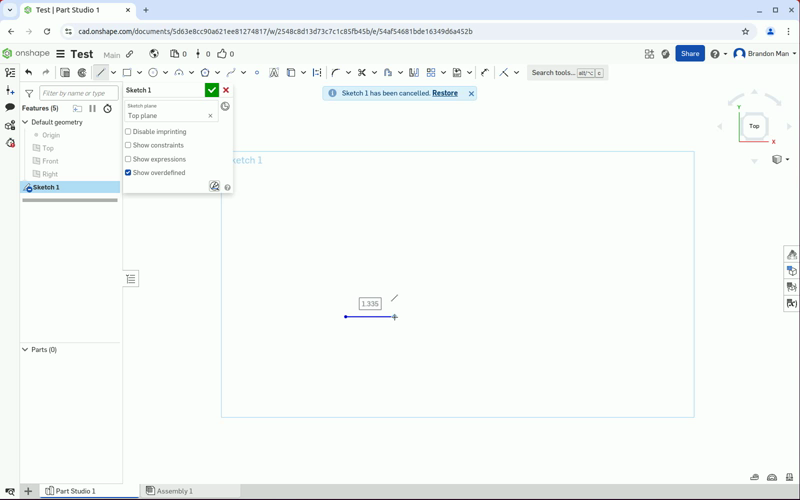
scroll(-6)
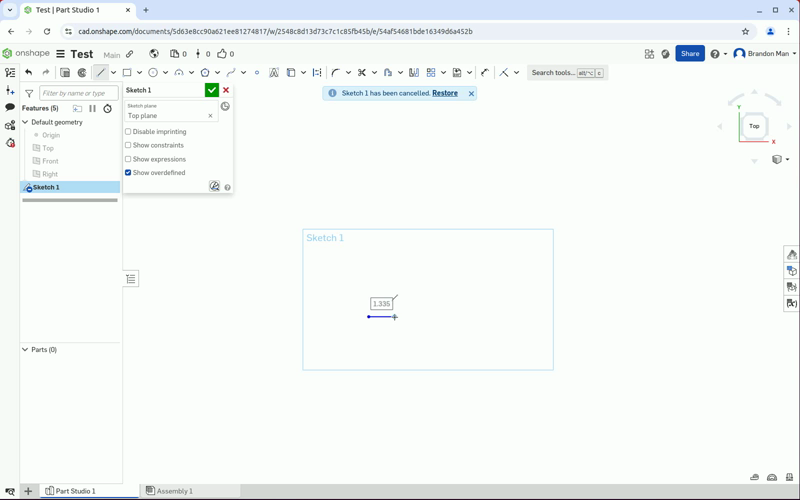
scroll(-6)
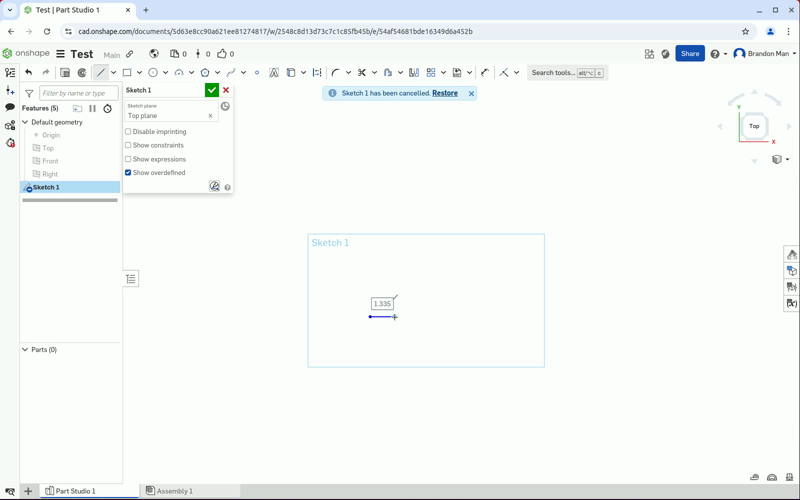
scroll(-6)
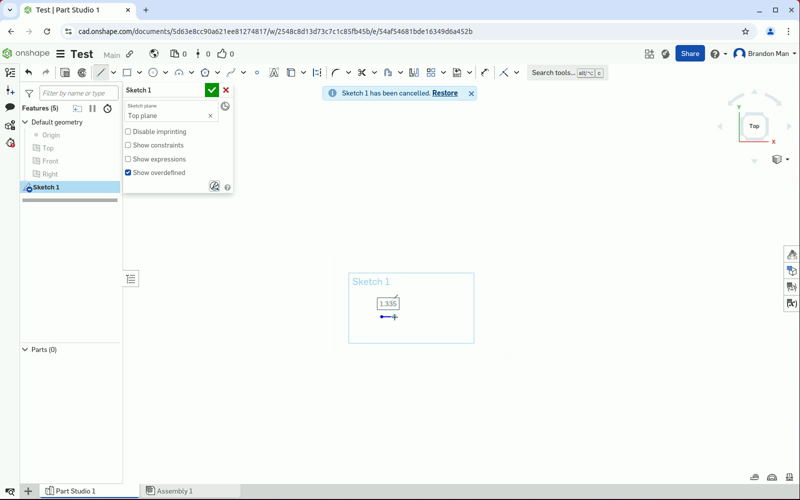
scroll(-6)
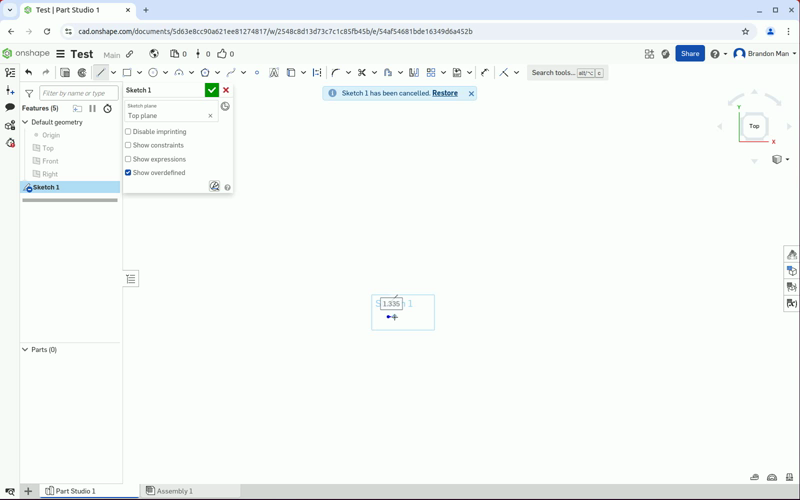
key_up(shift)
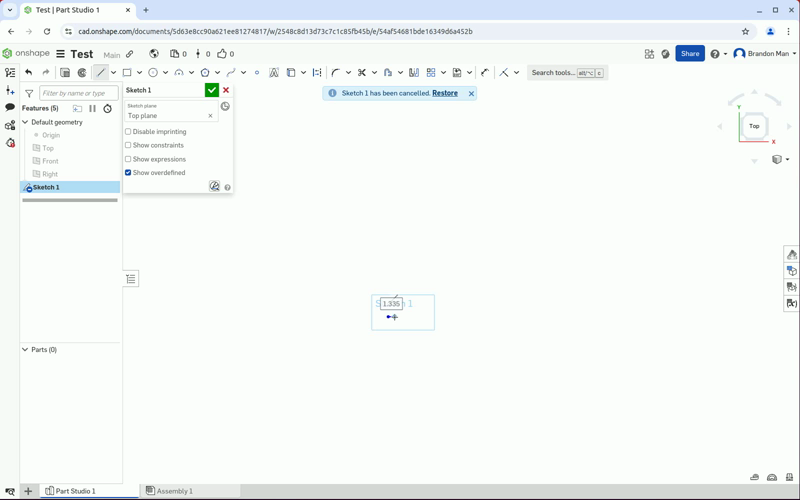
key_down(shift)
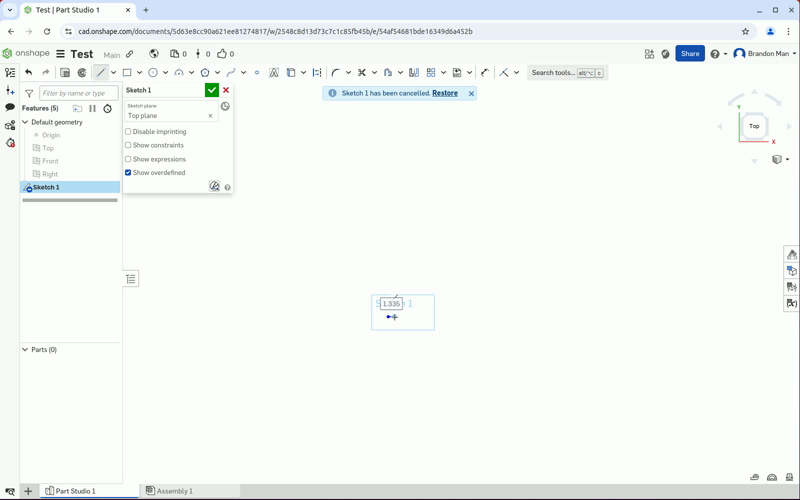
mouse_move(424, 316)
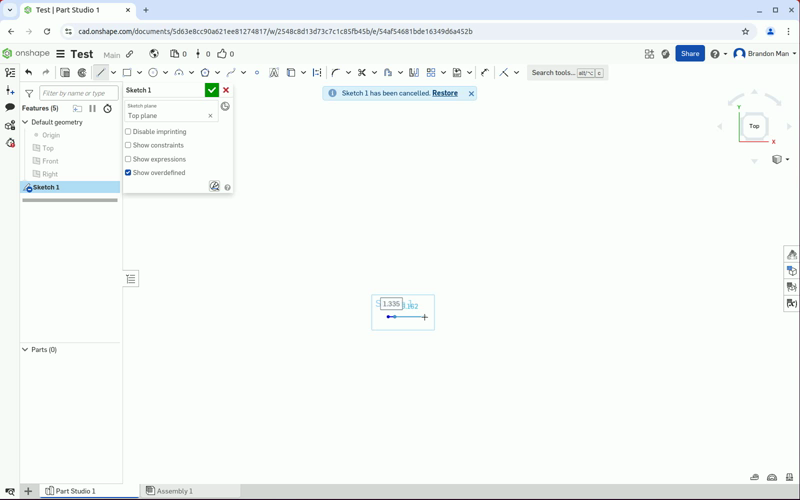
mouse_move(394, 282)
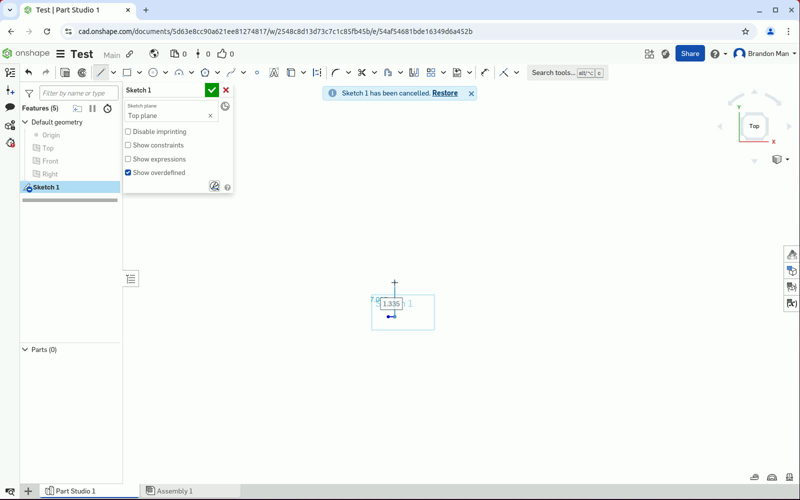
click(394, 282)
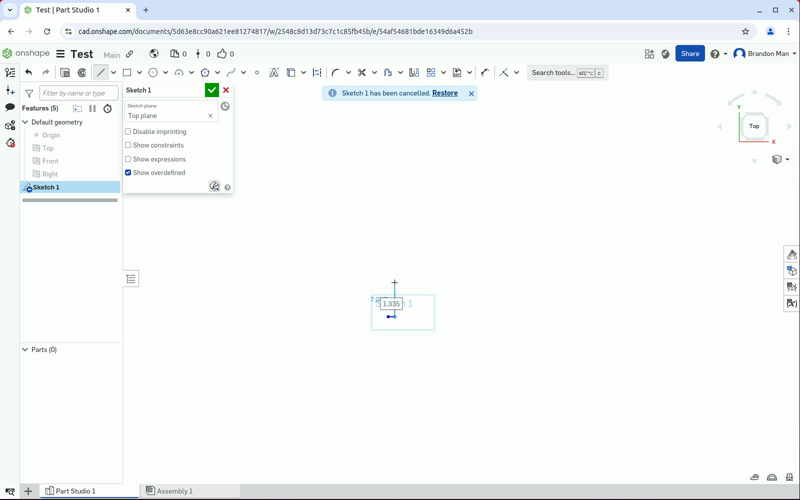
key_up(shift)
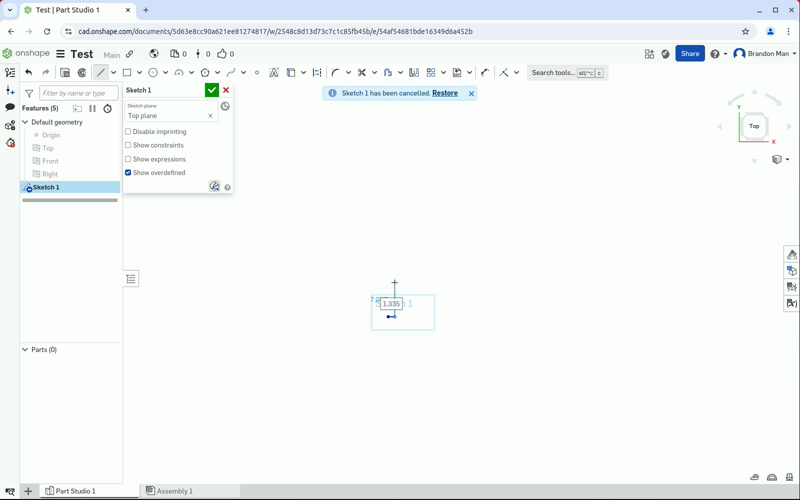
key_down(shift)
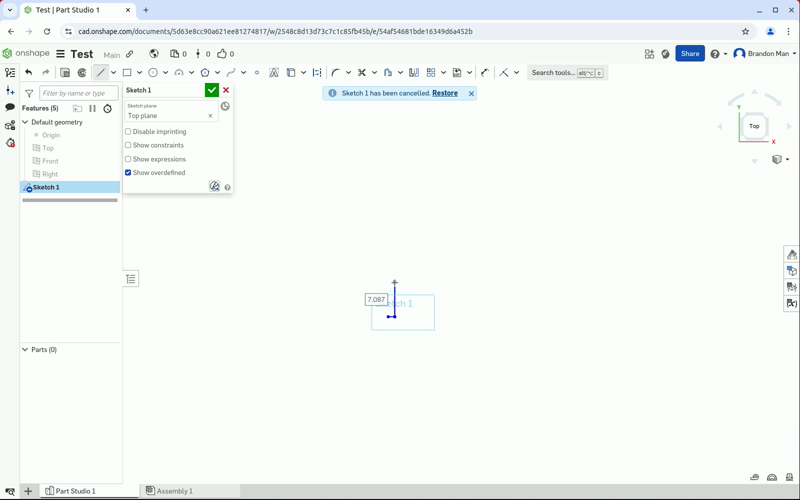
mouse_move(424, 282)
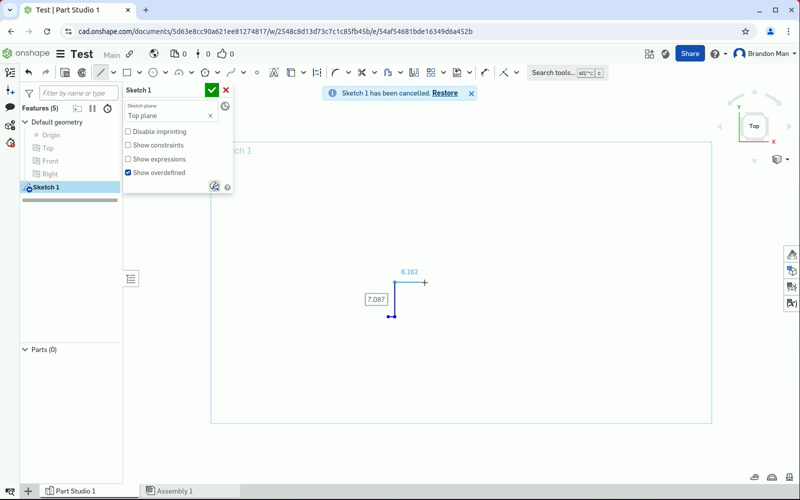
mouse_move(388, 282)
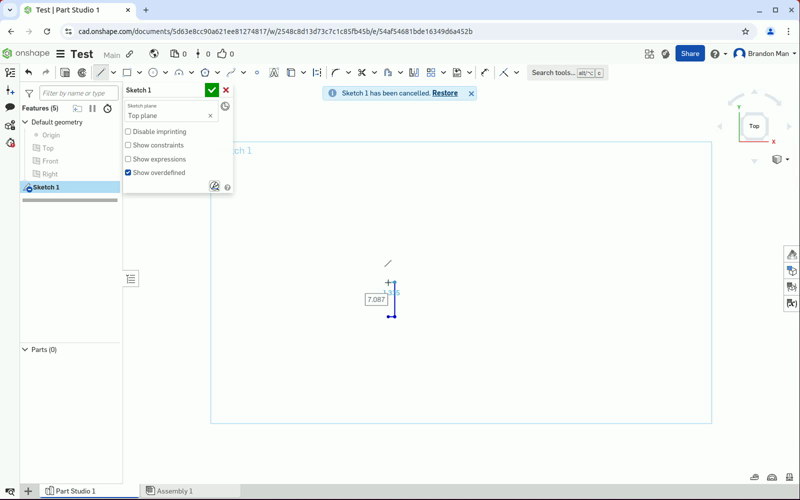
scroll(6)
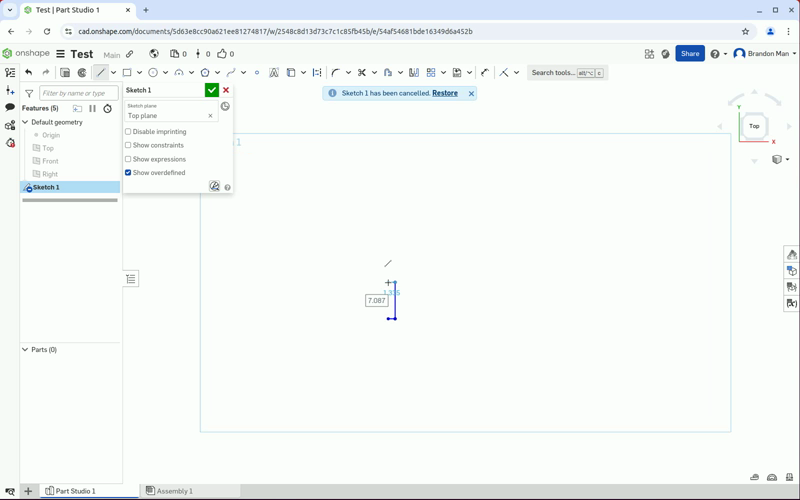
scroll(6)
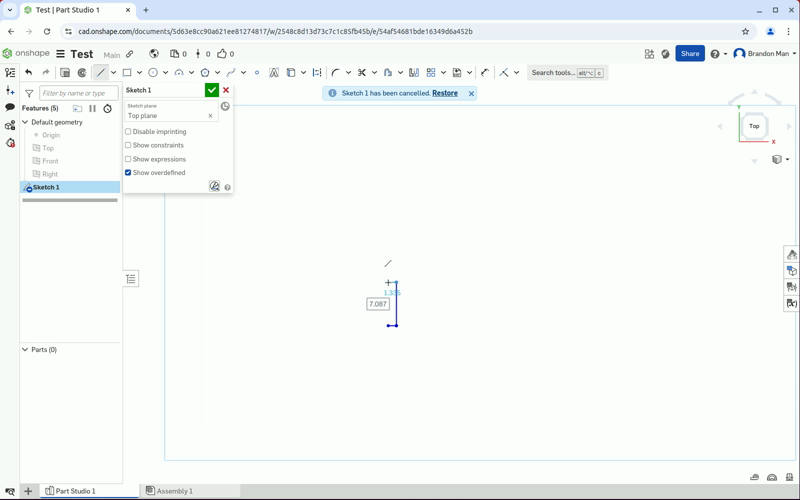
scroll(6)
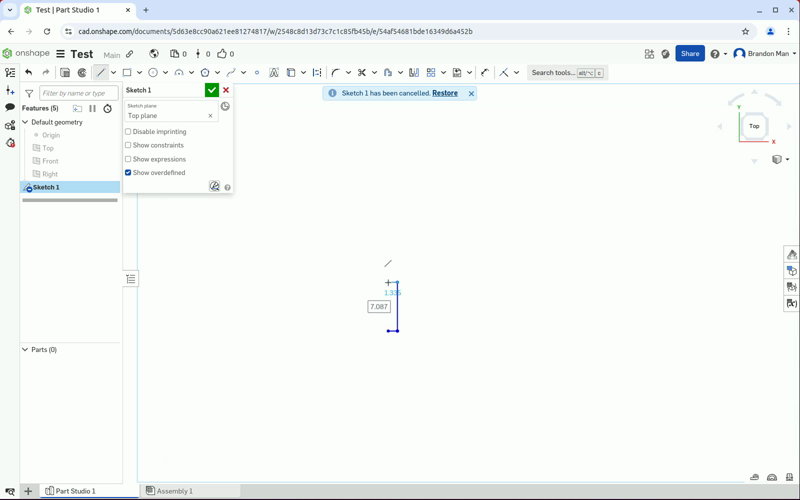
scroll(6)
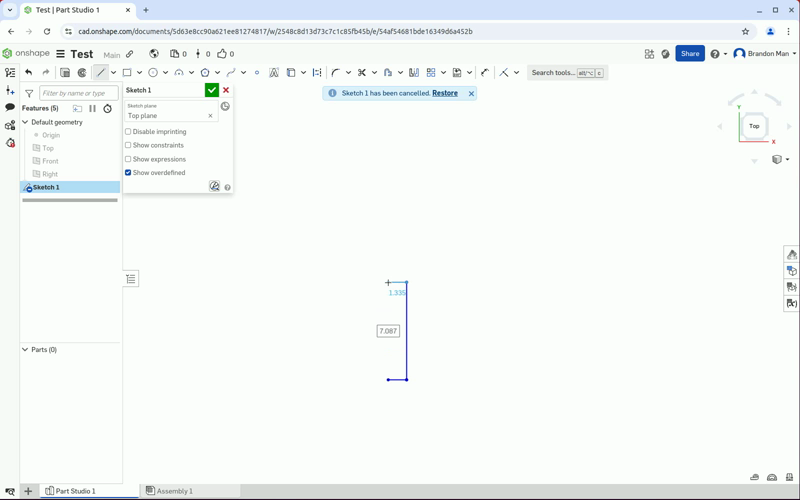
scroll(6)
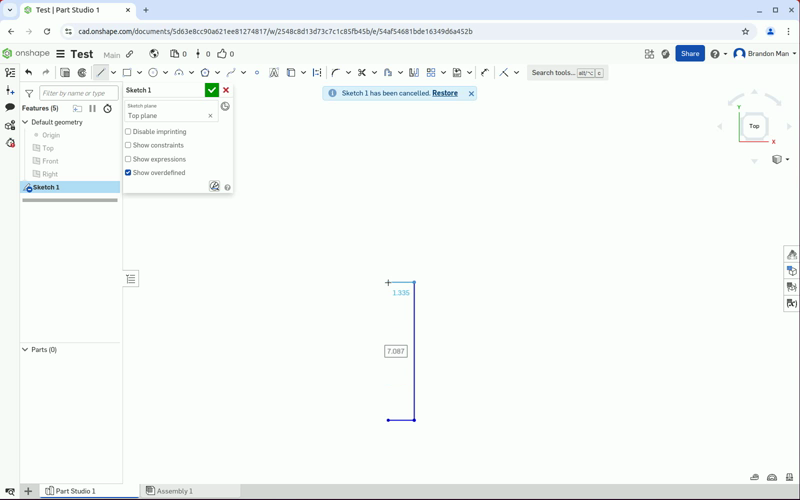
scroll(6)
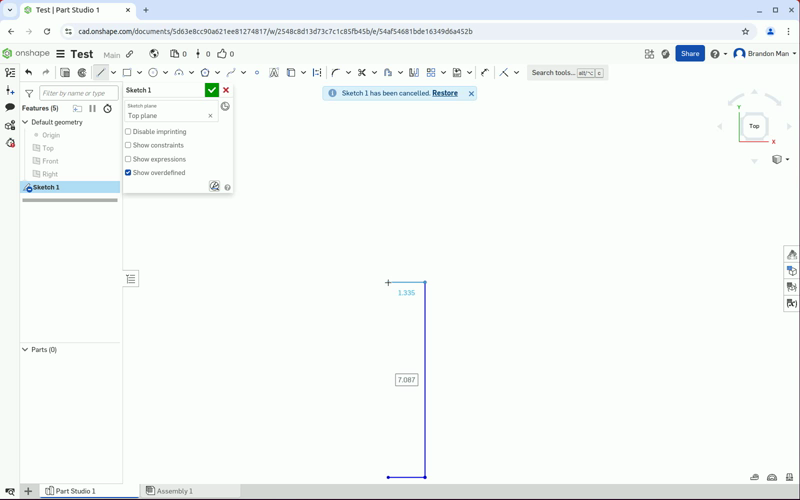
scroll(6)
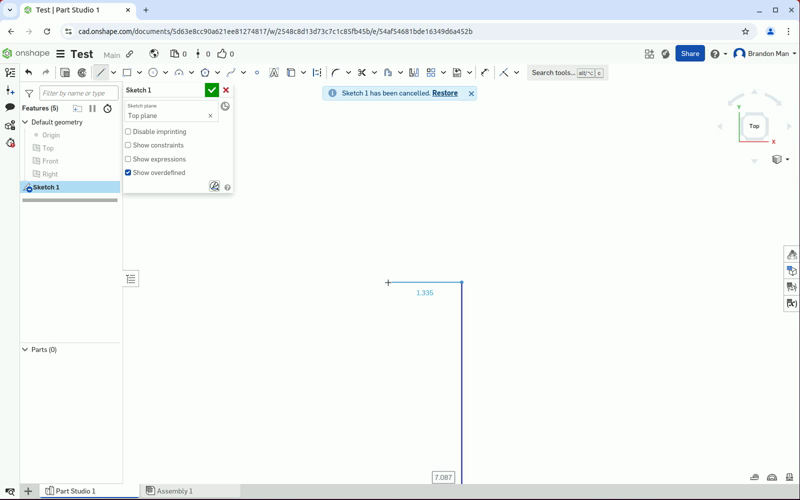
click(388, 282)
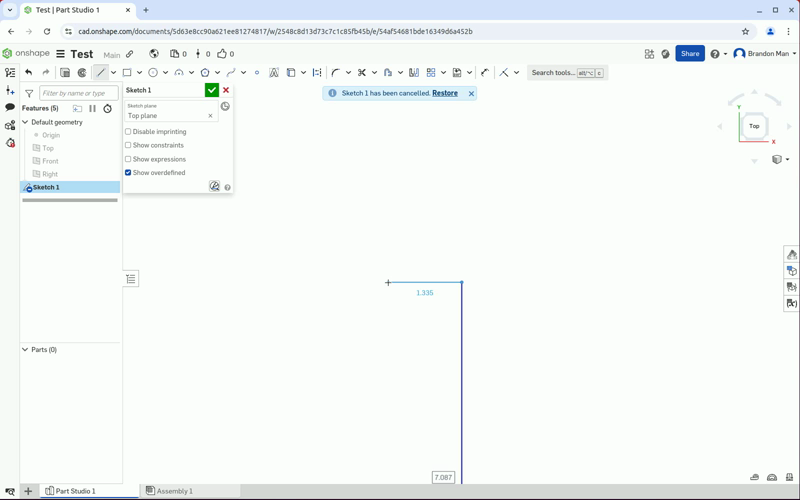
scroll(-6)
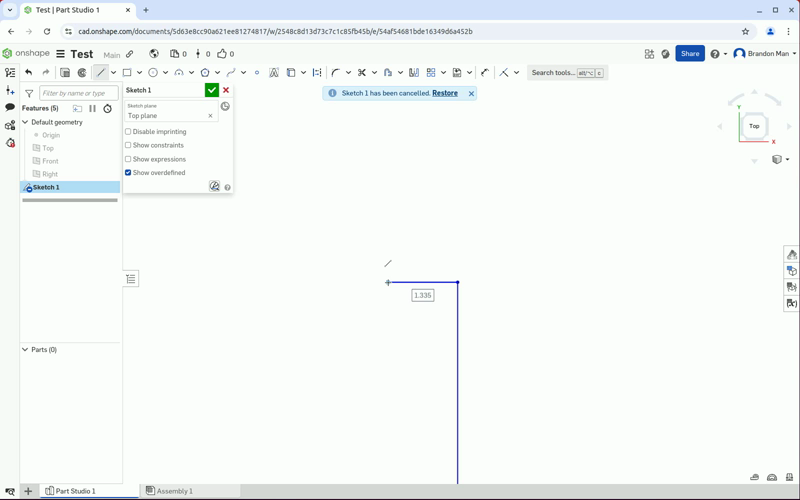
scroll(-6)
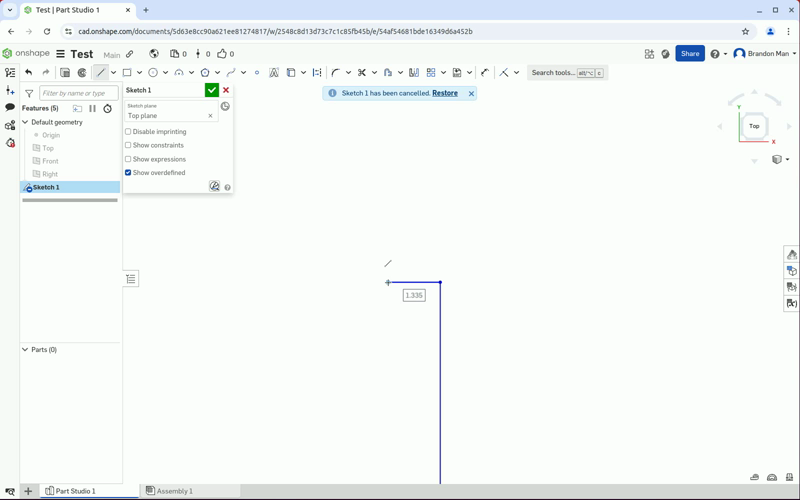
scroll(-6)
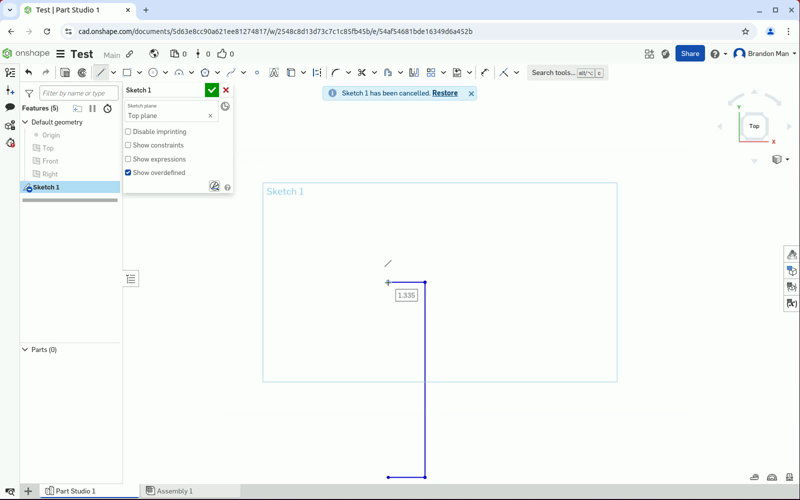
scroll(-6)
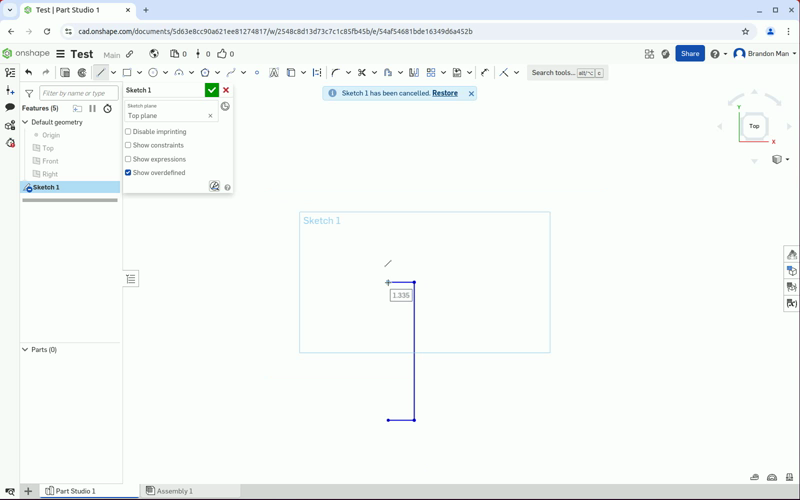
scroll(-6)
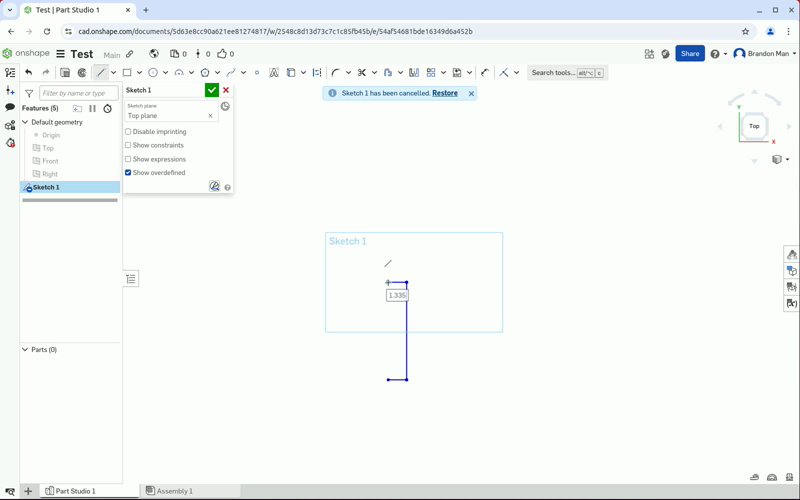
scroll(-6)
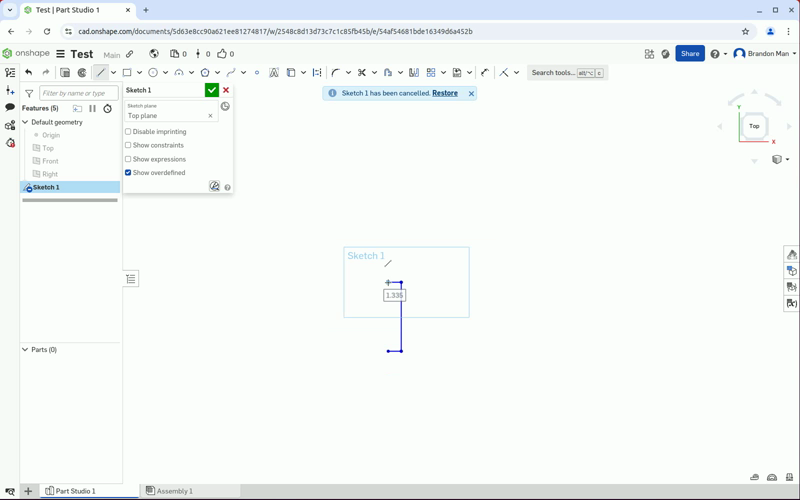
scroll(-6)
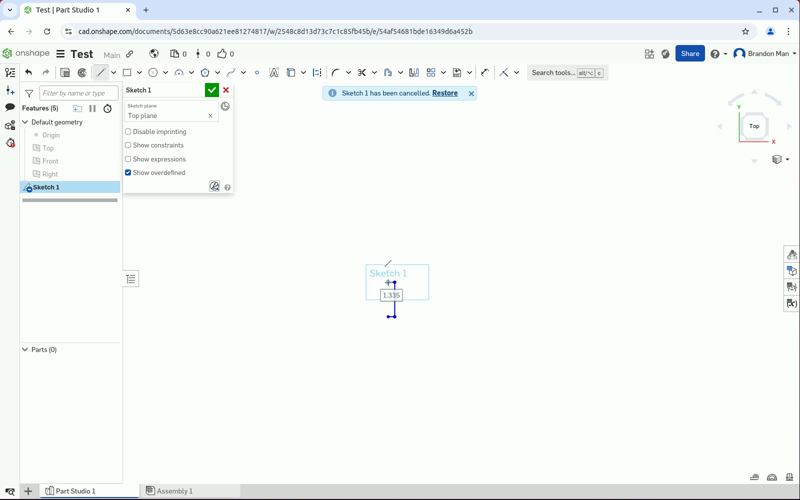
key_up(shift)
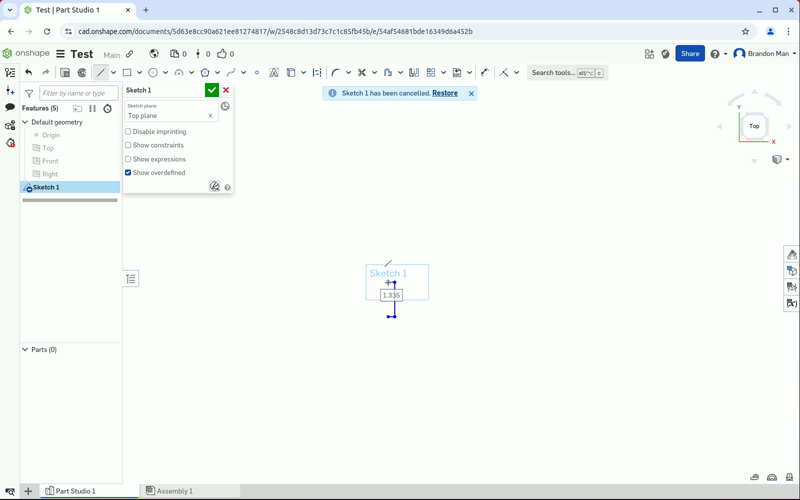
mouse_move(418, 282)
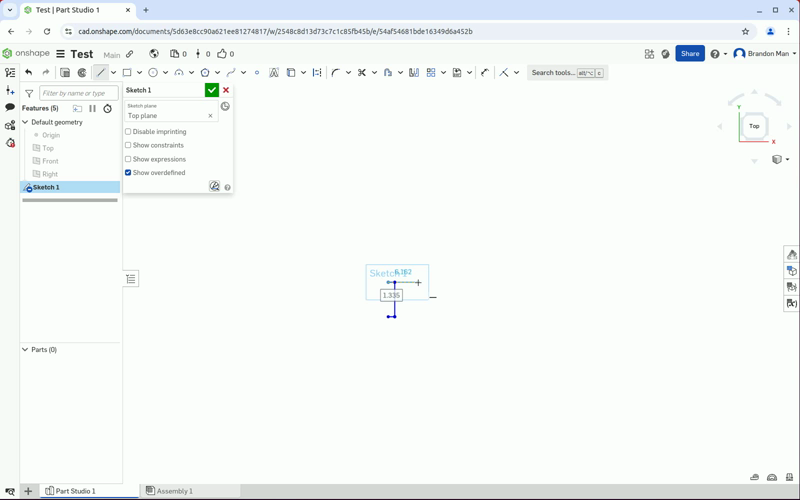
key_down(shift)
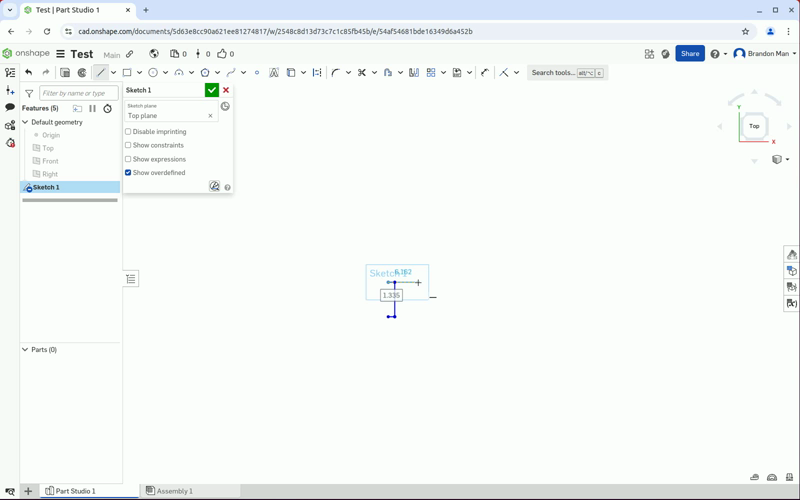
mouse_move(388, 316)
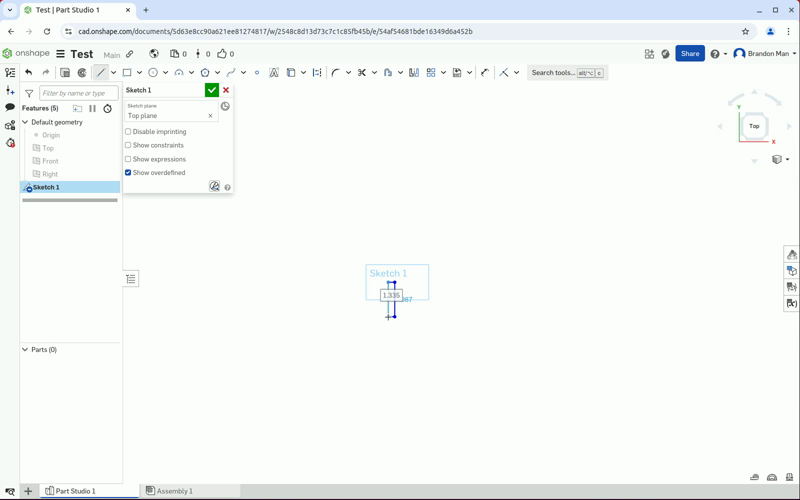
key_up(shift)
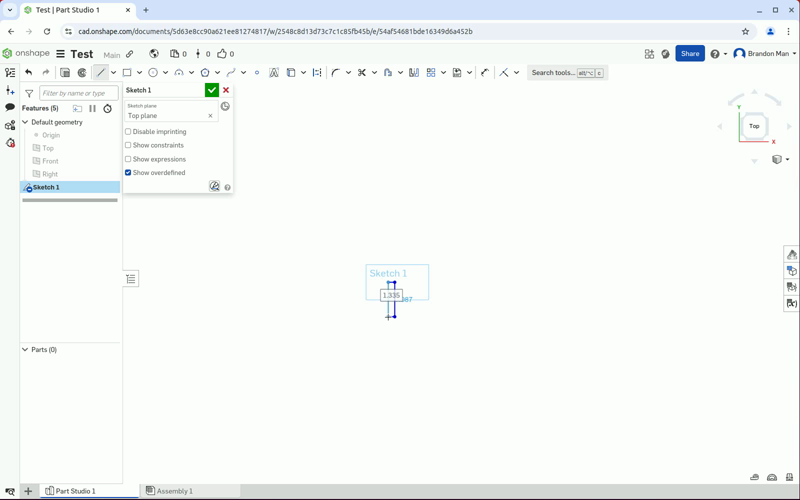
click(388, 316)
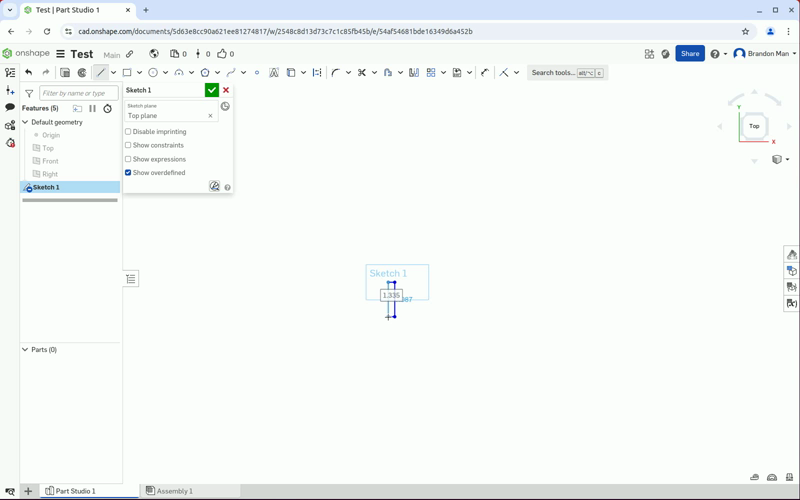
key(esc)
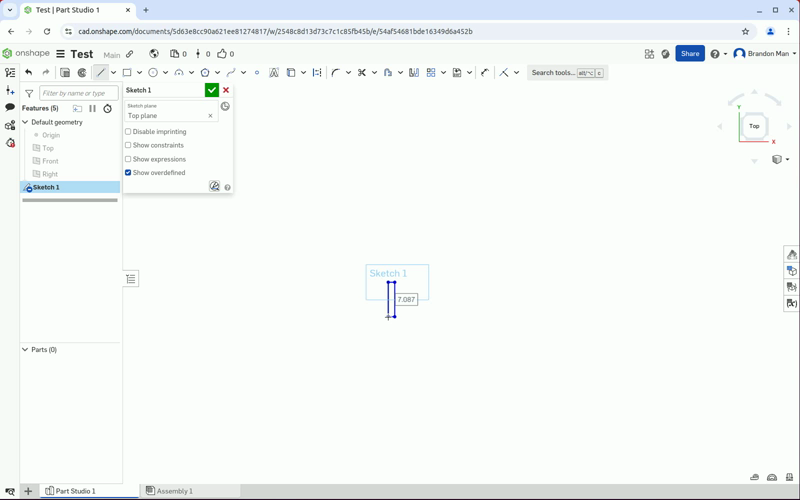
mouse_move(392, 305)
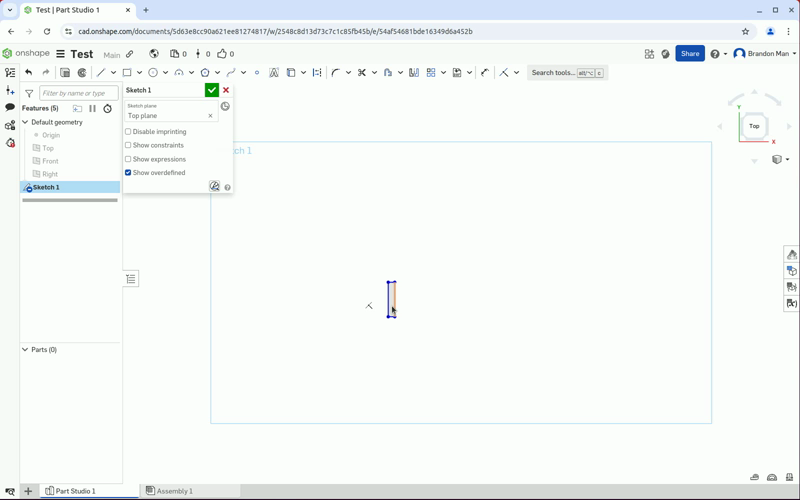
scroll(6)
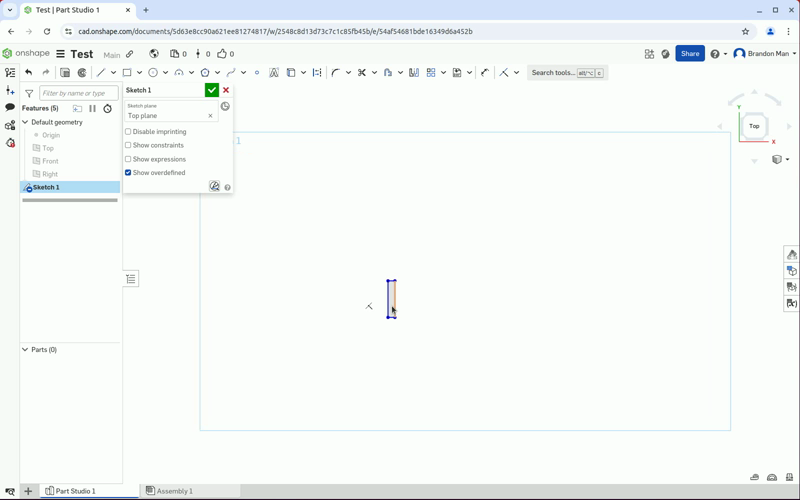
scroll(6)
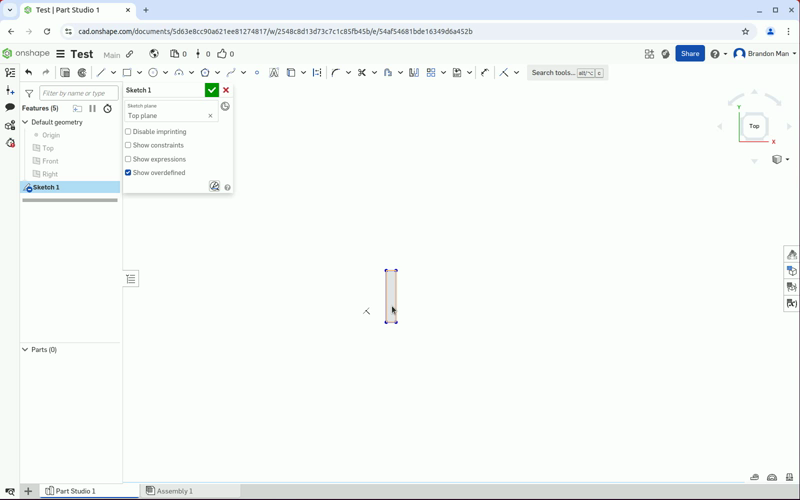
scroll(6)
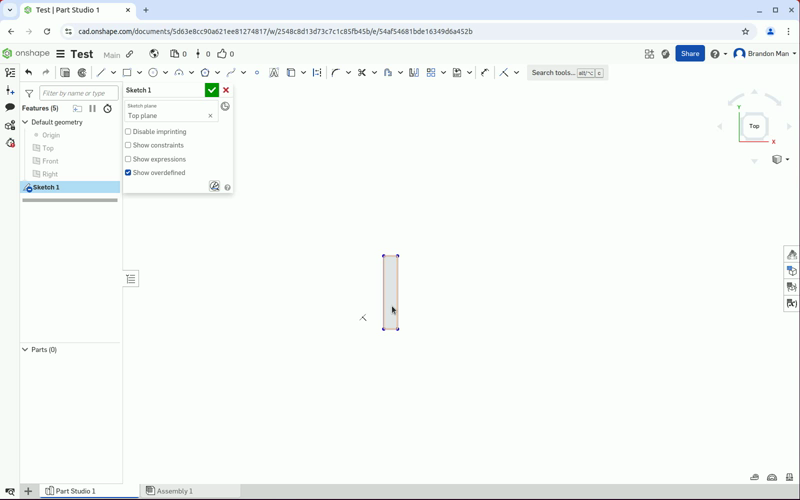
scroll(6)
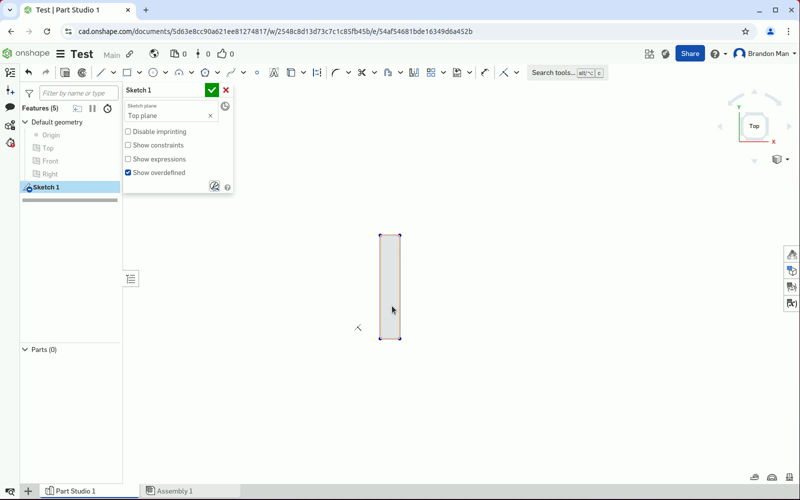
scroll(6)
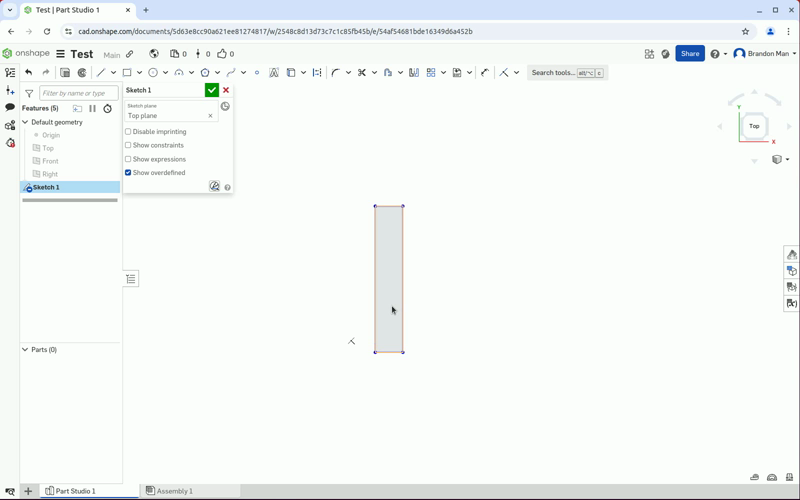
scroll(6)
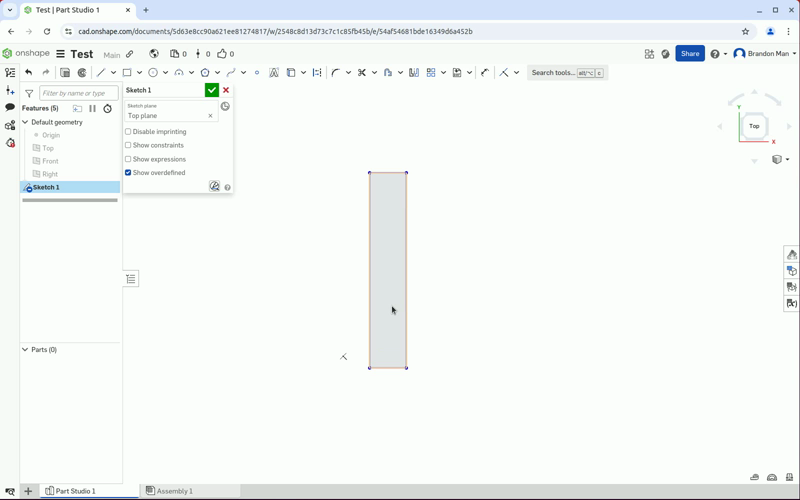
scroll(6)
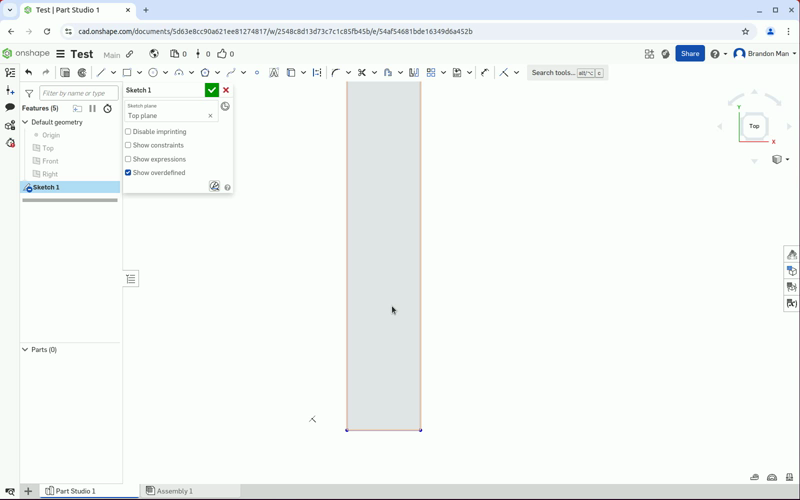
click(392, 305)
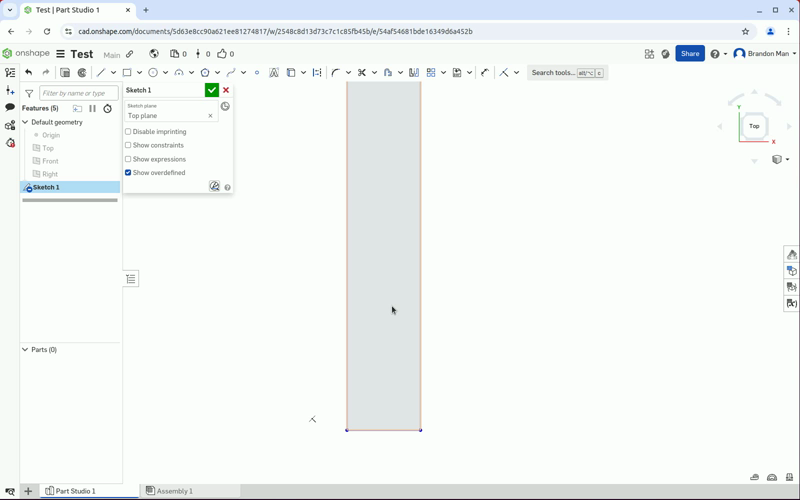
scroll(-6)
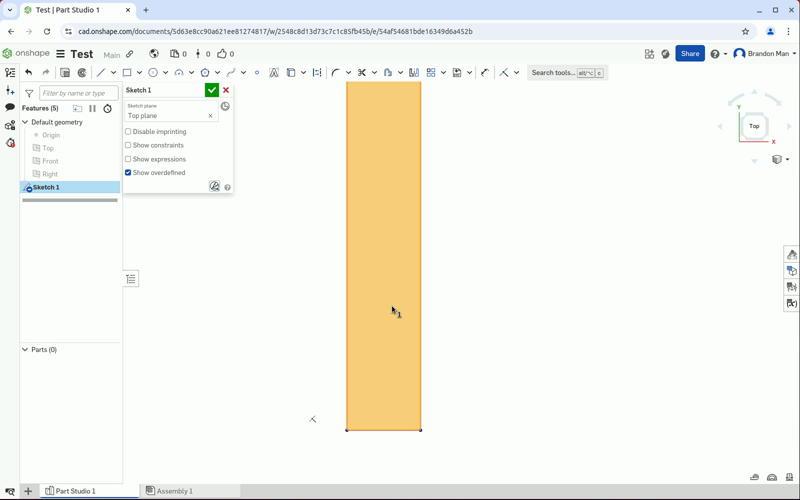
scroll(-6)
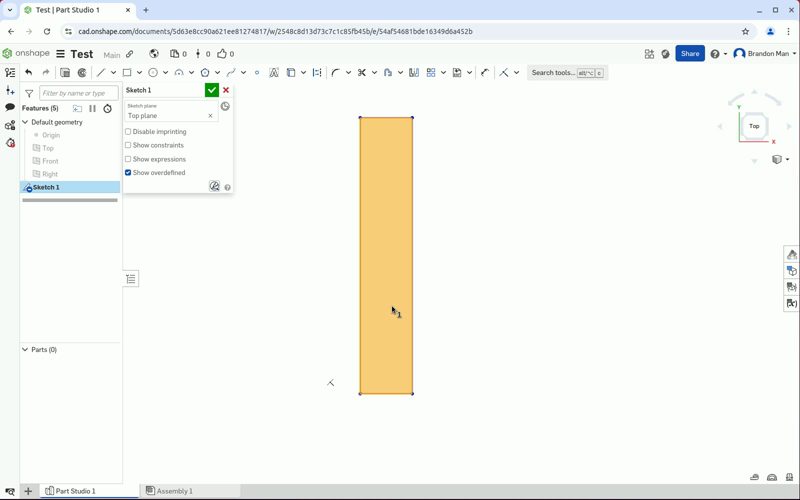
scroll(-6)
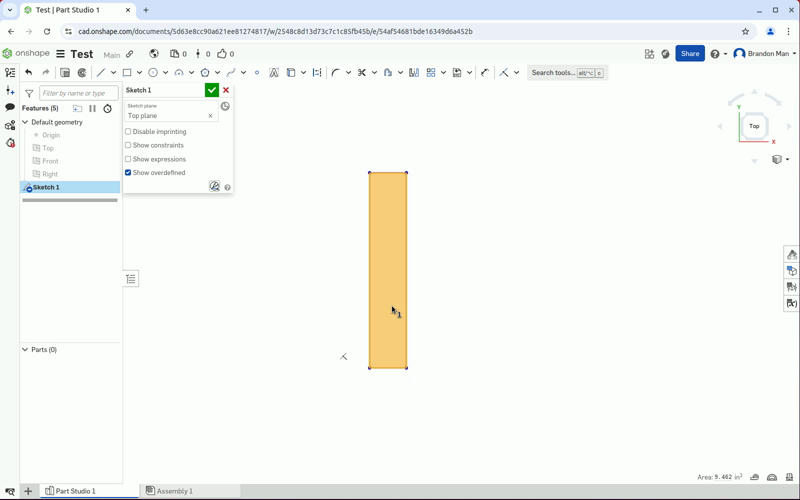
scroll(-6)
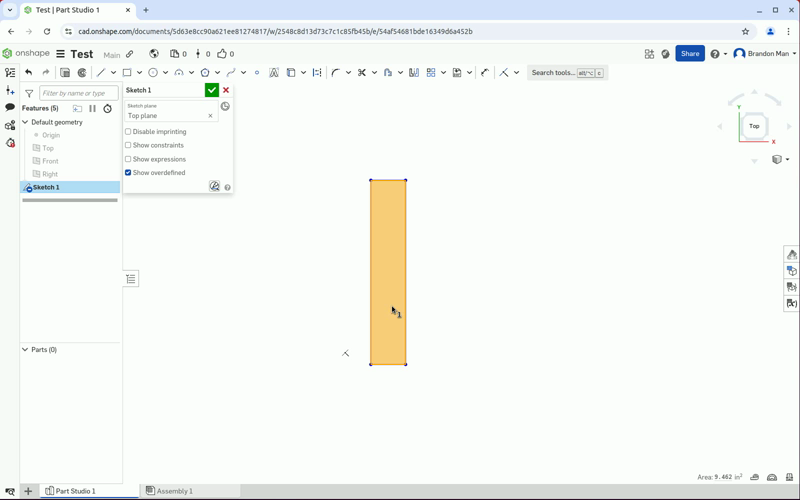
scroll(-6)
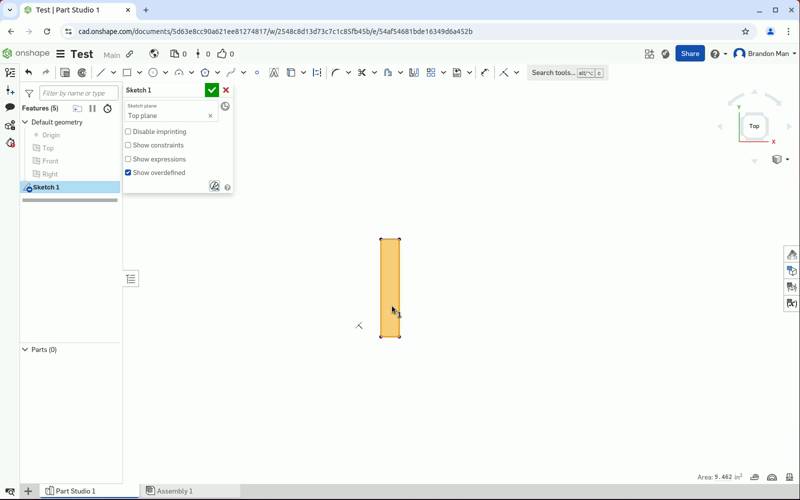
scroll(-6)
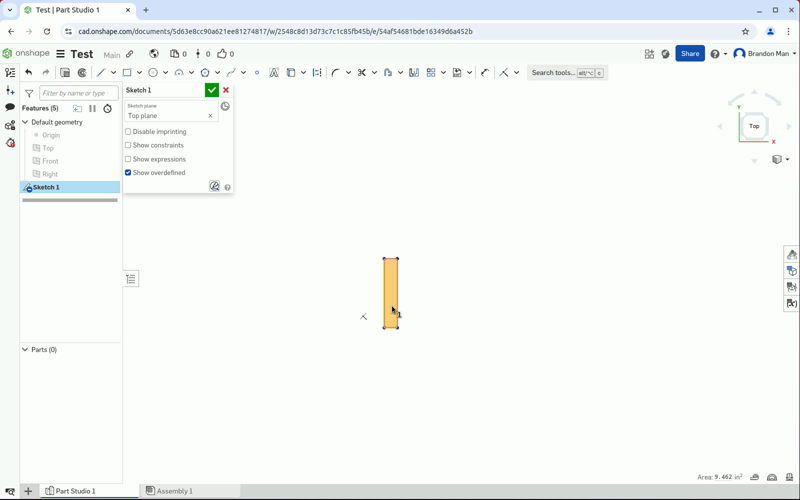
scroll(-6)
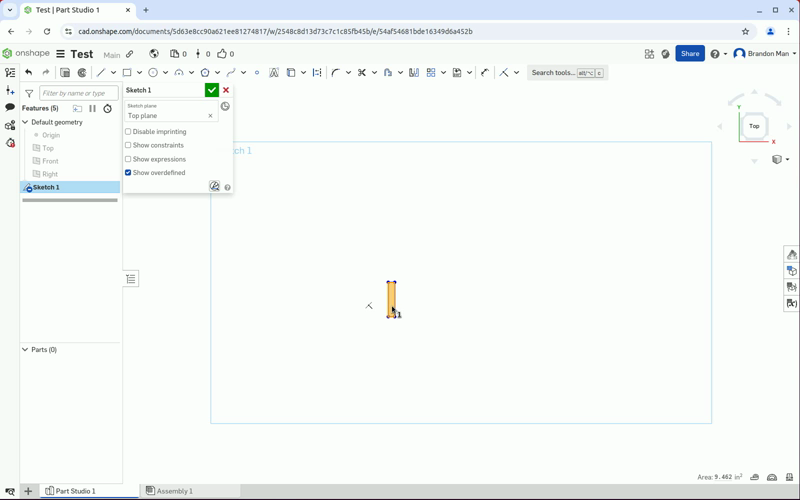
mouse_move(73, 352)
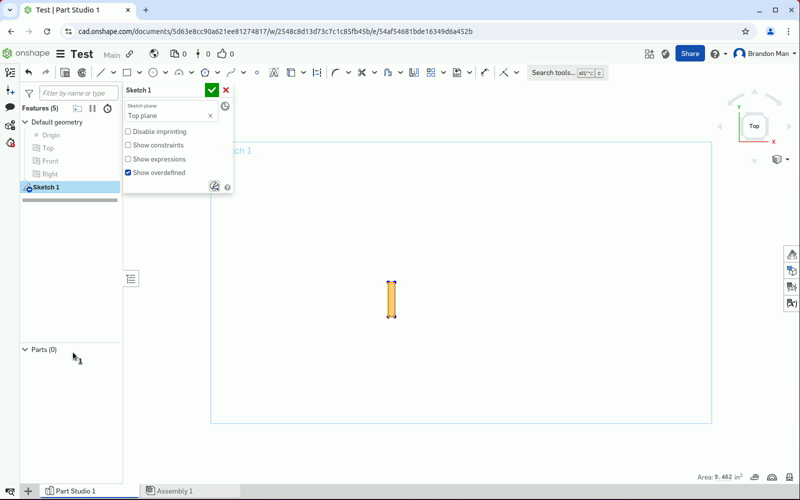
key(shift+y)
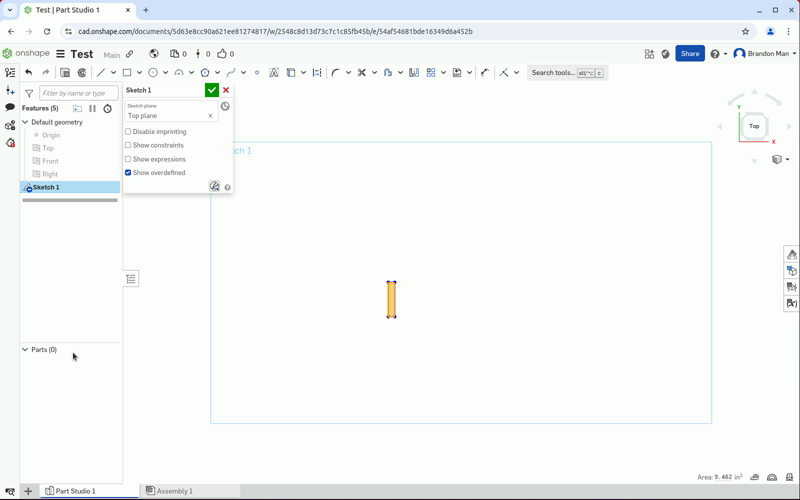
key(shift+e)
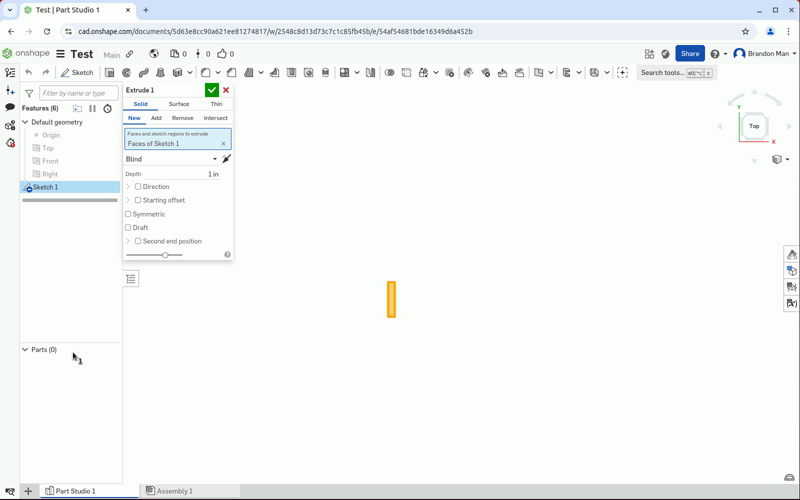
mouse_move(143, 106)
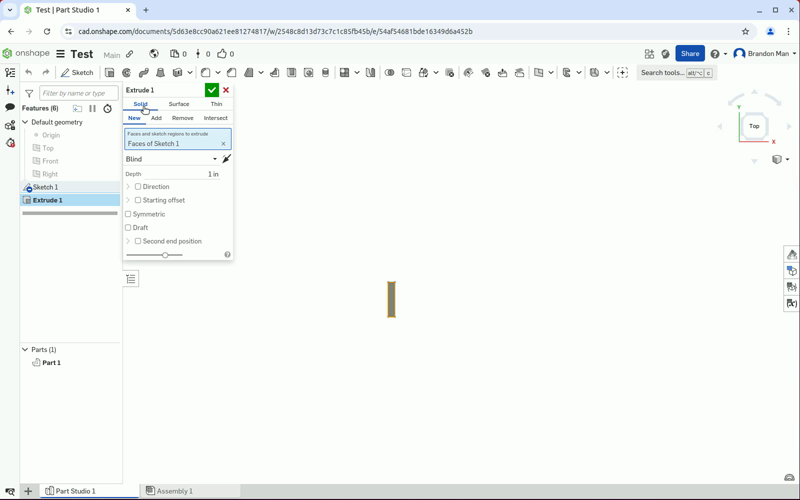
click(143, 106)
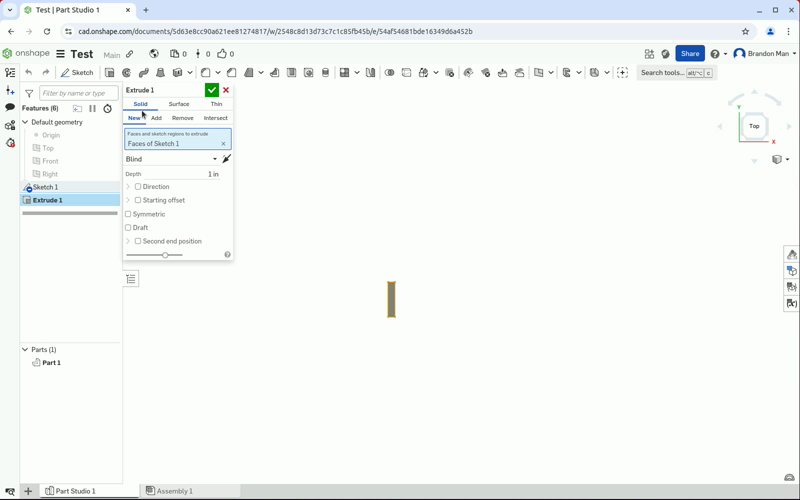
mouse_move(137, 120)
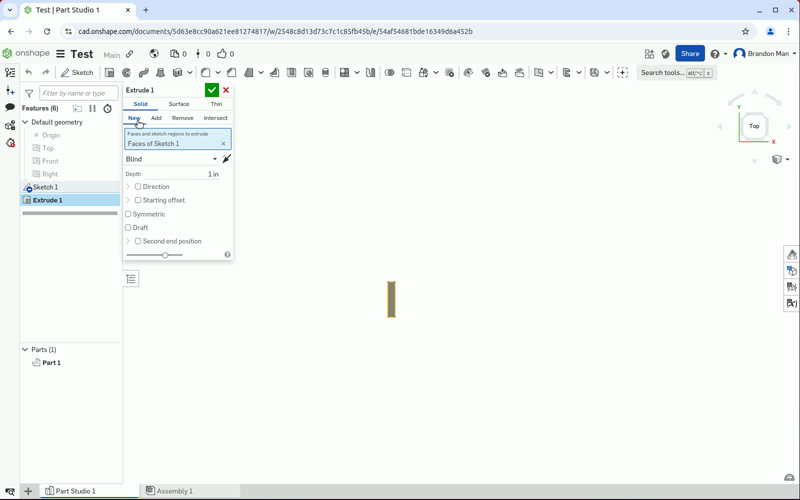
click(137, 120)
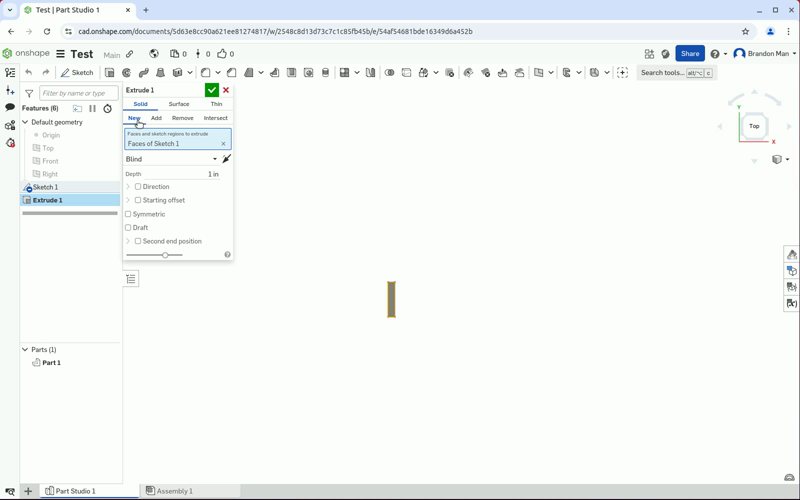
key(tab, 4)
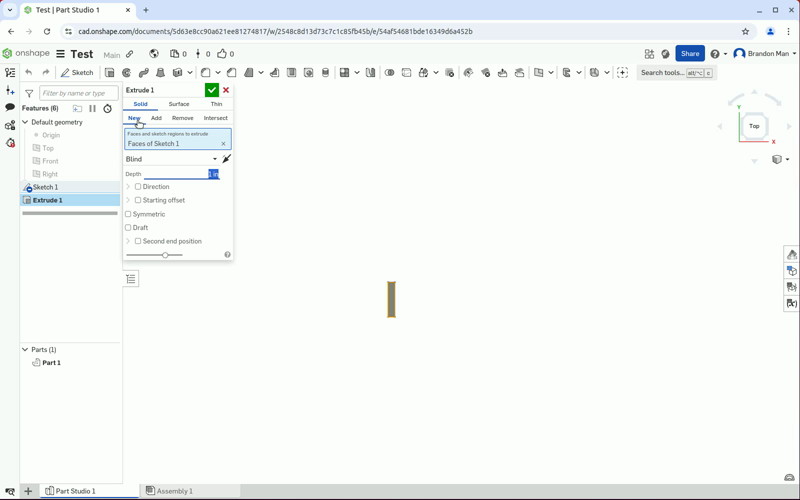
text(3.37)
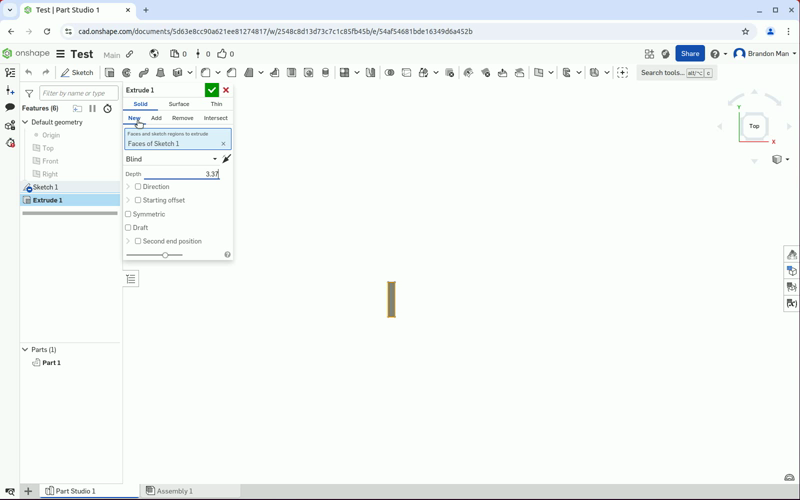
key(enter)
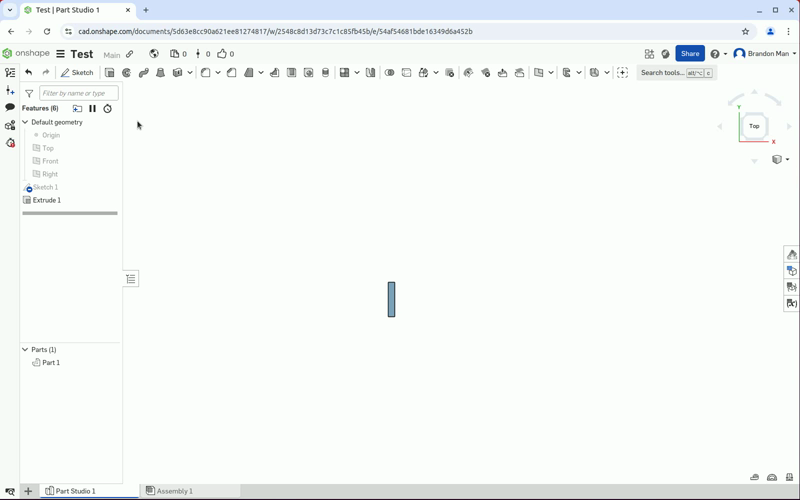
key(shift+h)
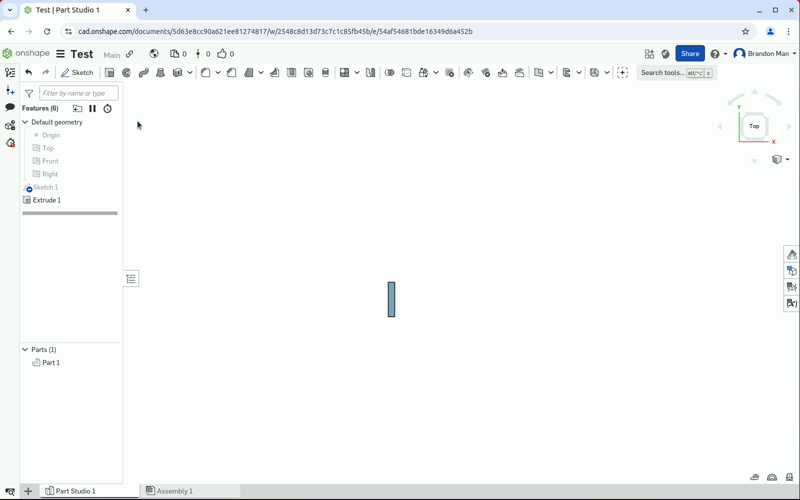
key(shift+h)
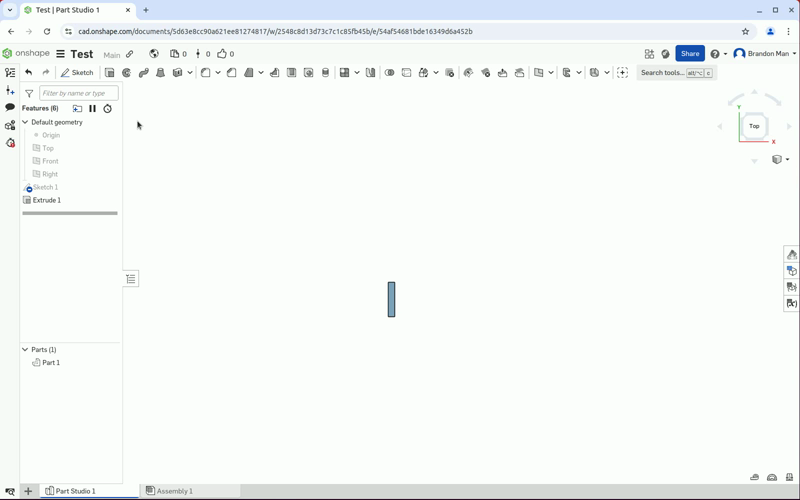
mouse_move(73, 189)
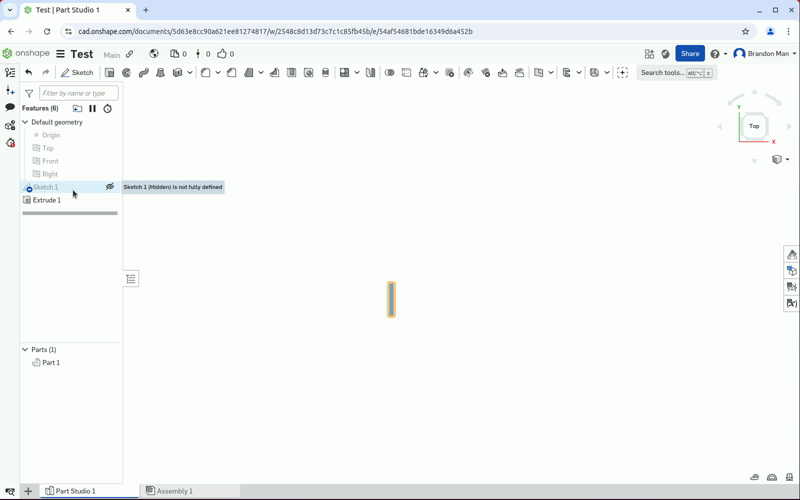
click(73, 189)
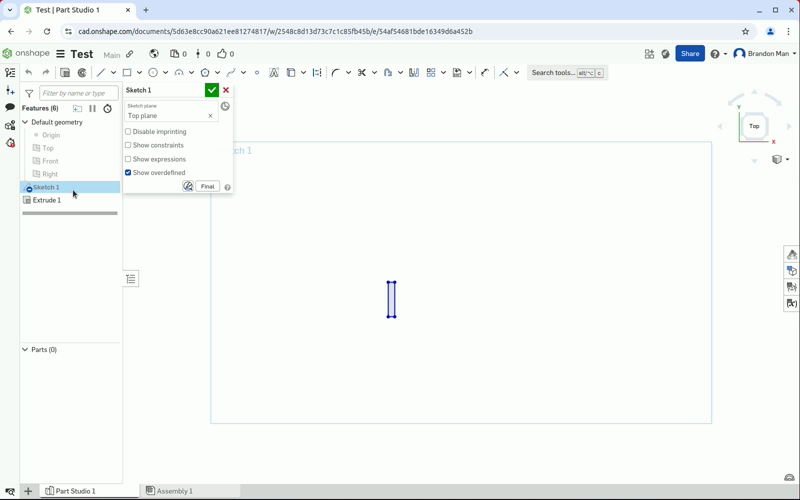
mouse_move(229, 92)
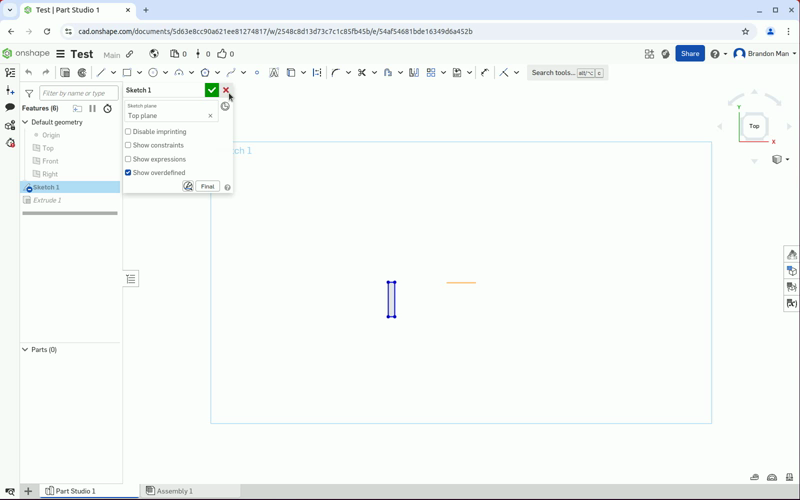
click(229, 92)
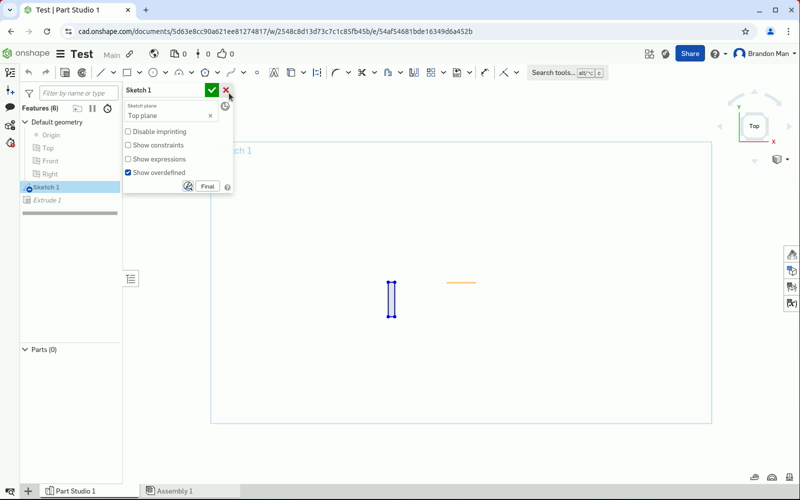
key(shift+s)
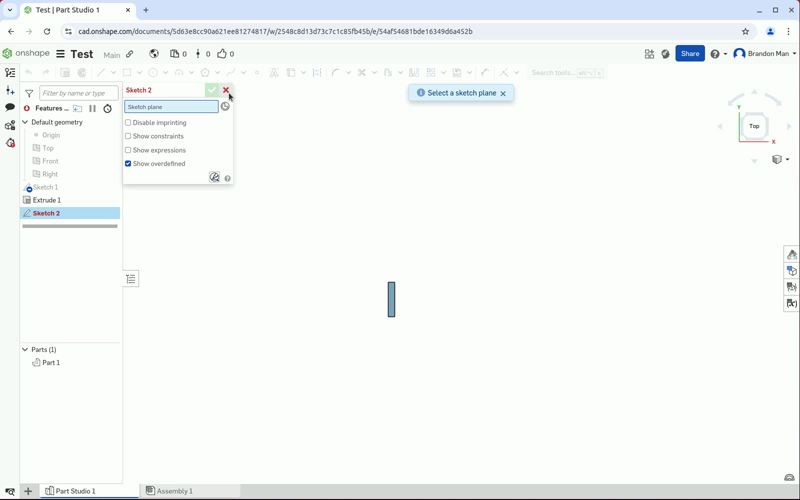
mouse_move(73, 150)
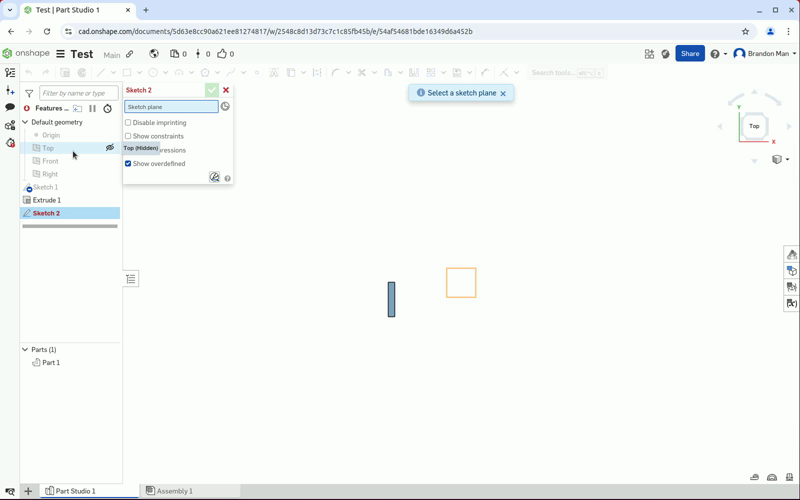
click(73, 150)
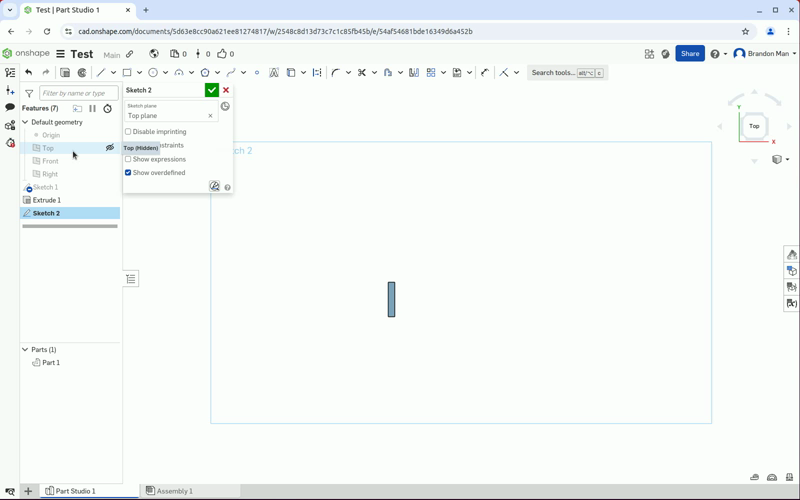
mouse_move(73, 352)
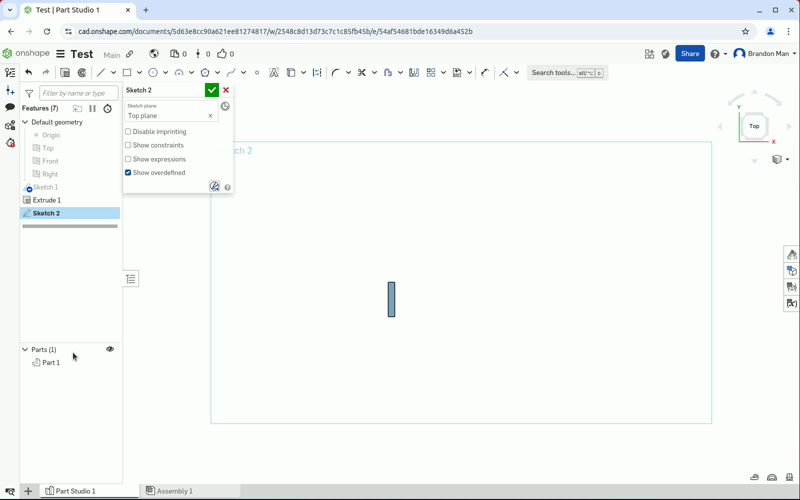
key(y)
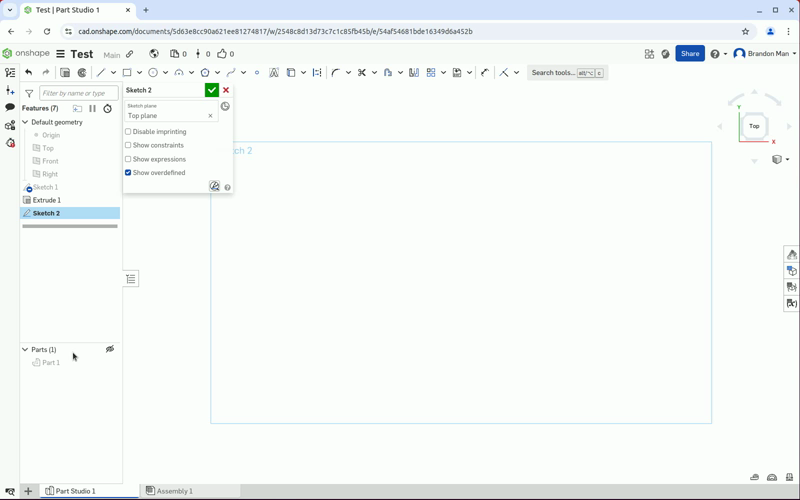
key(l)
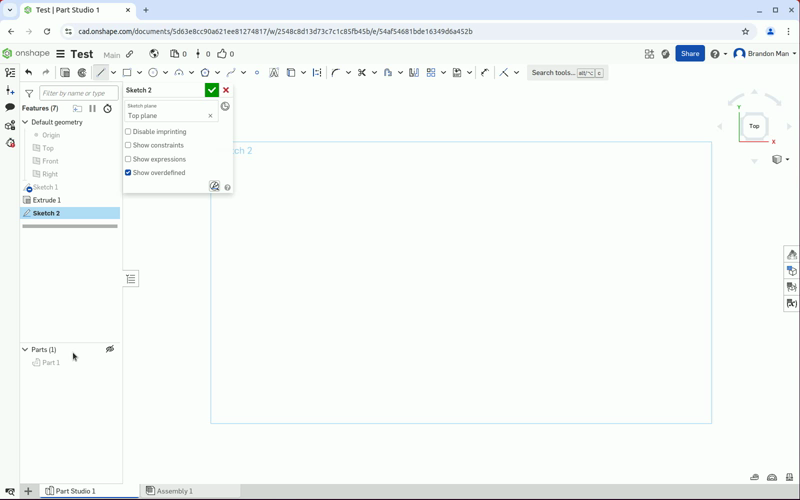
key_down(shift)
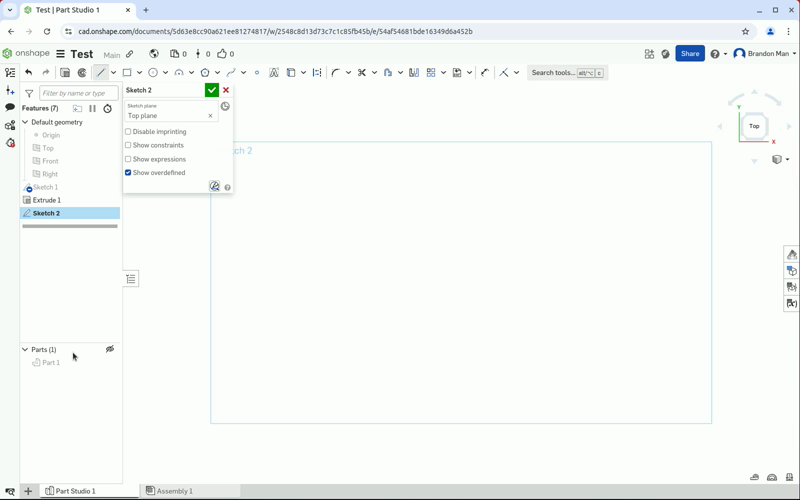
mouse_move(388, 325)
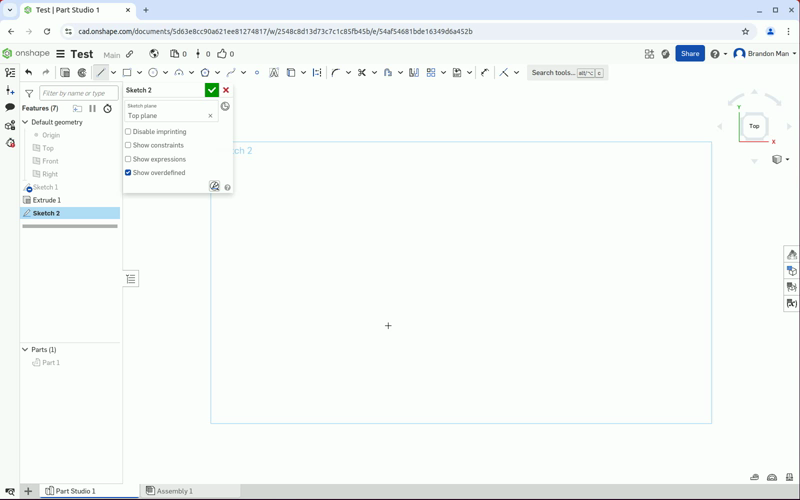
click(388, 325)
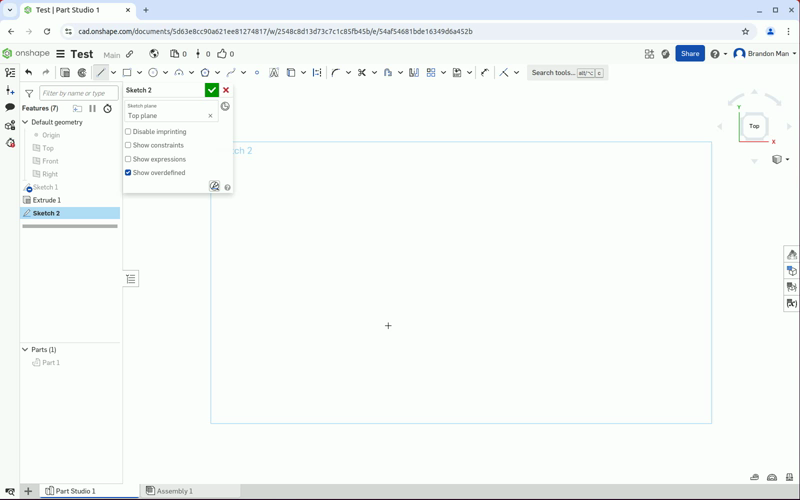
key_up(shift)
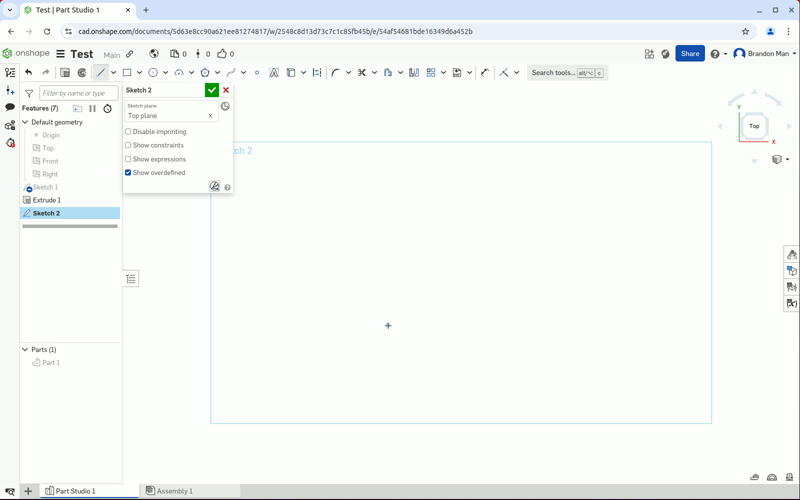
key_down(shift)
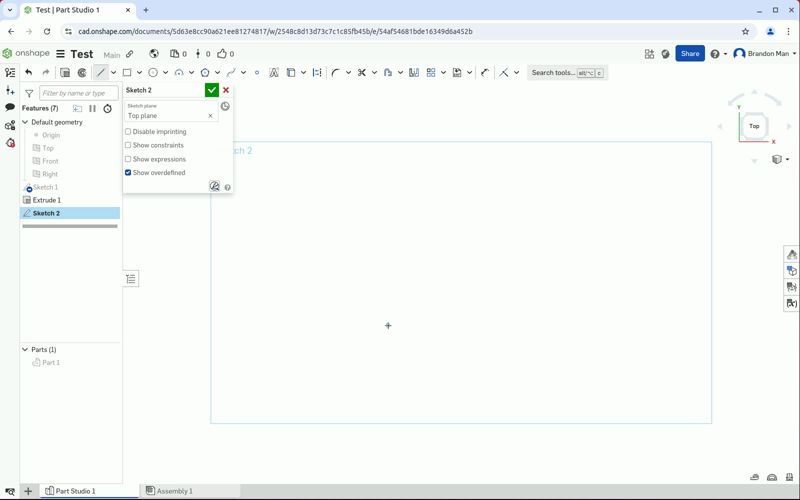
mouse_move(418, 325)
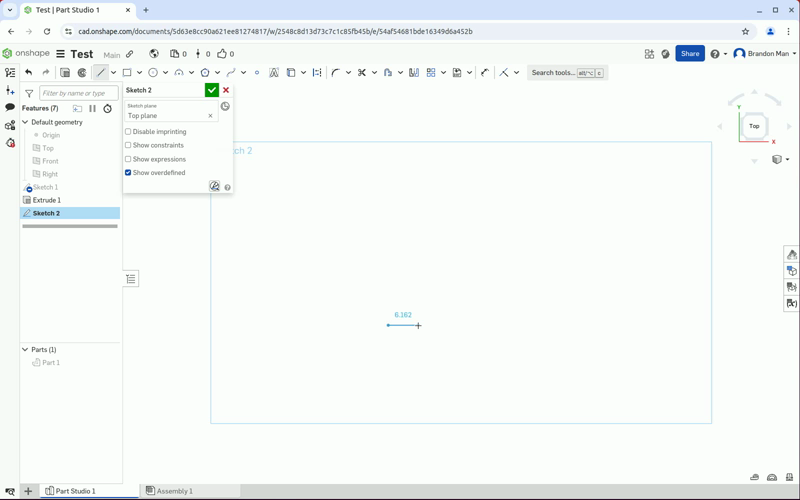
mouse_move(428, 325)
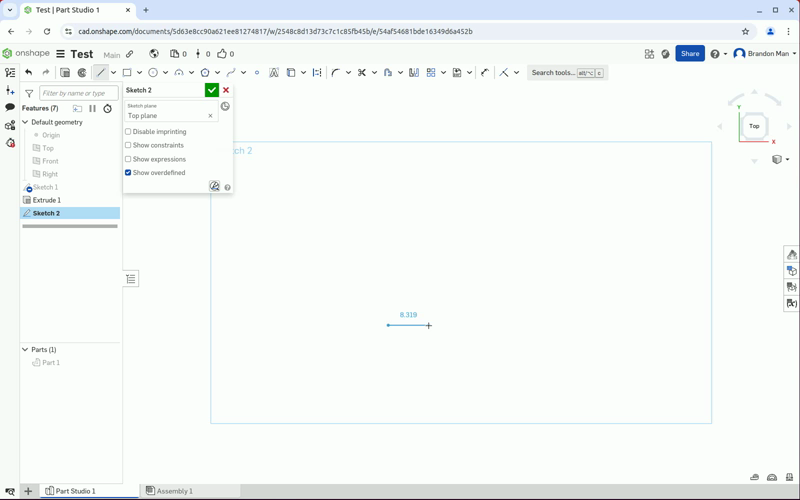
click(428, 325)
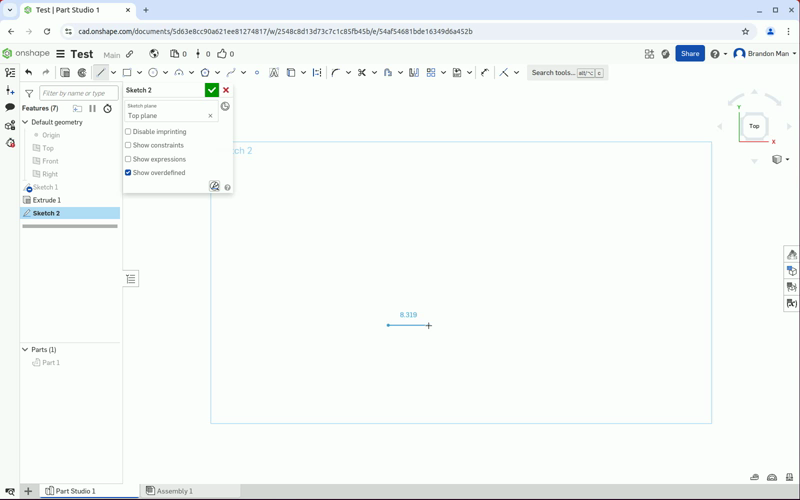
key_up(shift)
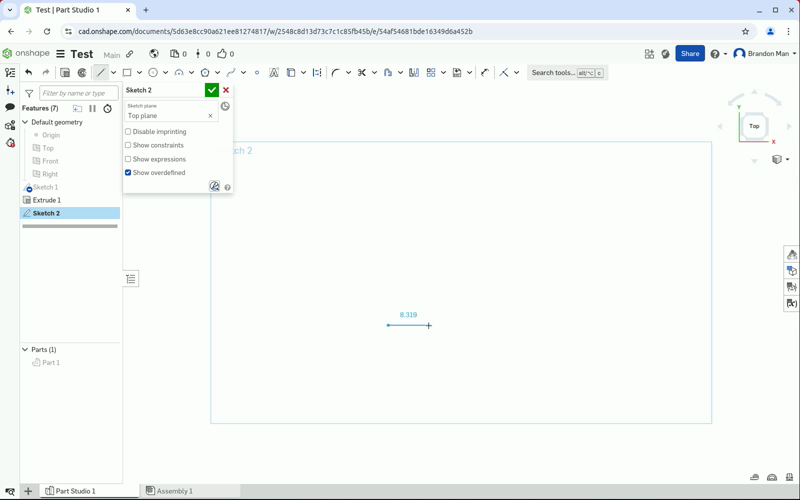
key_down(shift)
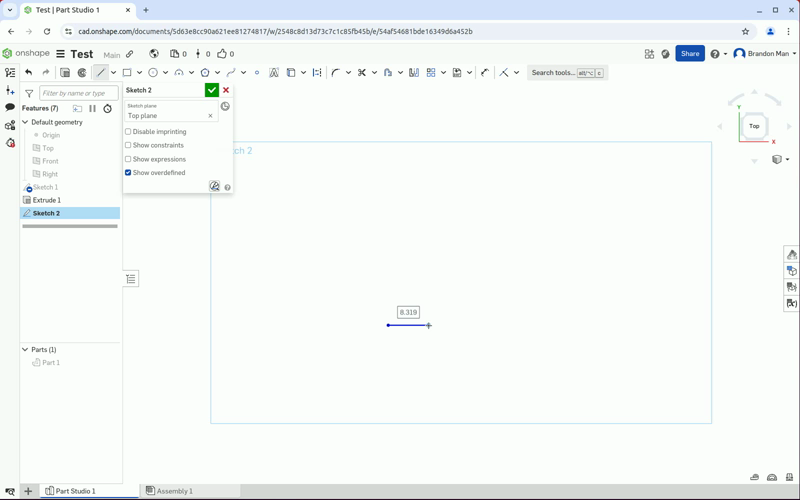
mouse_move(458, 325)
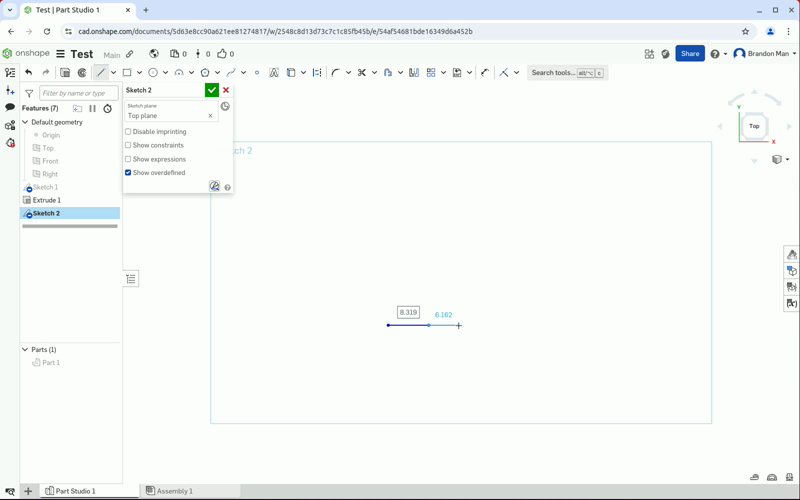
mouse_move(459, 325)
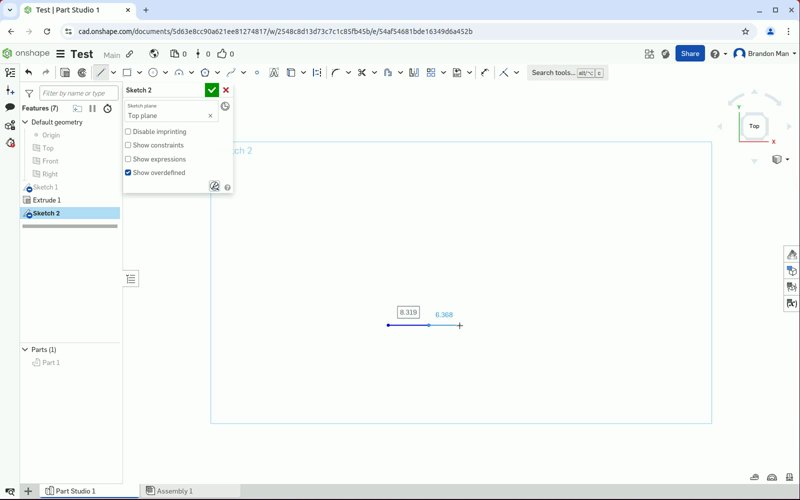
click(459, 325)
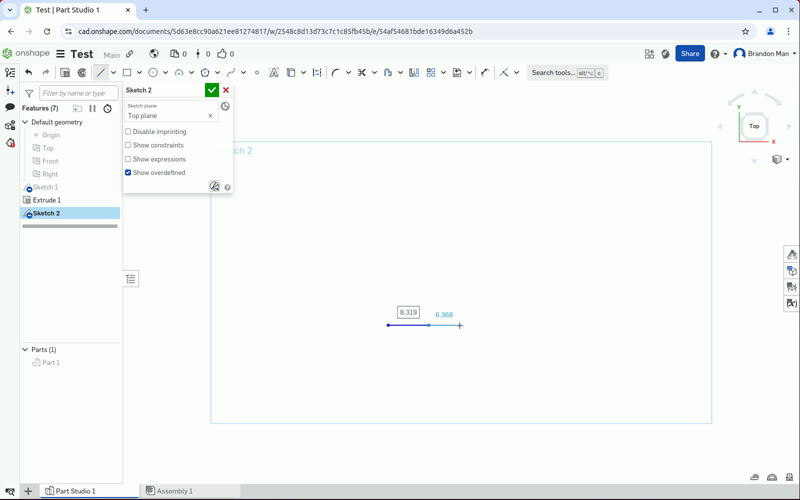
key_up(shift)
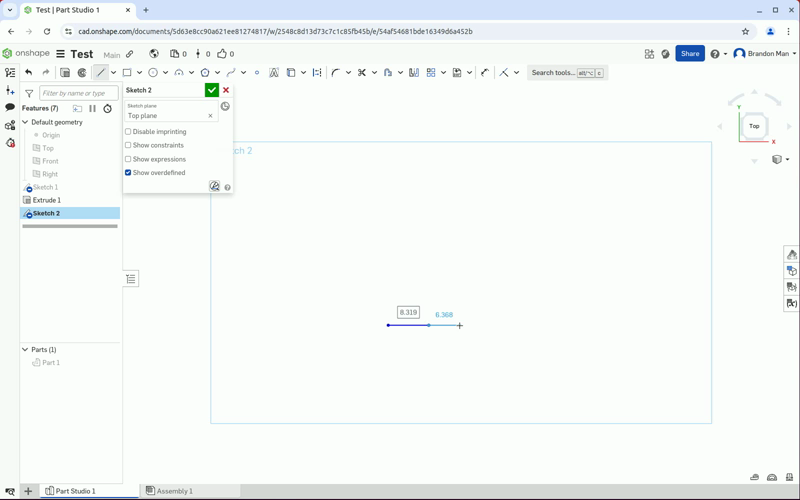
key_down(shift)
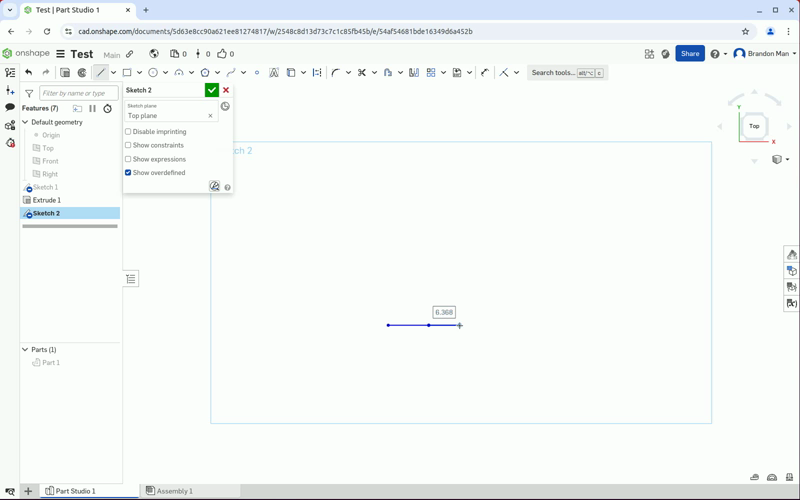
mouse_move(489, 325)
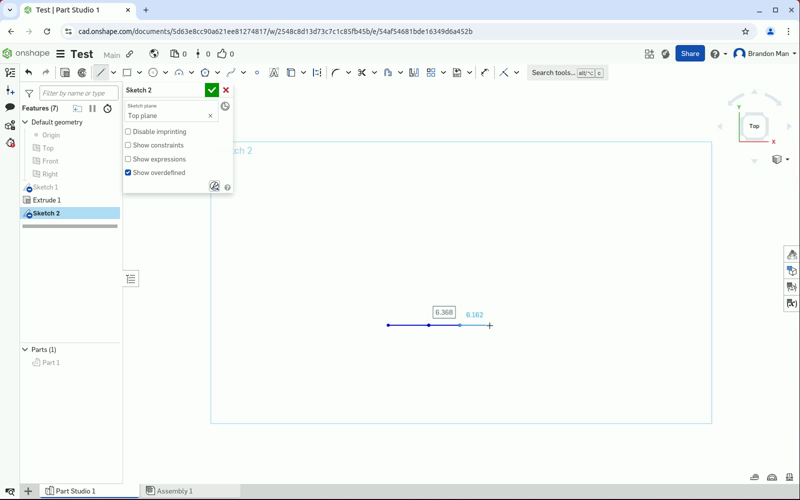
mouse_move(473, 325)
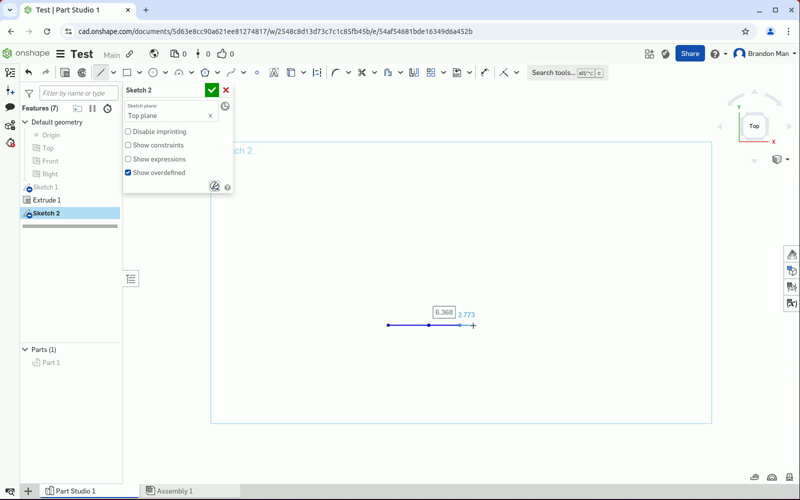
click(473, 325)
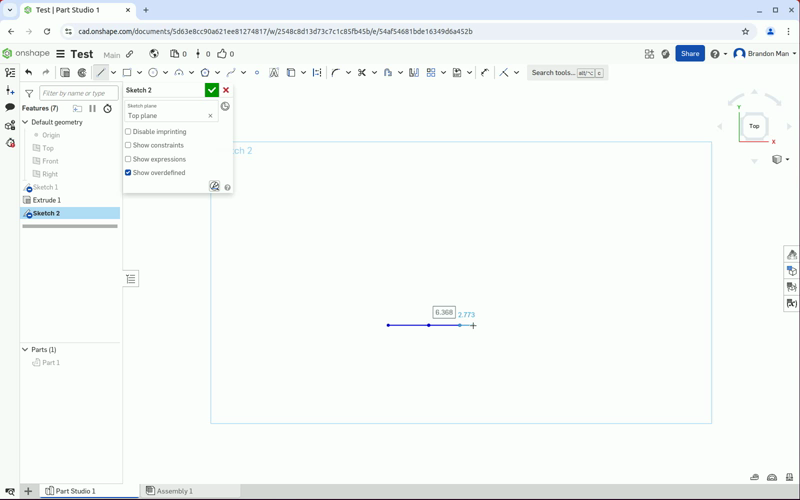
key_up(shift)
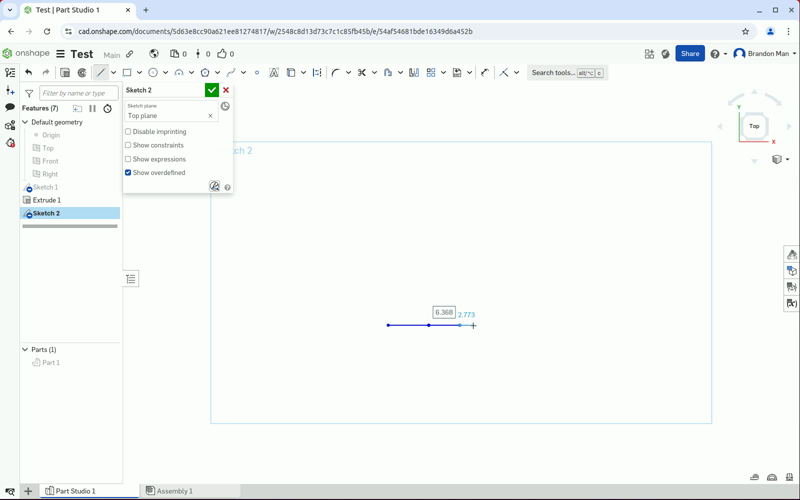
key_down(shift)
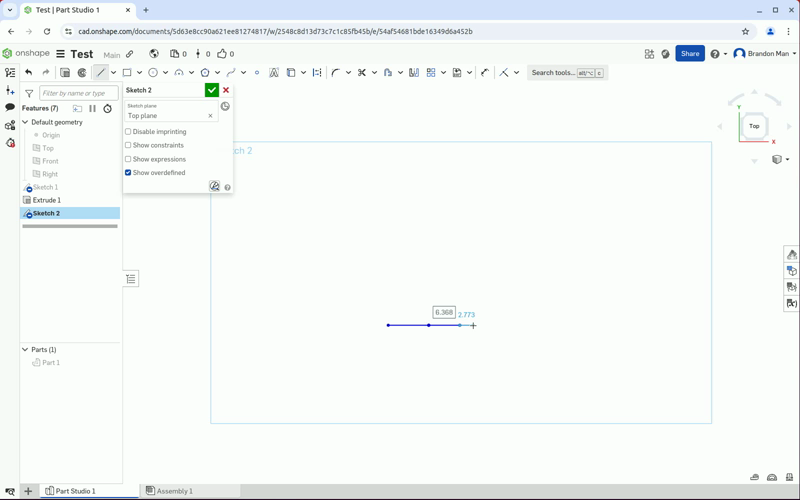
mouse_move(571, 325)
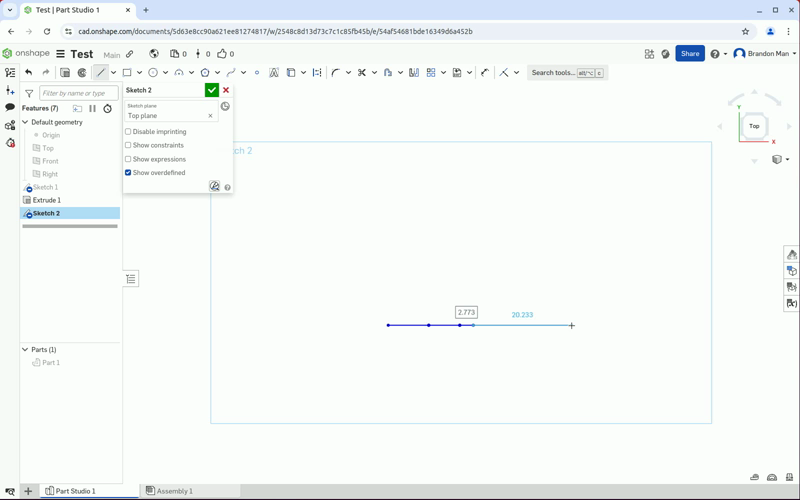
click(571, 325)
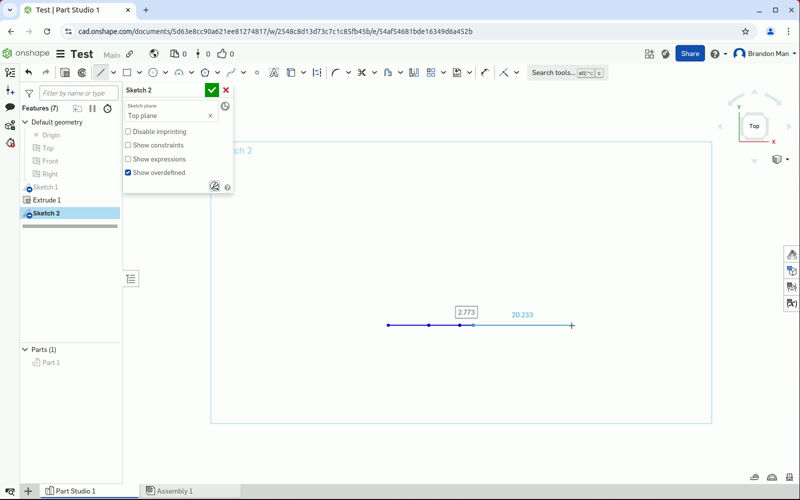
key_up(shift)
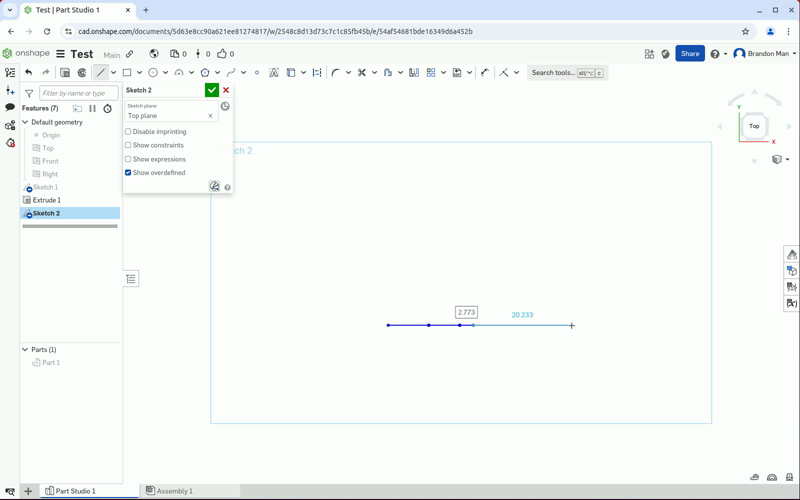
key_down(shift)
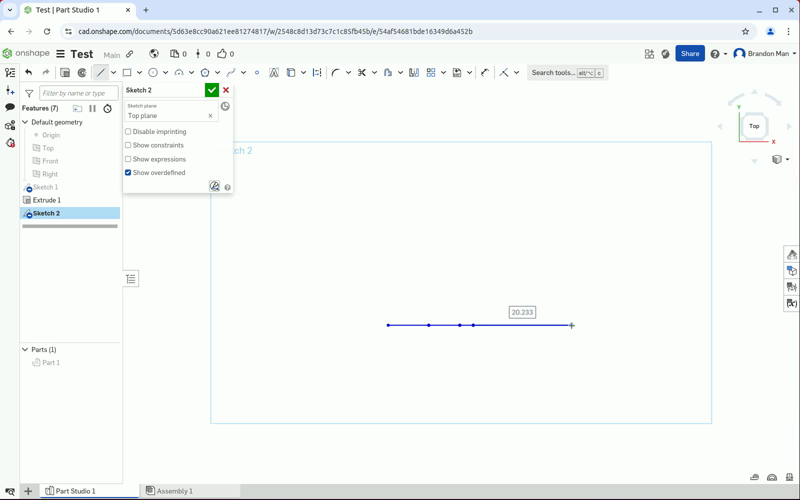
mouse_move(589, 325)
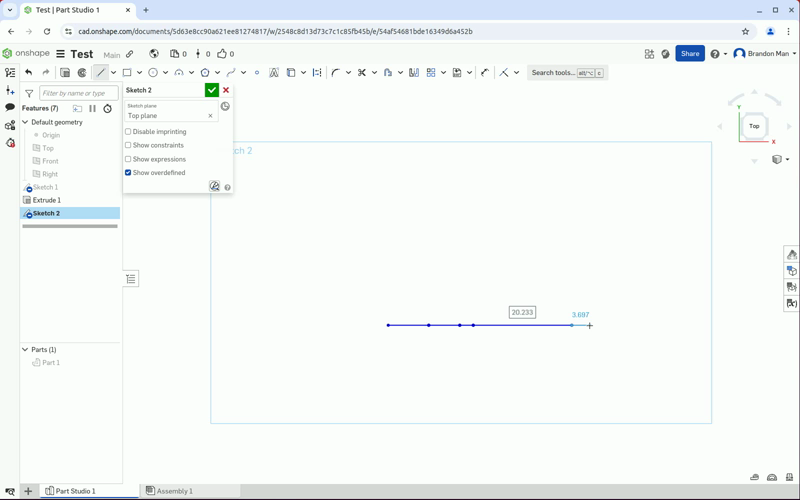
mouse_move(571, 317)
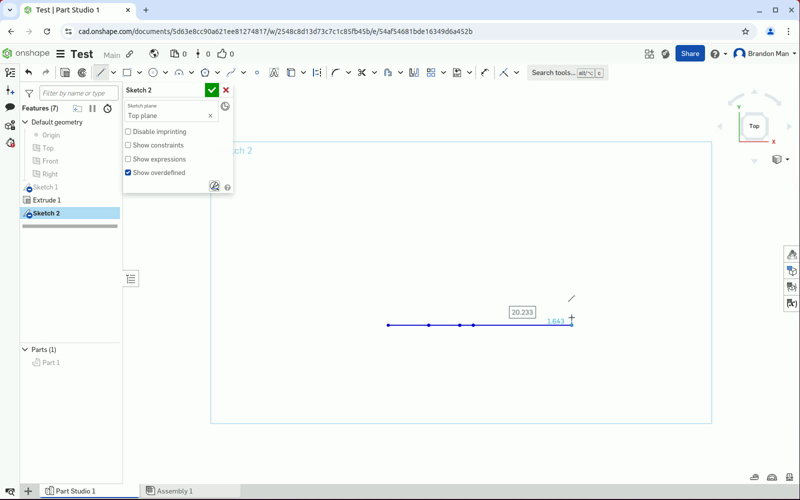
click(571, 317)
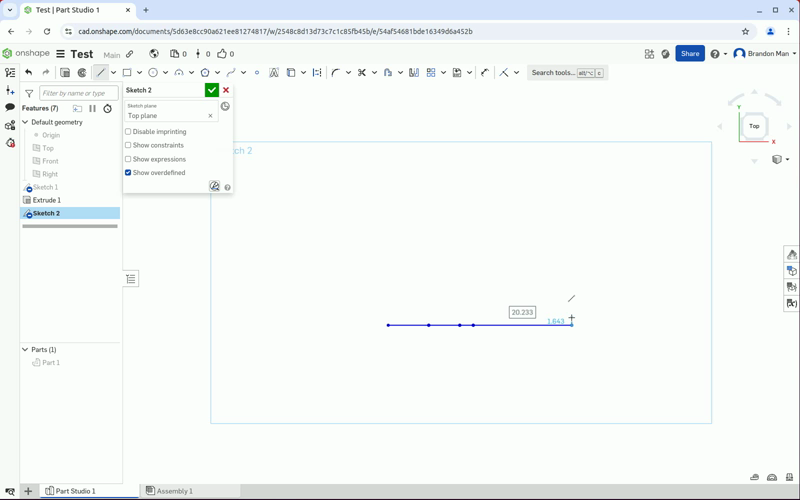
key_up(shift)
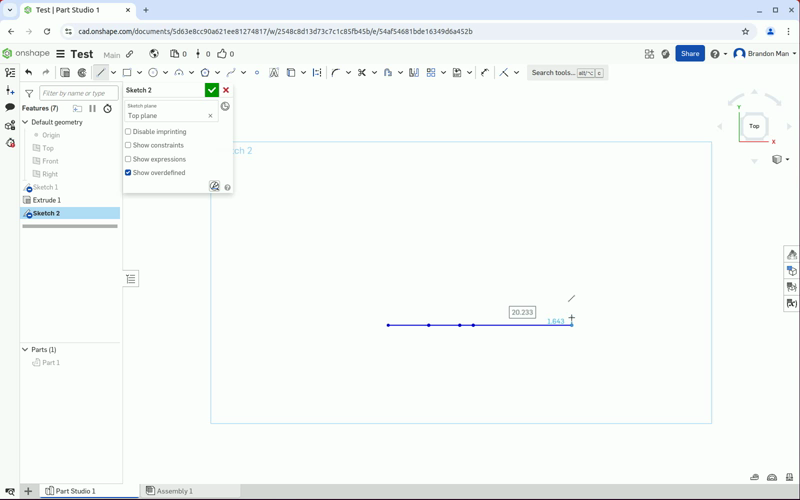
key_down(shift)
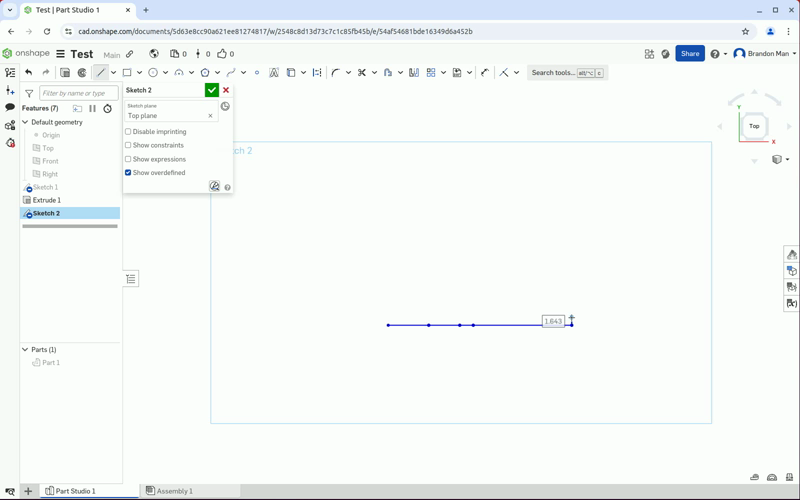
mouse_move(589, 317)
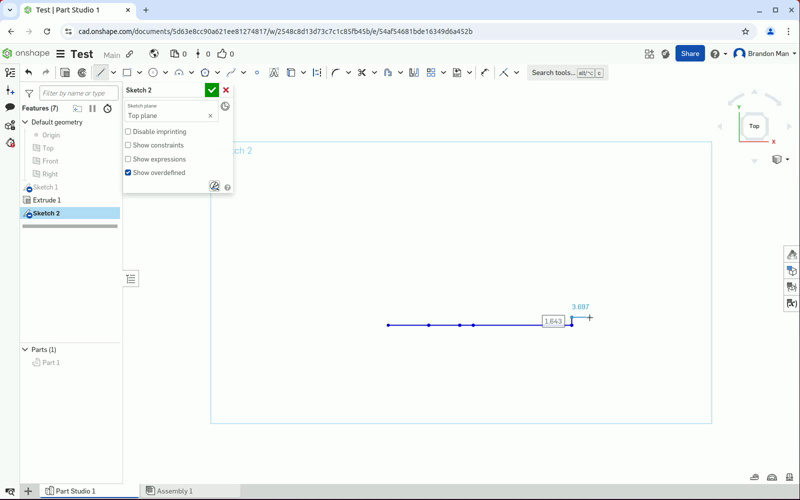
mouse_move(558, 317)
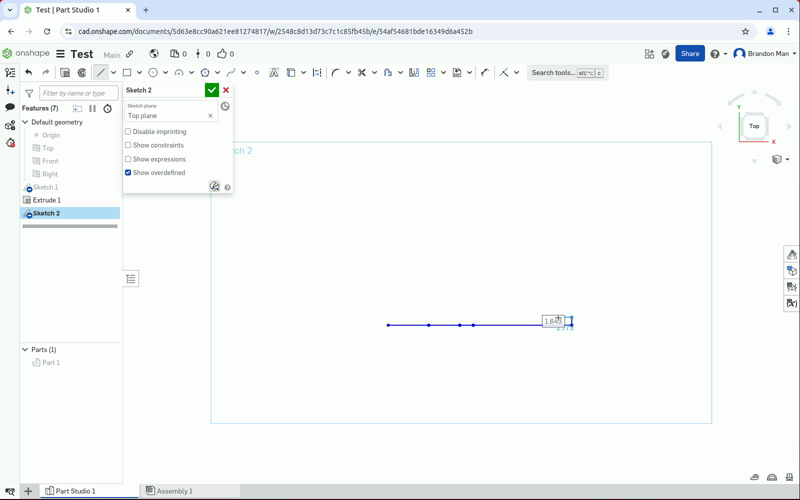
click(558, 317)
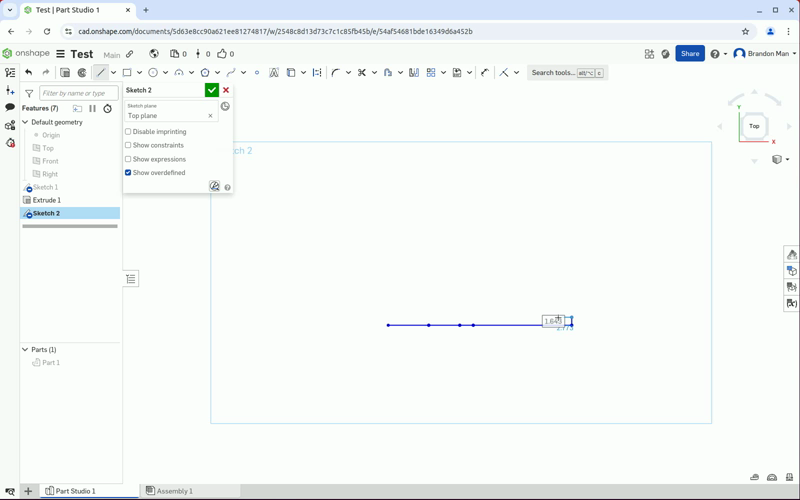
key_up(shift)
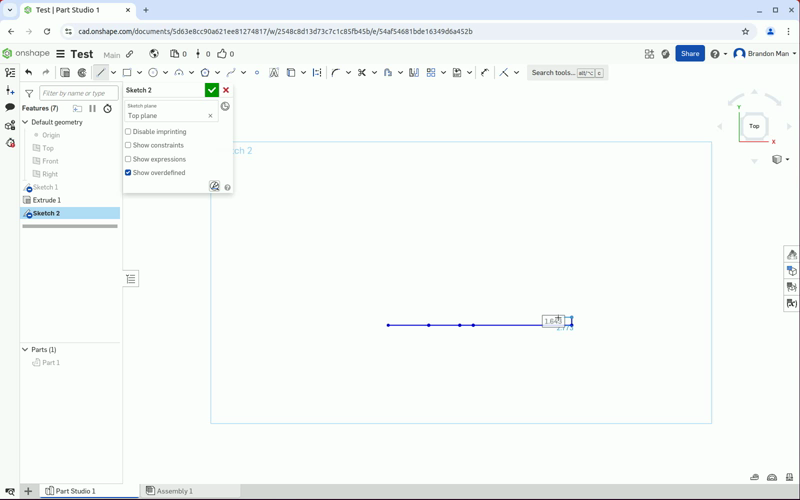
key_down(shift)
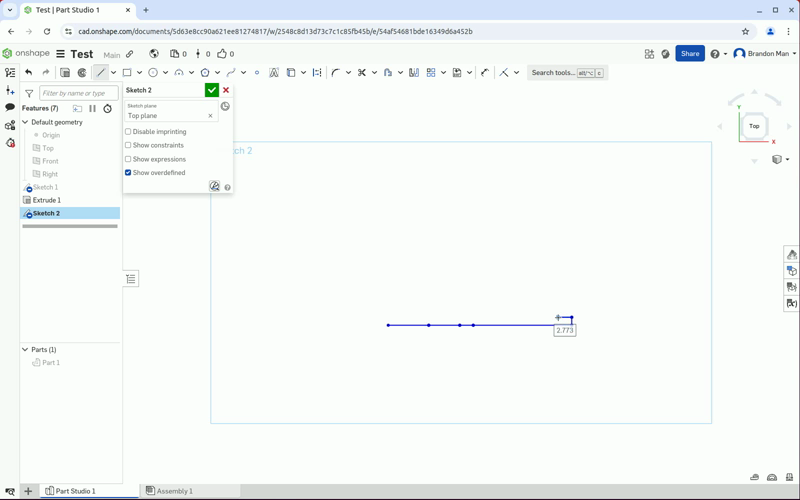
mouse_move(473, 317)
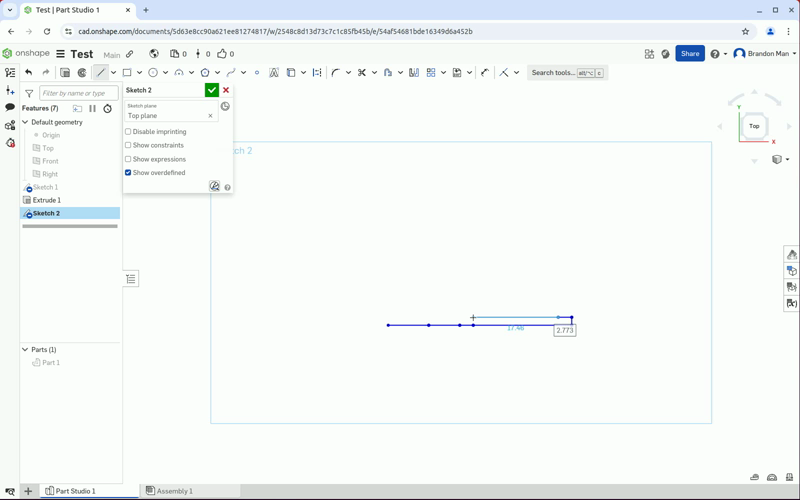
click(473, 317)
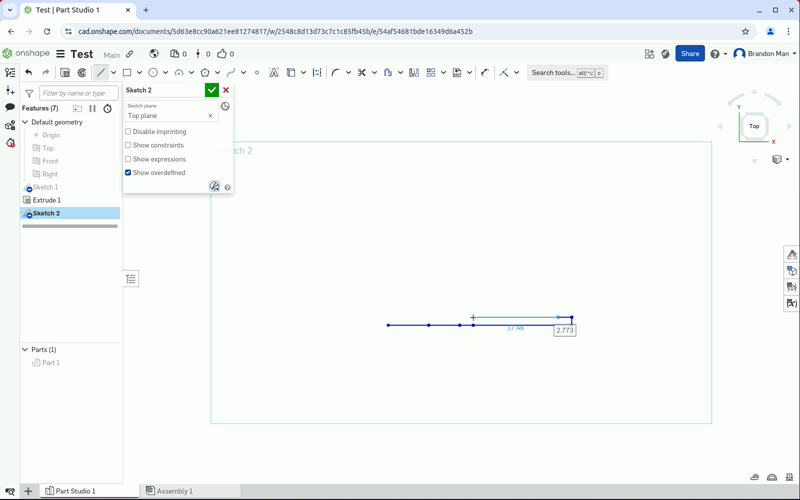
key_up(shift)
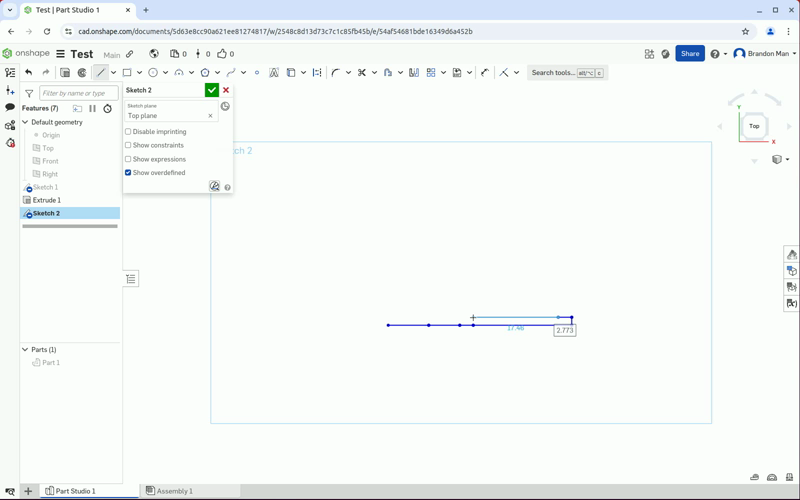
key_down(shift)
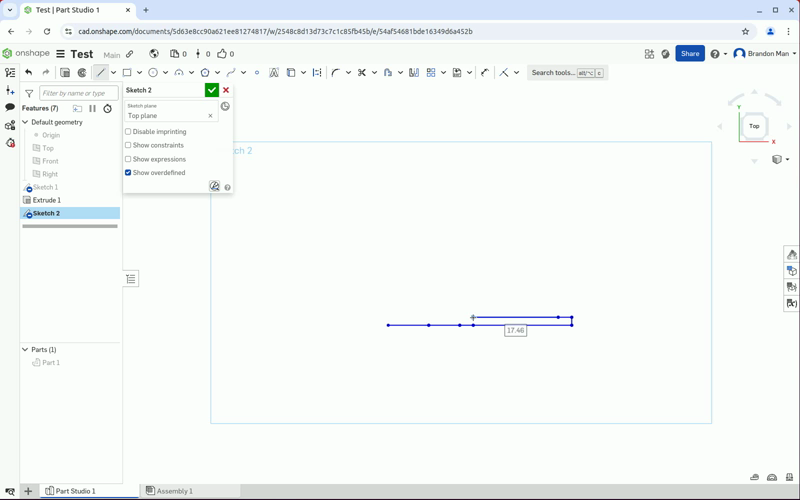
mouse_move(503, 317)
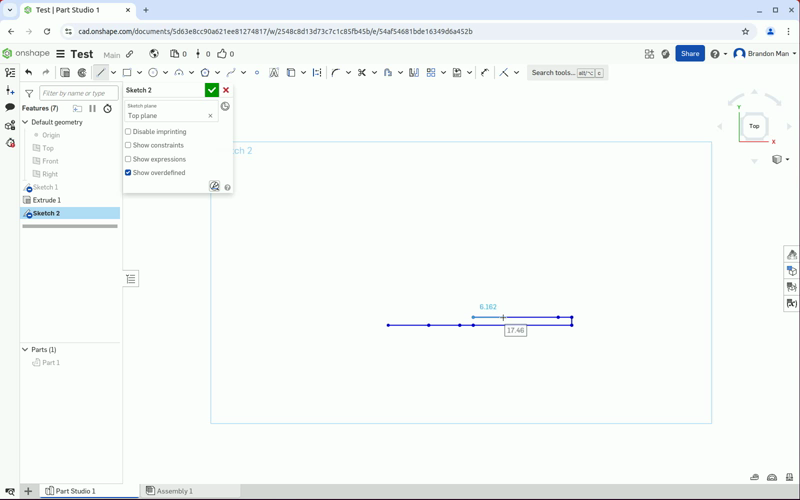
mouse_move(465, 317)
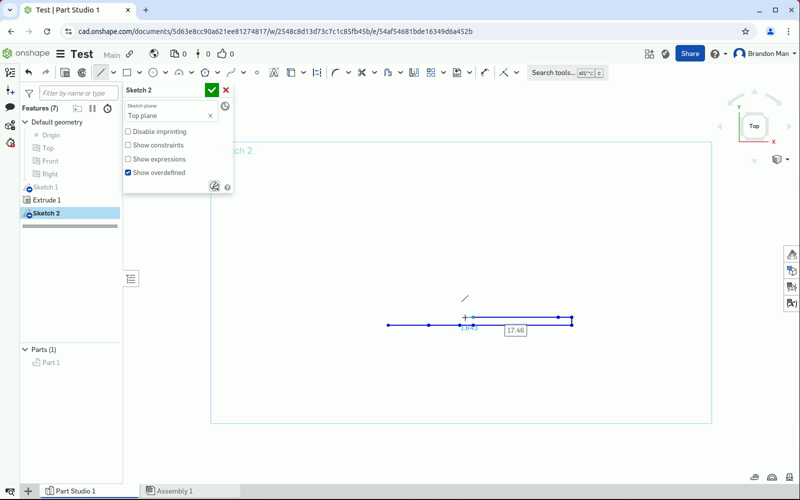
click(465, 317)
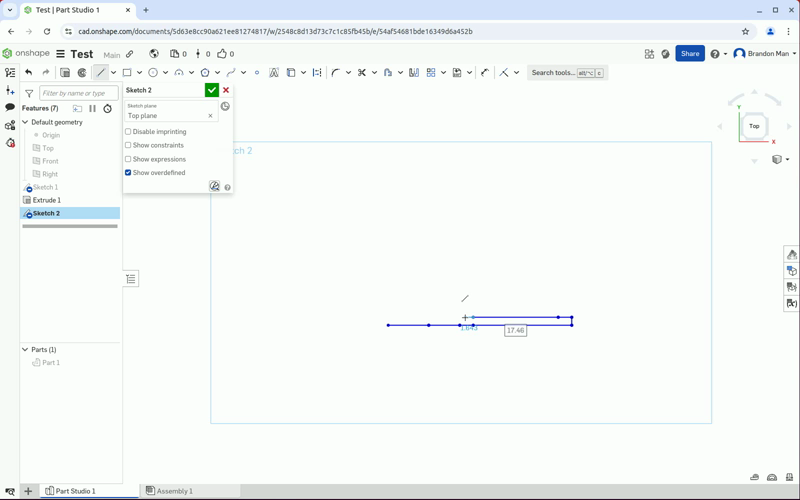
key_up(shift)
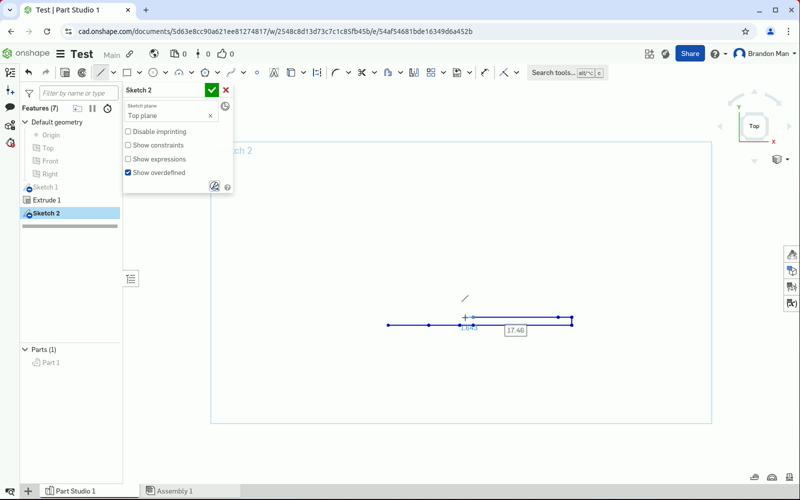
key_down(shift)
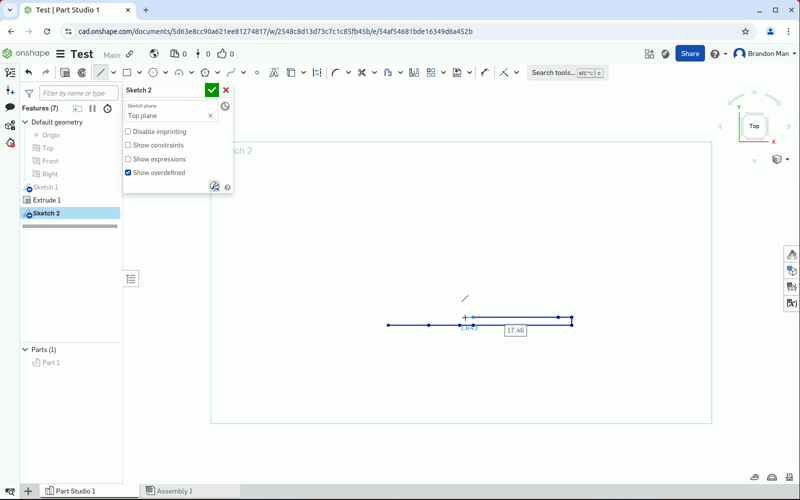
mouse_move(495, 317)
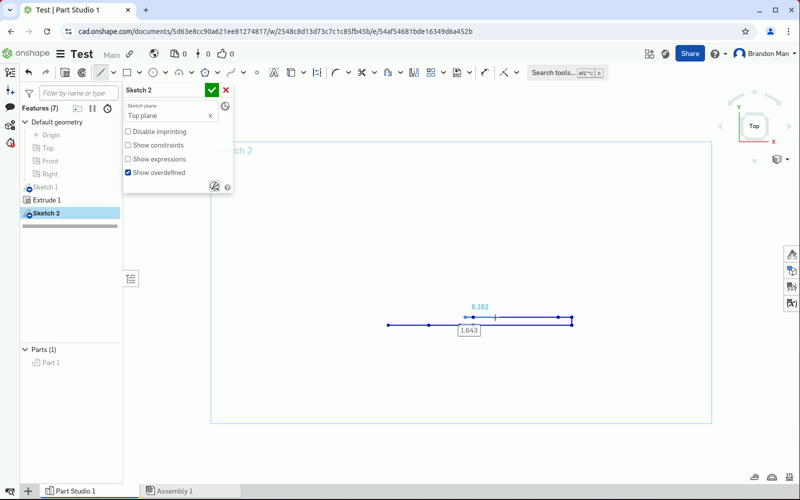
mouse_move(459, 317)
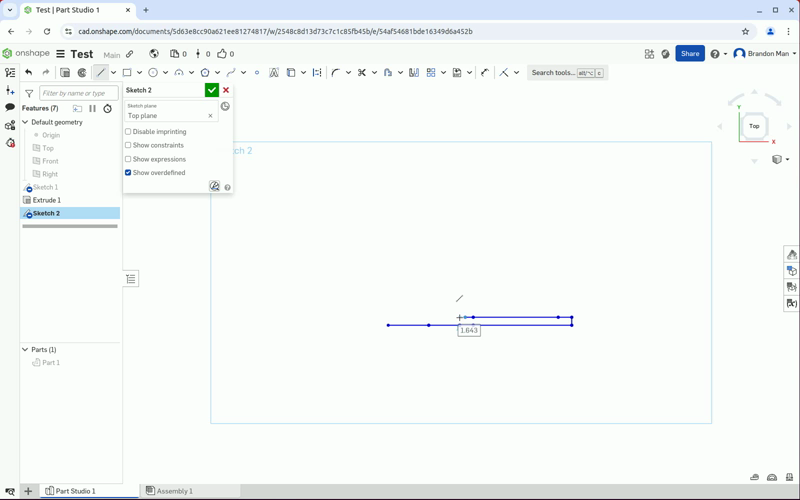
scroll(6)
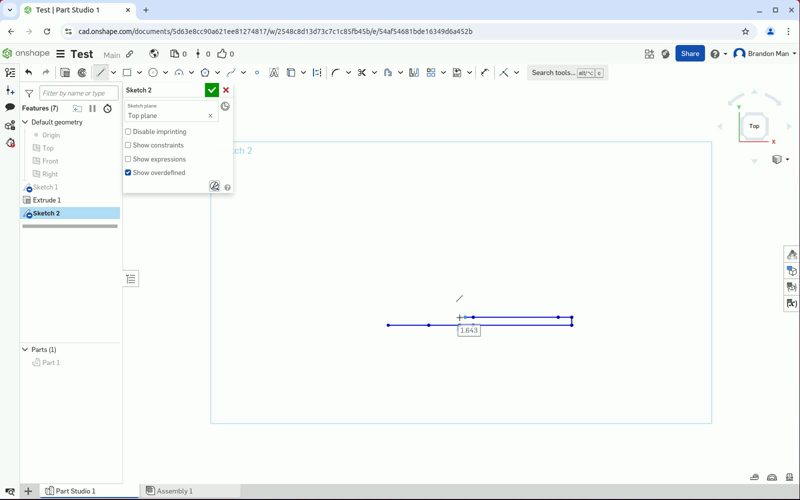
scroll(6)
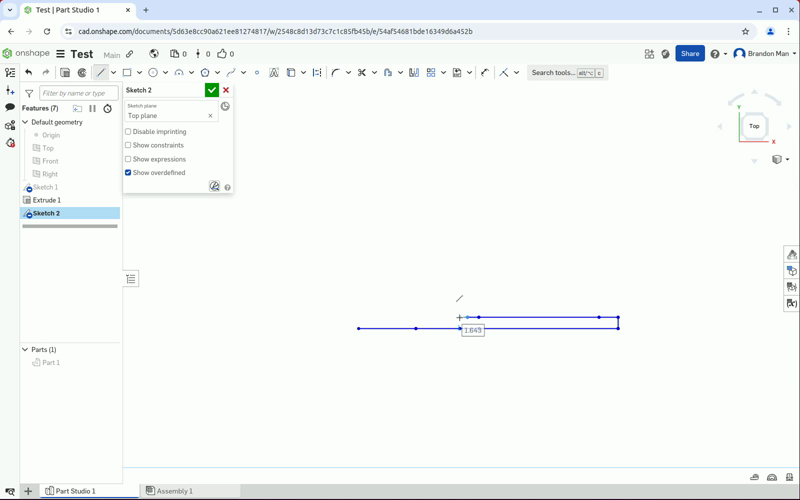
scroll(6)
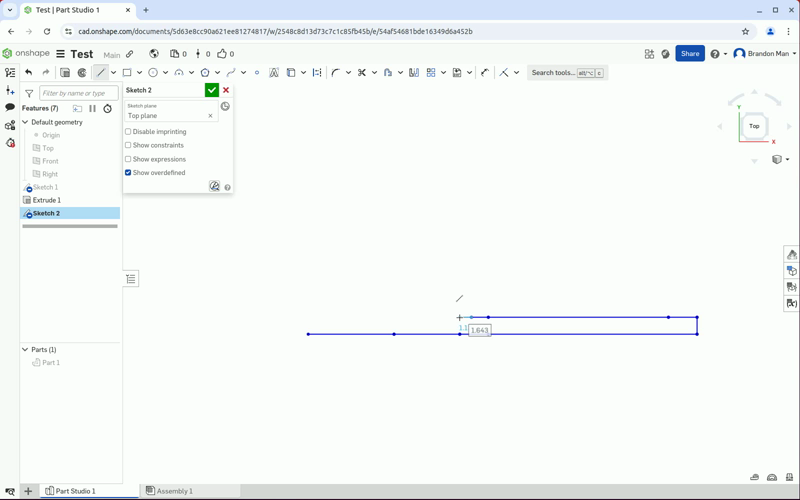
scroll(6)
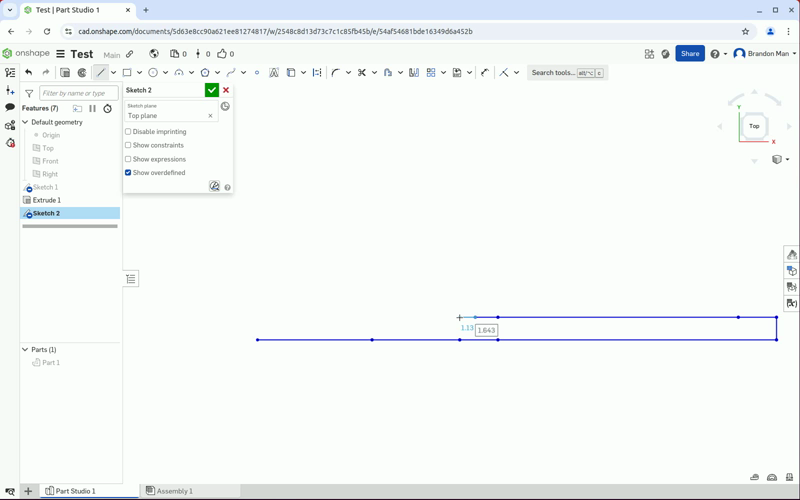
scroll(6)
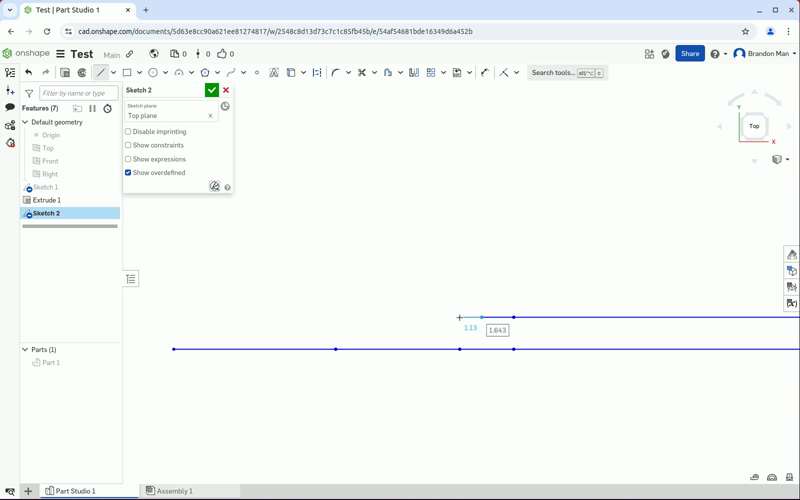
scroll(6)
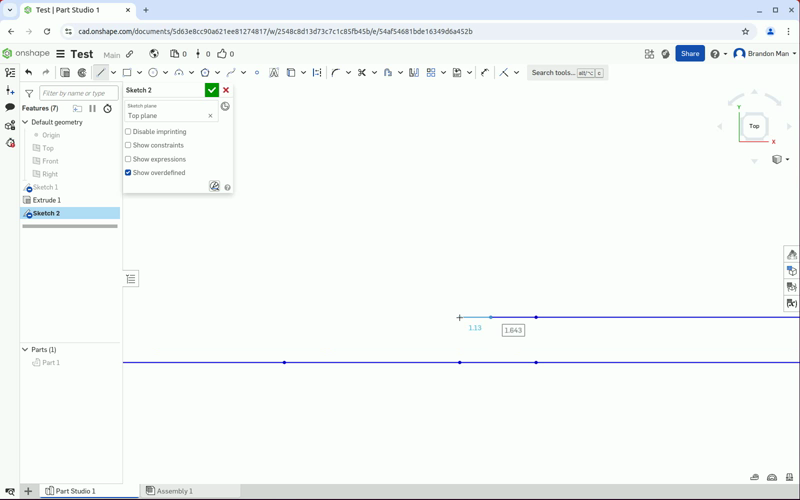
scroll(6)
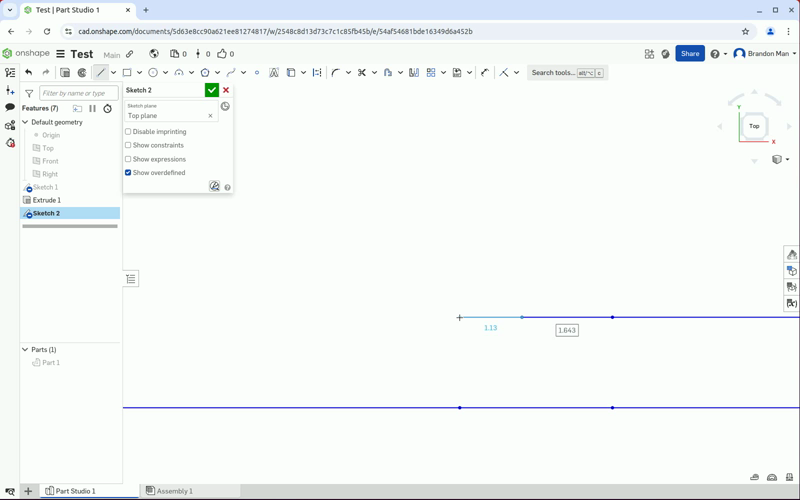
click(459, 317)
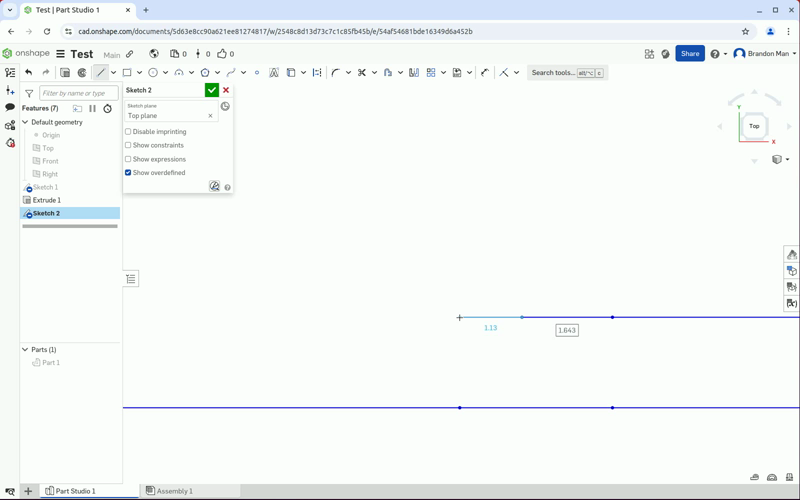
scroll(-6)
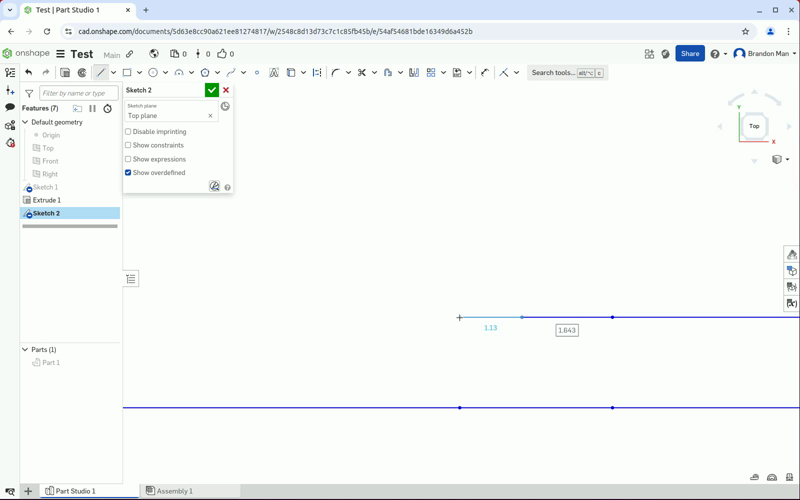
scroll(-6)
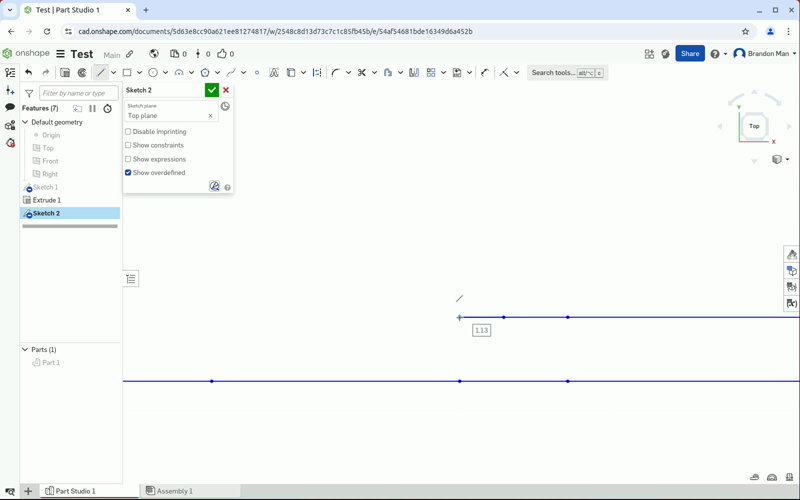
scroll(-6)
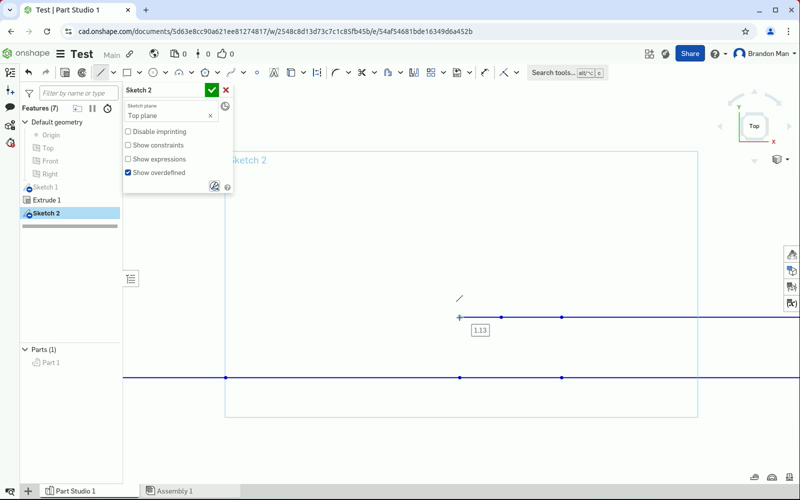
scroll(-6)
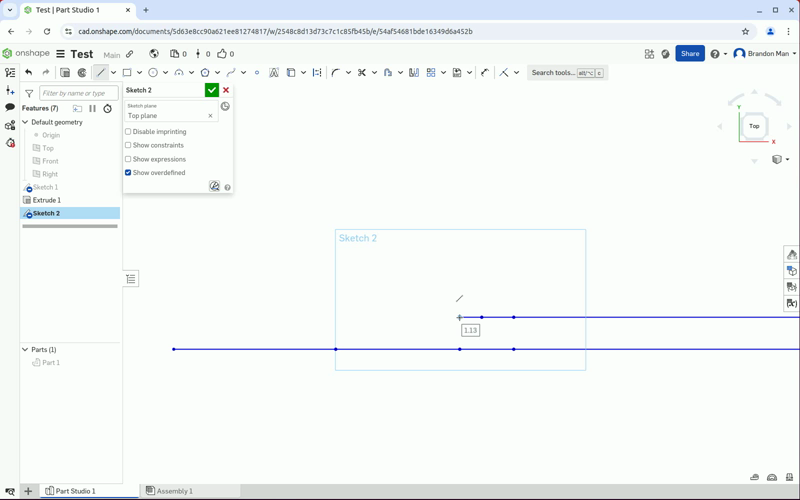
scroll(-6)
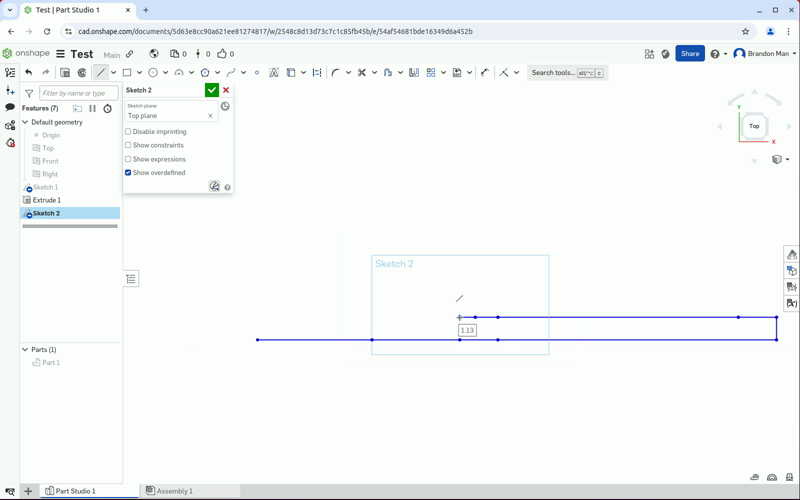
scroll(-6)
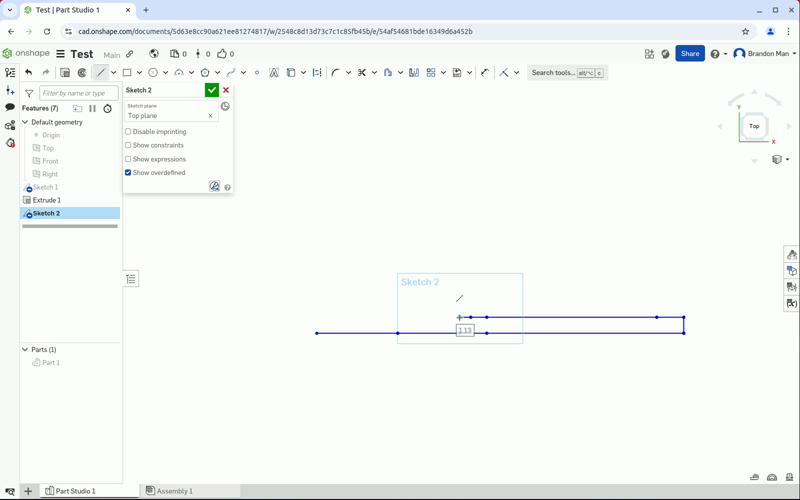
scroll(-6)
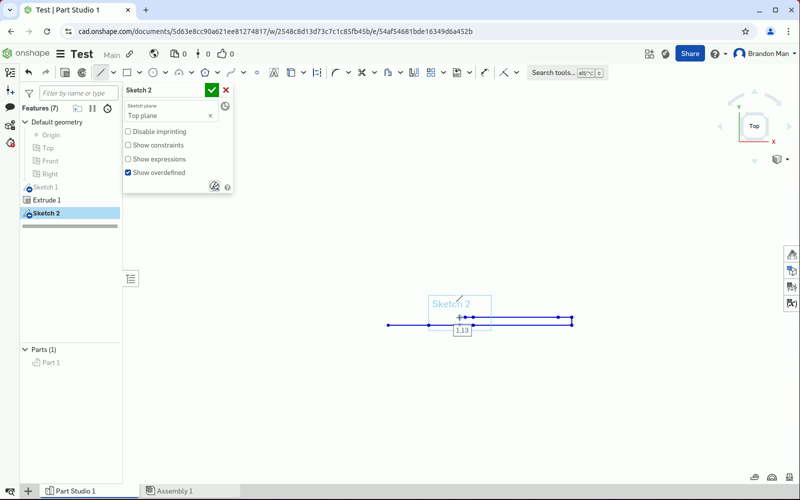
key_up(shift)
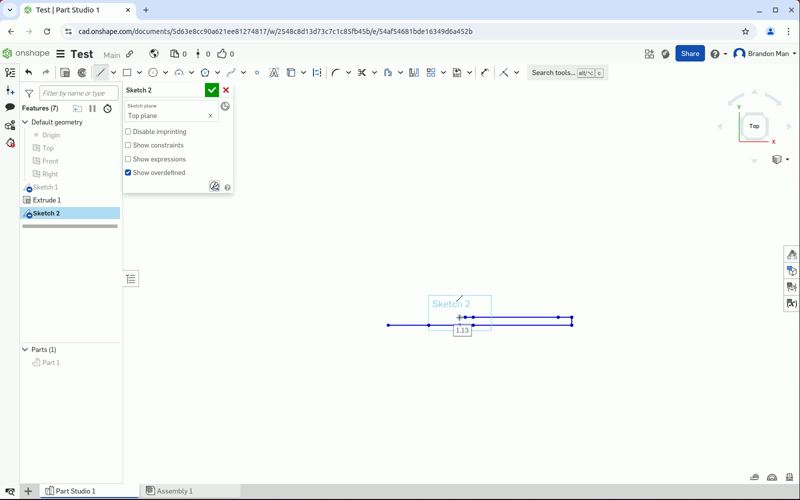
key_down(shift)
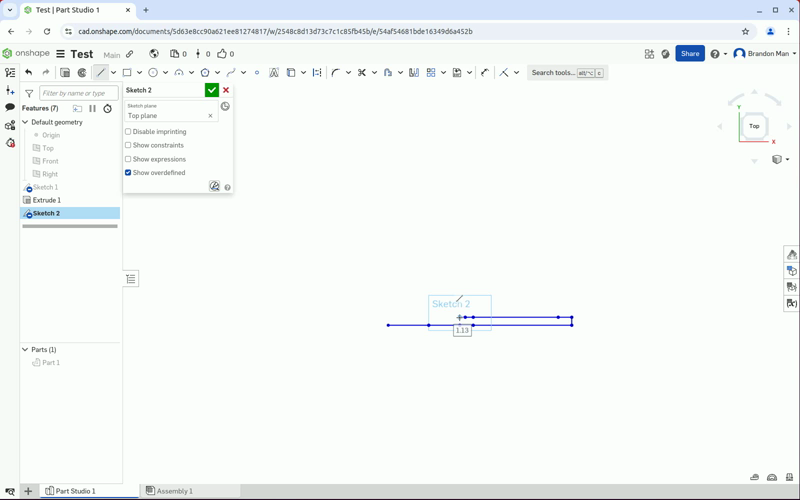
mouse_move(489, 317)
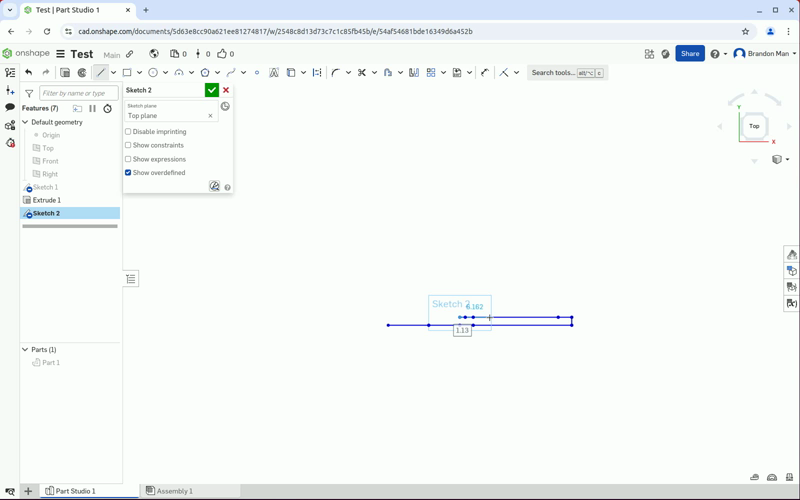
mouse_move(430, 317)
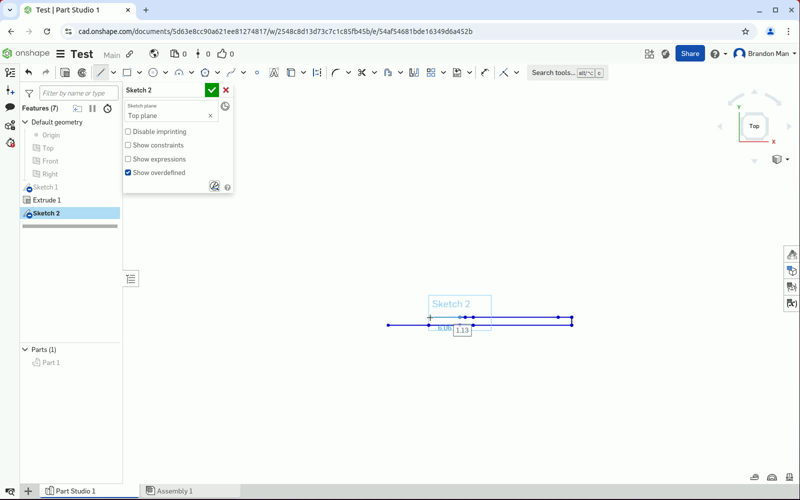
click(430, 317)
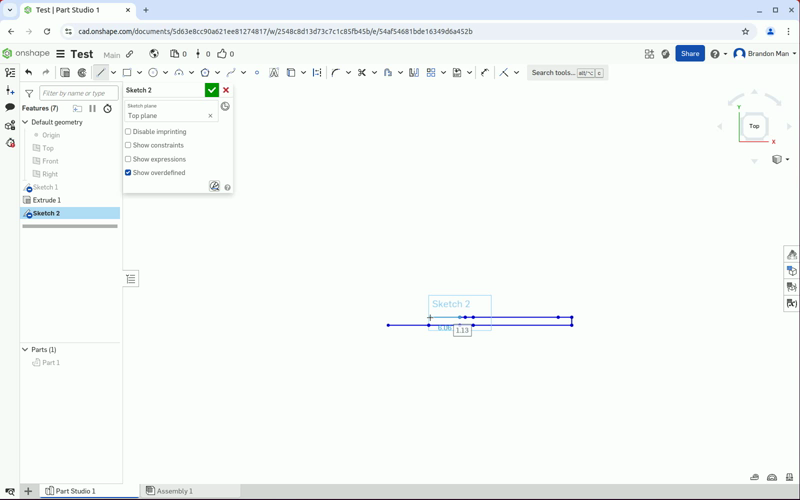
key_up(shift)
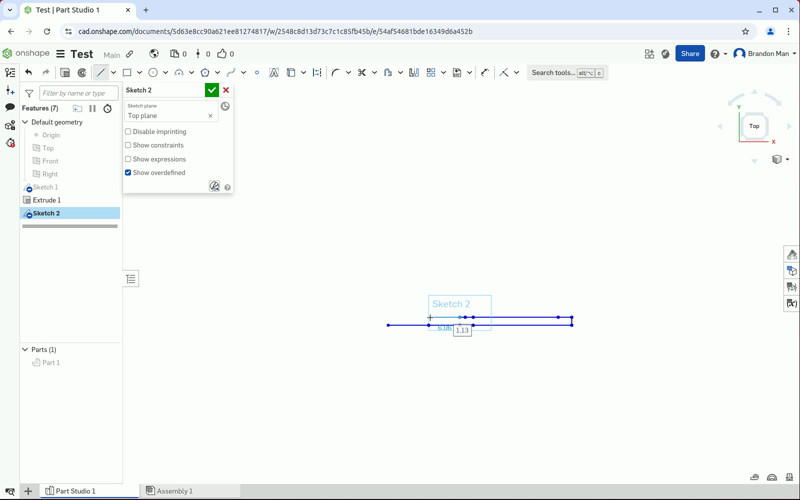
key_down(shift)
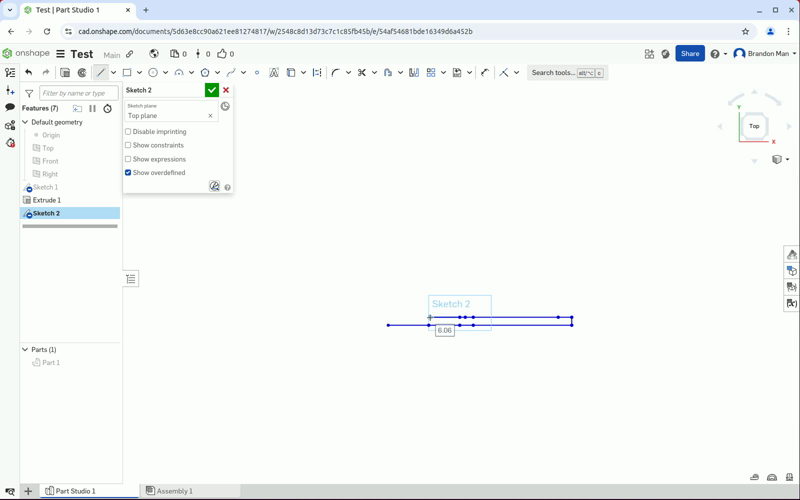
mouse_move(460, 317)
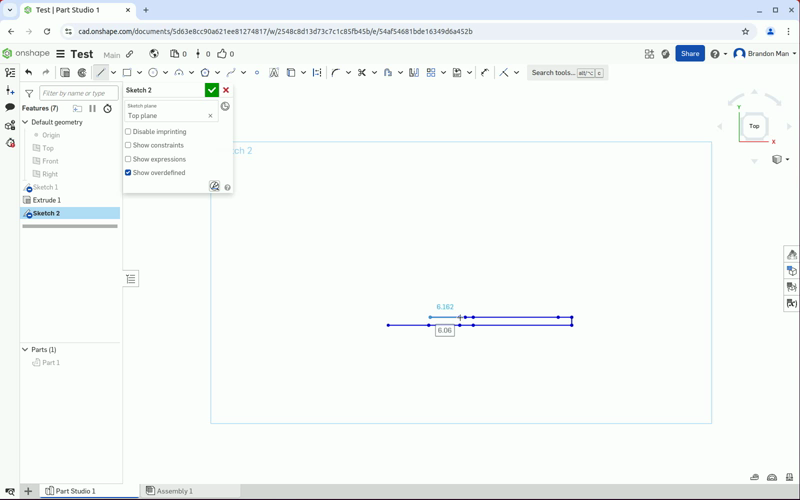
mouse_move(426, 317)
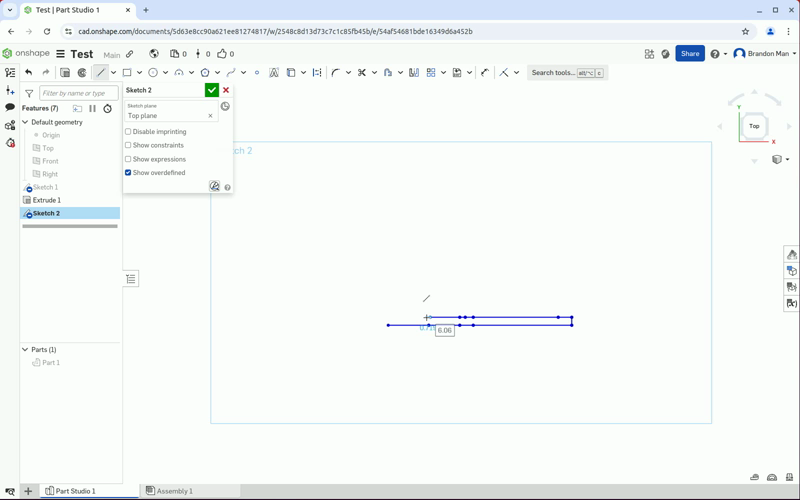
scroll(6)
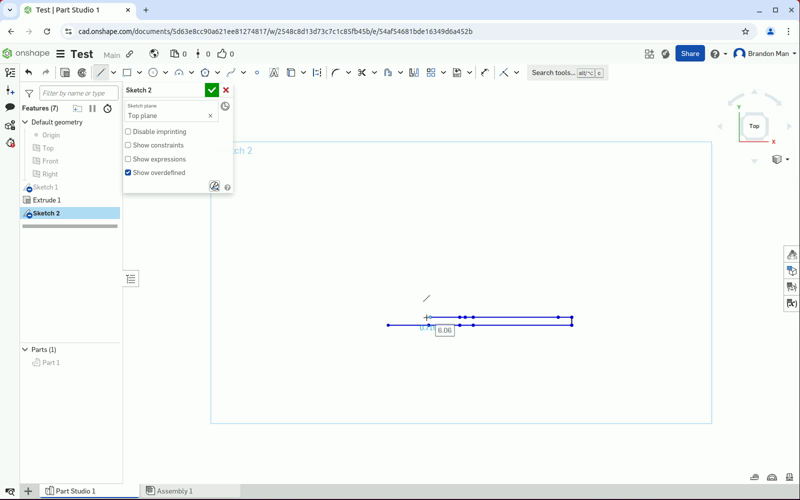
scroll(6)
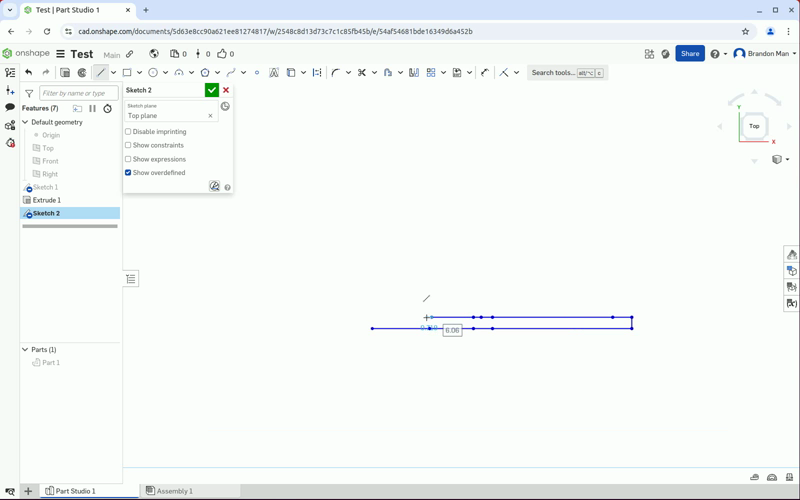
scroll(6)
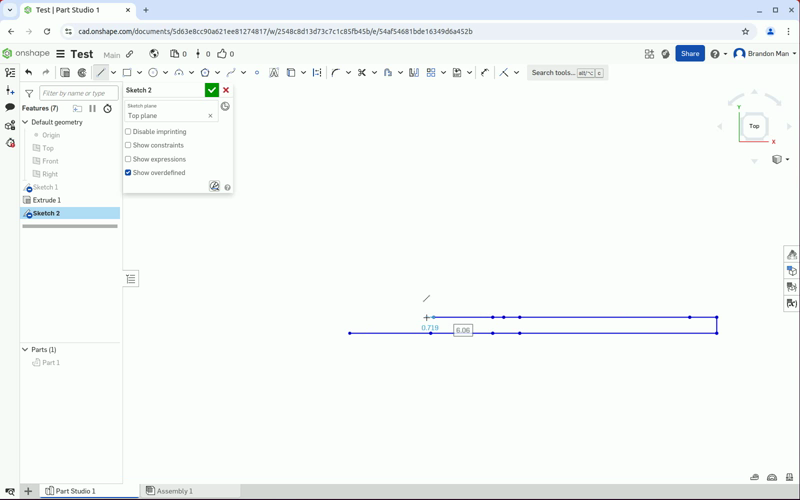
scroll(6)
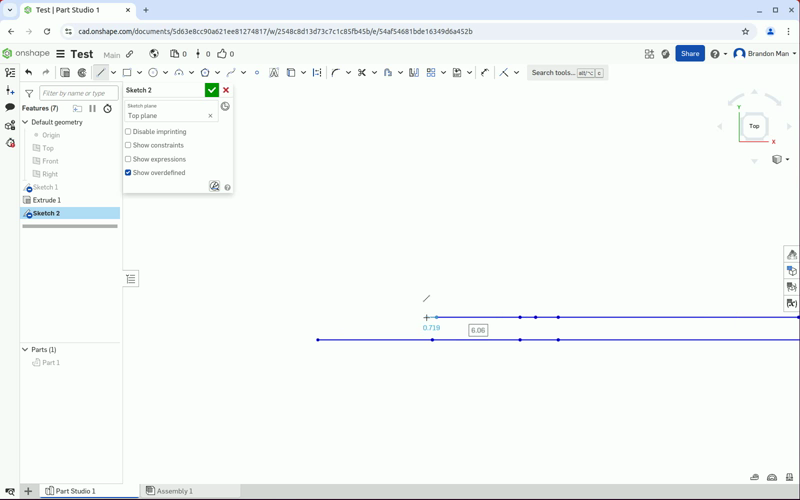
scroll(6)
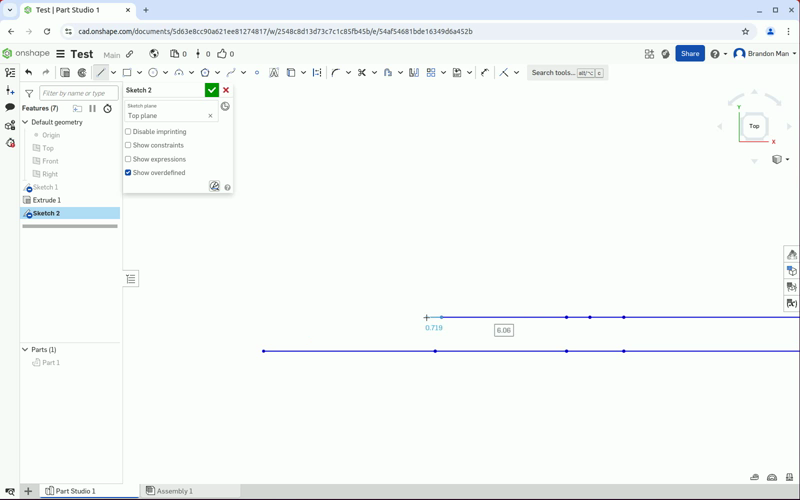
scroll(6)
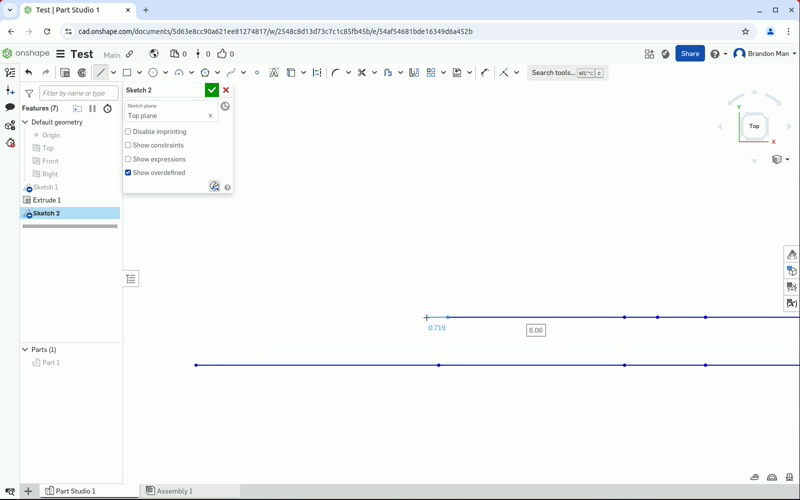
scroll(6)
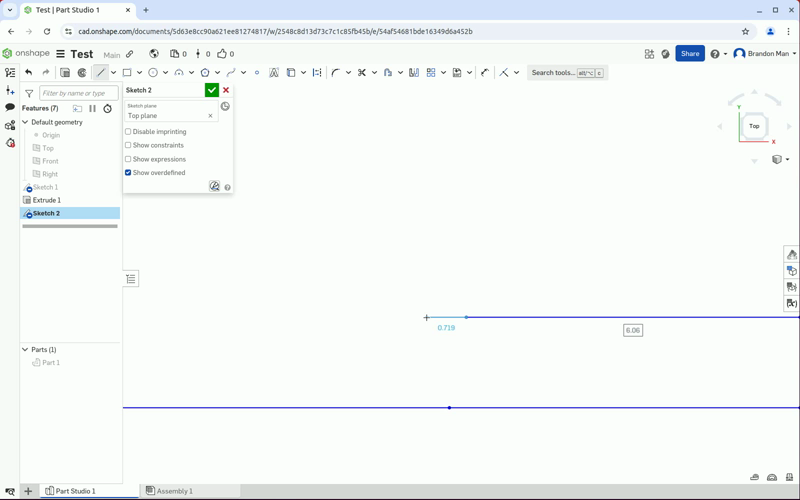
click(426, 317)
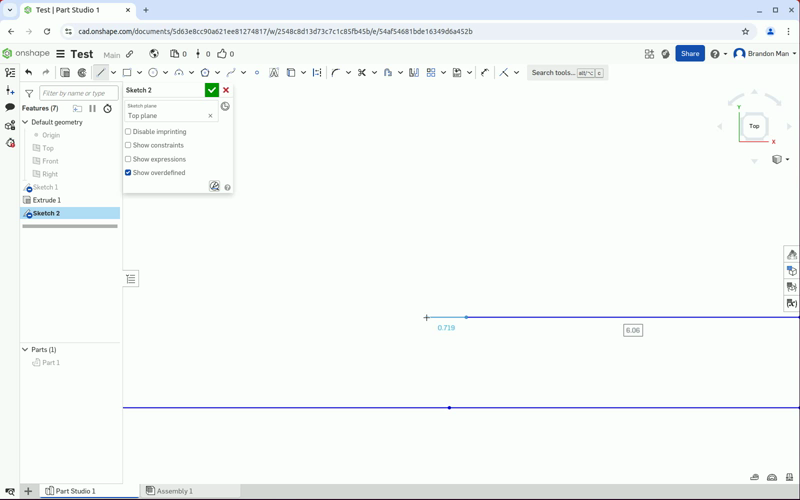
scroll(-6)
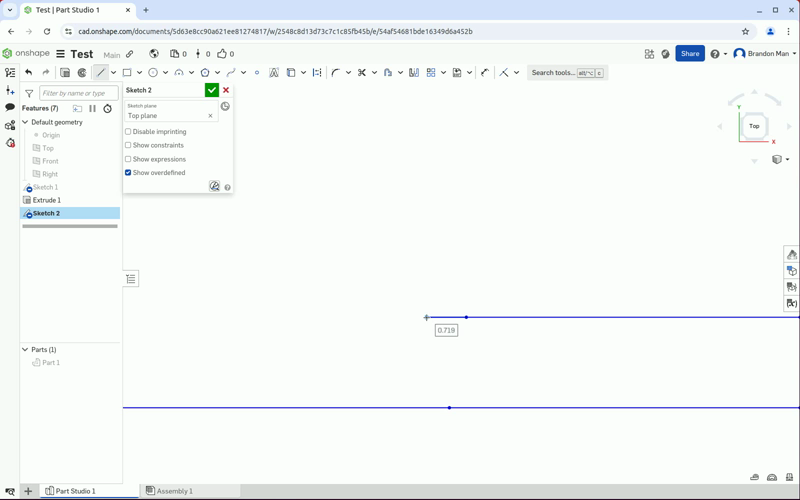
scroll(-6)
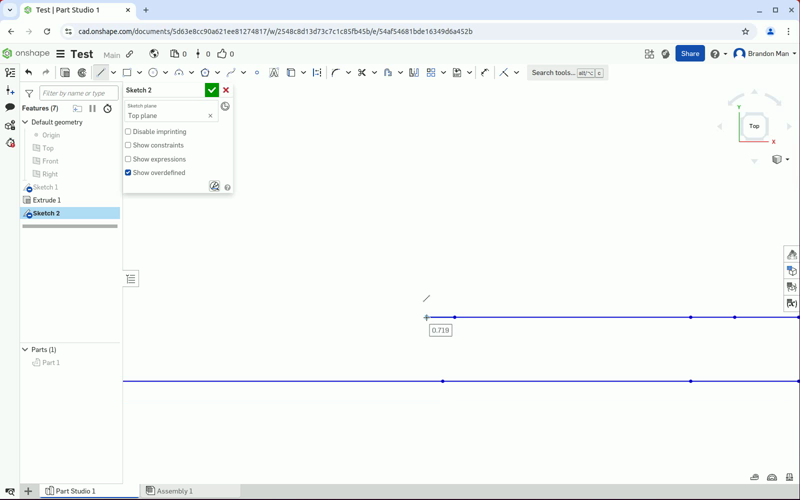
scroll(-6)
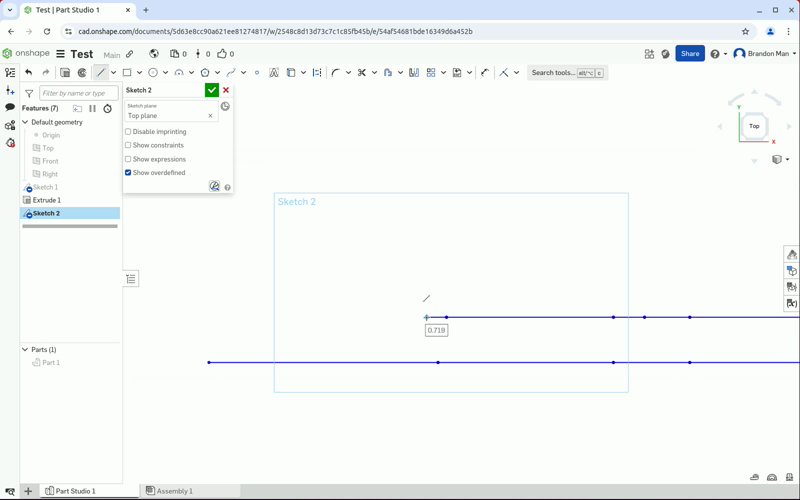
scroll(-6)
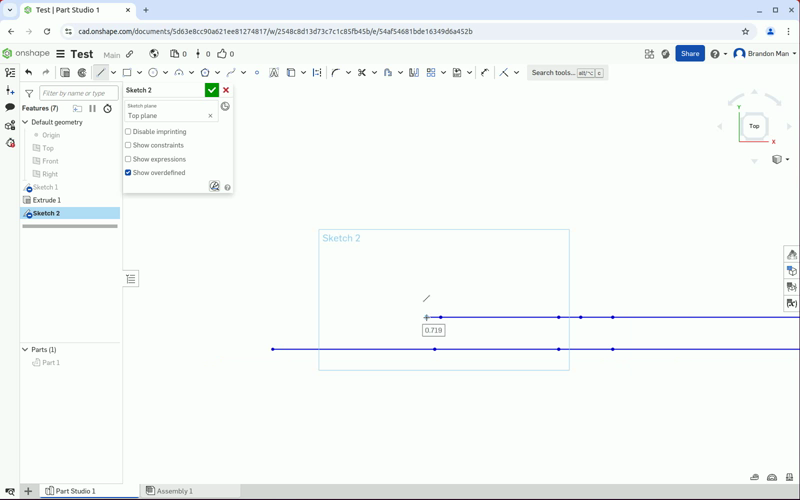
scroll(-6)
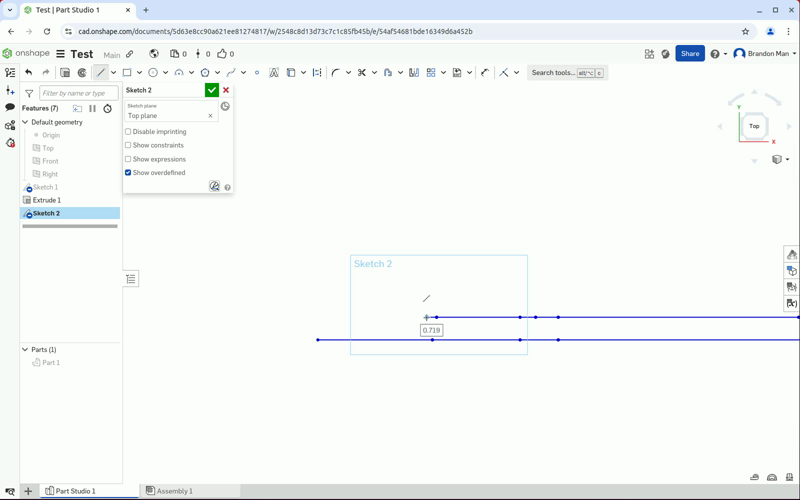
scroll(-6)
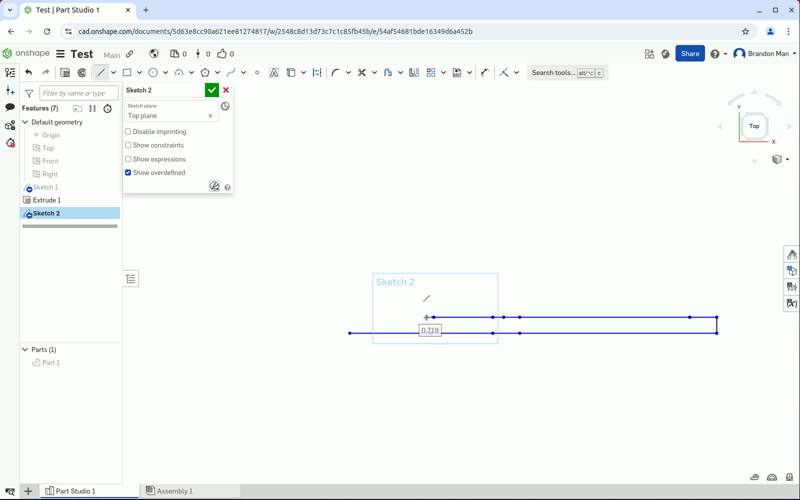
scroll(-6)
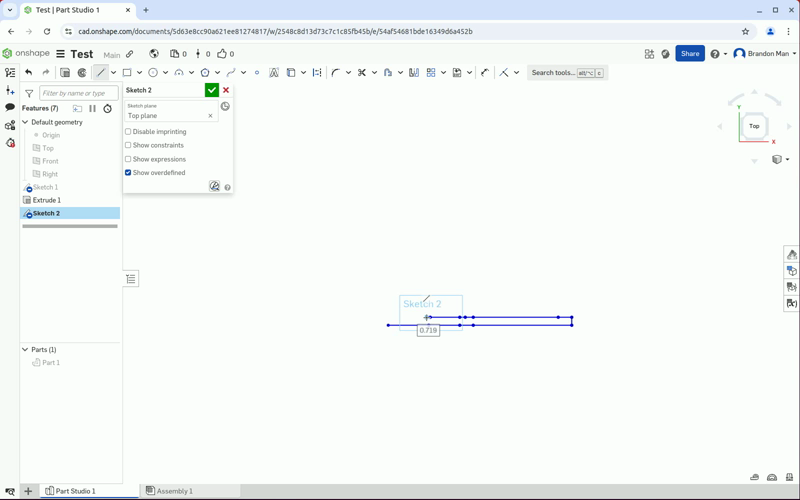
key_up(shift)
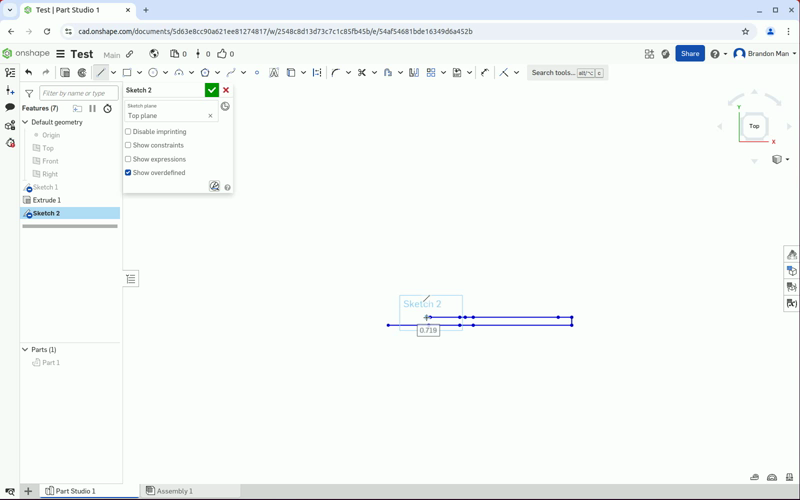
key_down(shift)
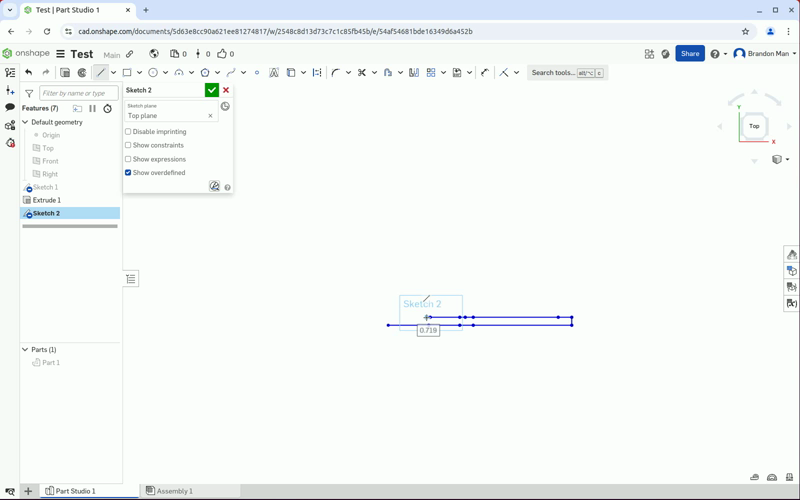
mouse_move(456, 317)
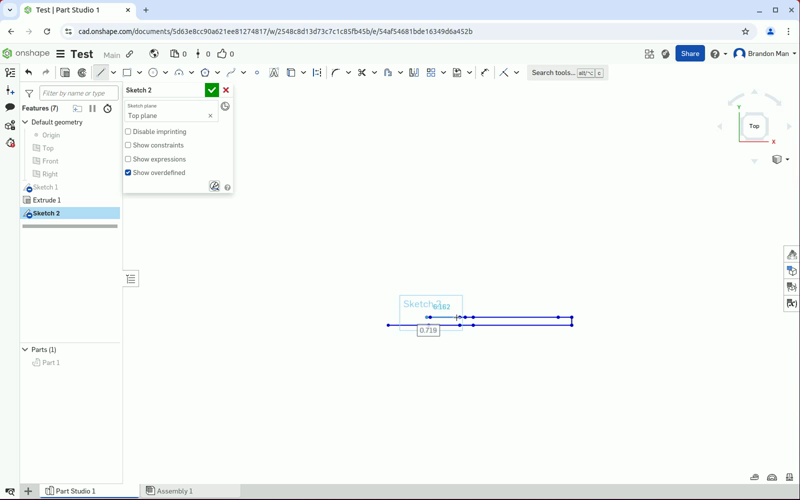
mouse_move(393, 317)
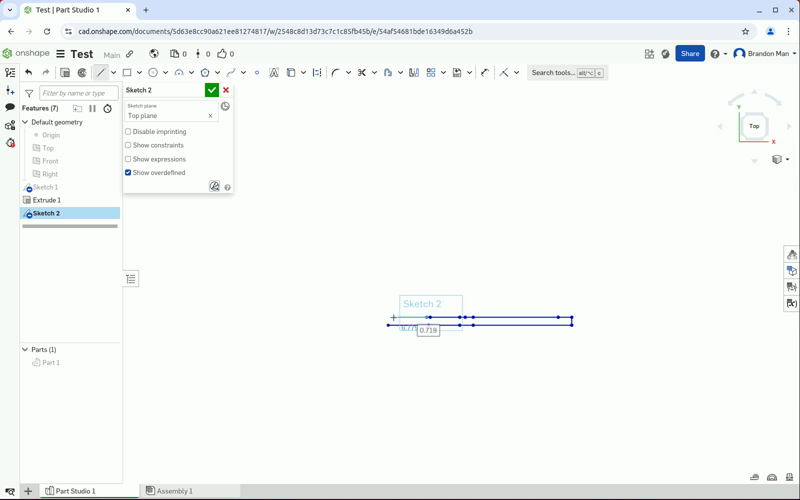
click(393, 317)
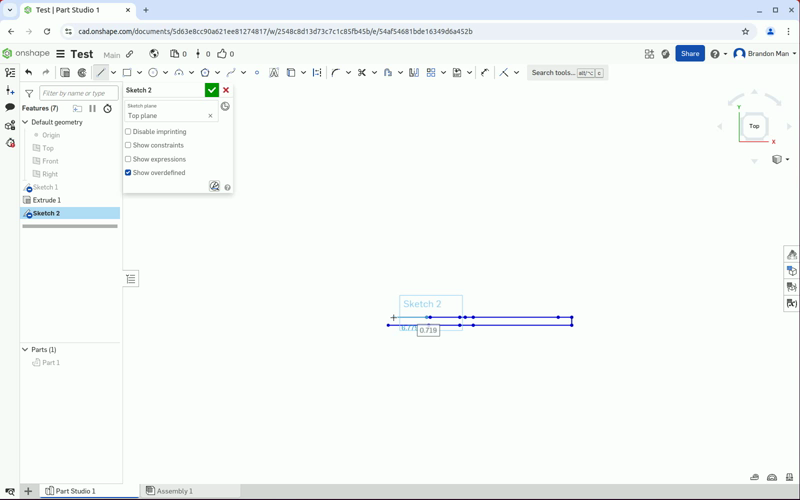
key_up(shift)
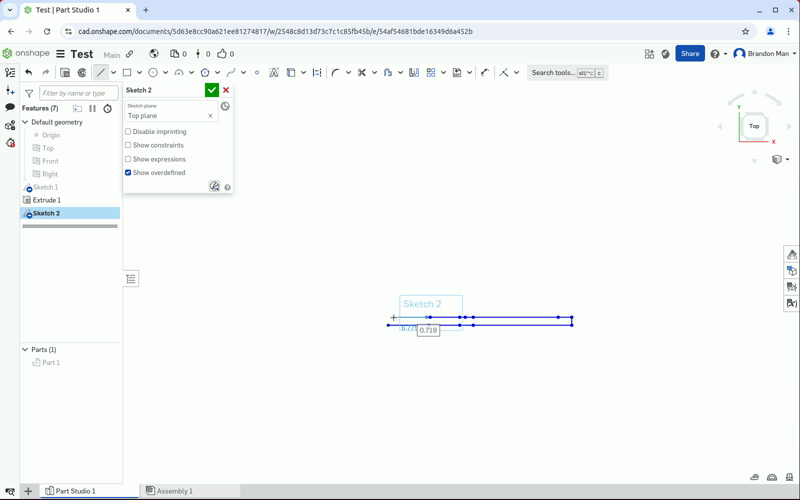
key_down(shift)
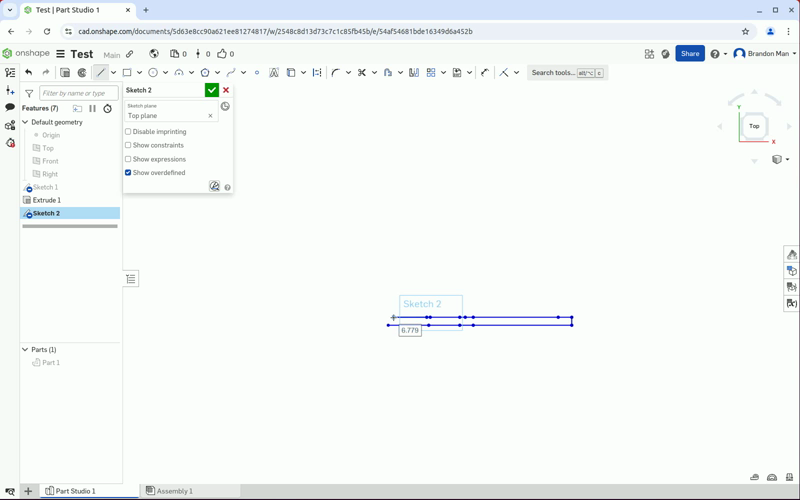
mouse_move(423, 317)
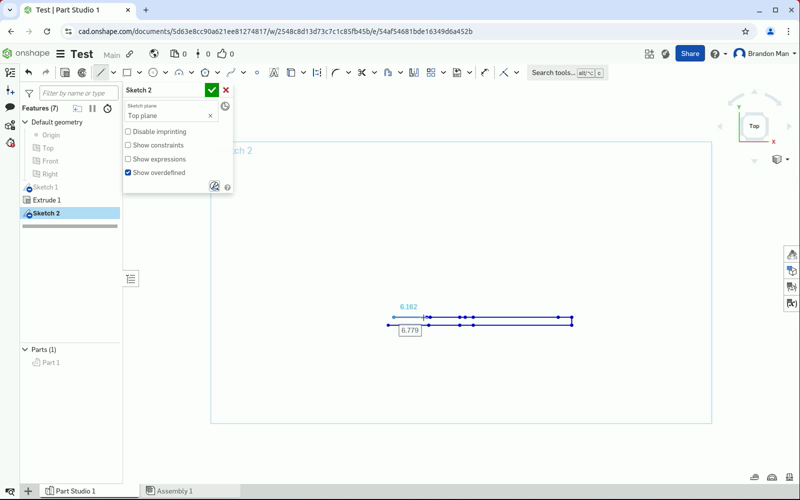
mouse_move(388, 317)
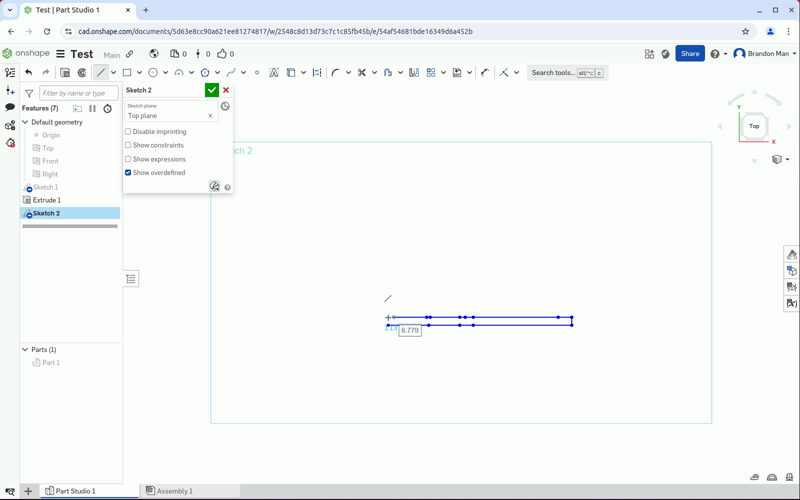
scroll(6)
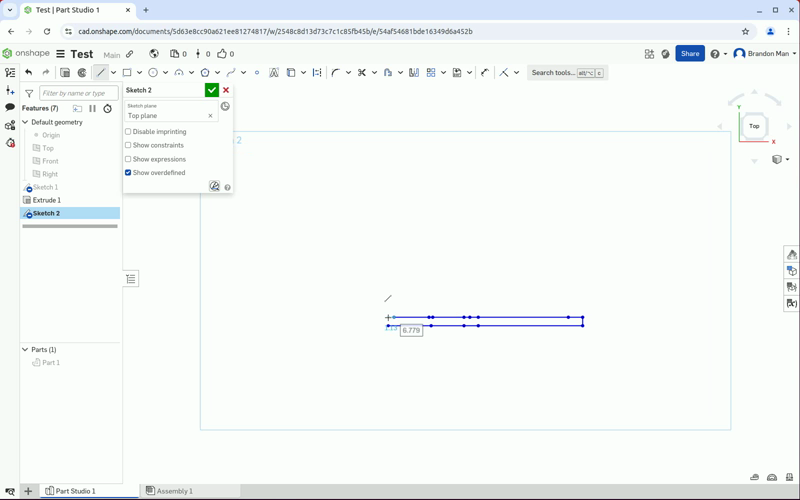
scroll(6)
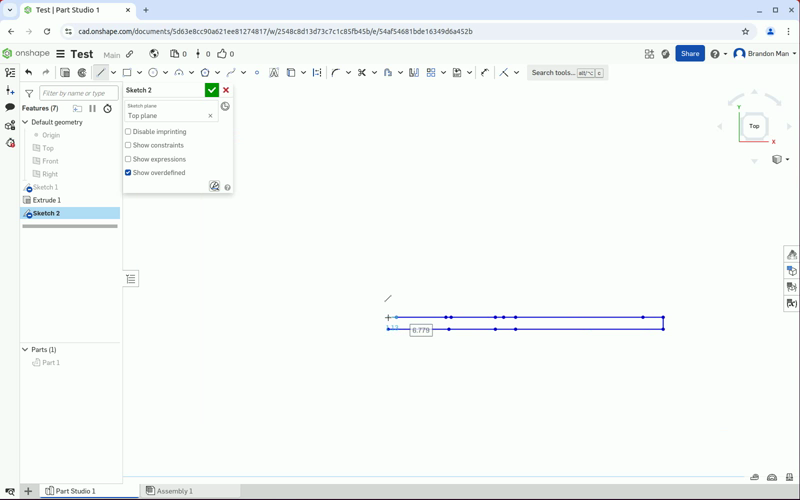
scroll(6)
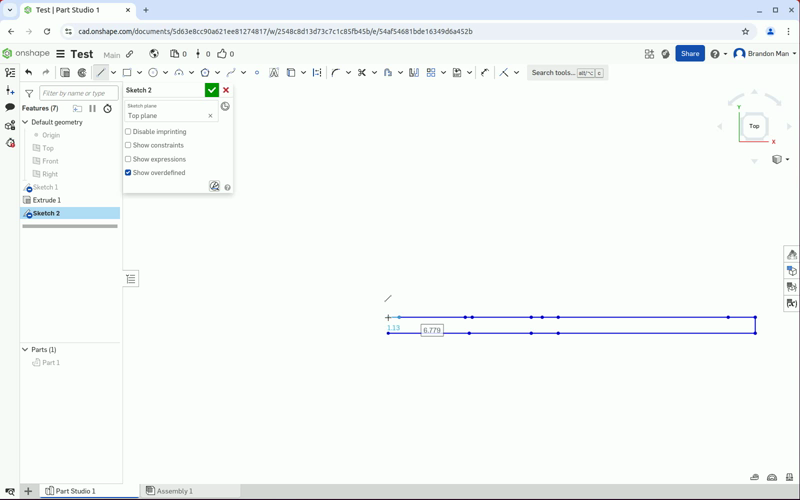
scroll(6)
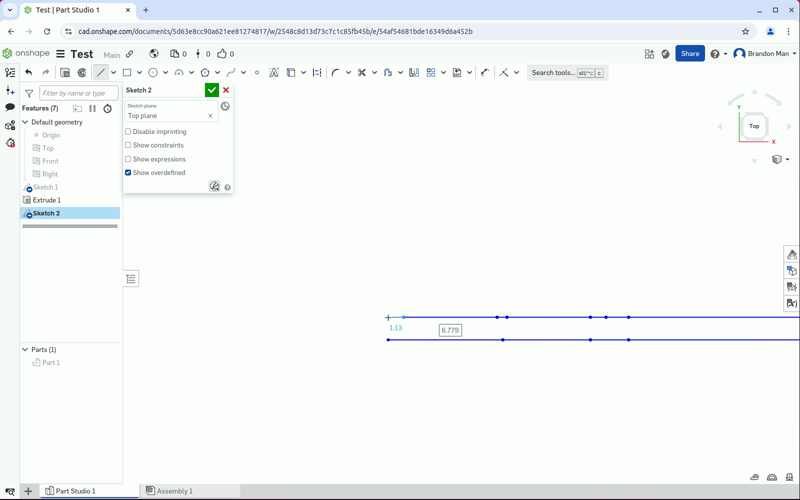
scroll(6)
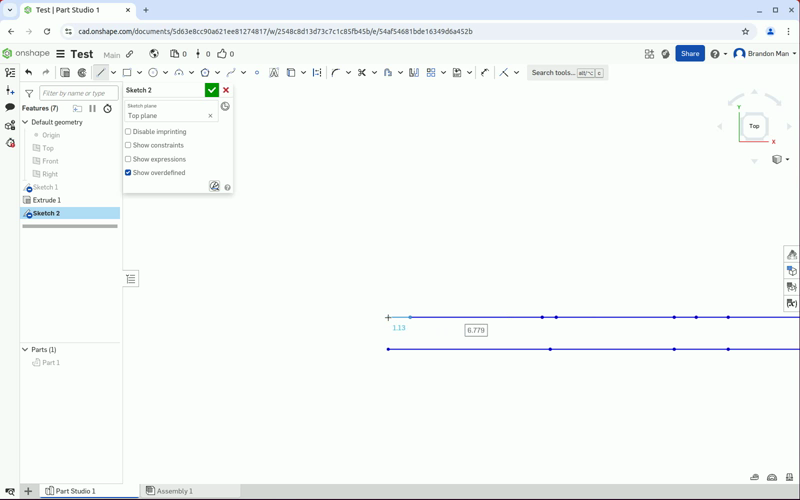
scroll(6)
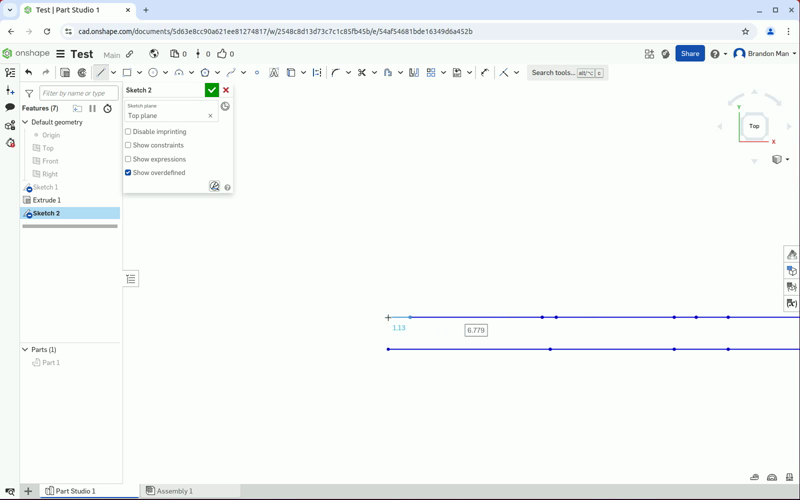
scroll(6)
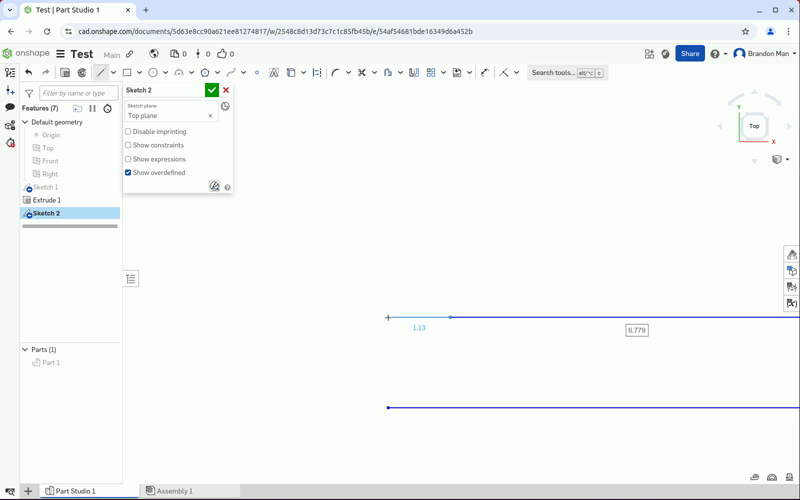
click(388, 317)
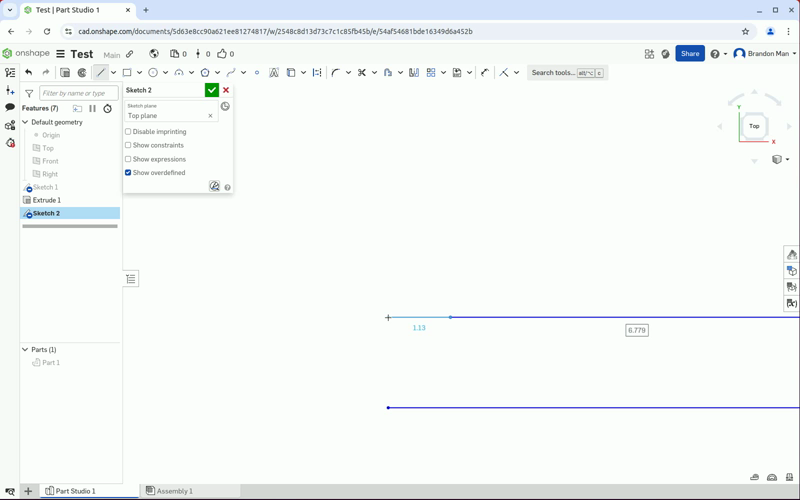
scroll(-6)
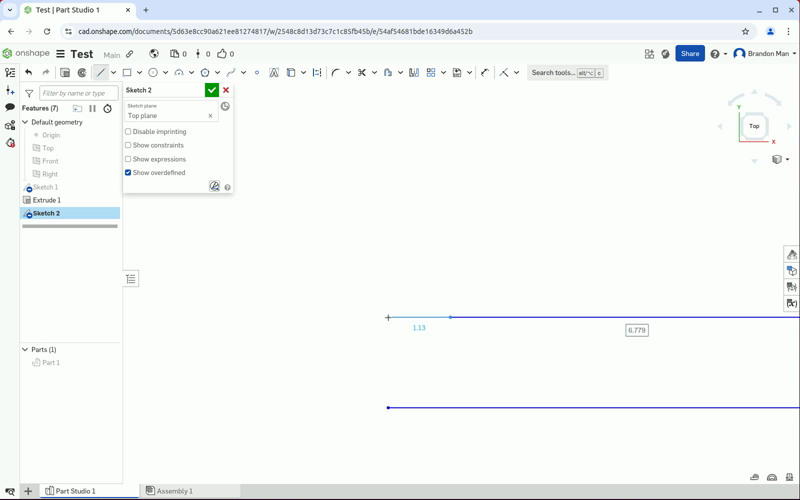
scroll(-6)
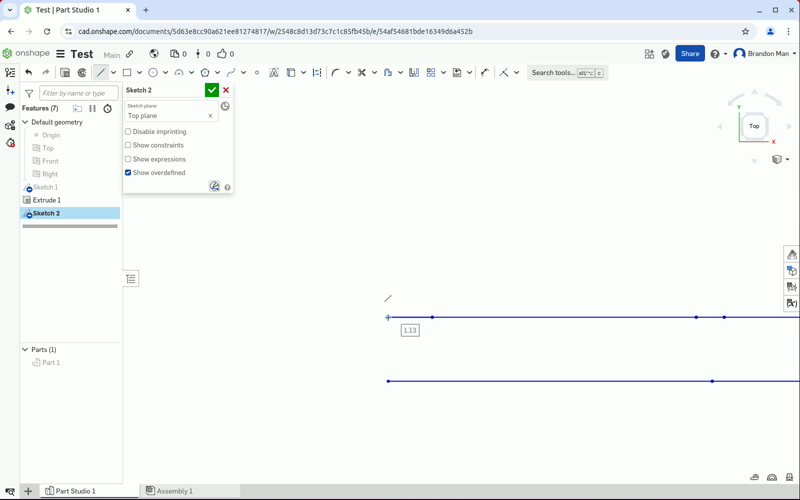
scroll(-6)
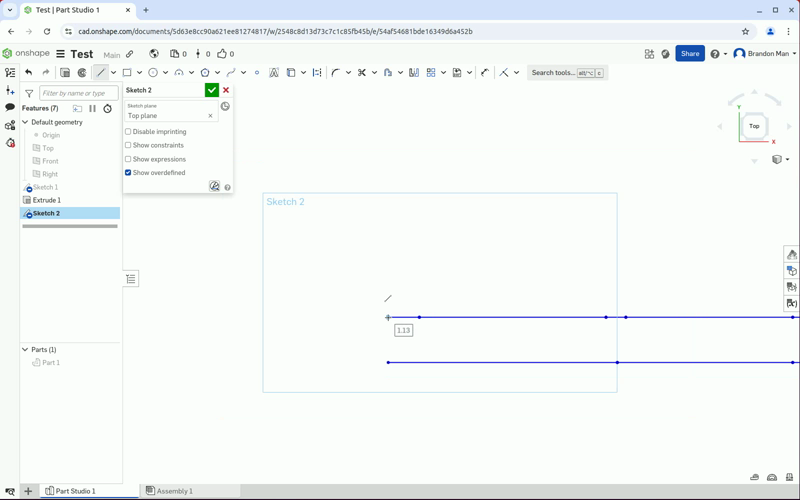
scroll(-6)
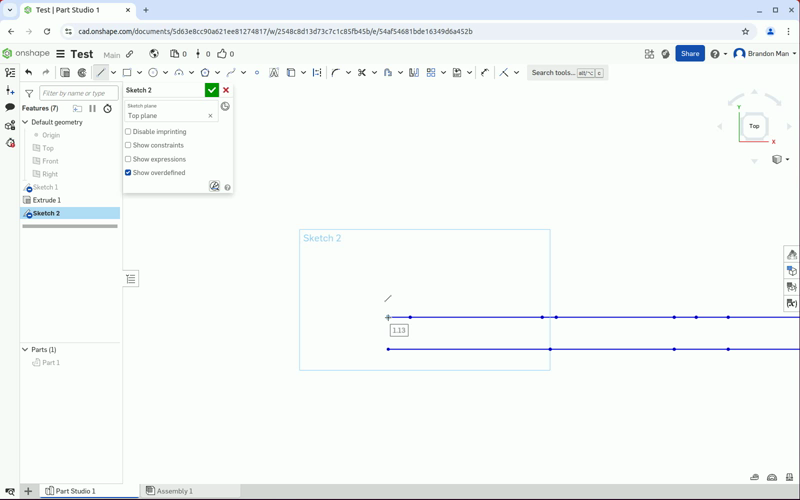
scroll(-6)
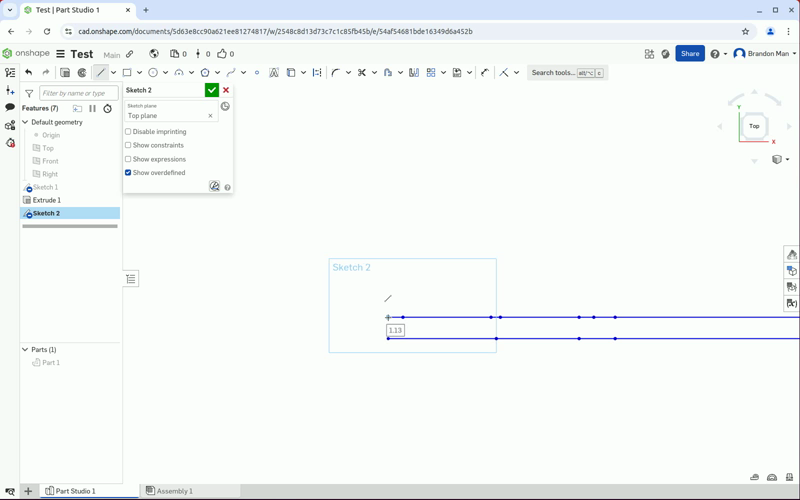
scroll(-6)
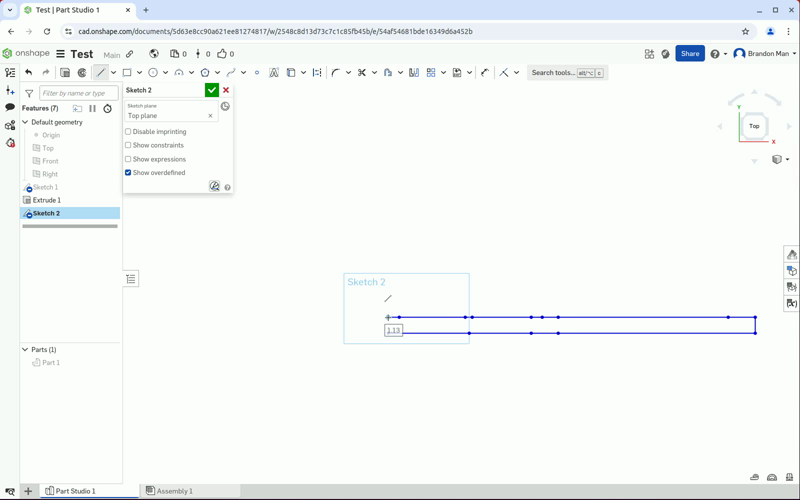
scroll(-6)
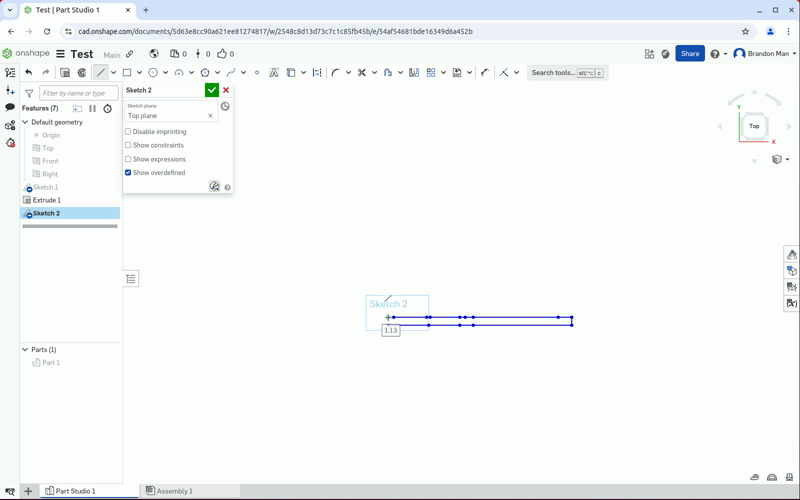
key_up(shift)
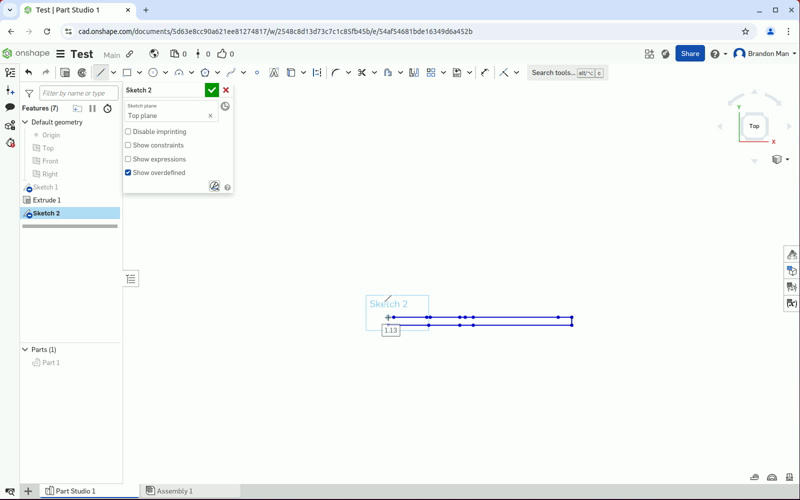
mouse_move(418, 317)
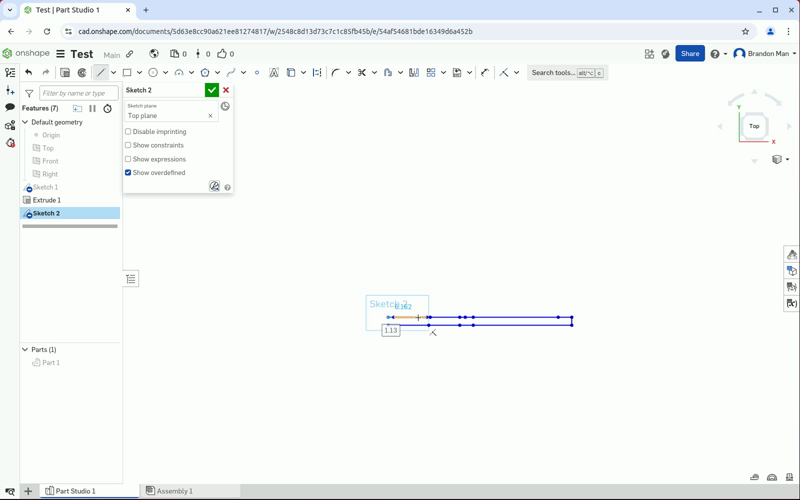
key_down(shift)
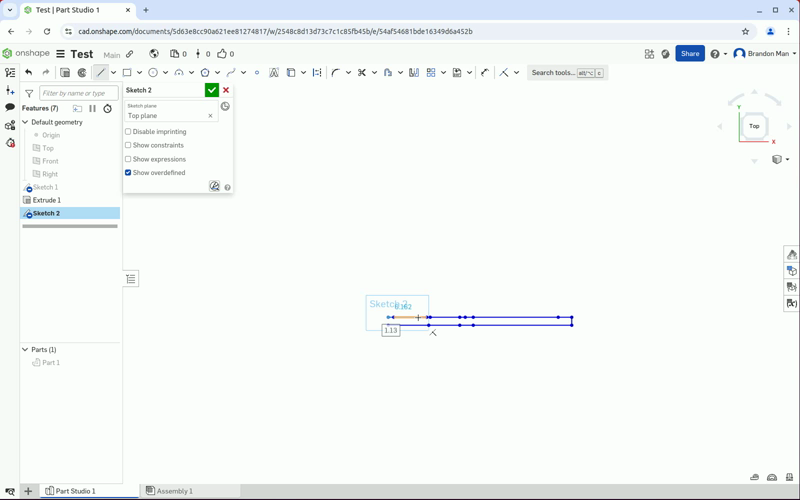
mouse_move(388, 325)
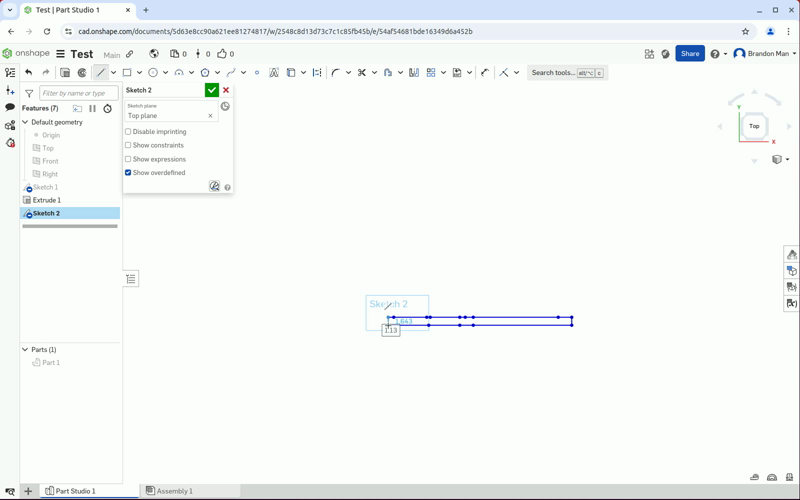
key_up(shift)
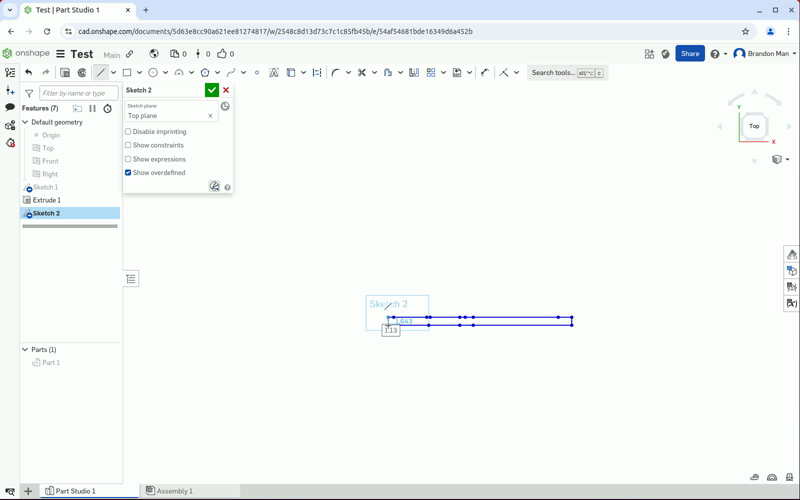
click(388, 325)
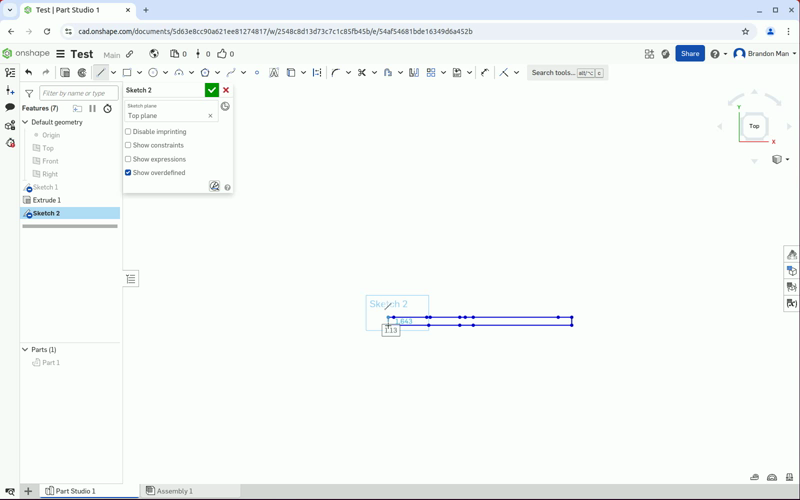
key(esc)
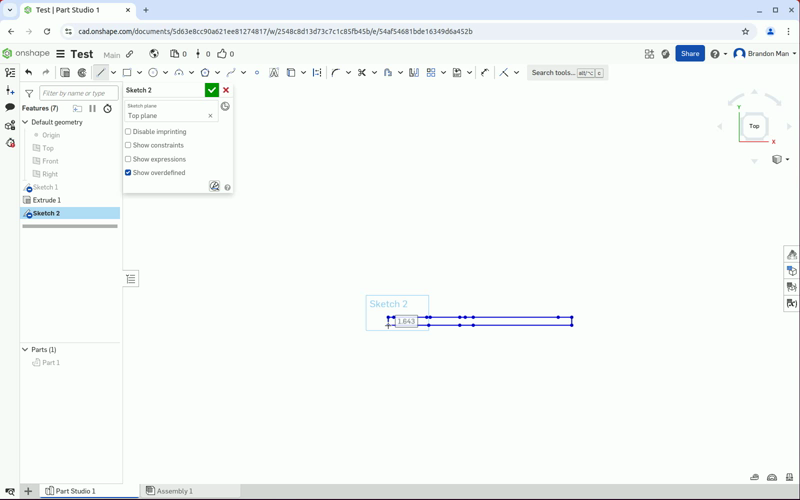
mouse_move(406, 320)
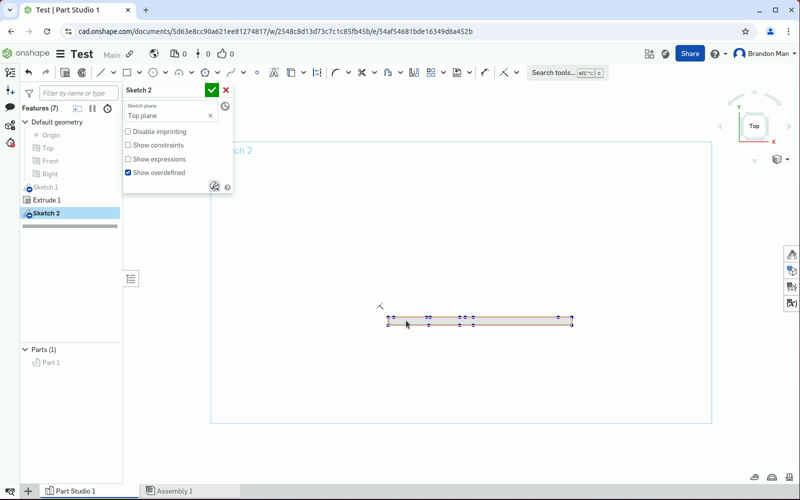
scroll(6)
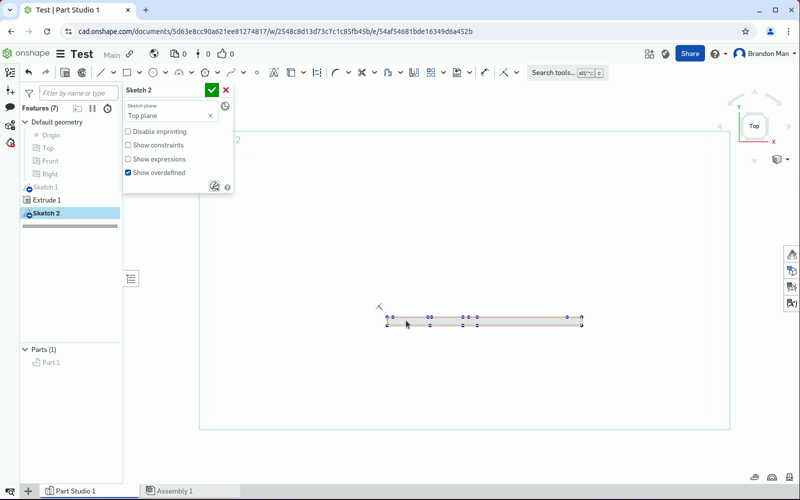
scroll(6)
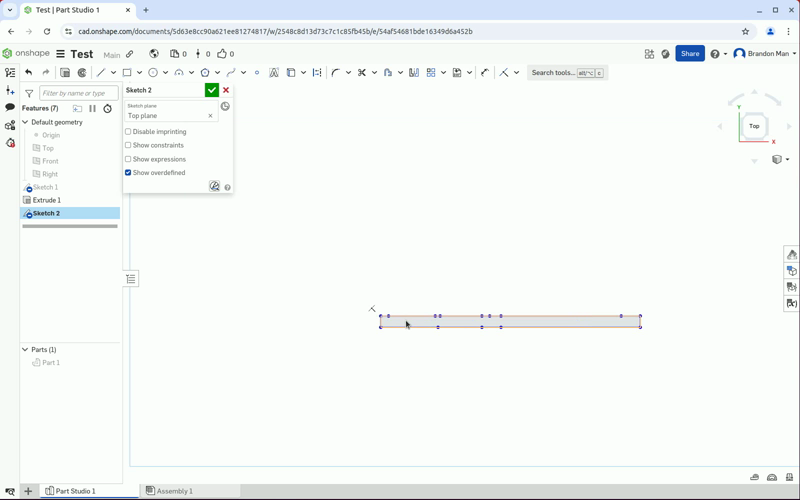
scroll(6)
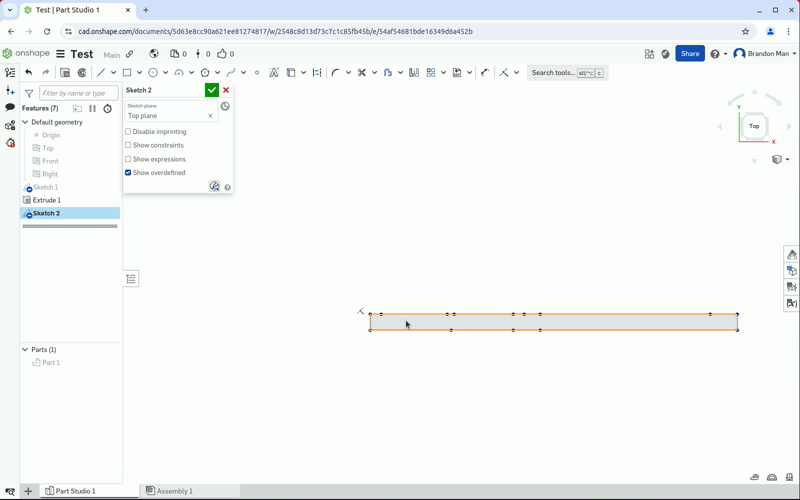
scroll(6)
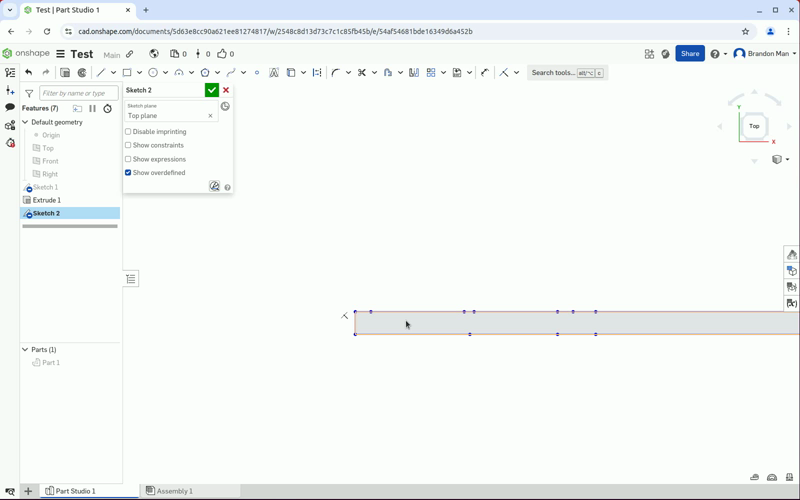
scroll(6)
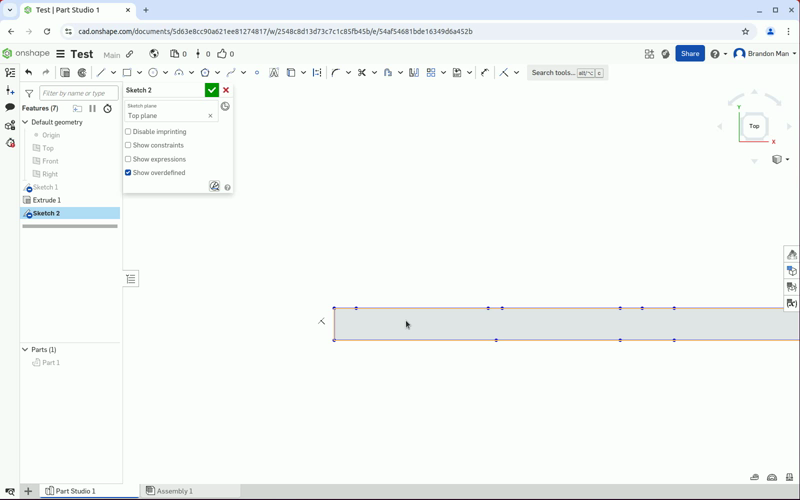
scroll(6)
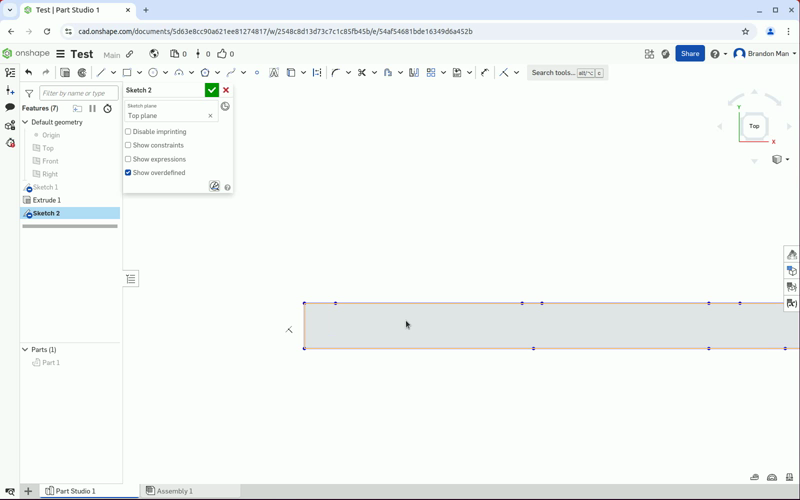
scroll(6)
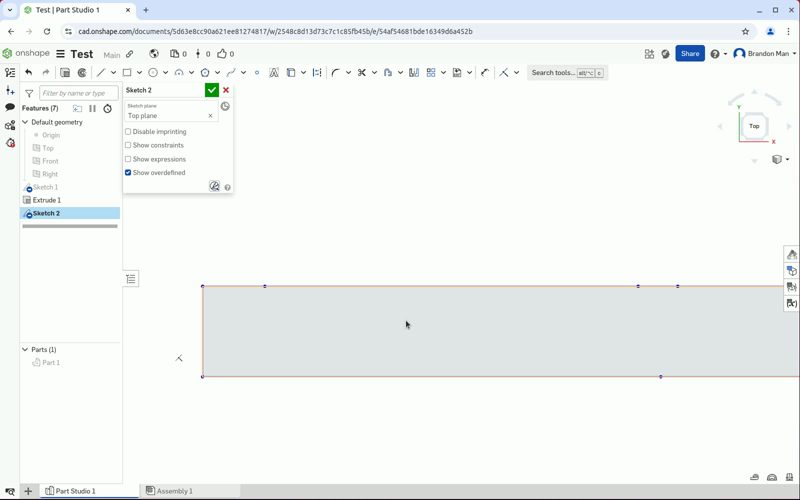
click(406, 320)
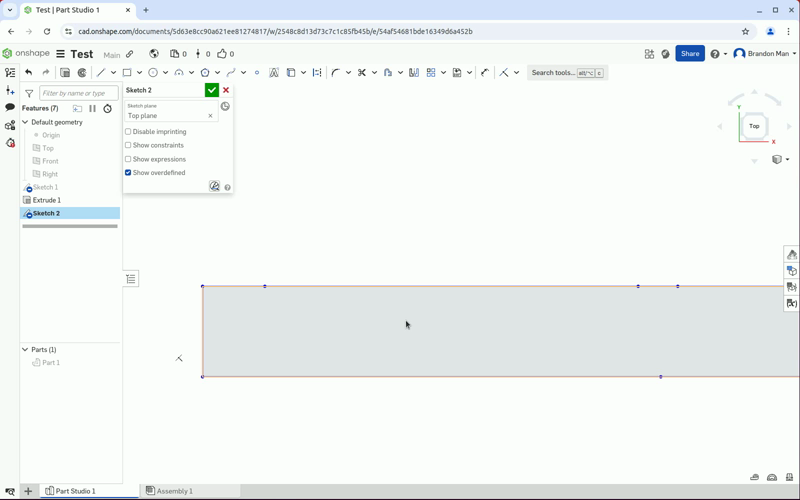
scroll(-6)
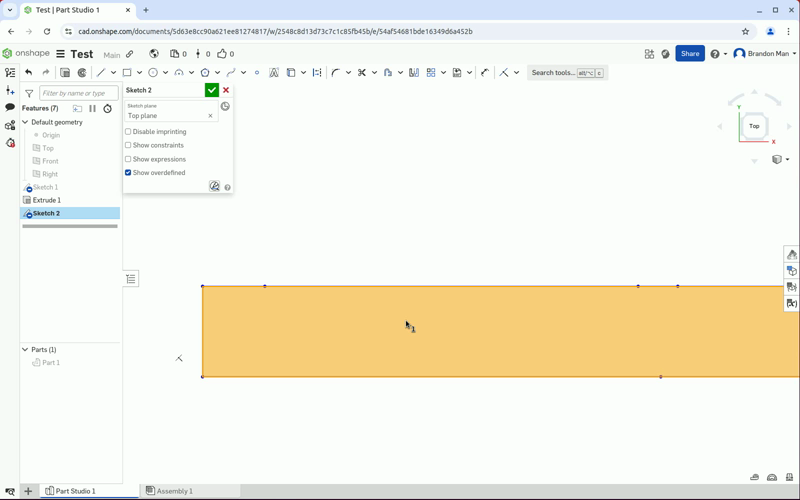
scroll(-6)
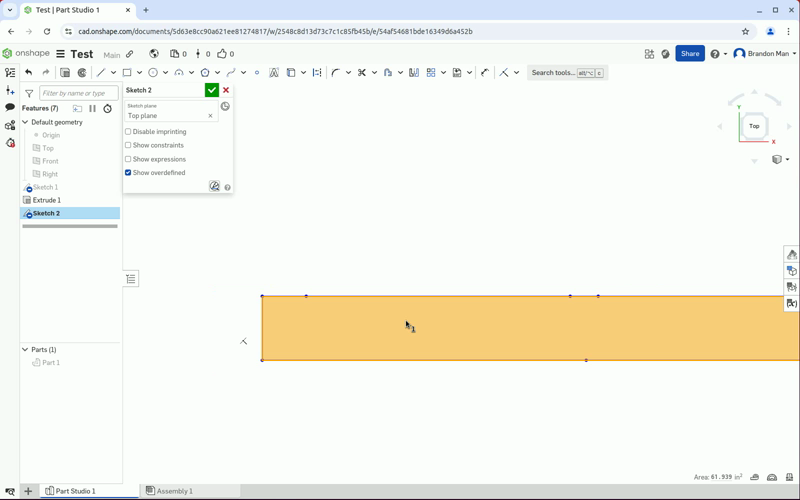
scroll(-6)
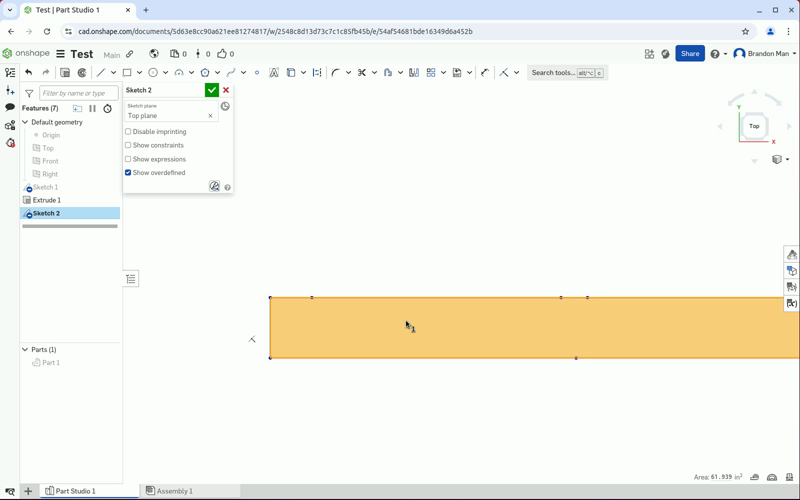
scroll(-6)
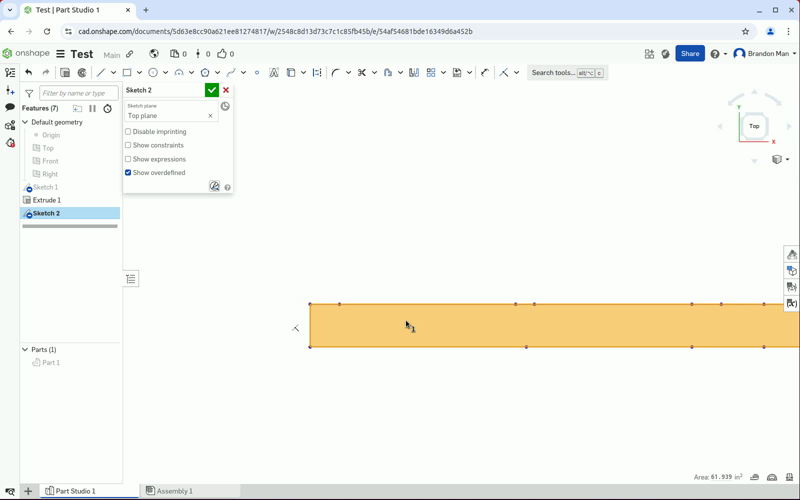
scroll(-6)
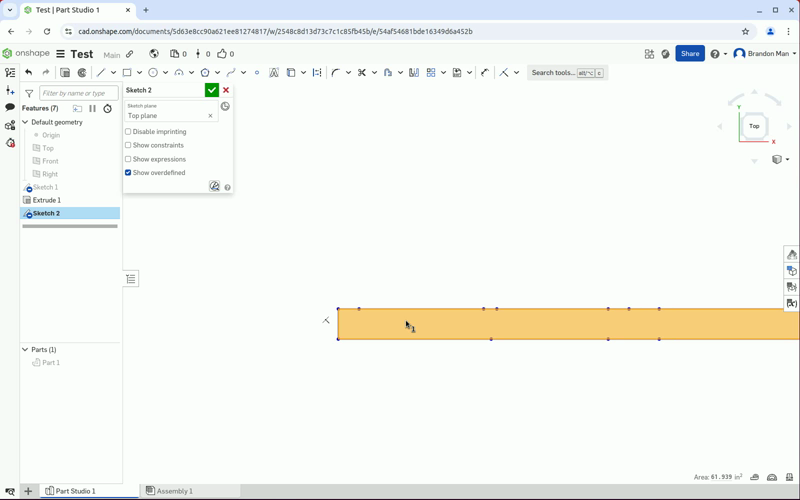
scroll(-6)
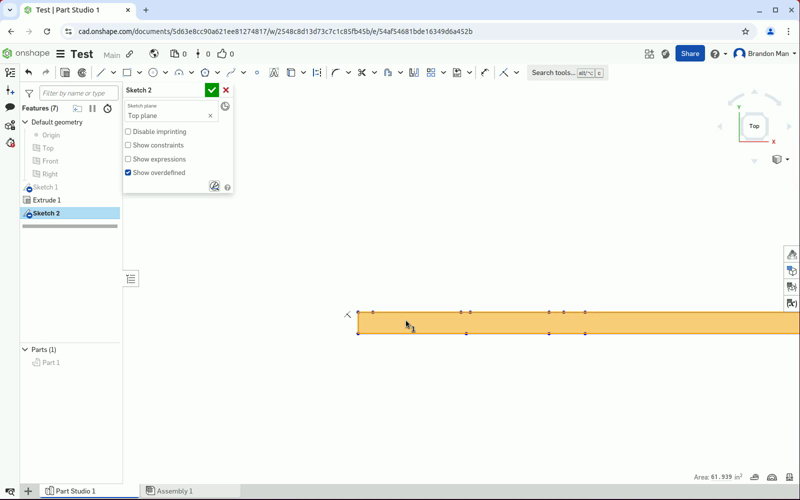
scroll(-6)
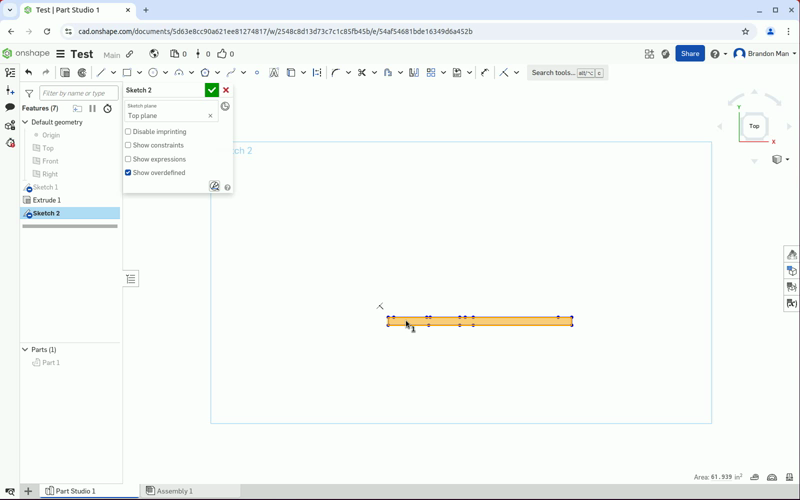
mouse_move(73, 352)
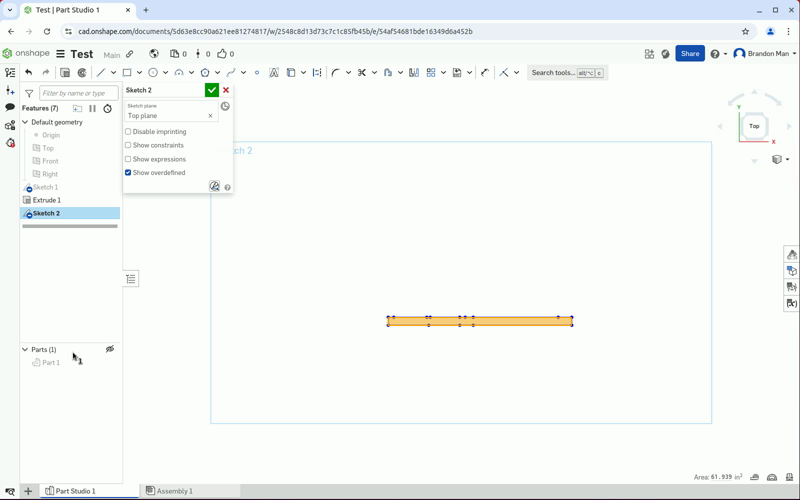
key(shift+y)
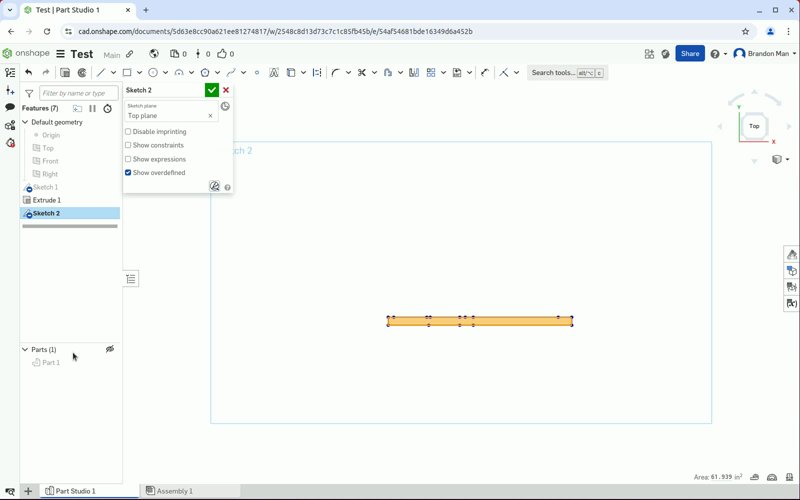
key(shift+e)
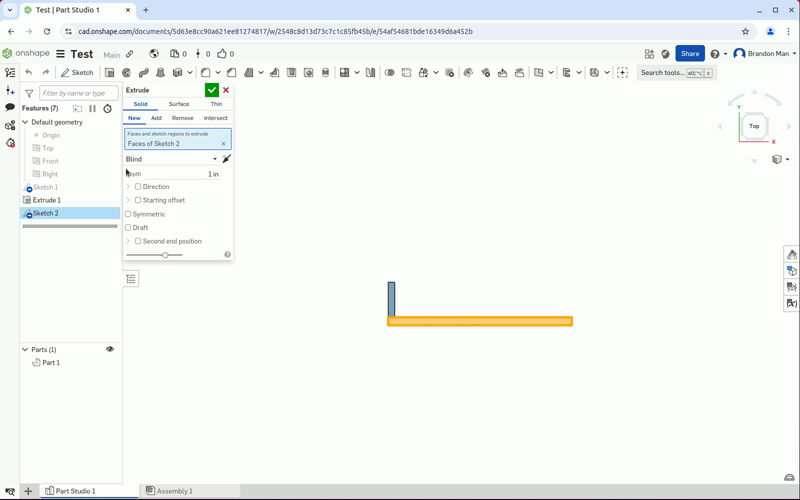
mouse_move(143, 106)
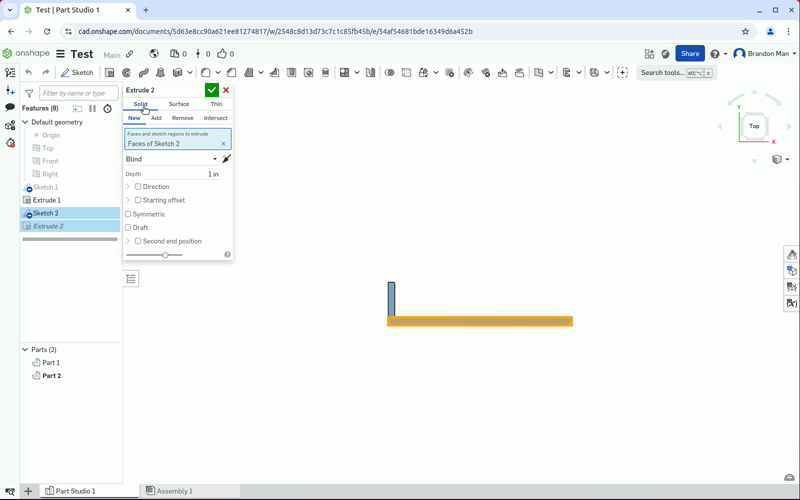
click(143, 106)
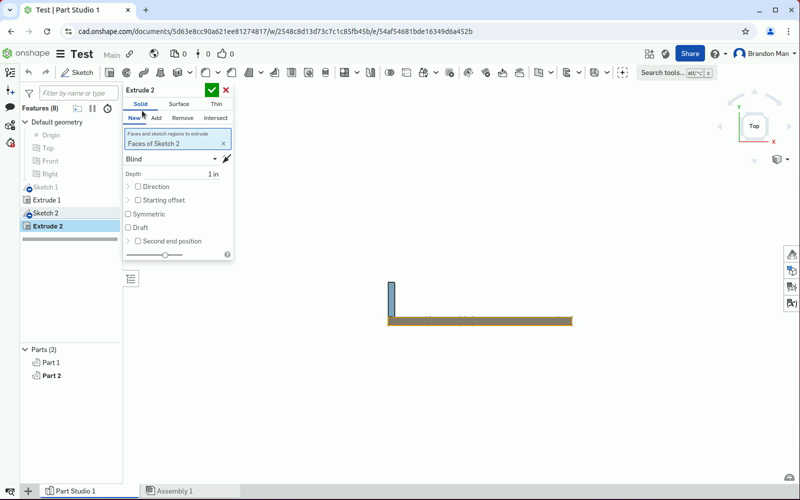
mouse_move(137, 120)
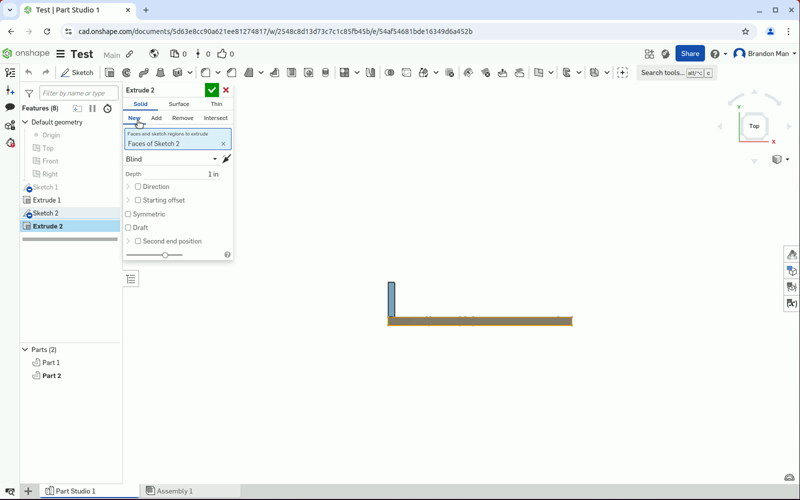
click(137, 120)
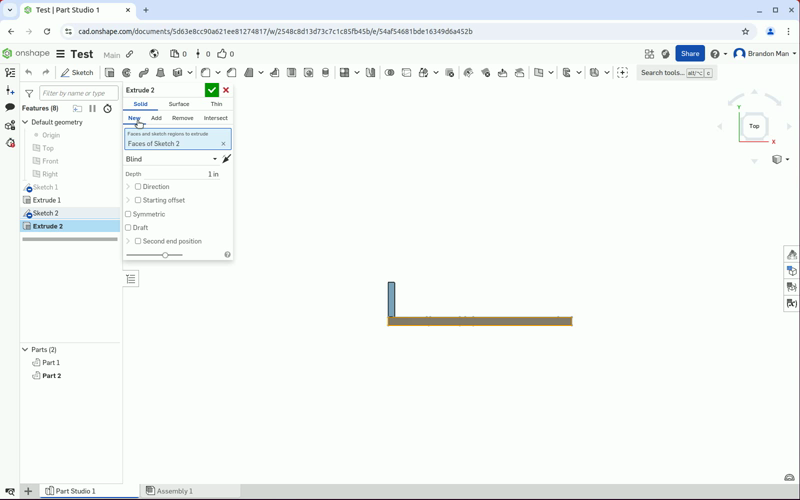
key(tab, 4)
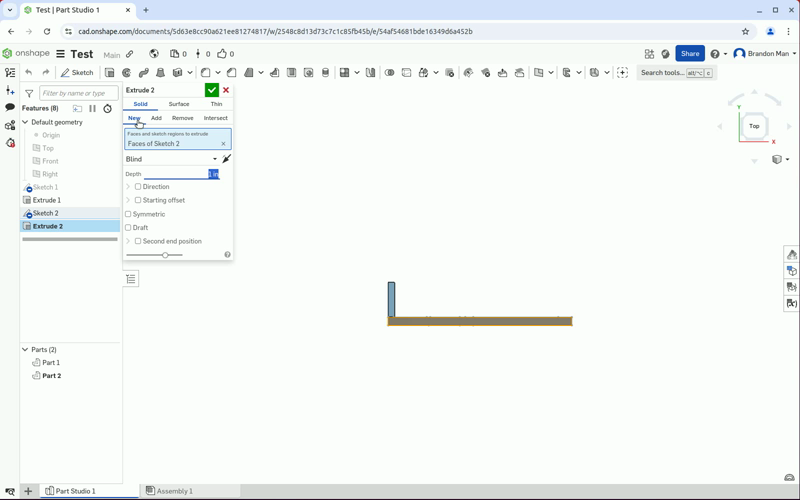
text(3.37)
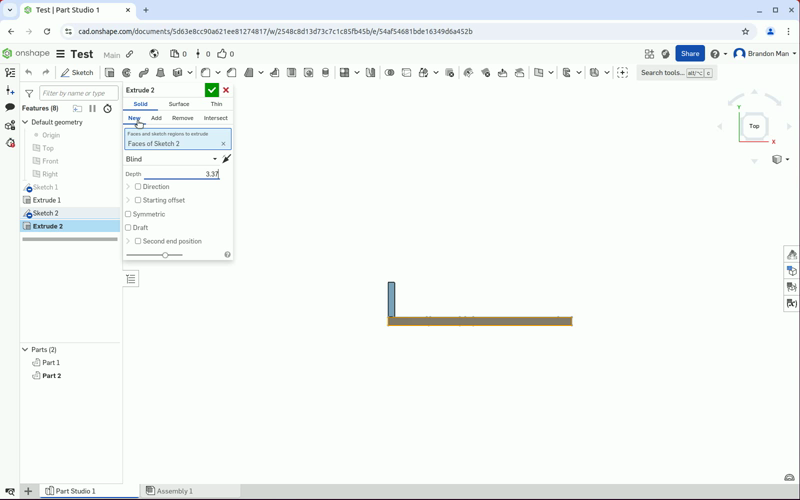
key(enter)
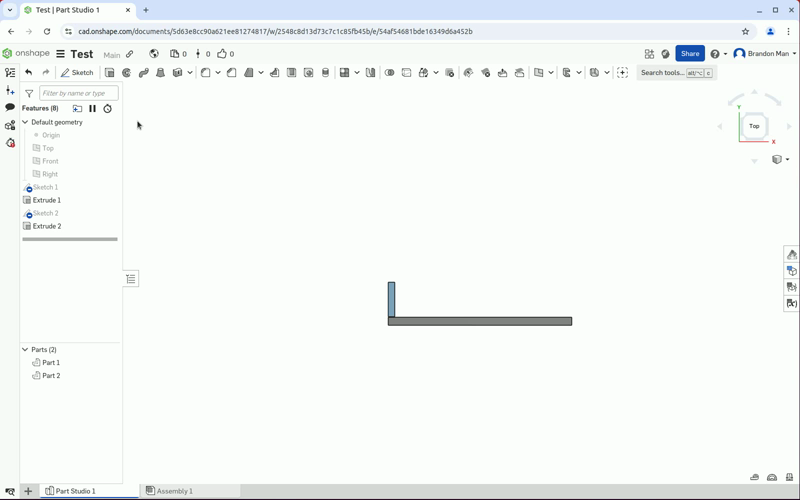
key(shift+h)
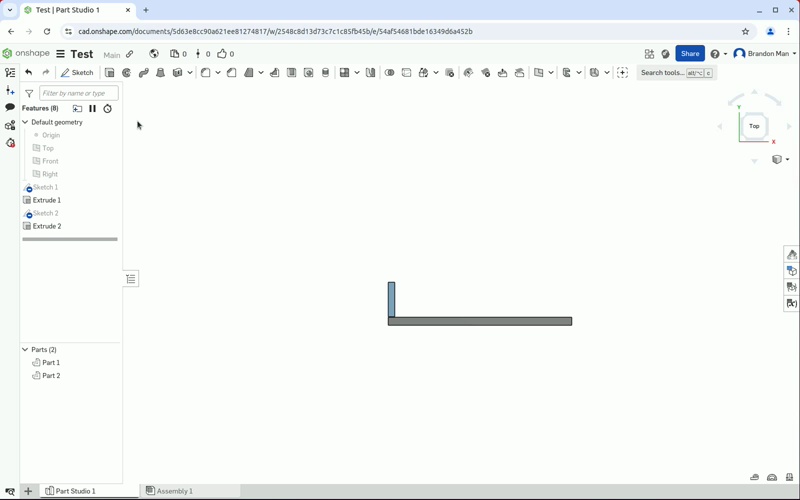
key(shift+h)
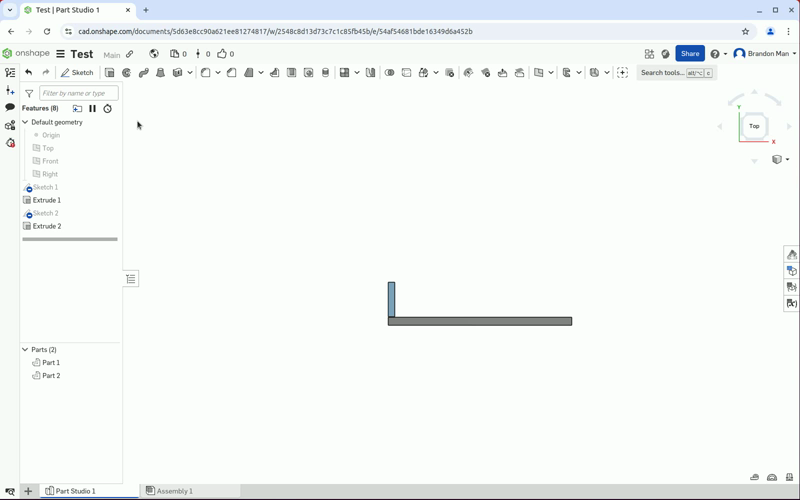
mouse_move(73, 189)
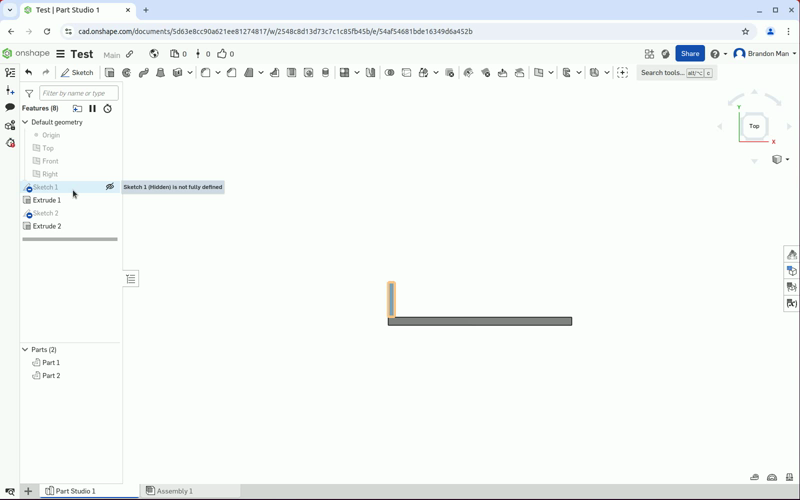
click(73, 189)
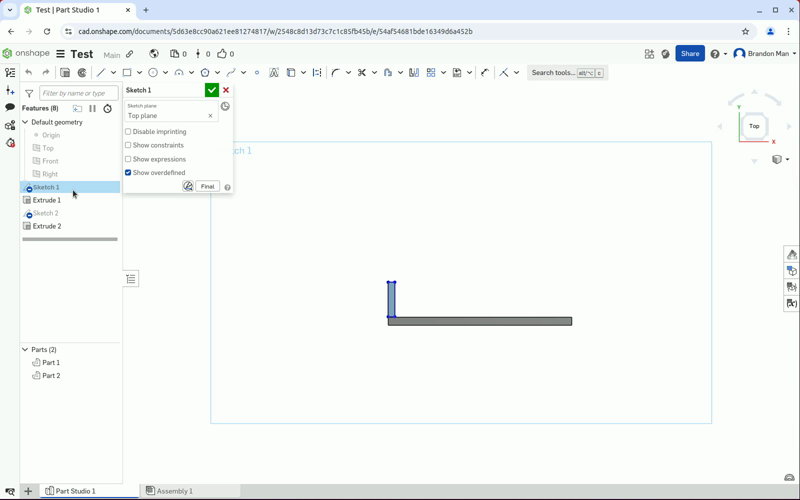
mouse_move(229, 92)
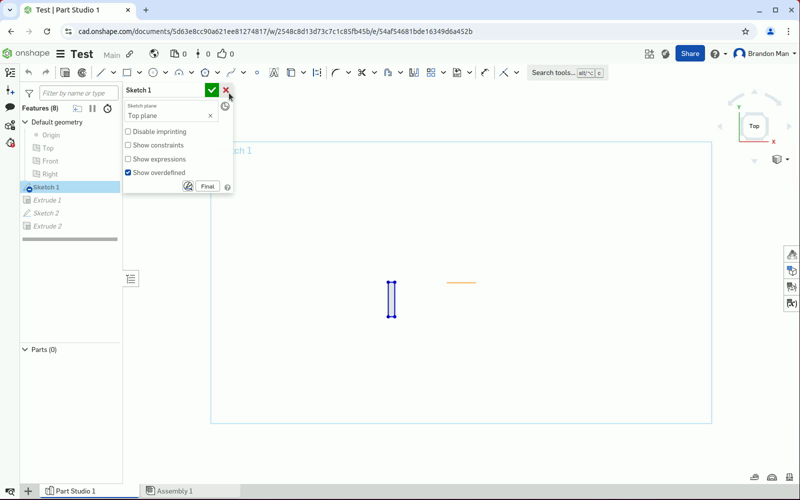
click(229, 92)
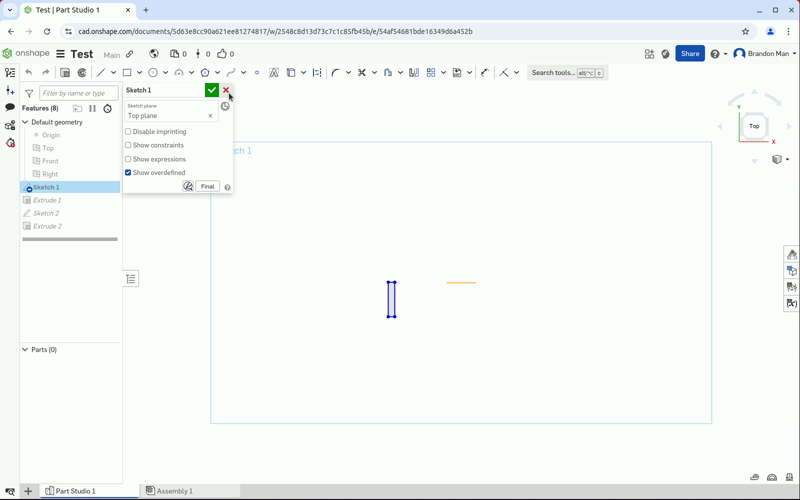
key(shift+s)
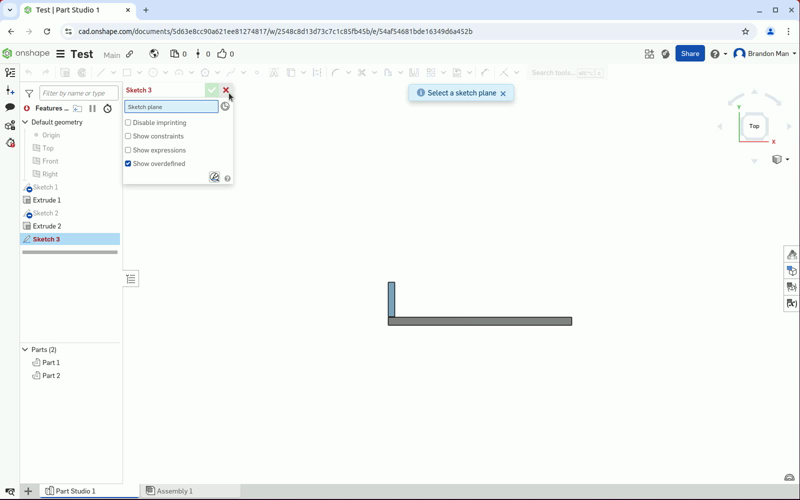
mouse_move(73, 150)
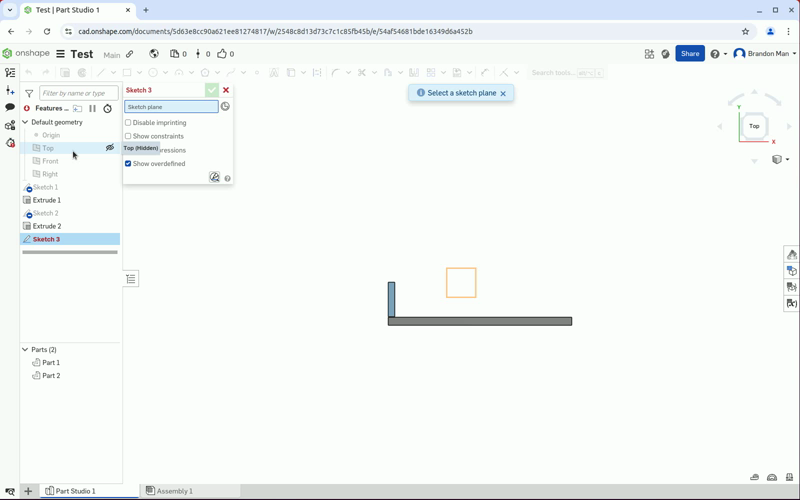
click(73, 150)
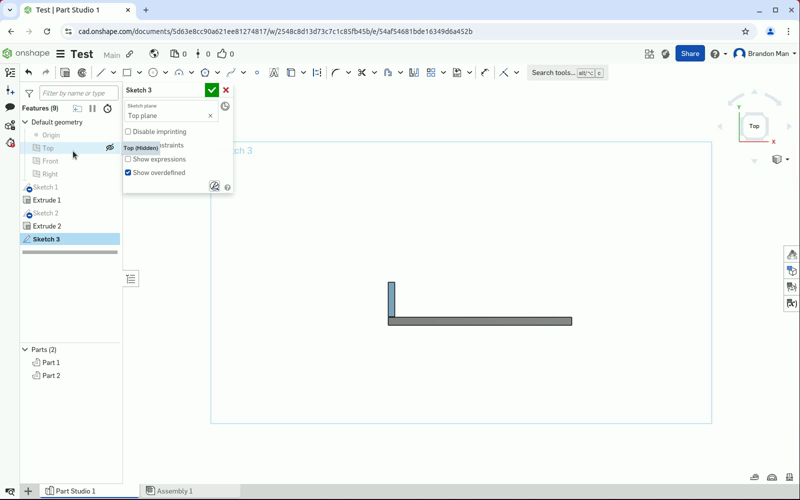
mouse_move(73, 352)
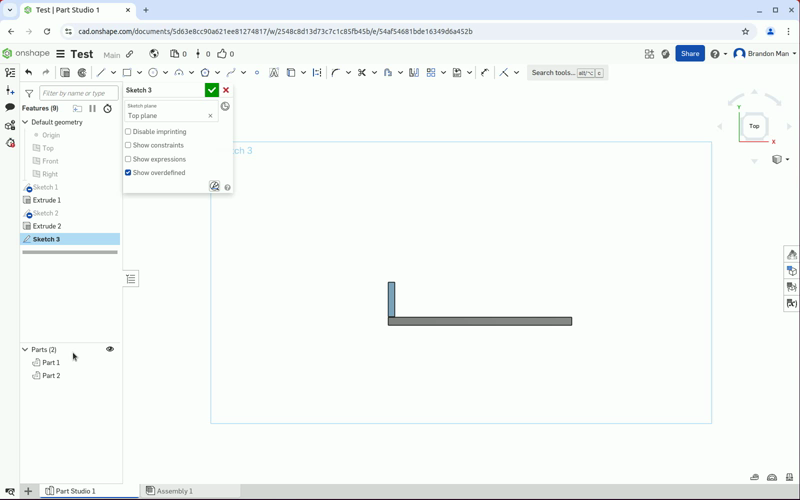
key(y)
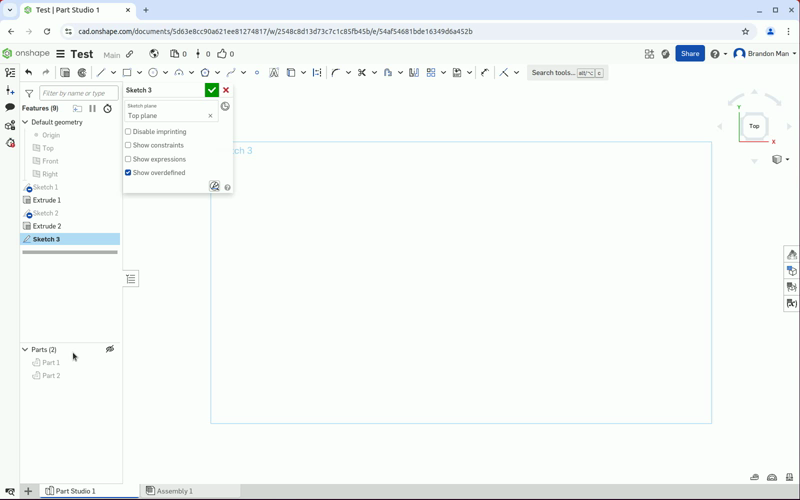
key(l)
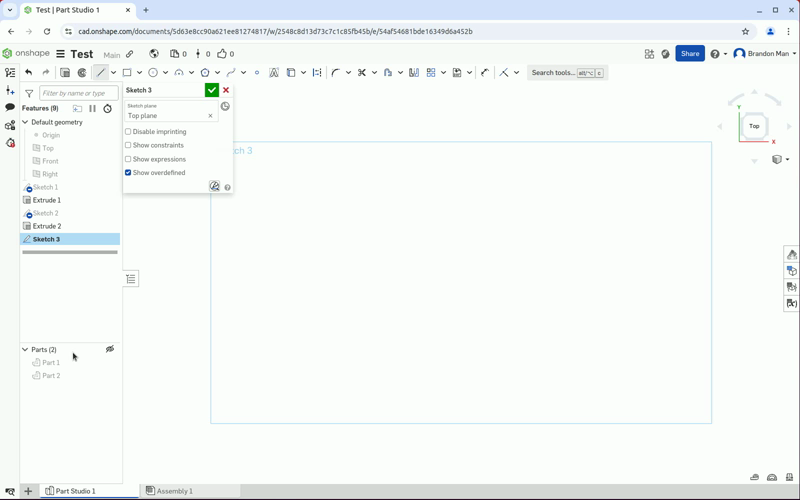
key_down(shift)
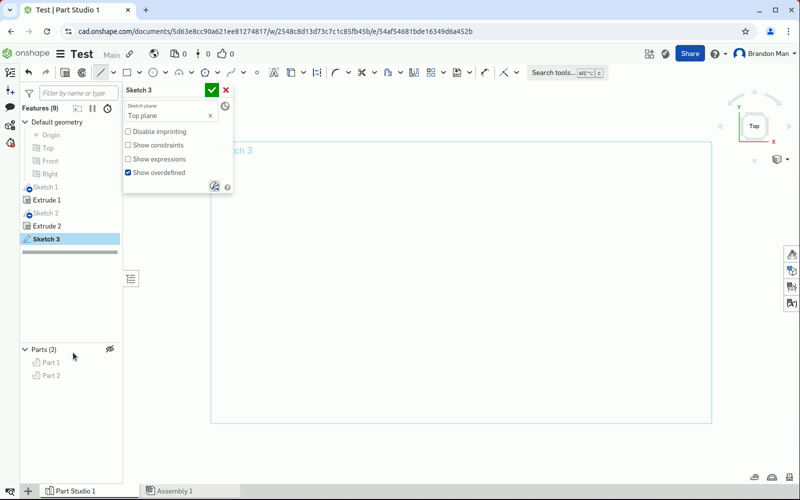
mouse_move(388, 282)
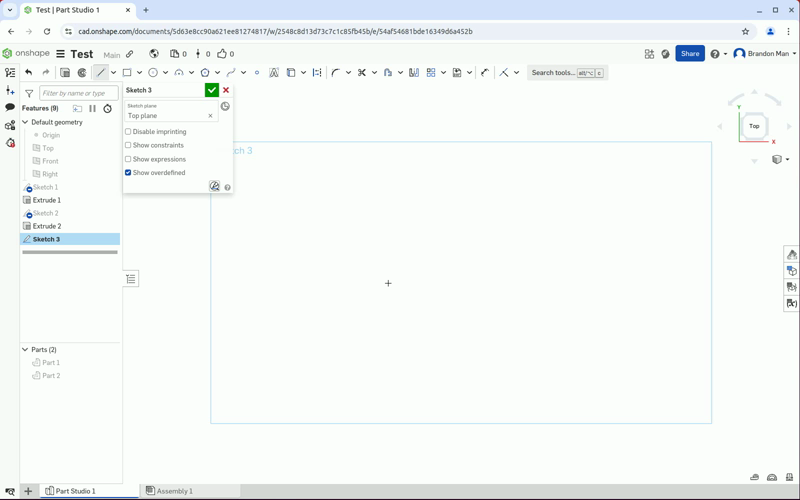
click(388, 282)
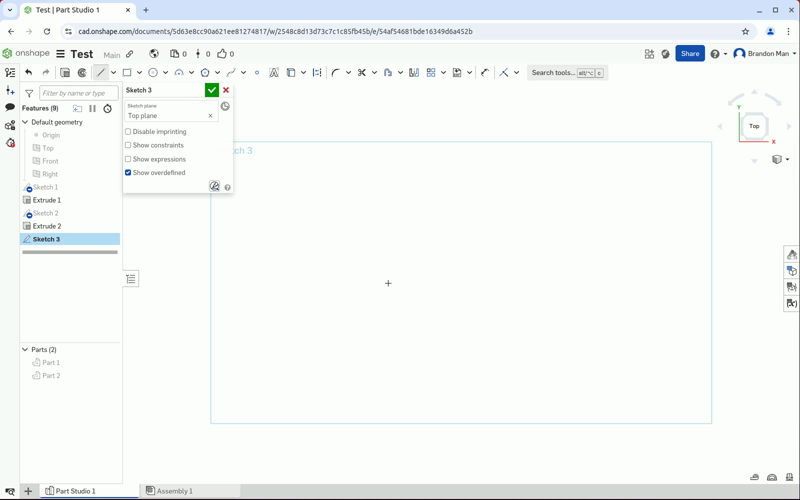
key_up(shift)
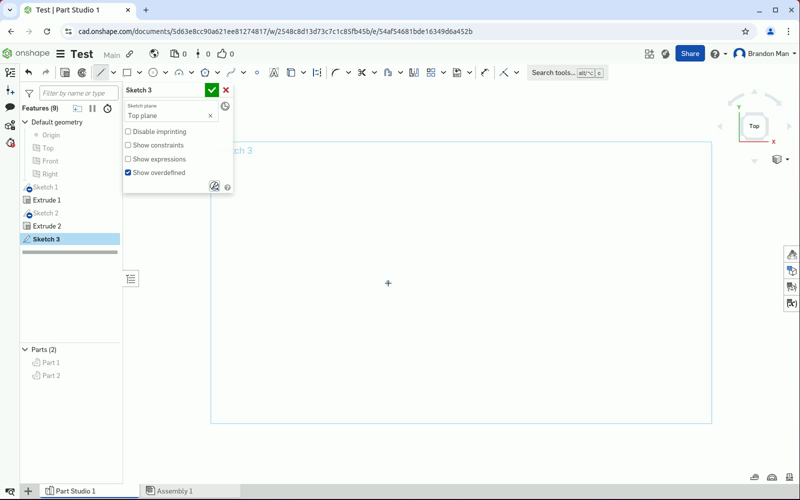
key_down(shift)
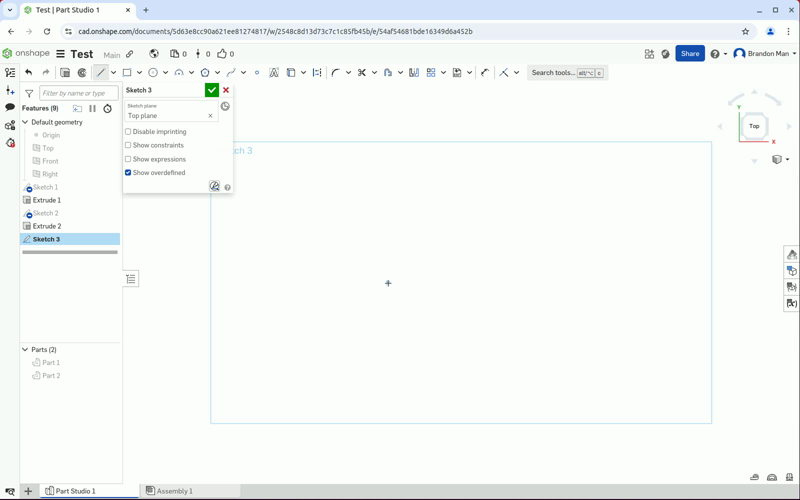
mouse_move(418, 282)
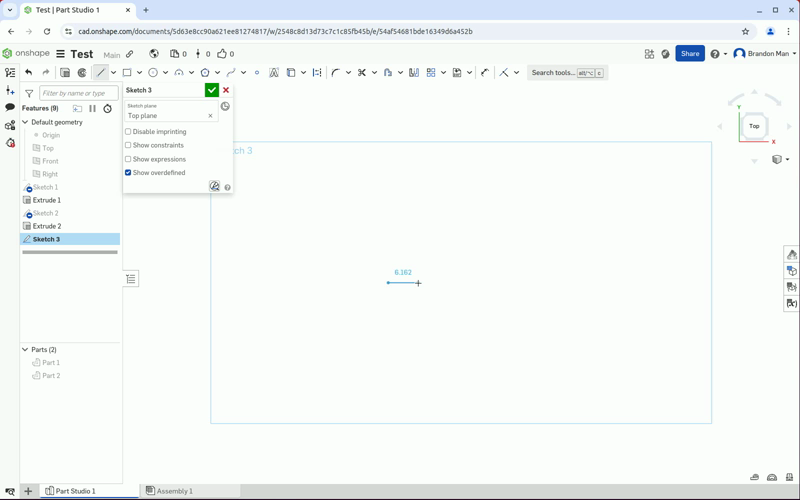
mouse_move(393, 282)
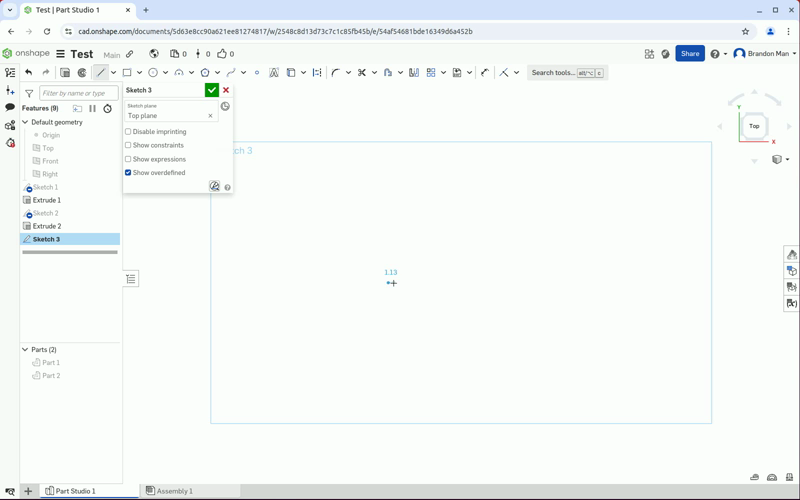
scroll(6)
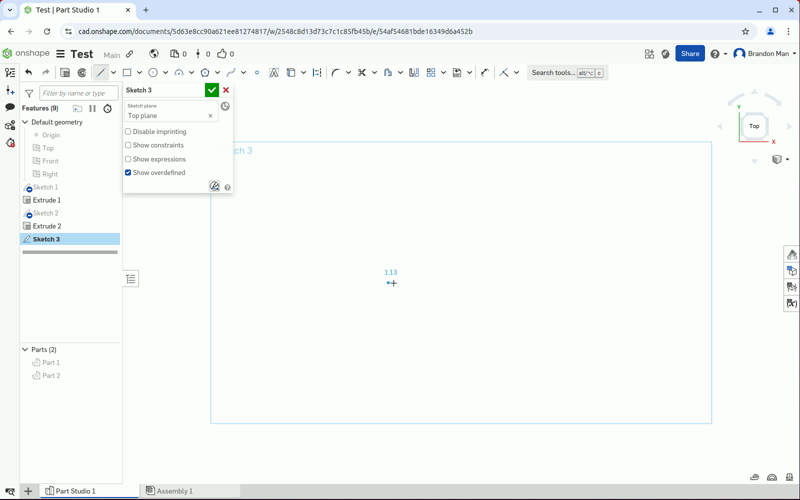
scroll(6)
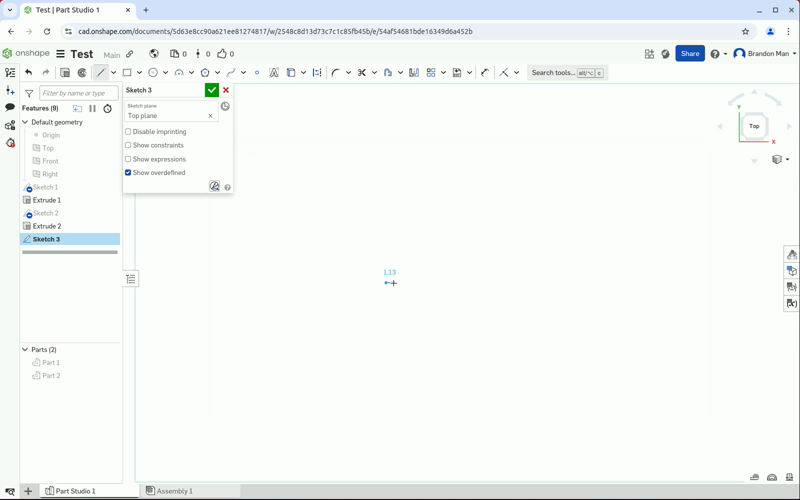
scroll(6)
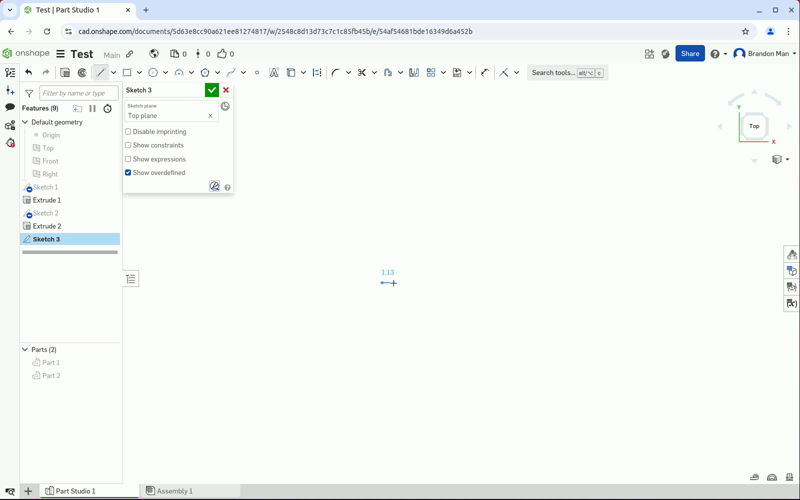
scroll(6)
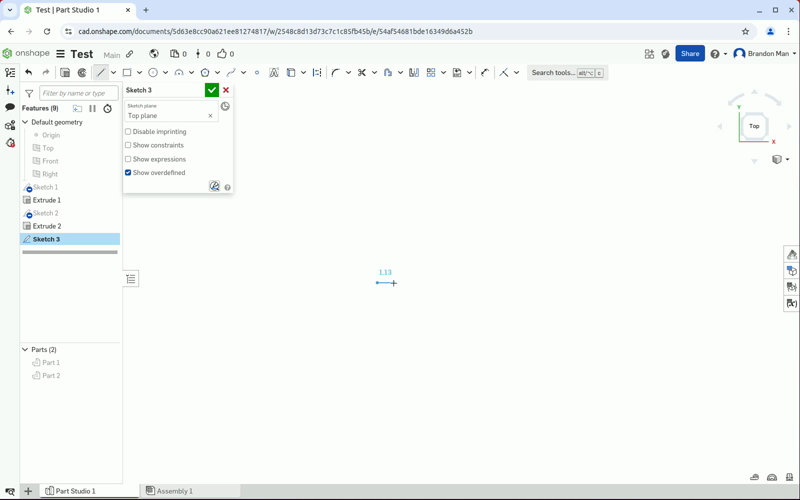
scroll(6)
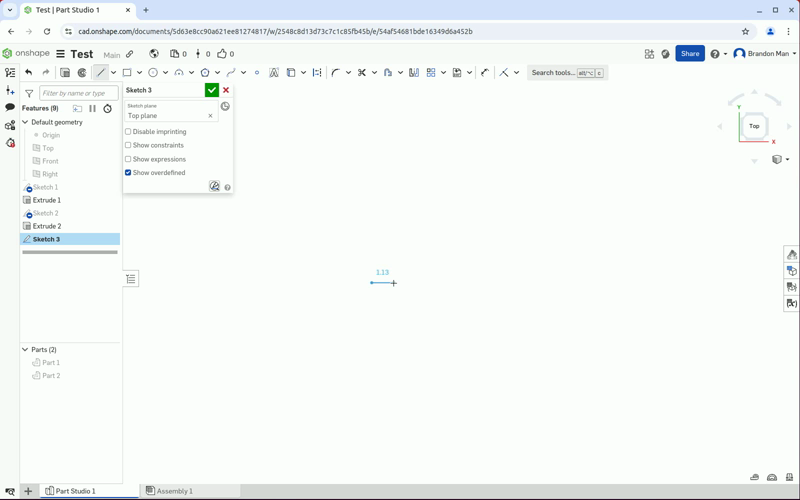
scroll(6)
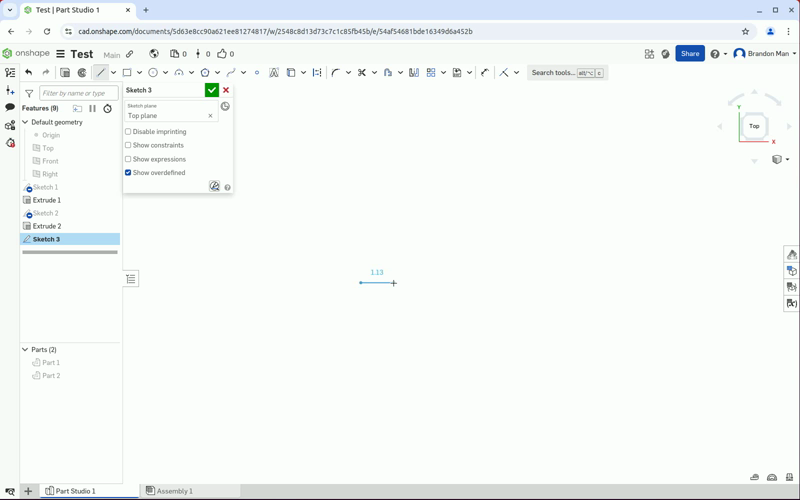
scroll(6)
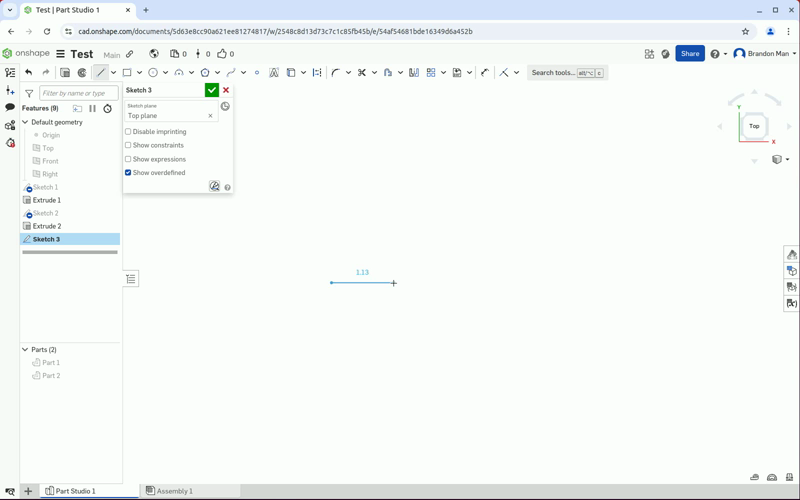
click(393, 282)
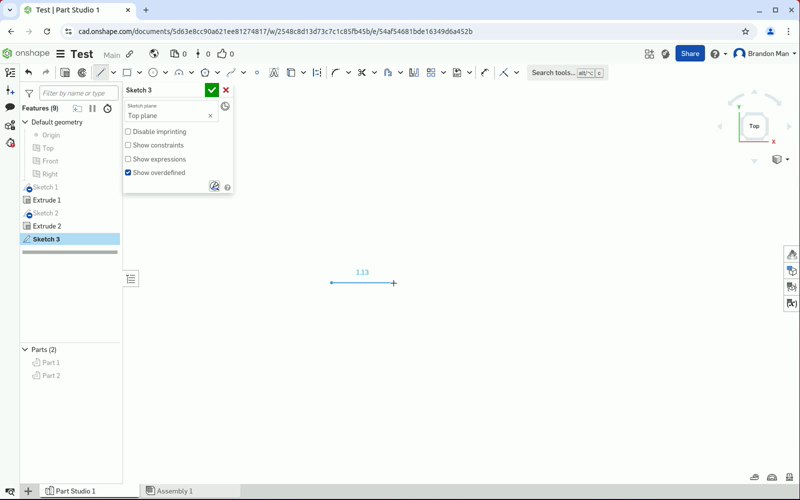
scroll(-6)
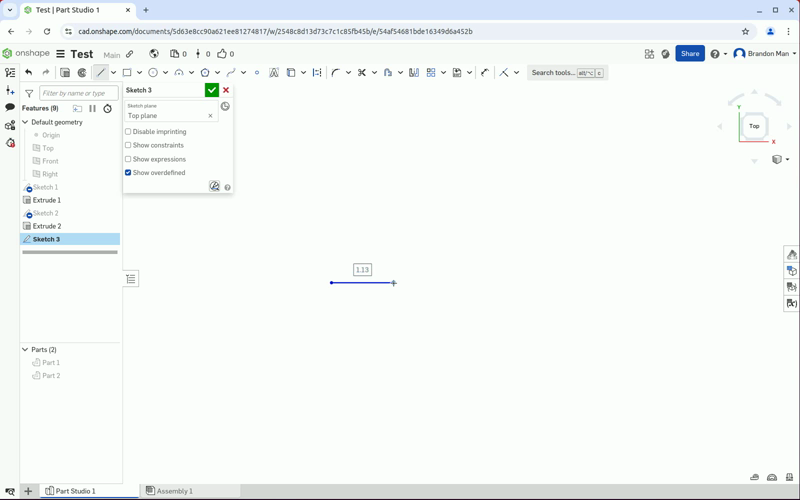
scroll(-6)
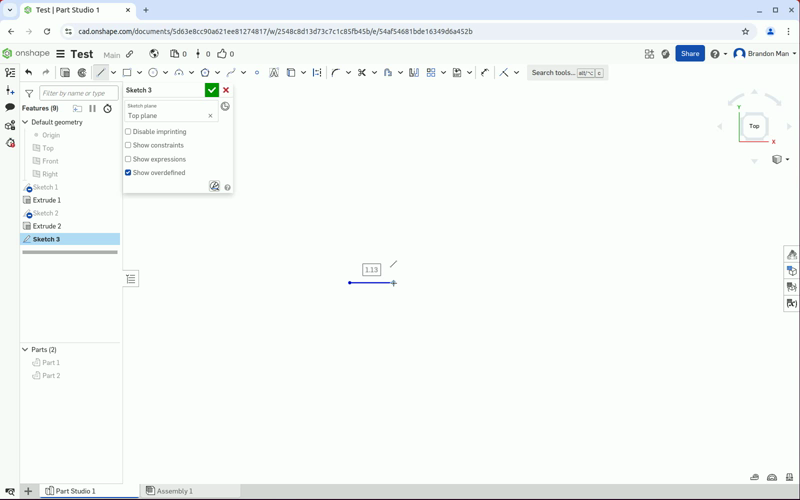
scroll(-6)
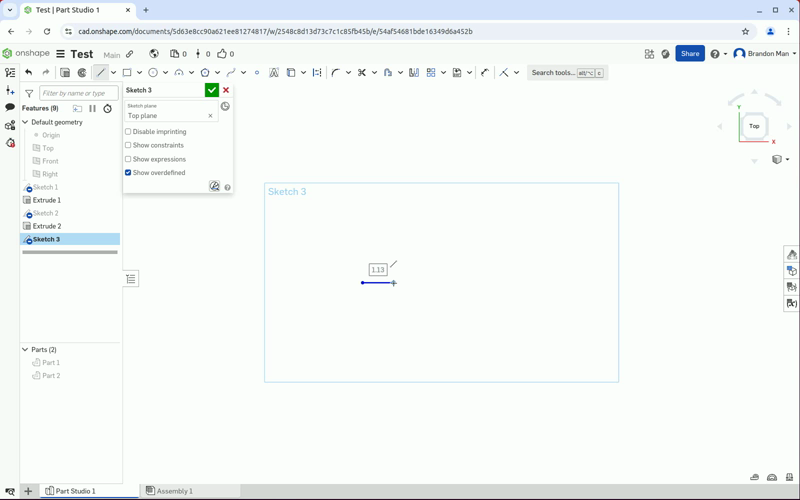
scroll(-6)
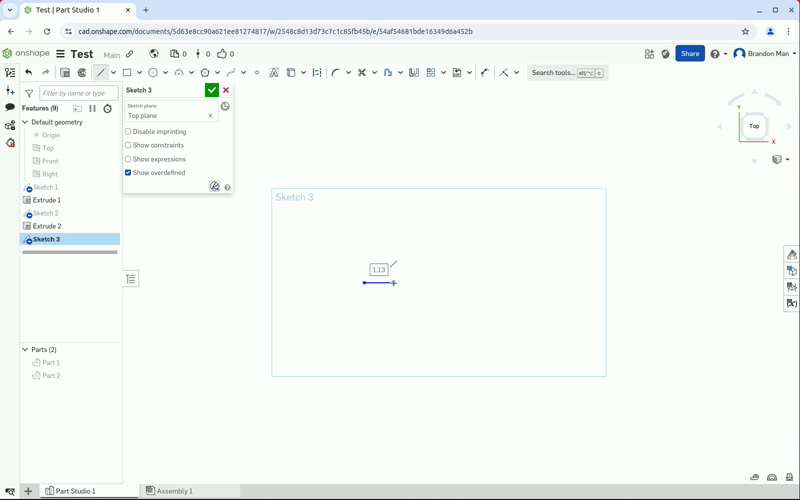
scroll(-6)
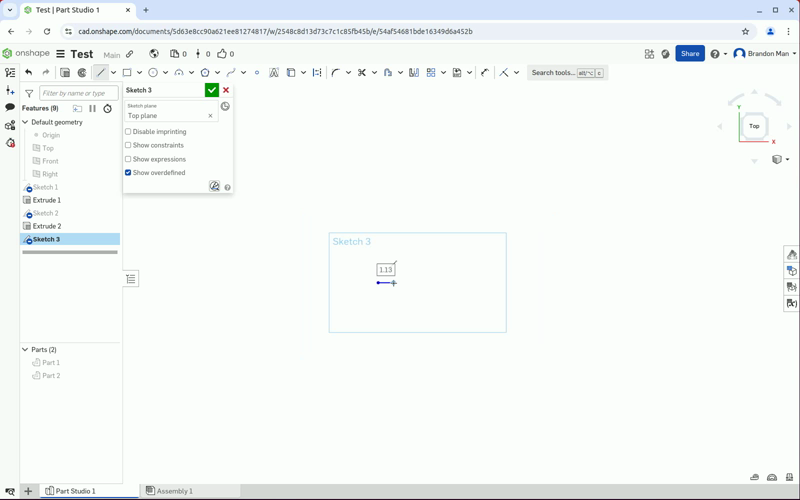
scroll(-6)
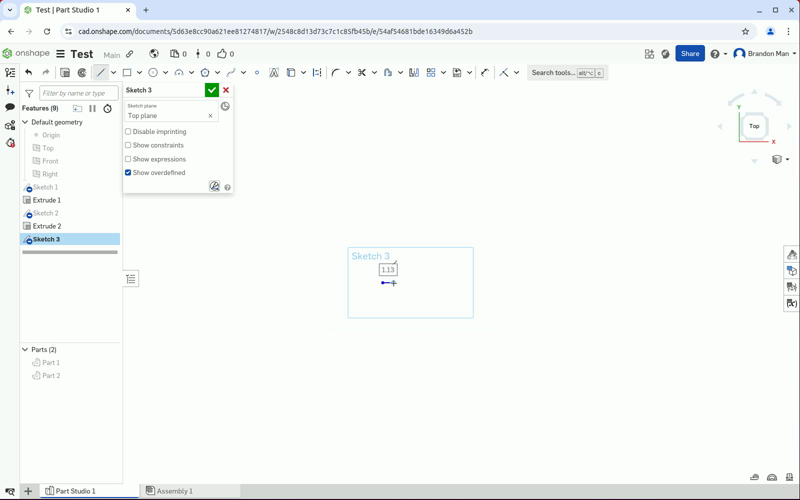
scroll(-6)
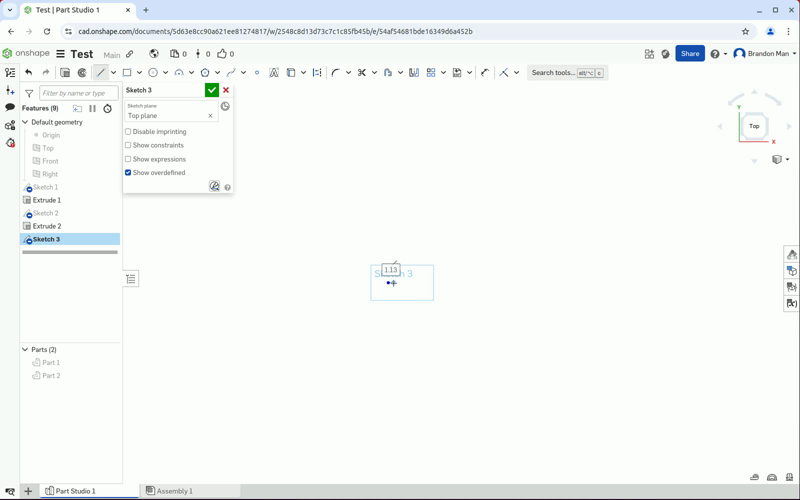
key_up(shift)
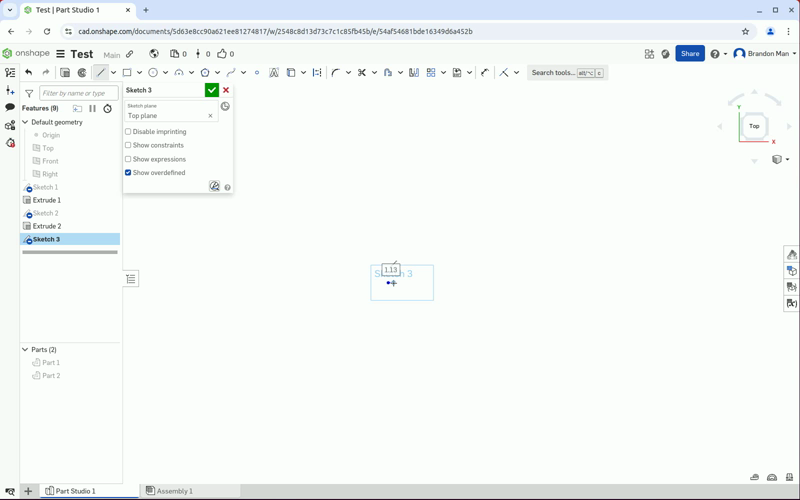
key_down(shift)
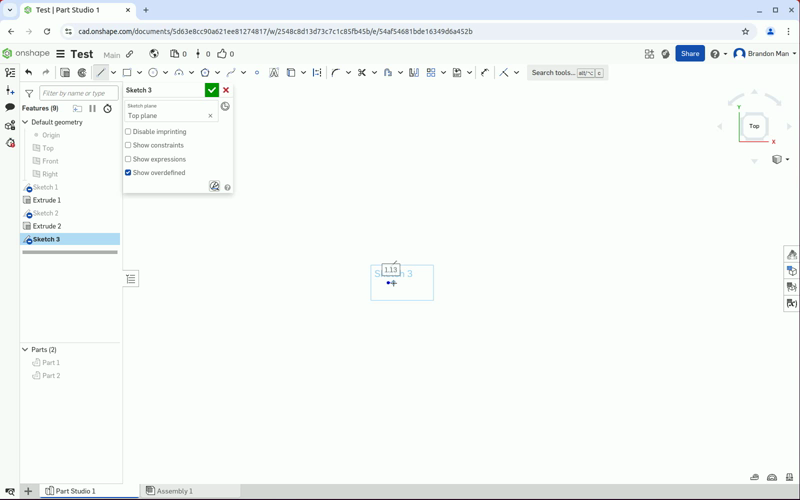
mouse_move(423, 282)
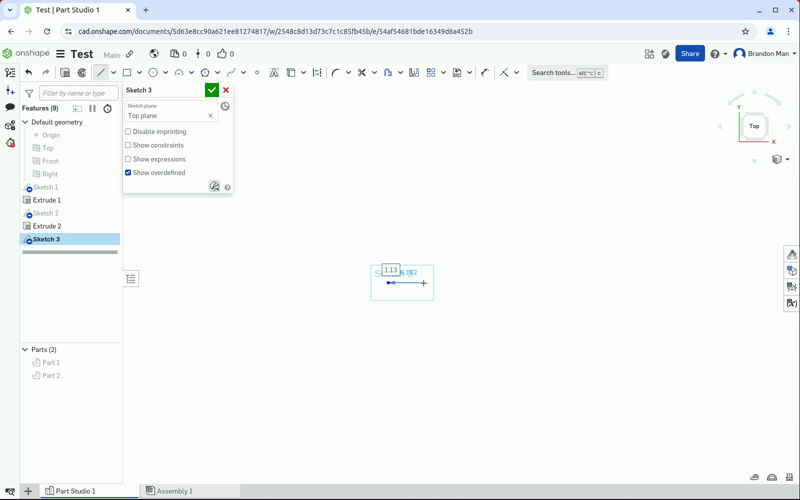
mouse_move(426, 282)
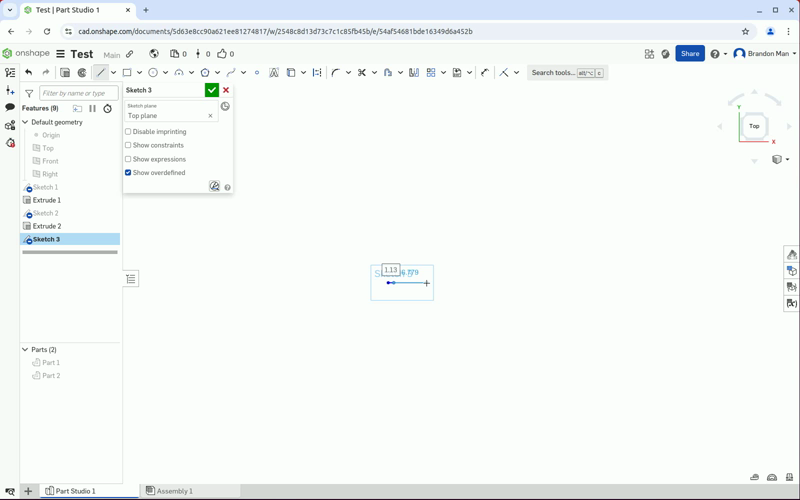
click(426, 282)
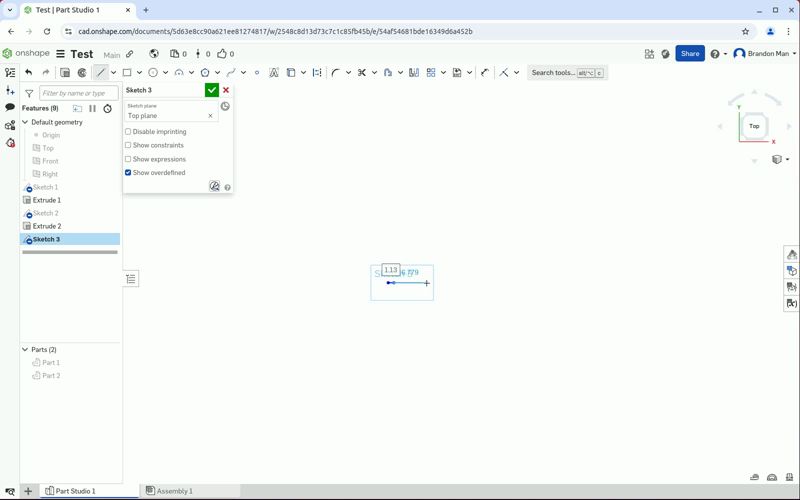
key_up(shift)
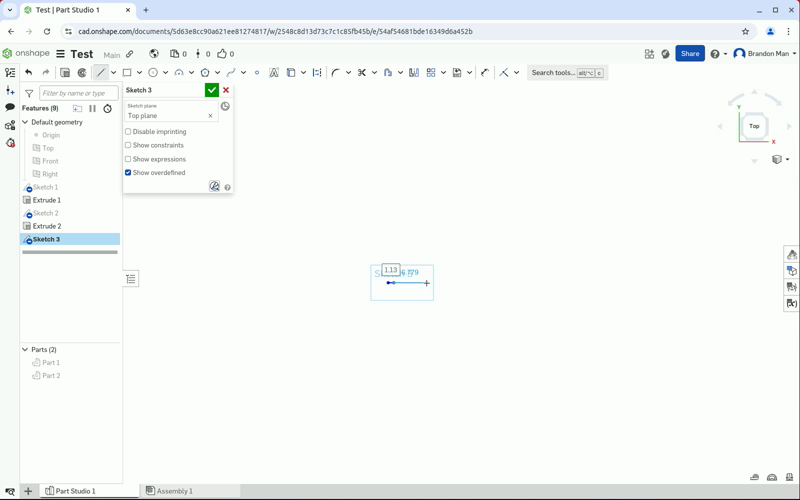
key_down(shift)
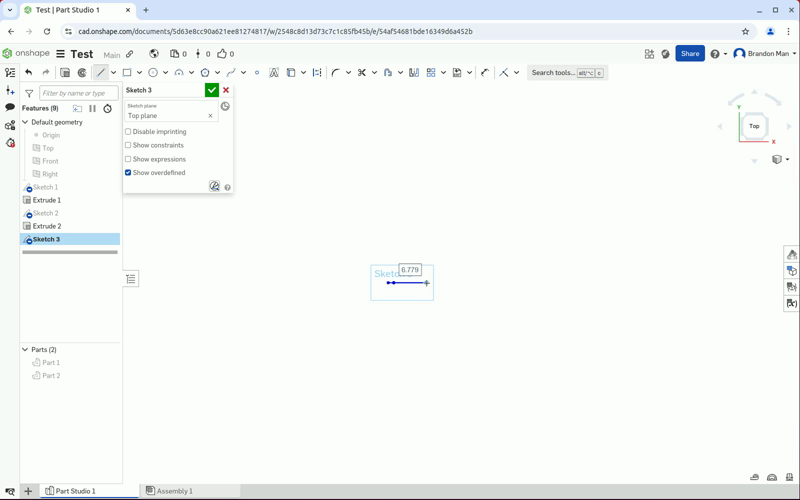
mouse_move(456, 282)
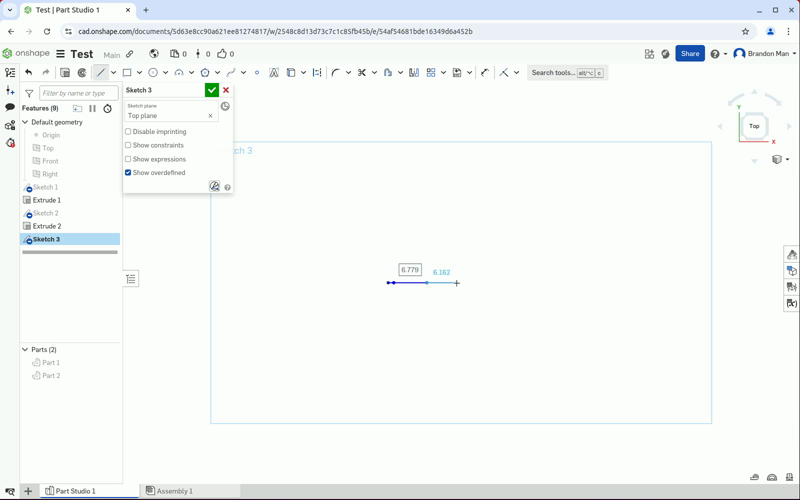
mouse_move(430, 282)
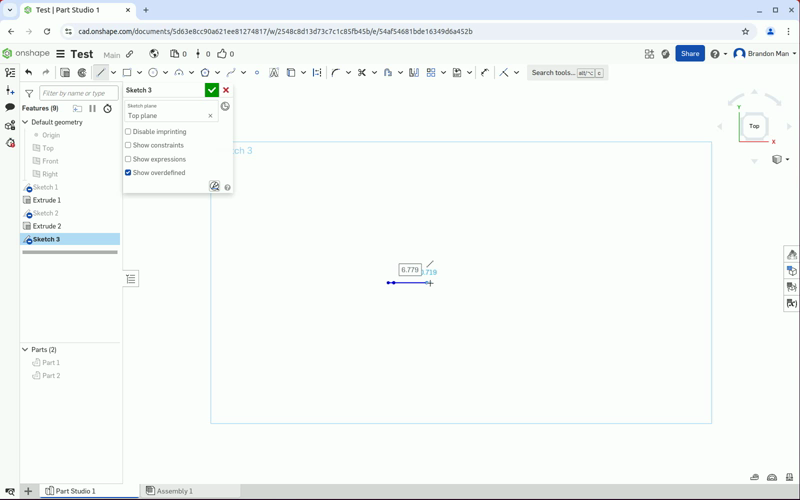
scroll(6)
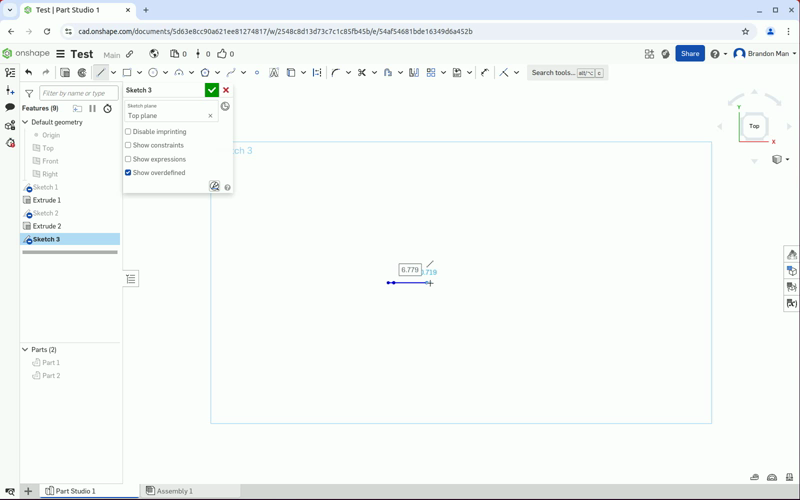
scroll(6)
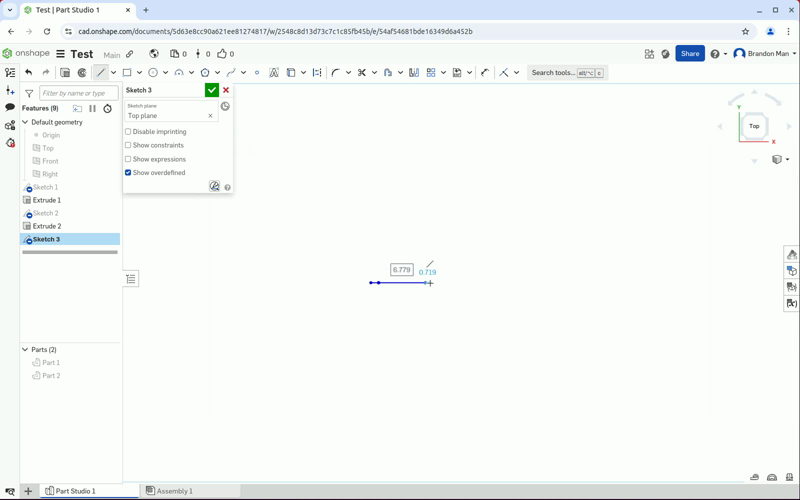
scroll(6)
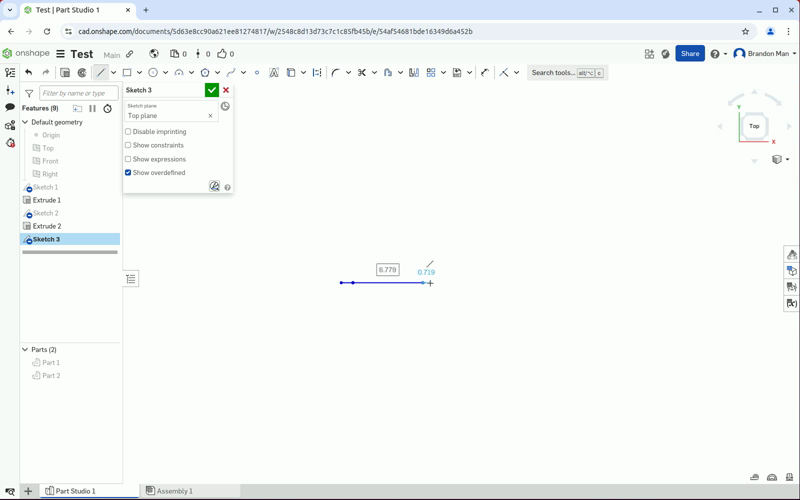
scroll(6)
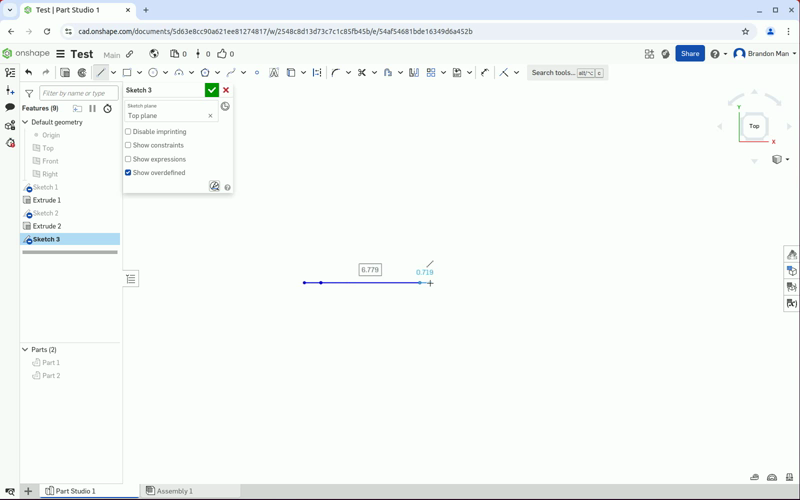
scroll(6)
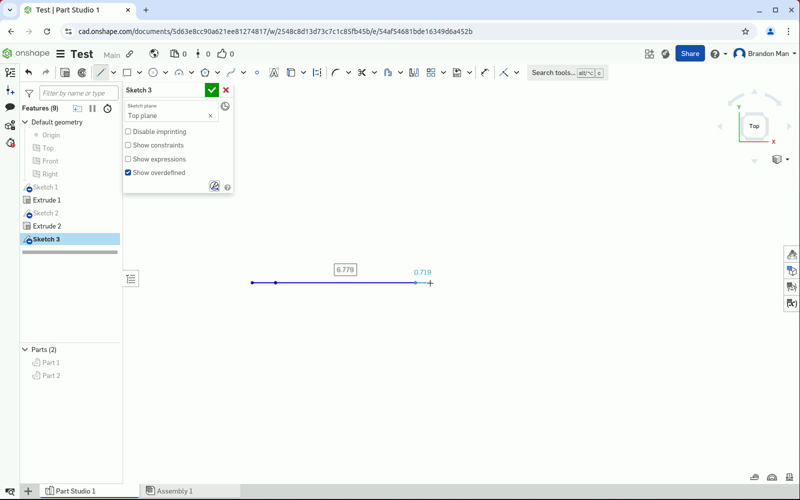
scroll(6)
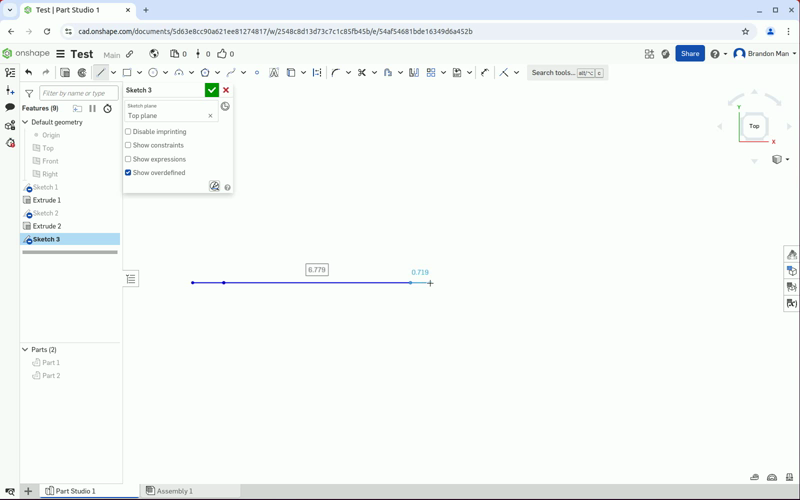
scroll(6)
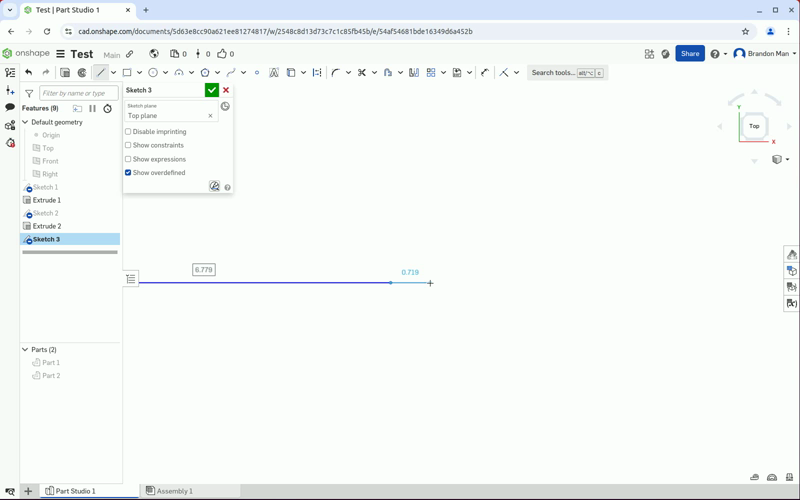
click(430, 282)
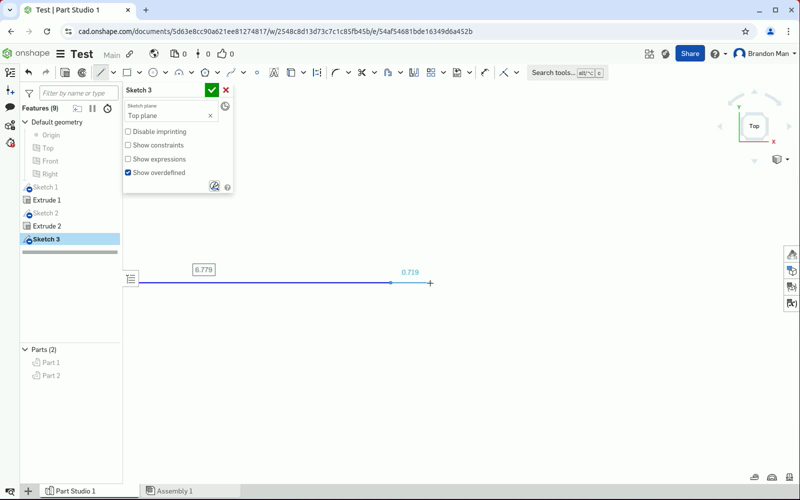
scroll(-6)
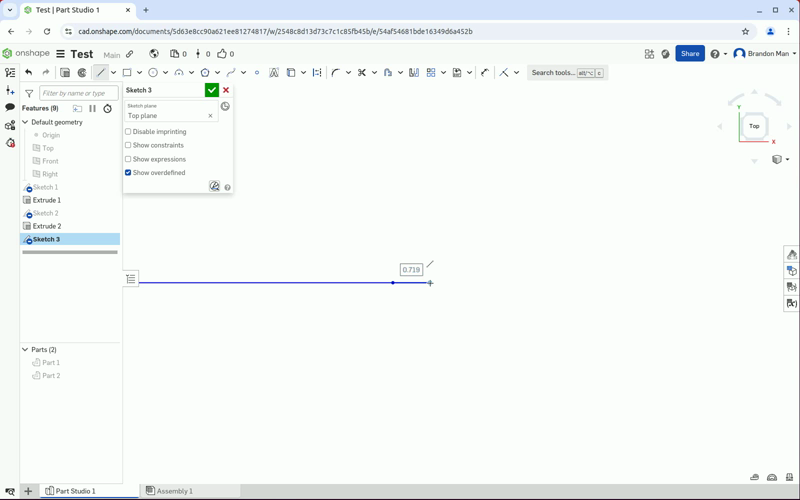
scroll(-6)
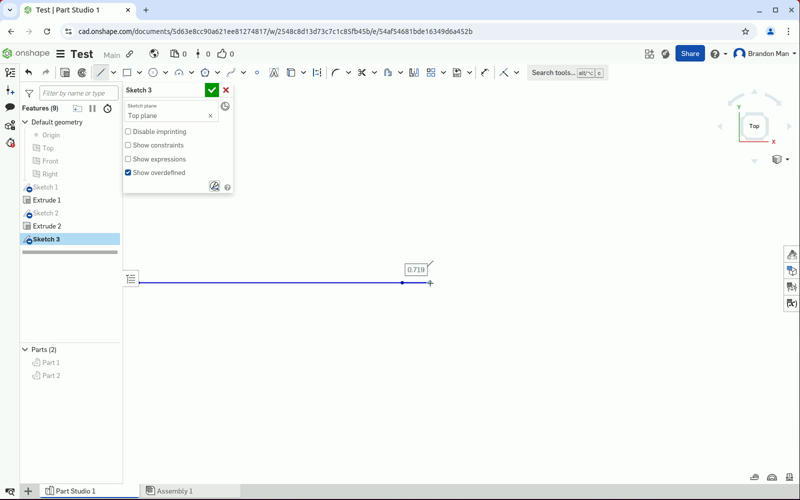
scroll(-6)
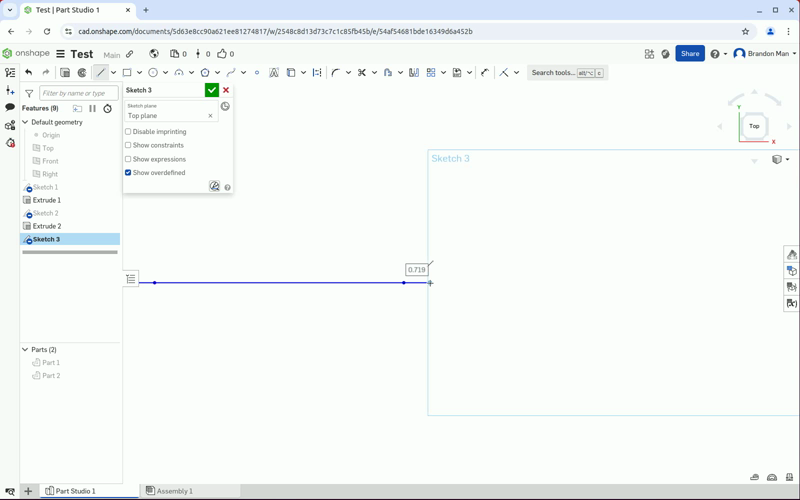
scroll(-6)
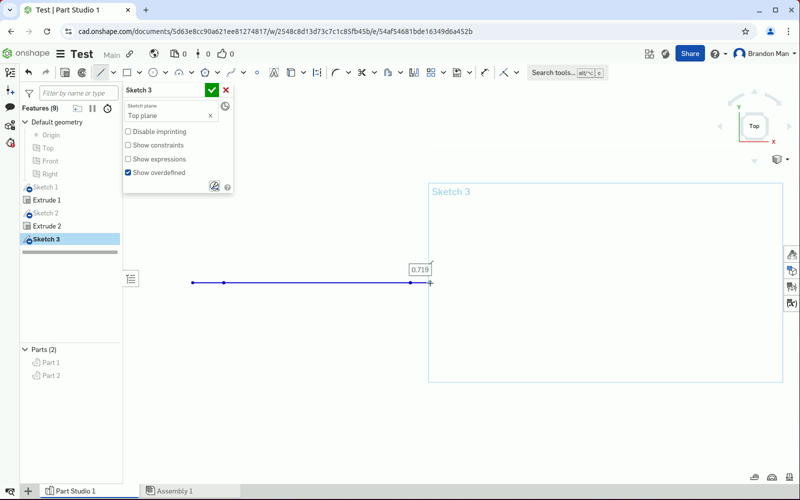
scroll(-6)
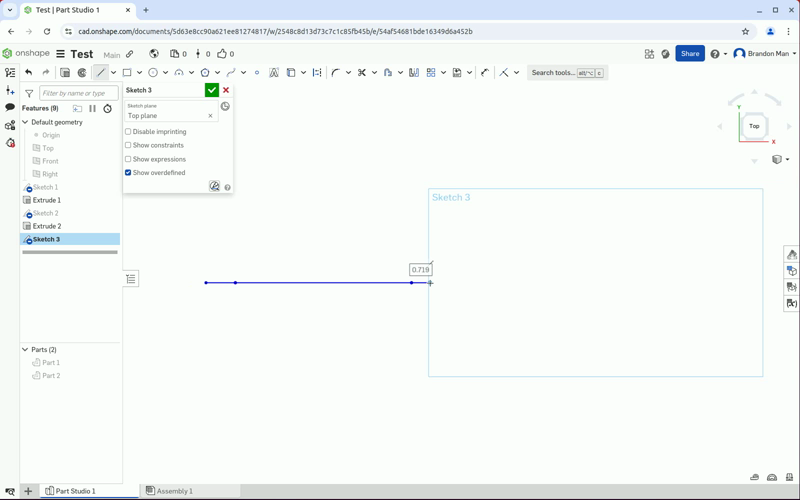
scroll(-6)
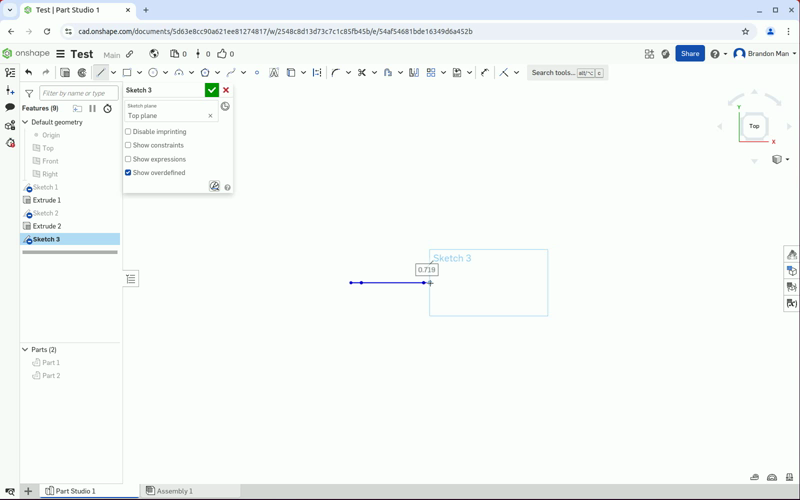
scroll(-6)
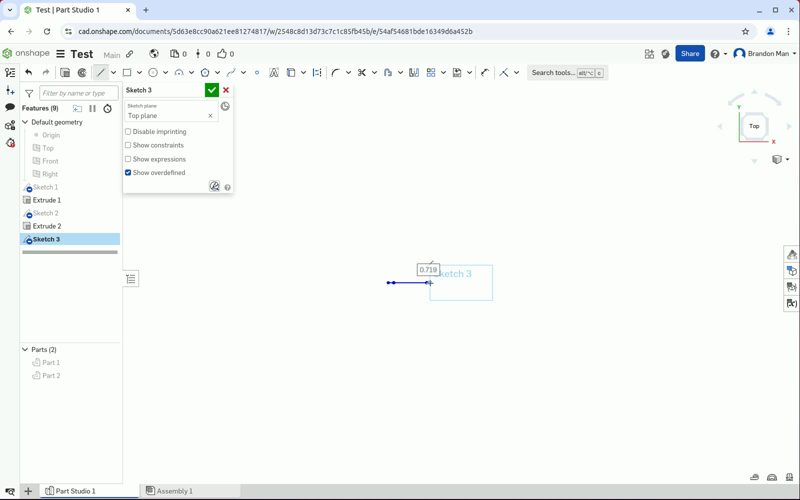
key_up(shift)
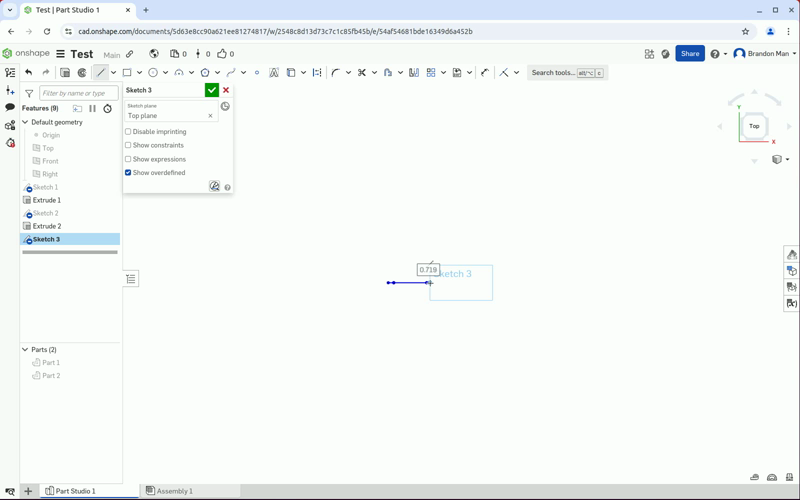
key_down(shift)
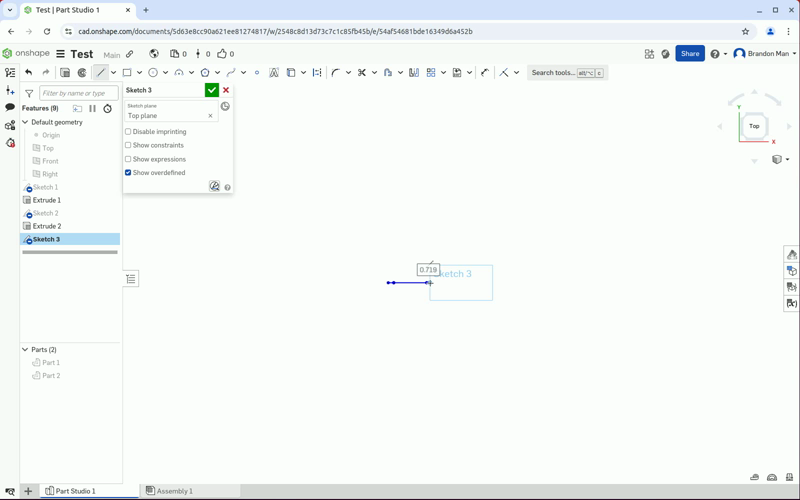
mouse_move(460, 282)
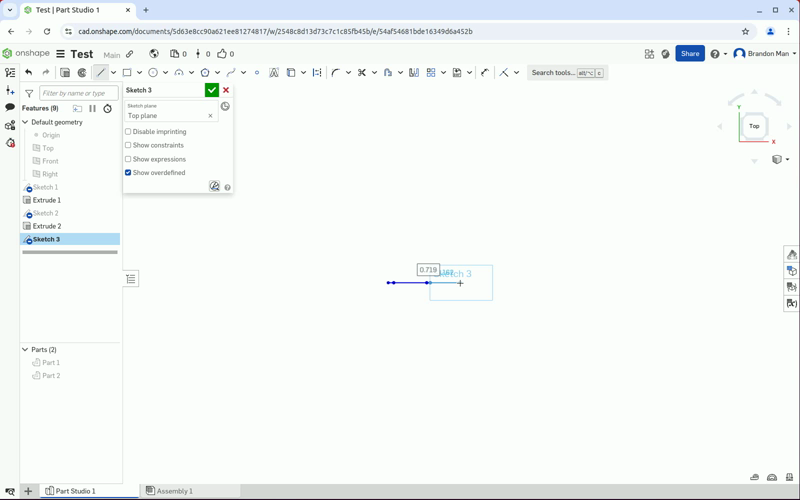
mouse_move(459, 282)
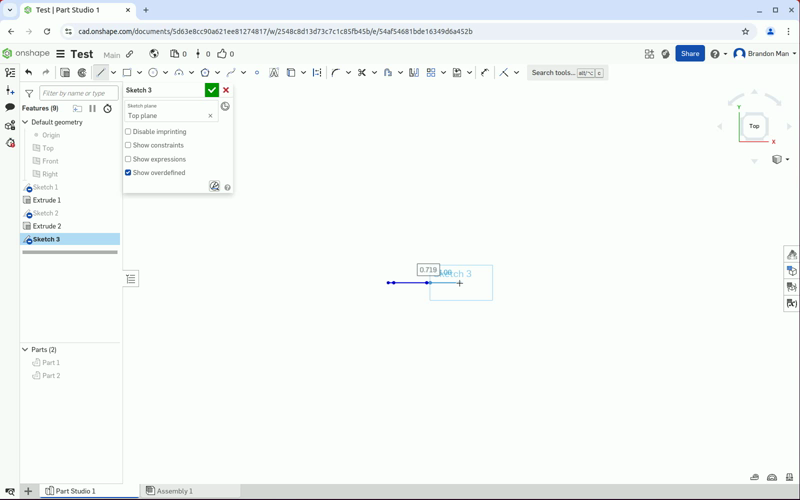
click(459, 282)
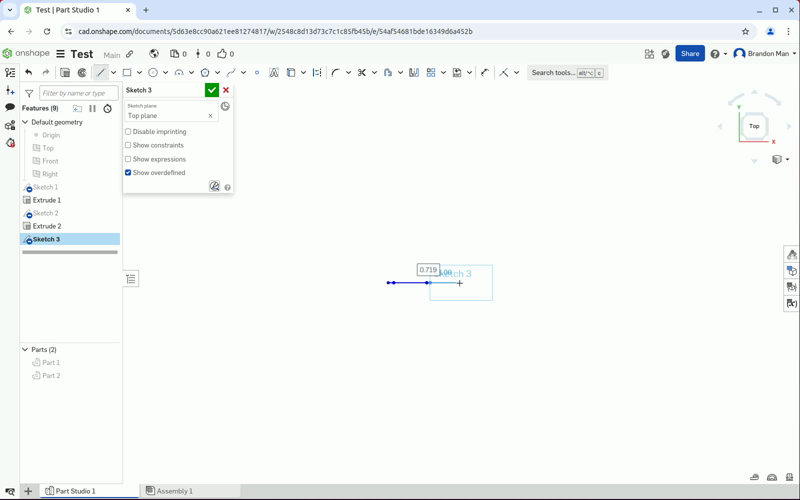
key_up(shift)
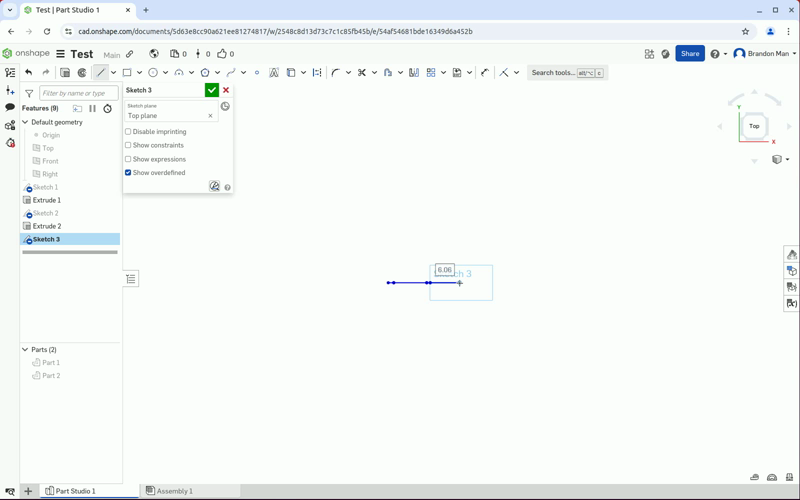
key_down(shift)
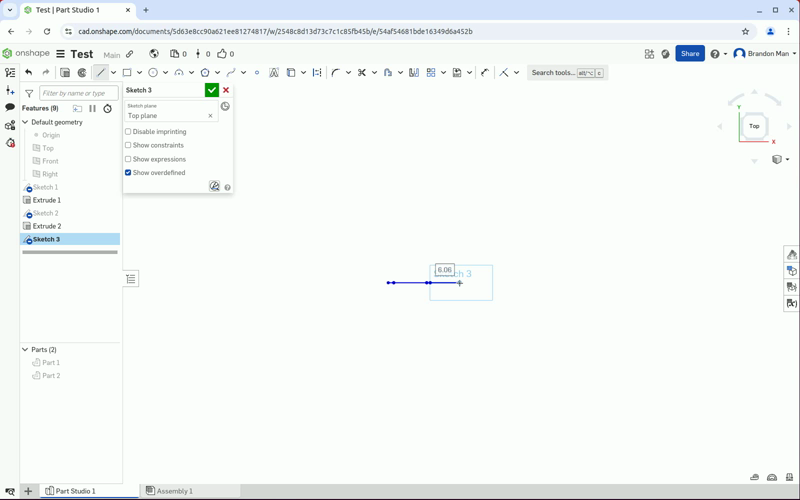
mouse_move(489, 282)
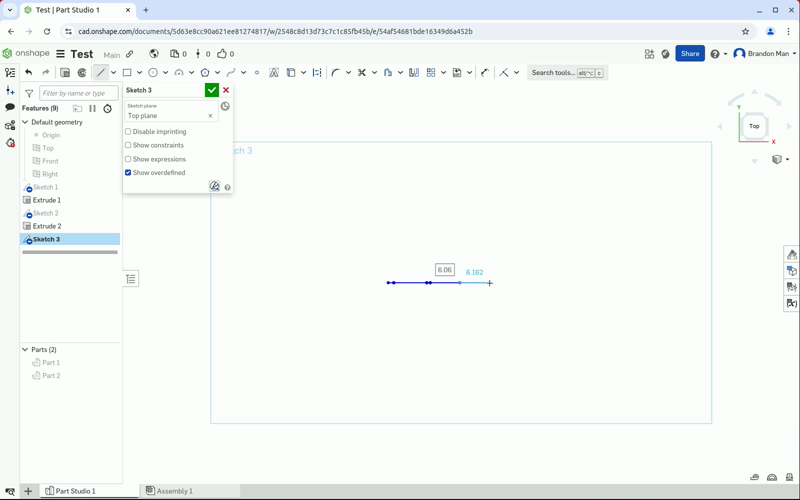
mouse_move(465, 282)
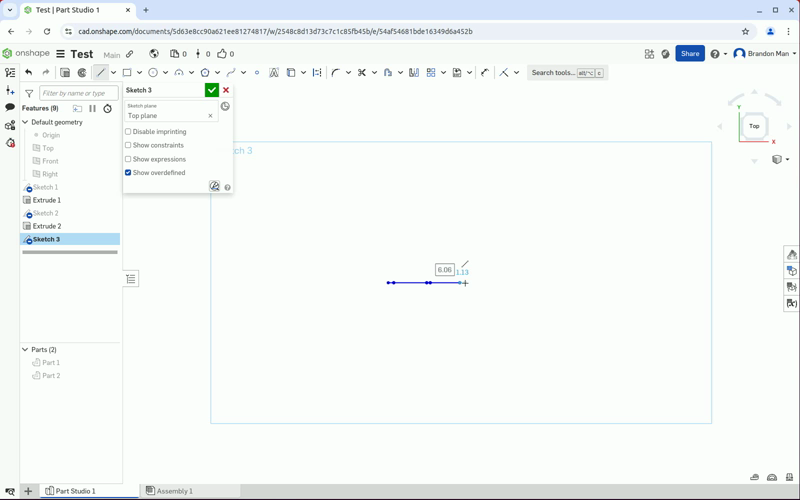
scroll(6)
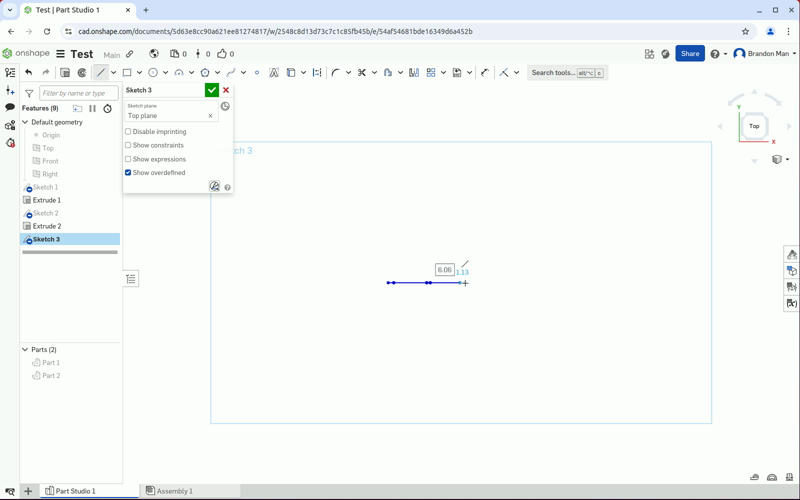
scroll(6)
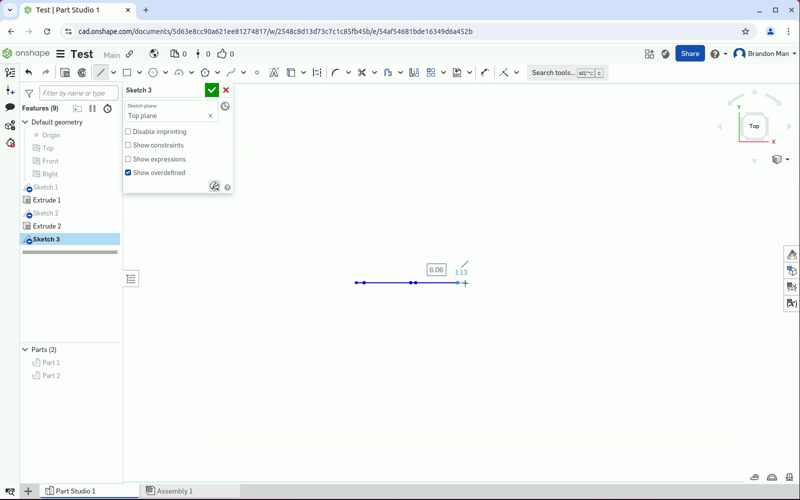
scroll(6)
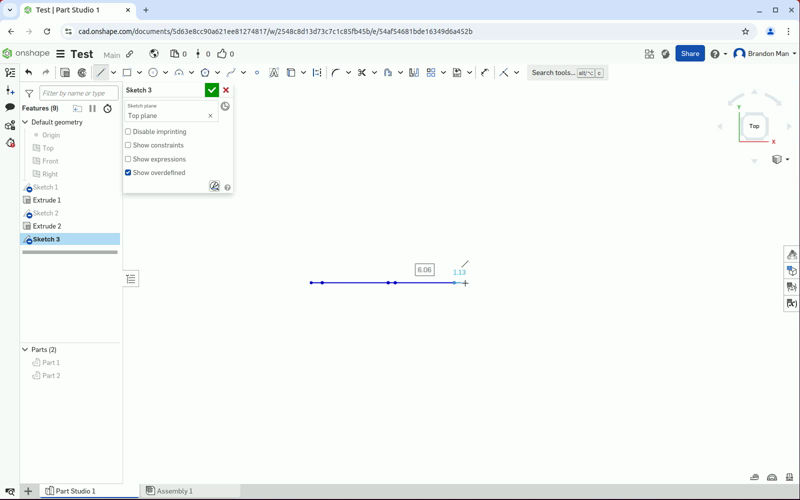
scroll(6)
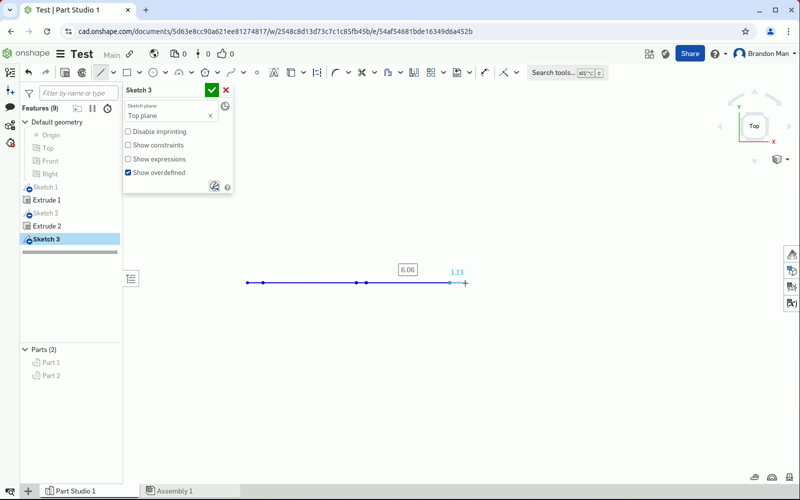
scroll(6)
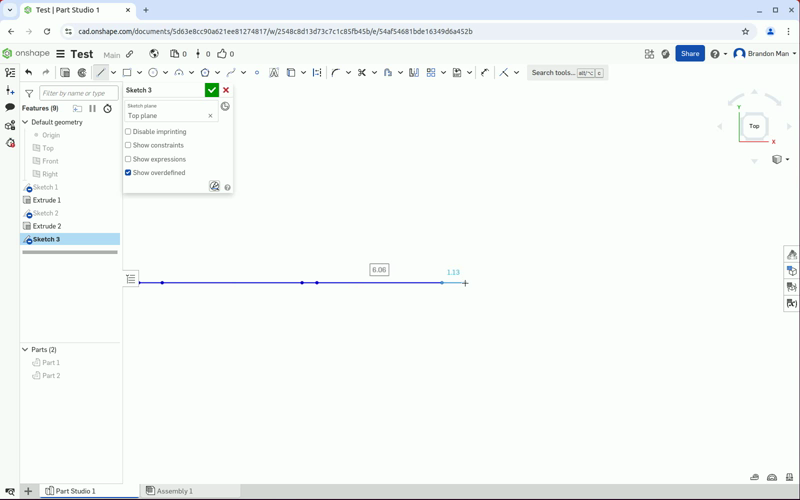
scroll(6)
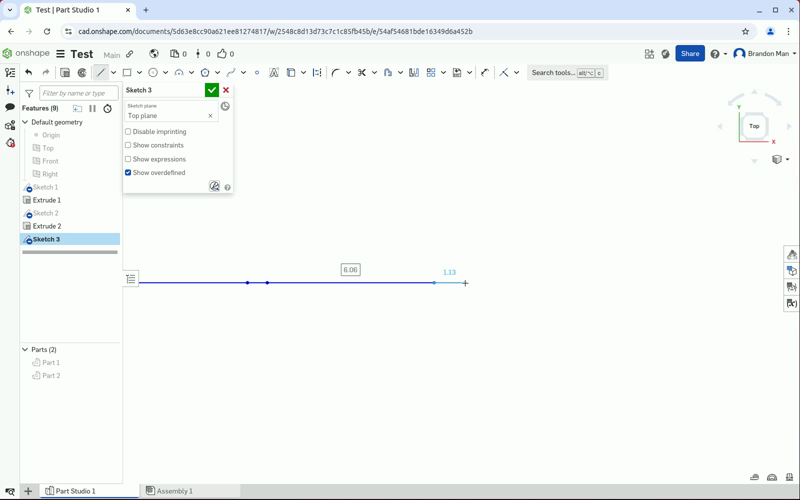
scroll(6)
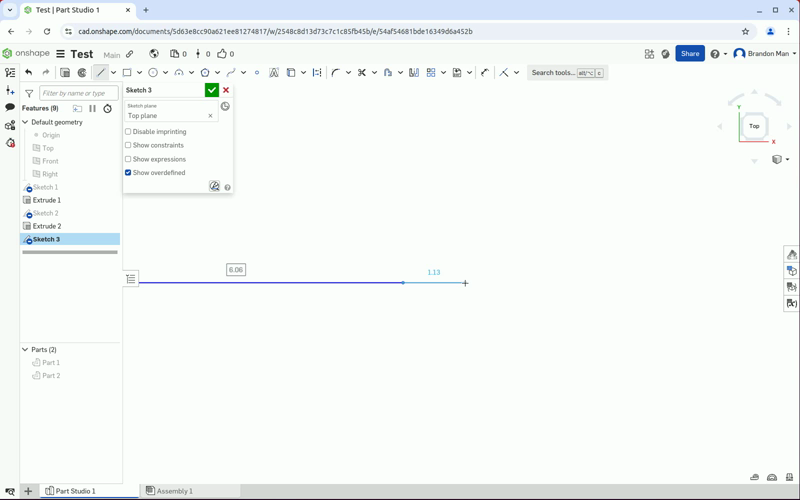
click(465, 282)
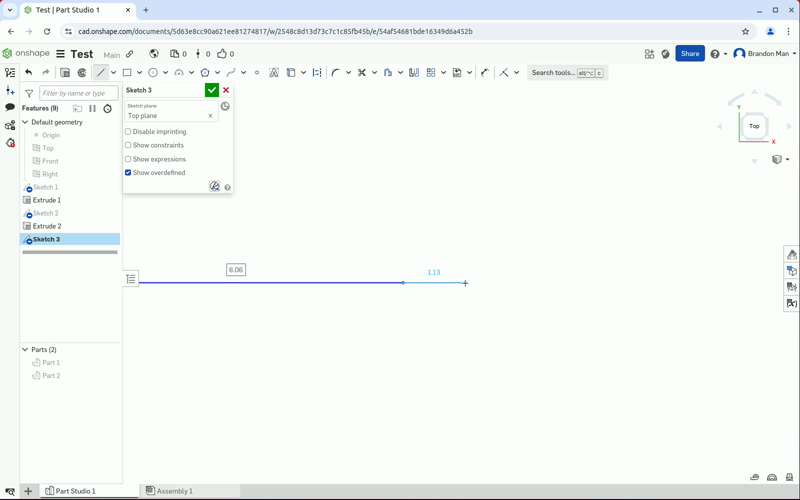
scroll(-6)
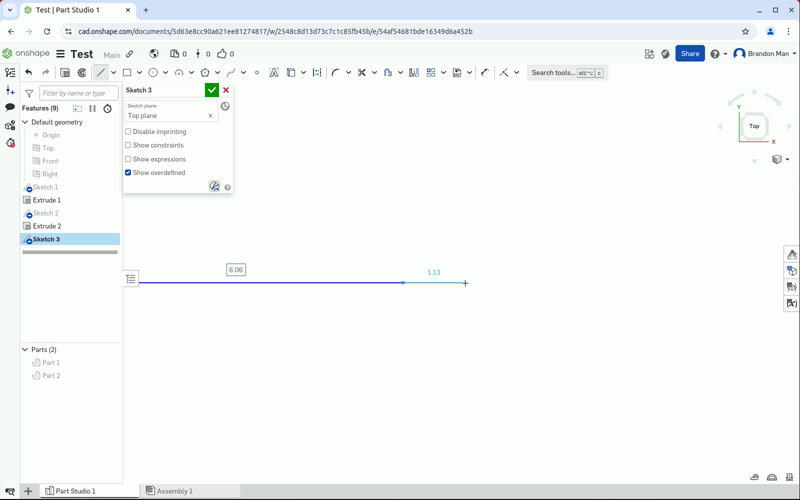
scroll(-6)
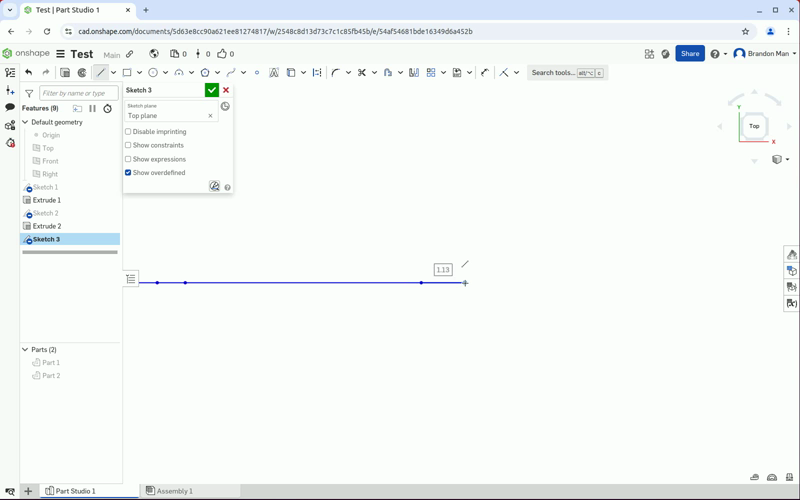
scroll(-6)
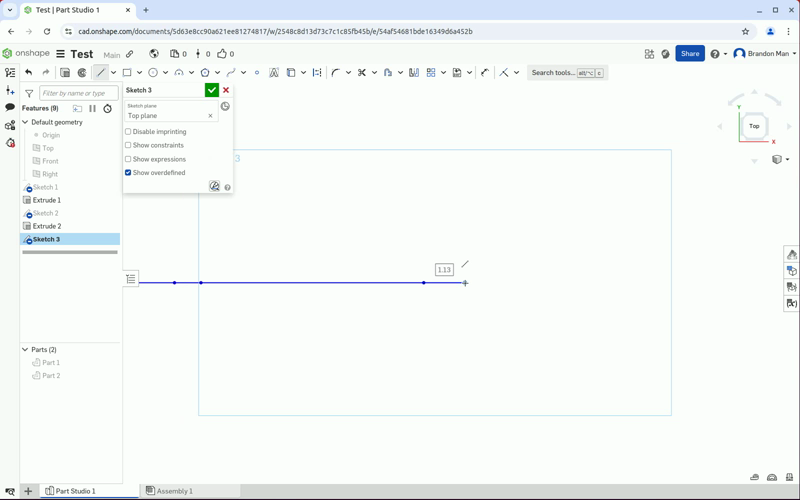
scroll(-6)
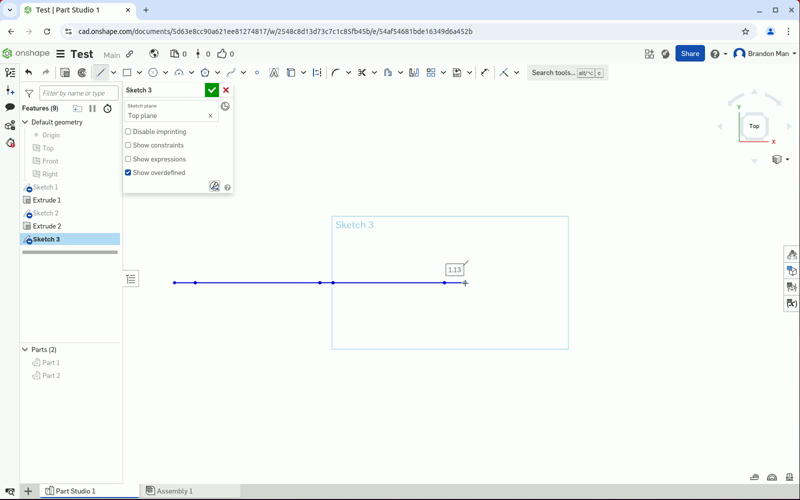
scroll(-6)
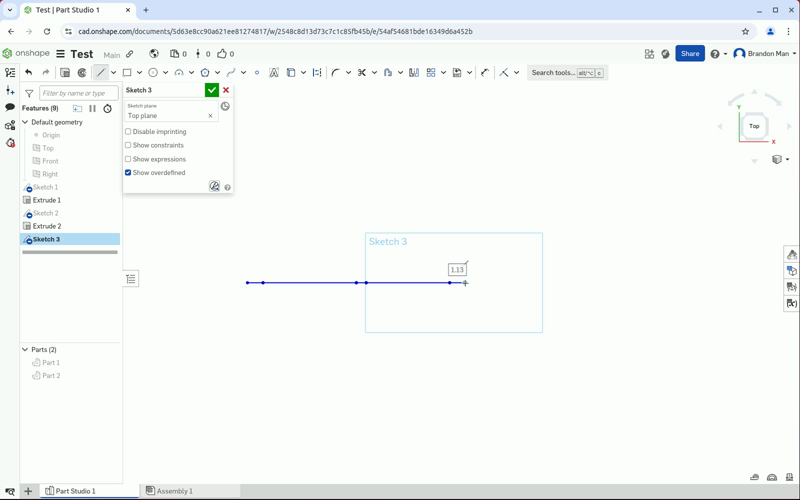
scroll(-6)
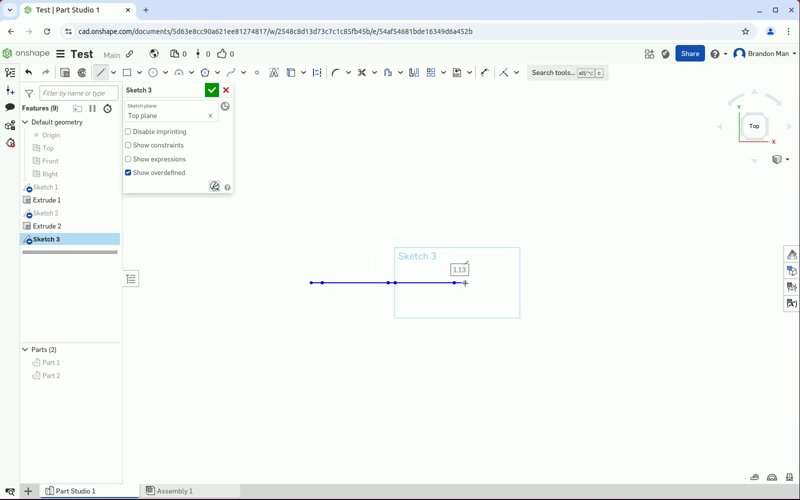
scroll(-6)
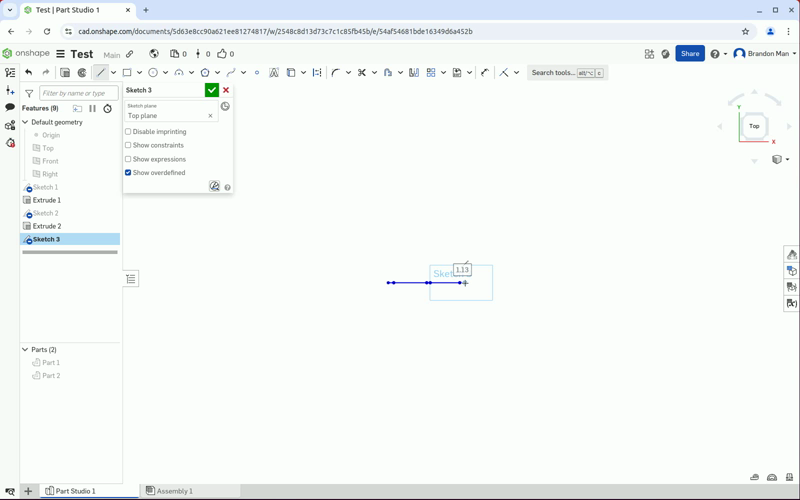
key_up(shift)
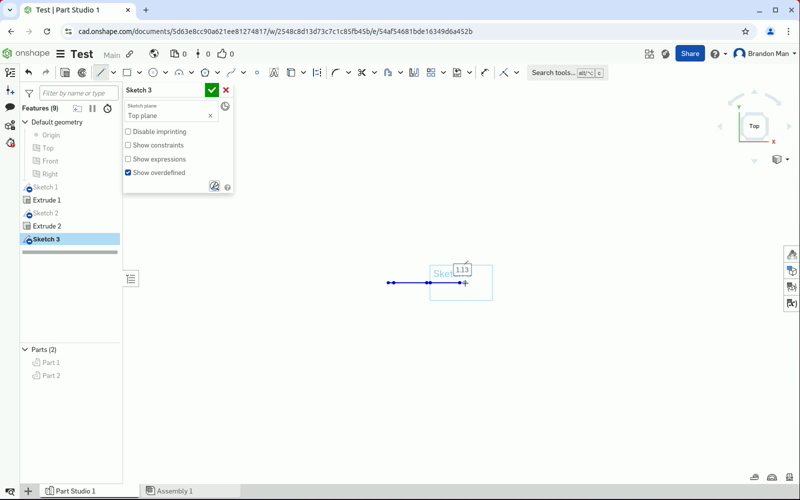
key_down(shift)
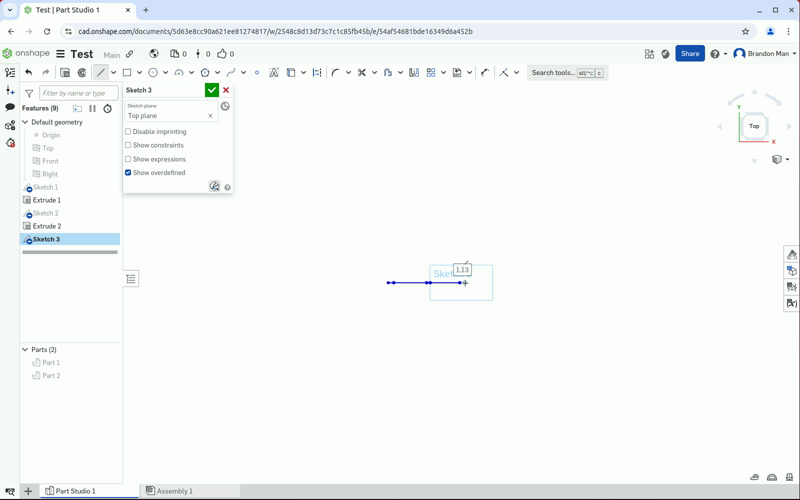
mouse_move(495, 282)
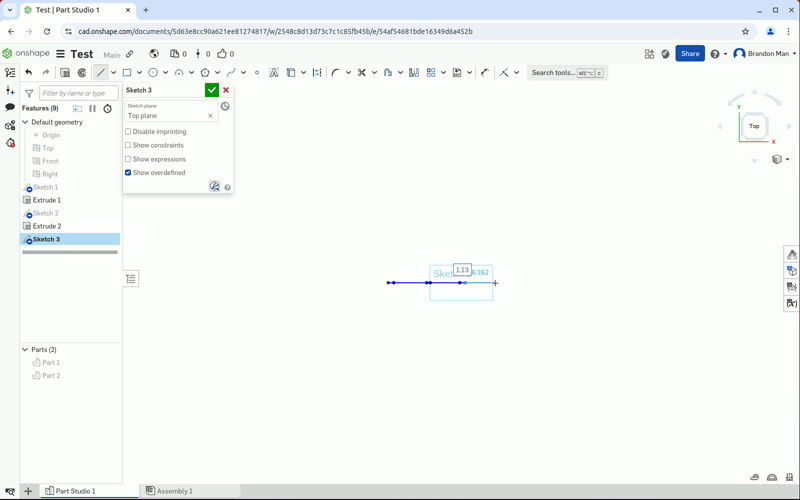
mouse_move(473, 282)
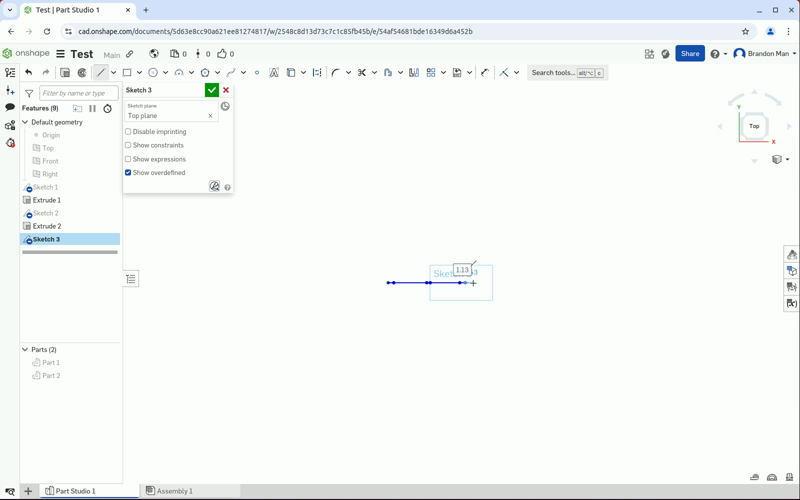
click(473, 282)
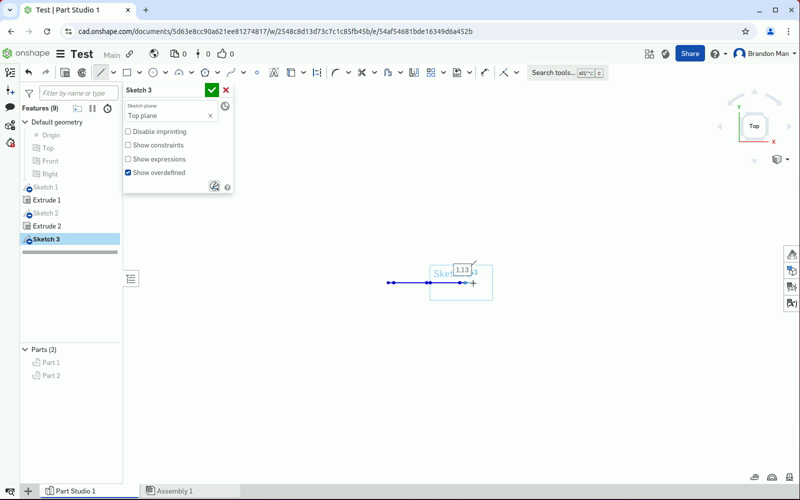
key_up(shift)
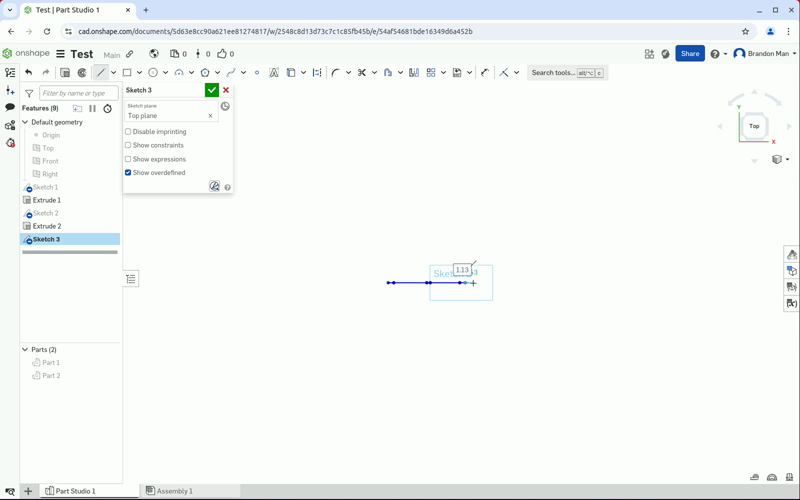
key_down(shift)
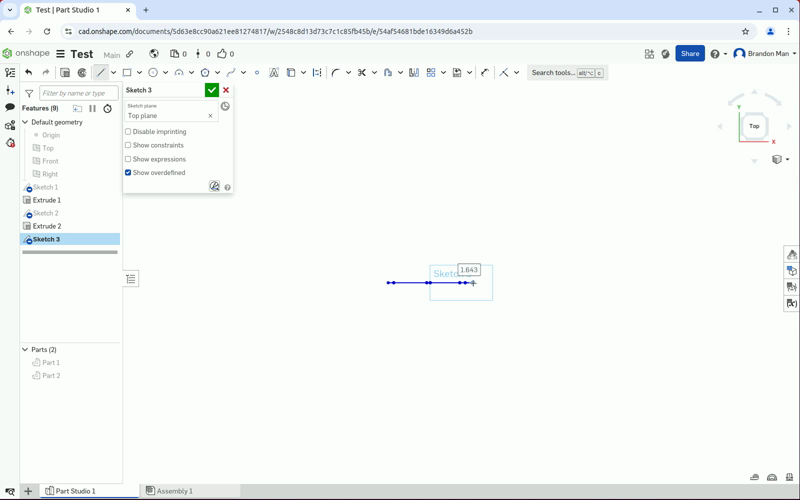
mouse_move(558, 282)
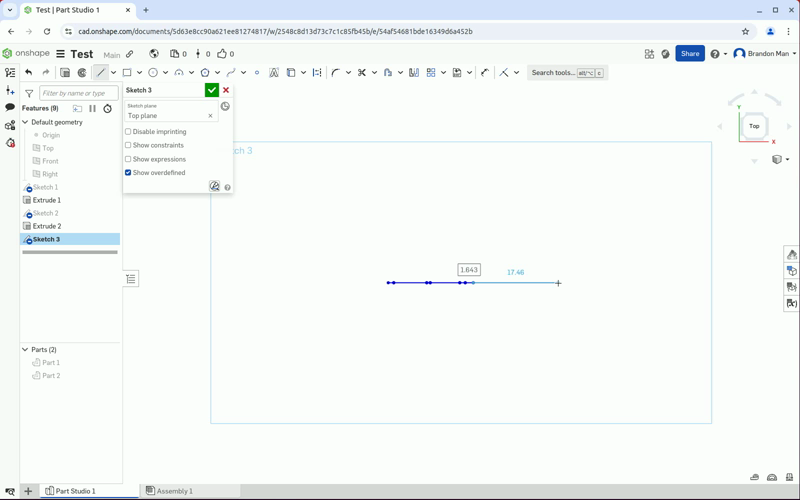
click(558, 282)
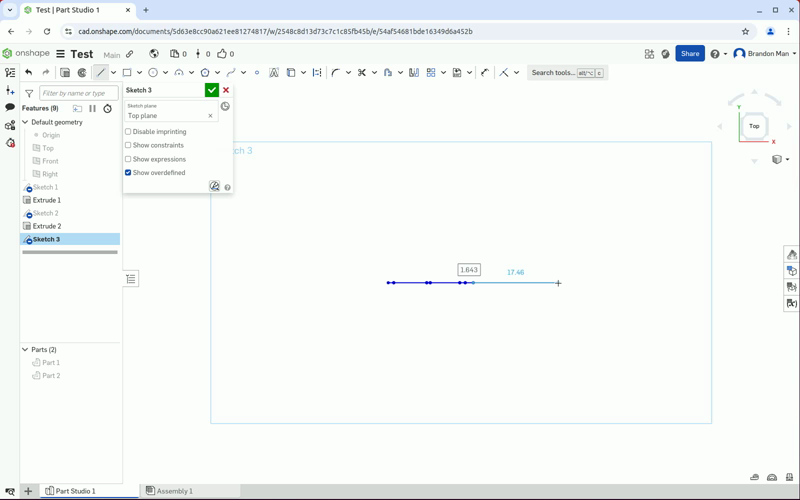
key_up(shift)
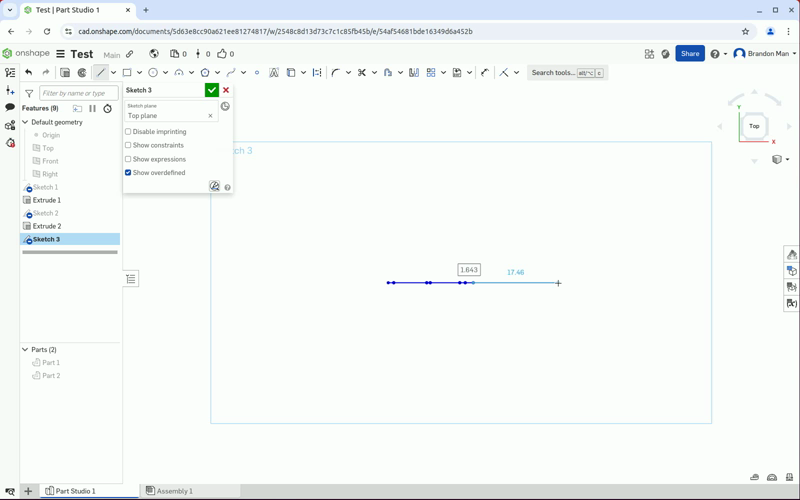
key_down(shift)
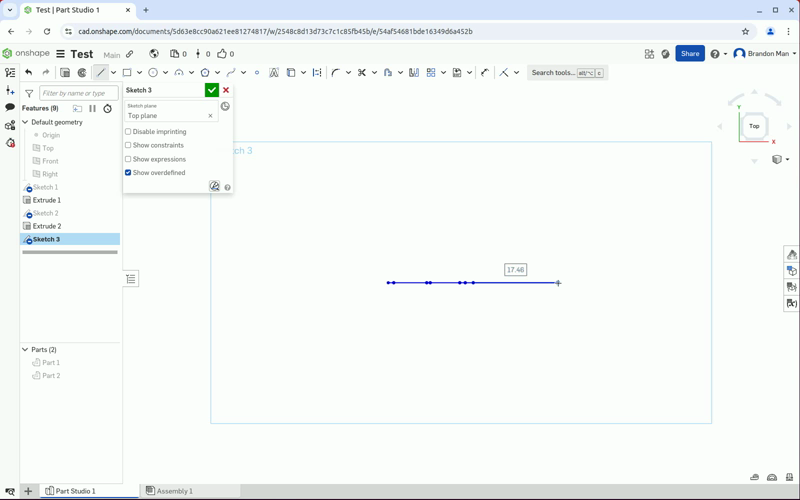
mouse_move(588, 282)
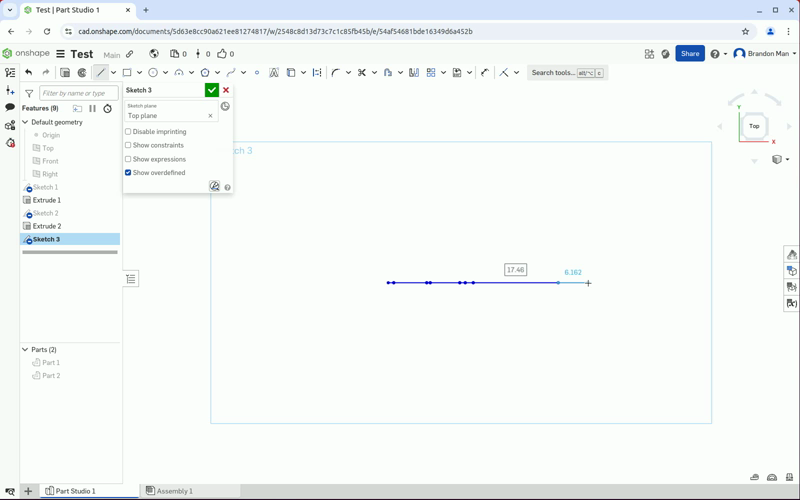
mouse_move(571, 282)
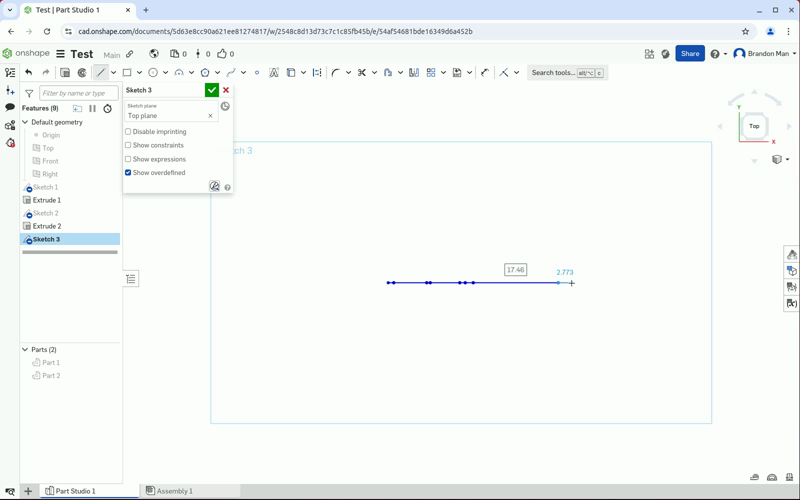
click(571, 282)
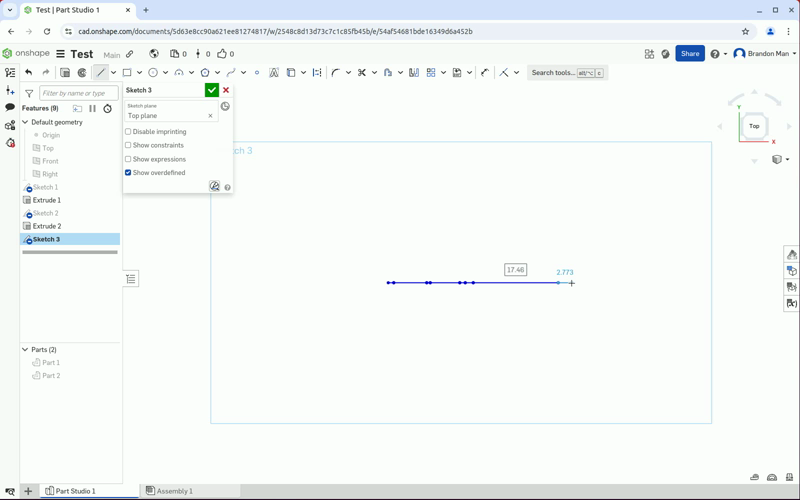
key_up(shift)
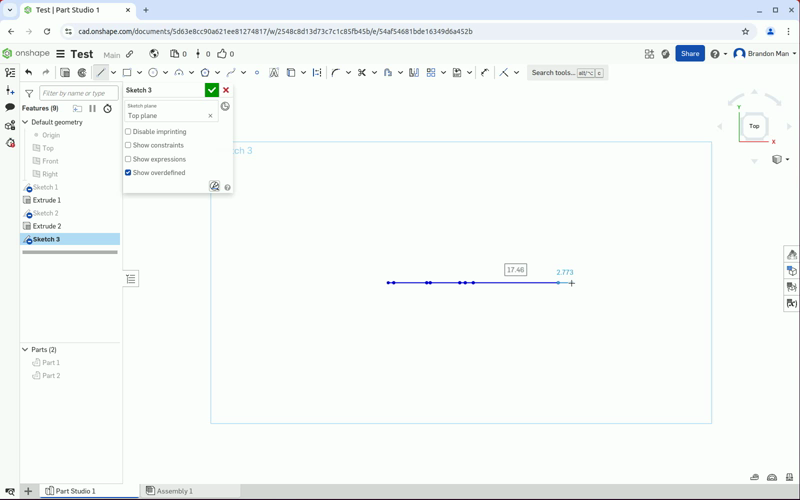
key_down(shift)
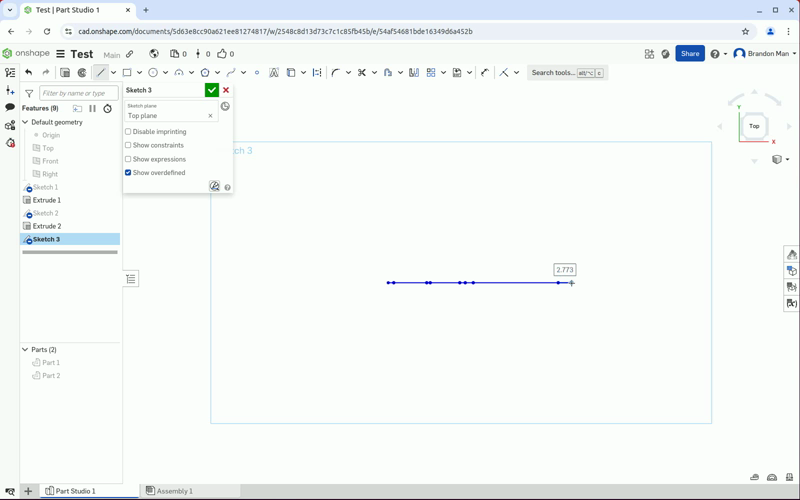
mouse_move(589, 282)
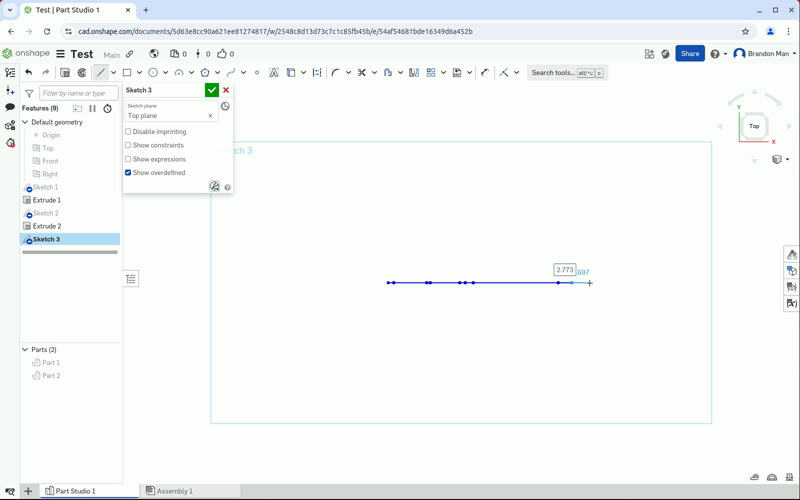
mouse_move(571, 275)
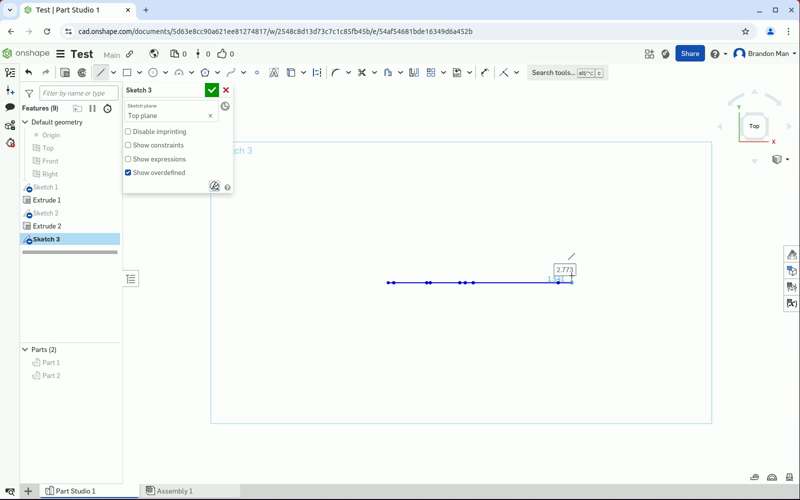
click(571, 275)
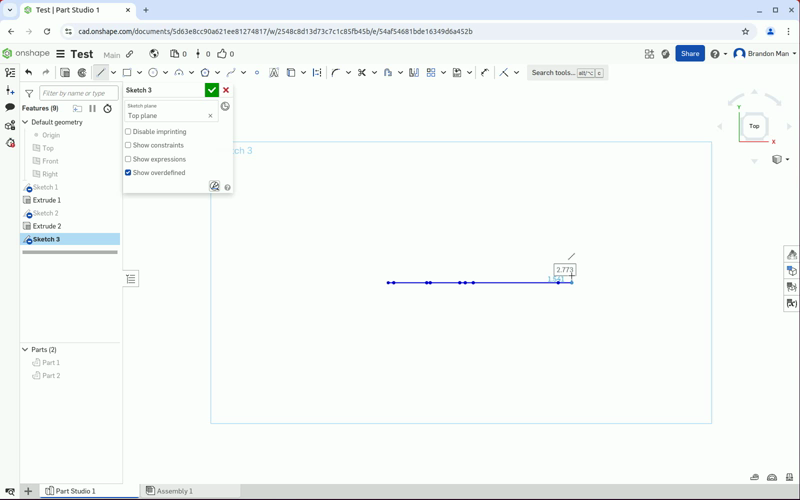
key_up(shift)
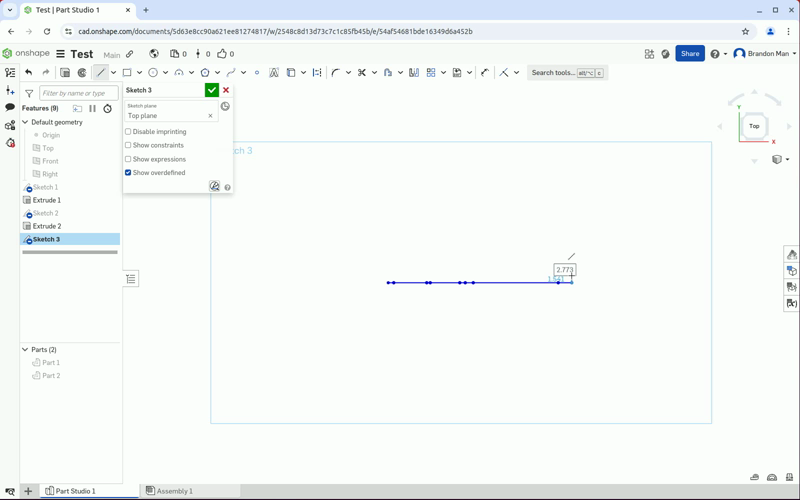
key_down(shift)
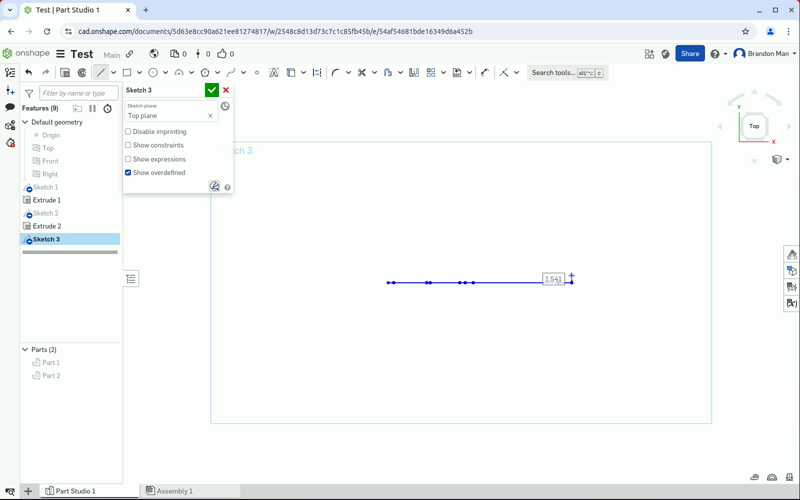
mouse_move(388, 275)
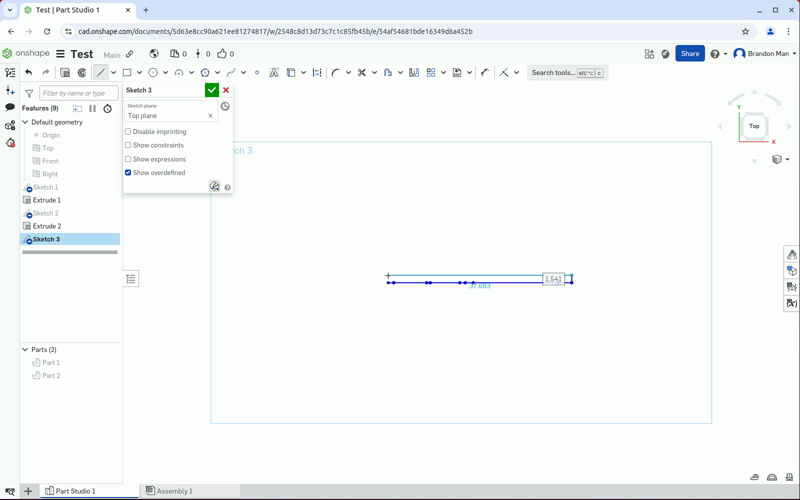
click(388, 275)
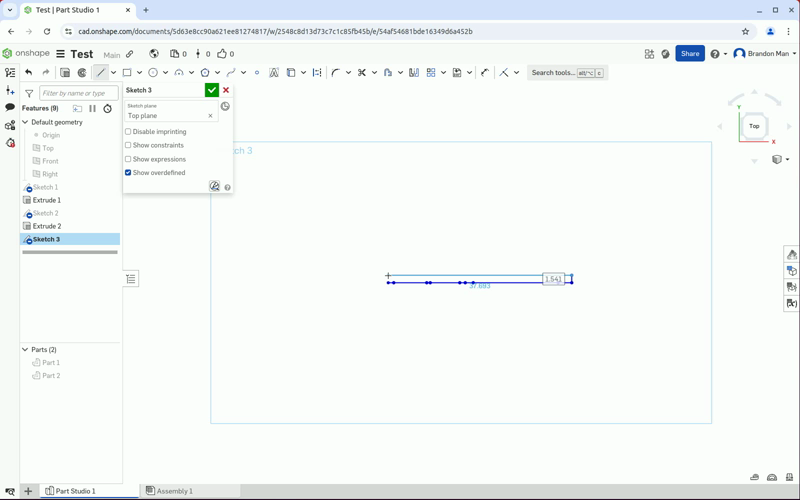
key_up(shift)
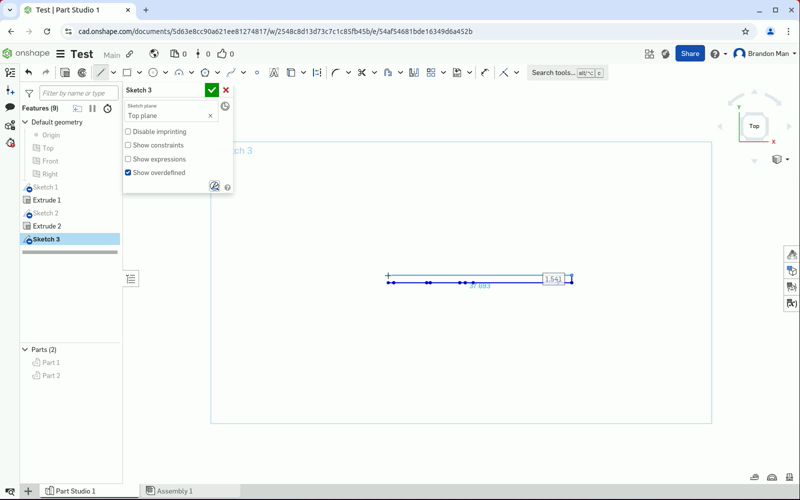
mouse_move(418, 275)
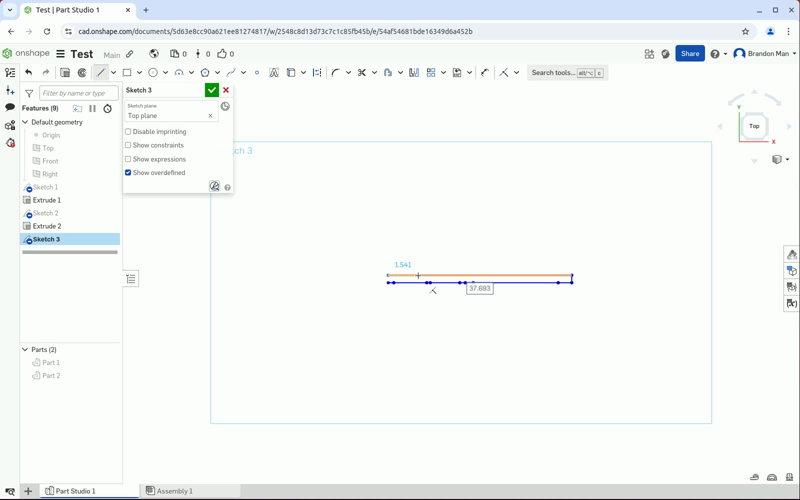
key_down(shift)
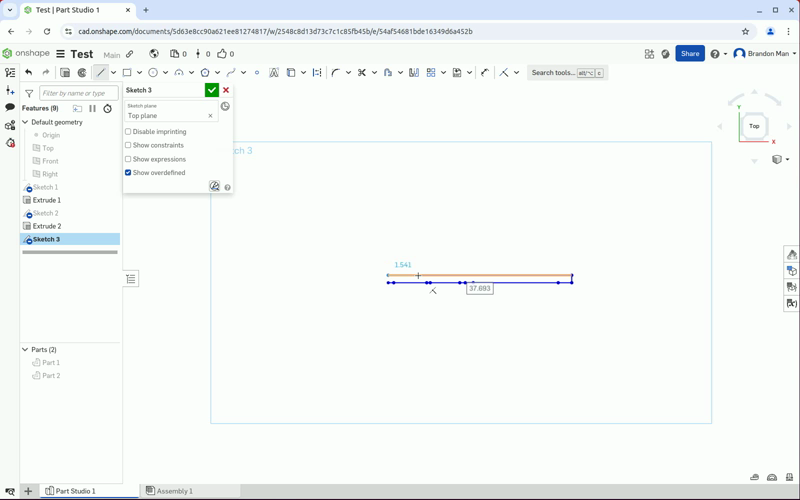
mouse_move(388, 282)
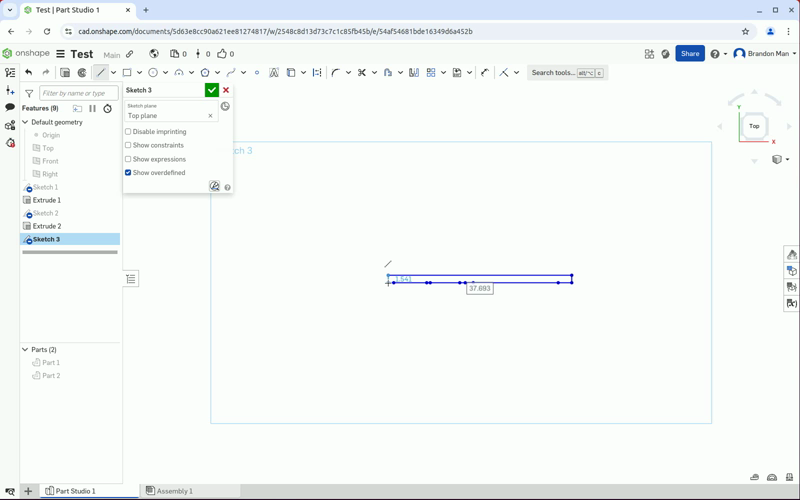
key_up(shift)
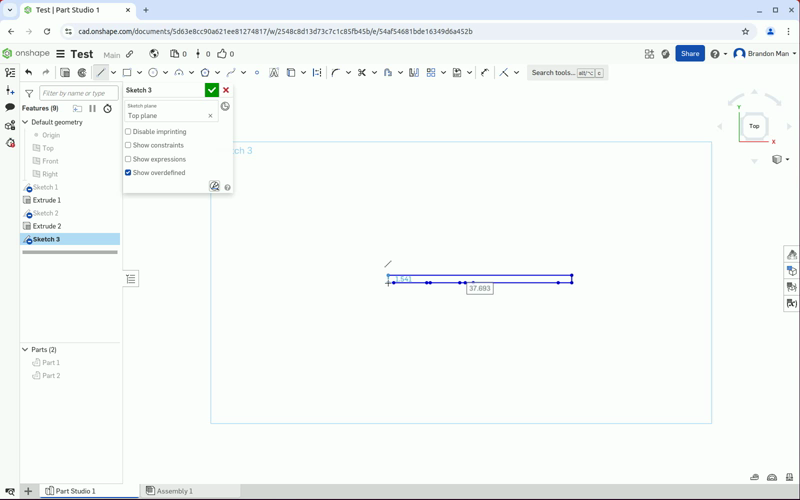
click(388, 282)
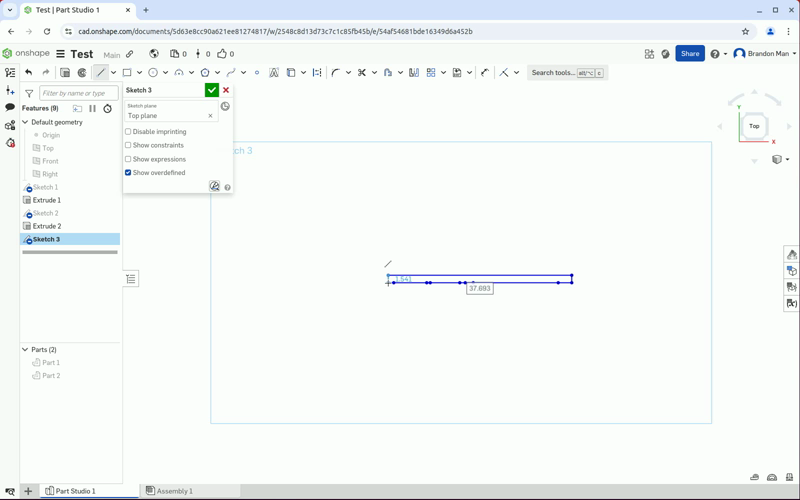
key(esc)
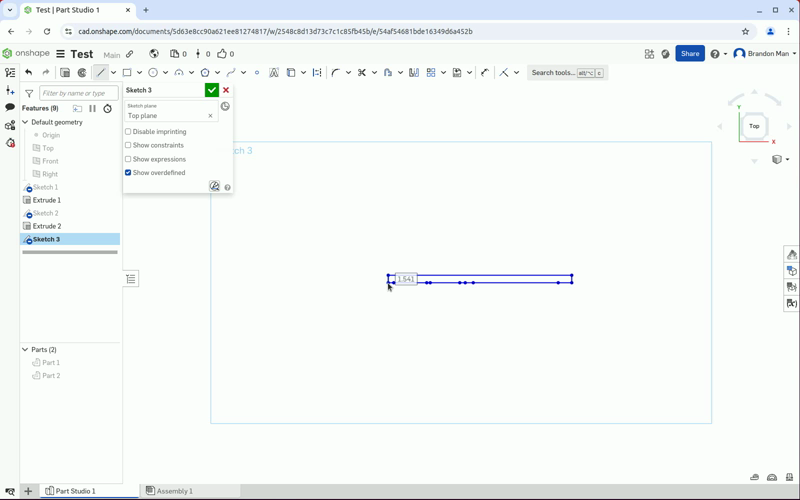
mouse_move(448, 280)
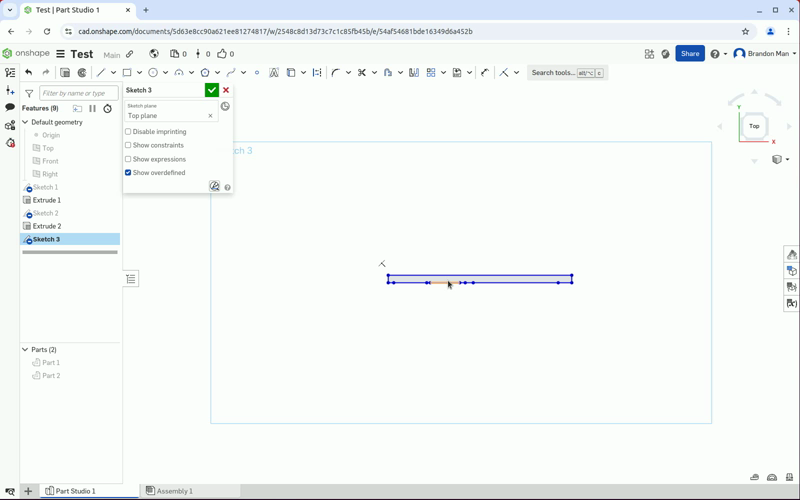
scroll(6)
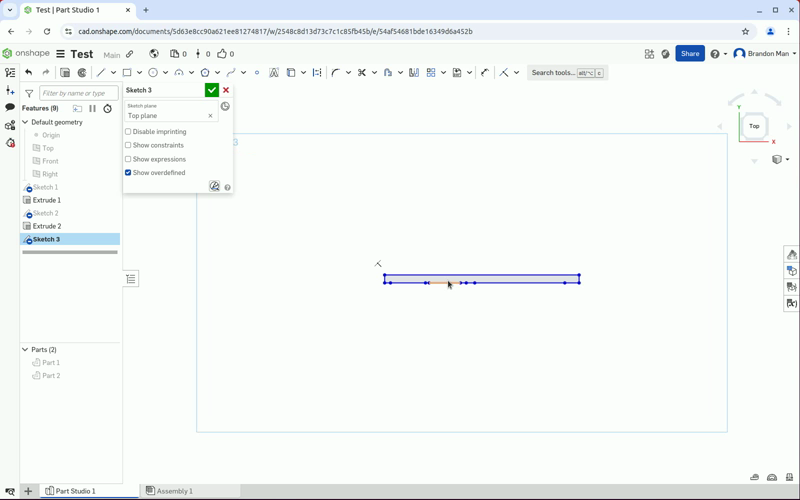
scroll(6)
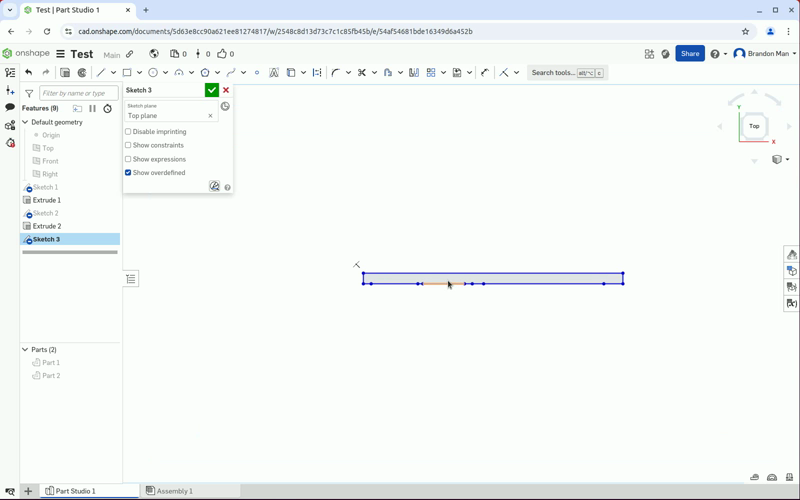
scroll(6)
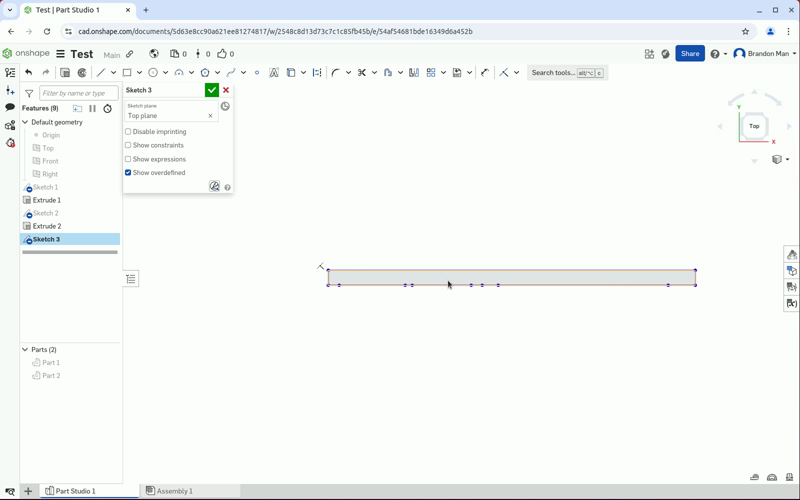
scroll(6)
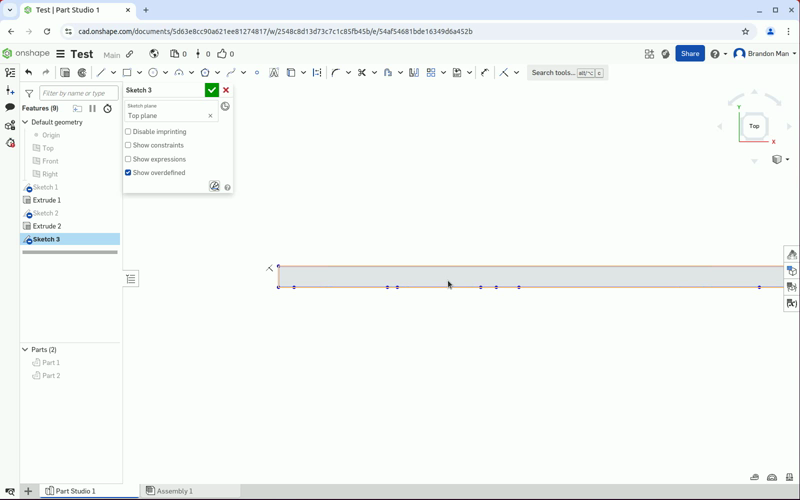
scroll(6)
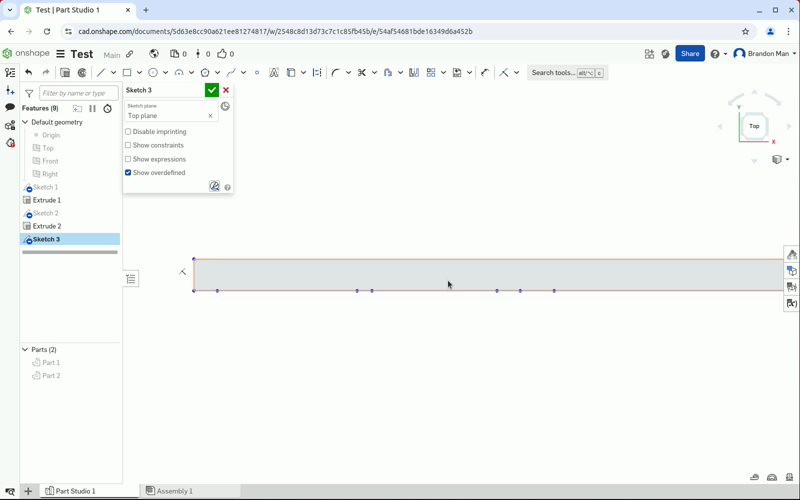
scroll(6)
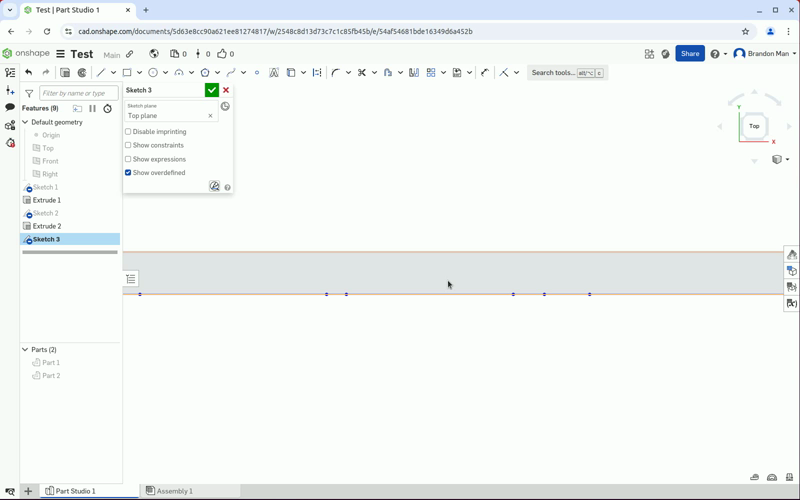
scroll(6)
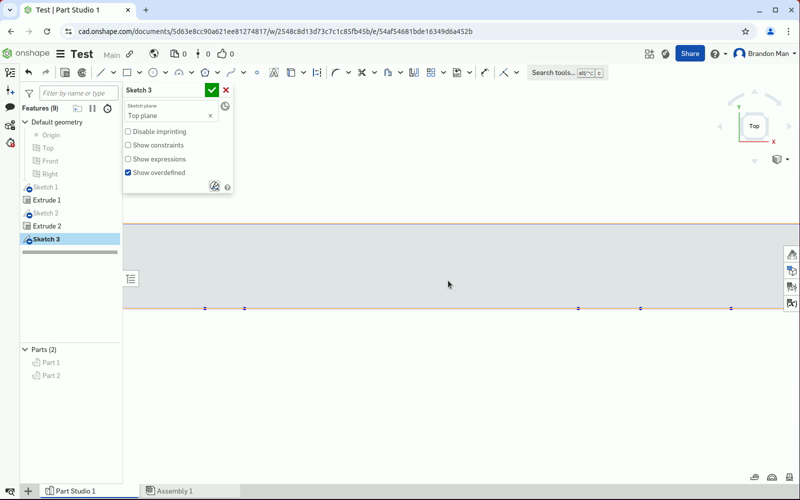
click(448, 280)
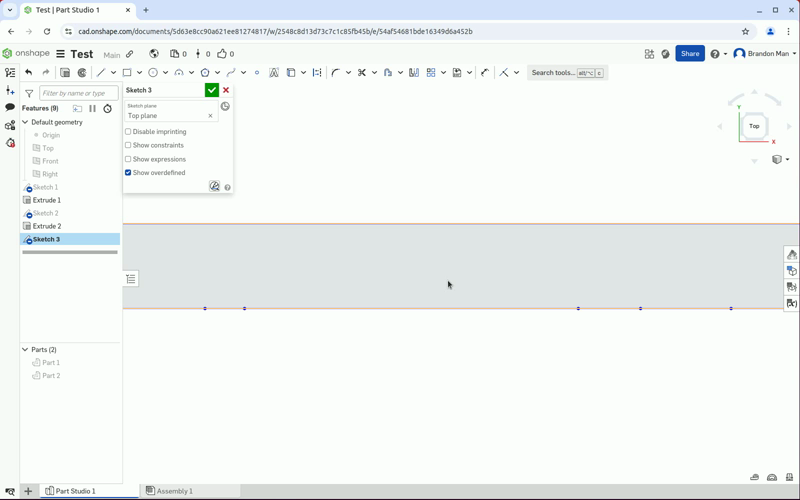
scroll(-6)
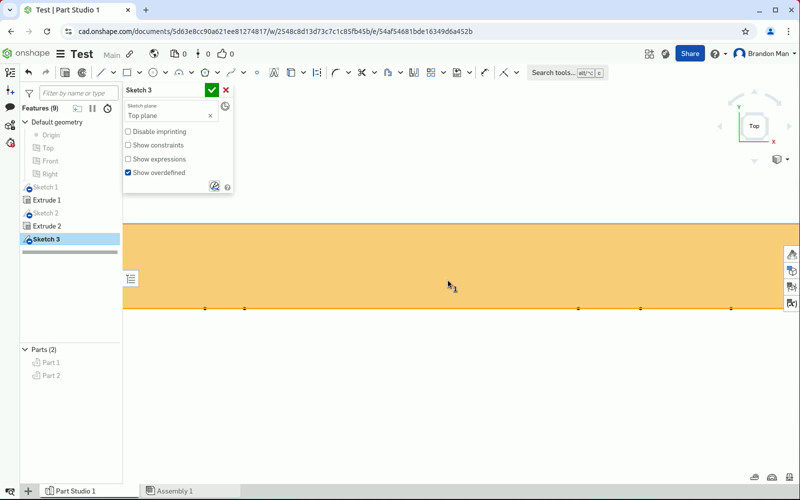
scroll(-6)
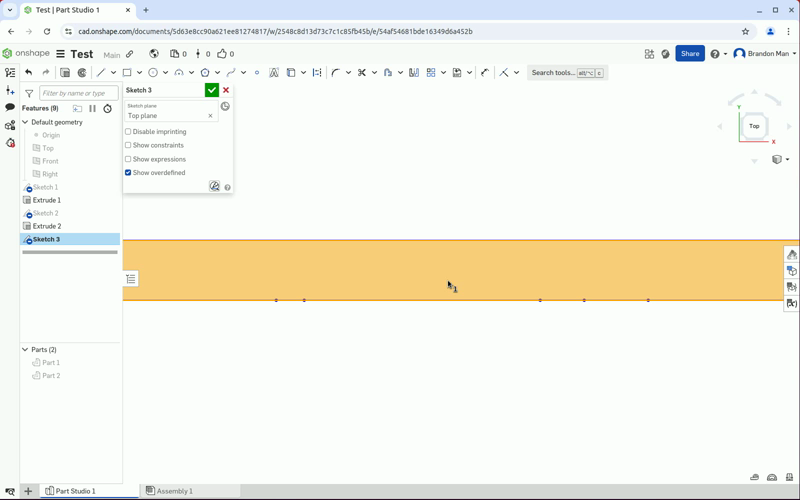
scroll(-6)
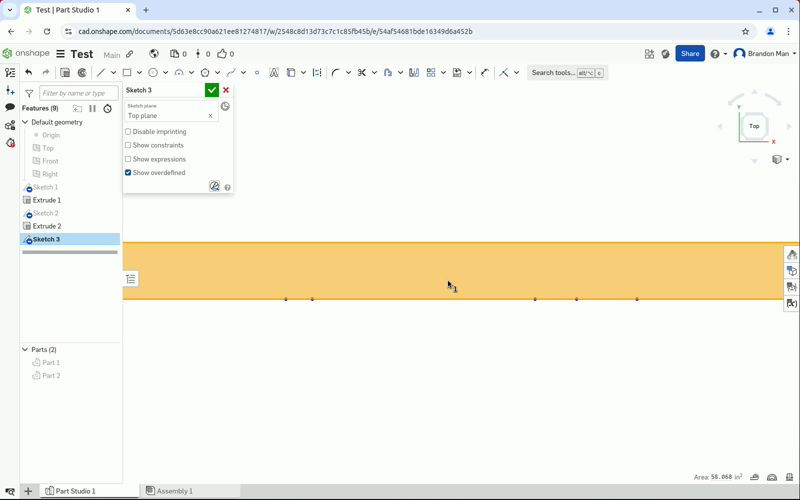
scroll(-6)
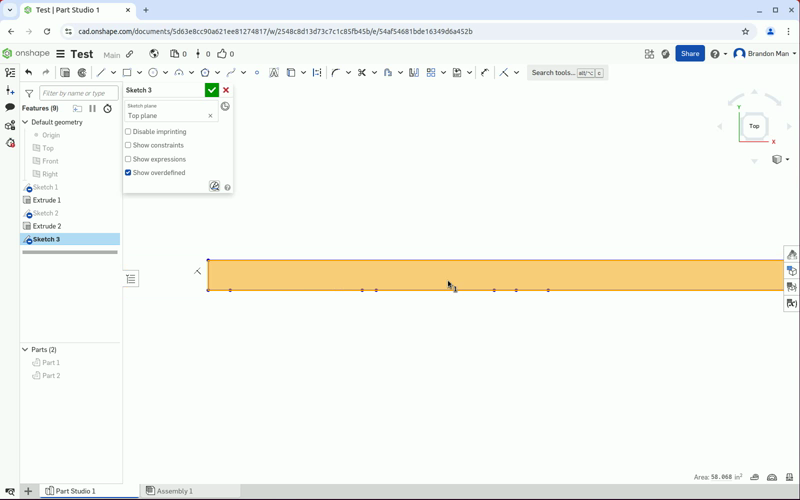
scroll(-6)
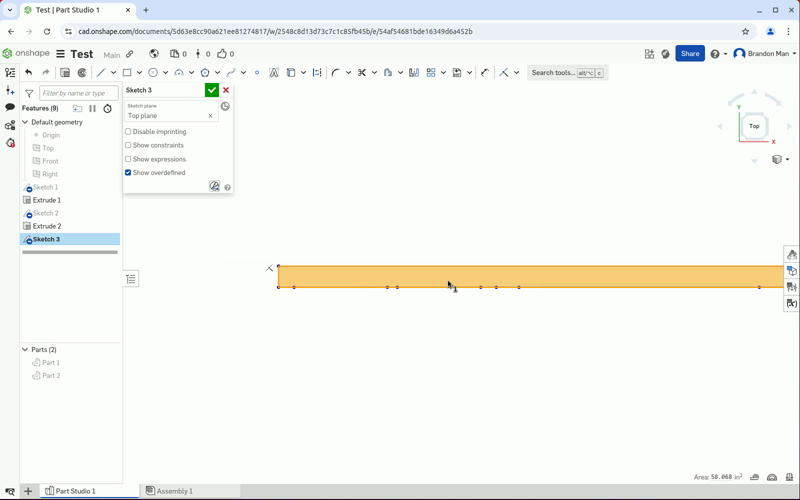
scroll(-6)
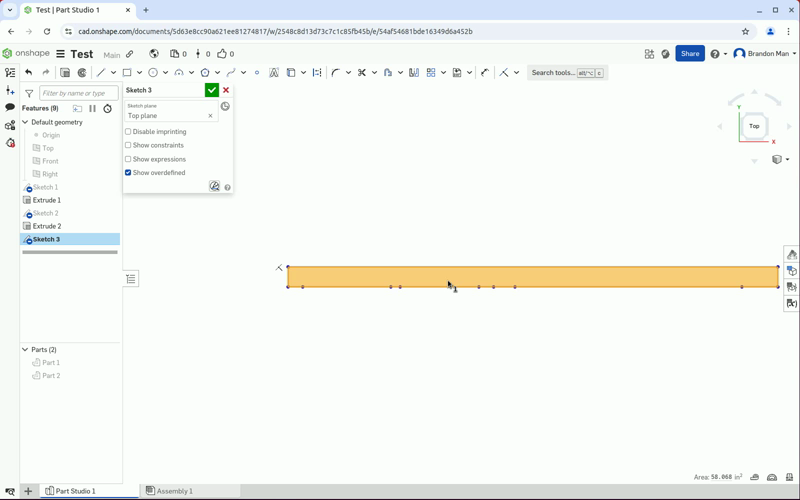
scroll(-6)
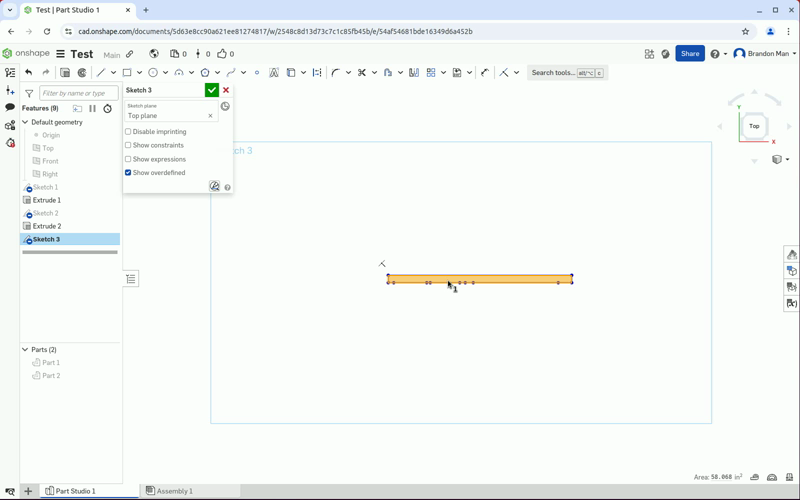
mouse_move(73, 352)
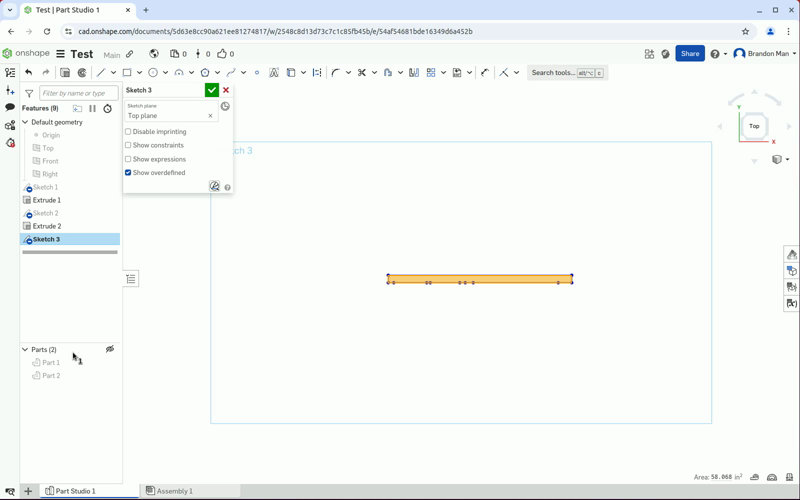
key(shift+y)
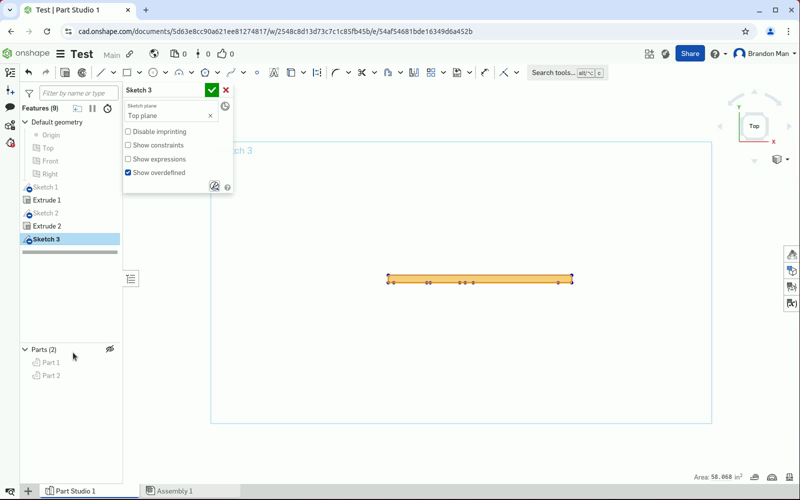
key(shift+e)
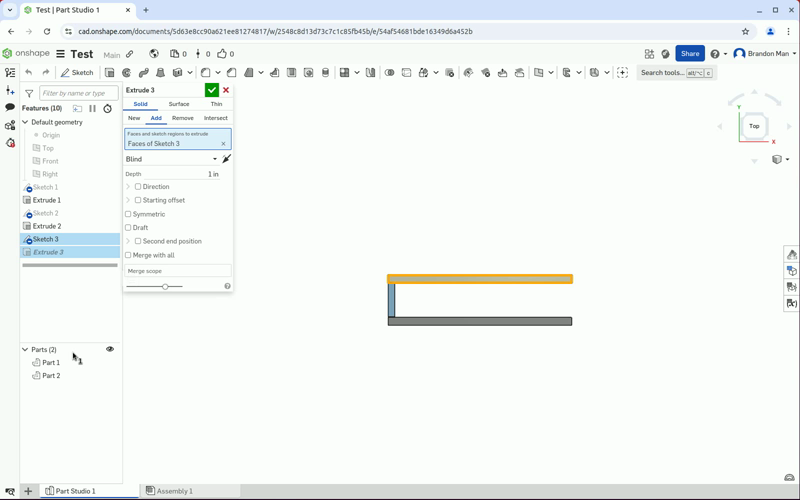
mouse_move(143, 106)
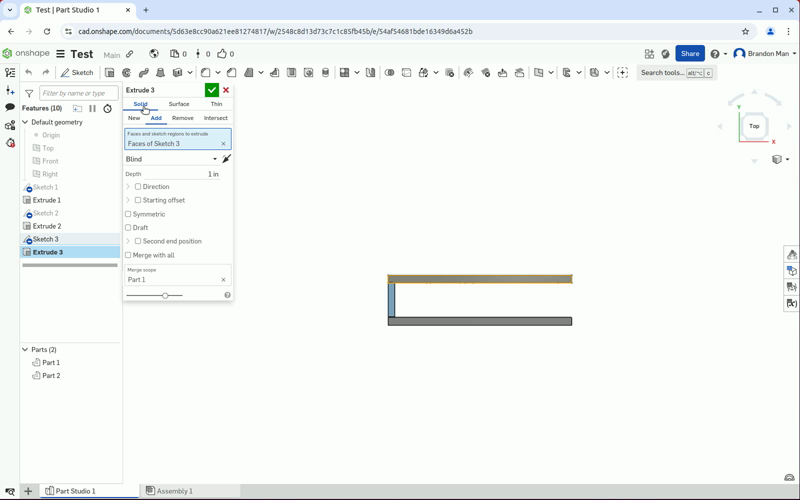
click(143, 106)
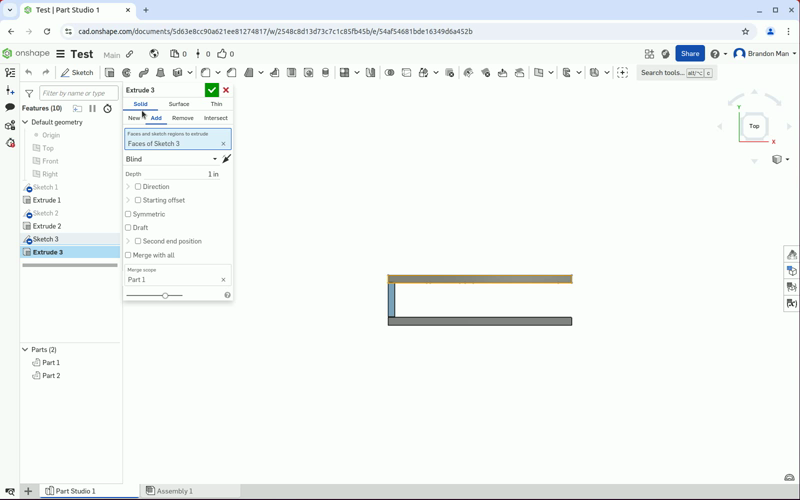
mouse_move(137, 120)
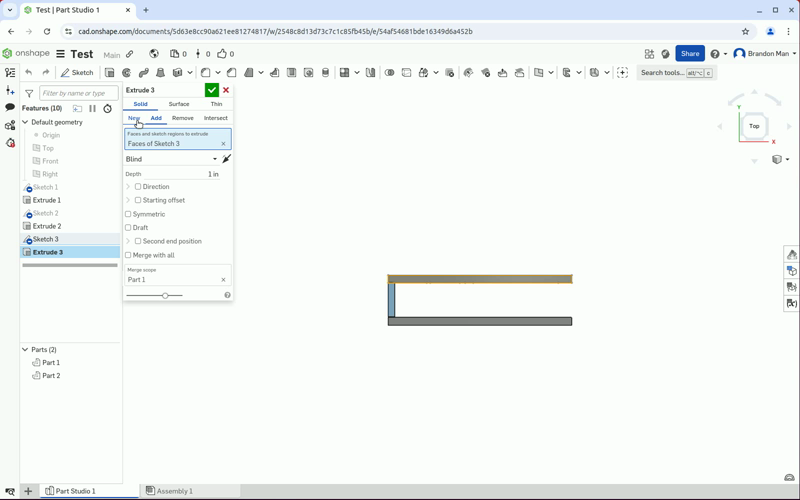
click(137, 120)
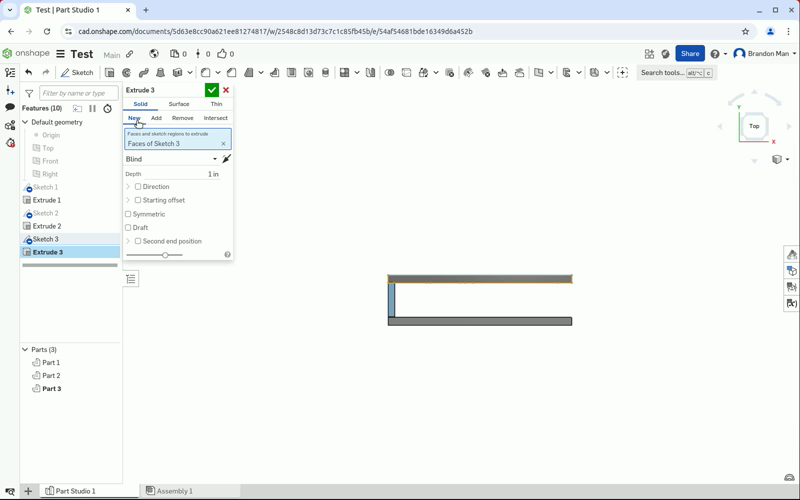
key(tab, 4)
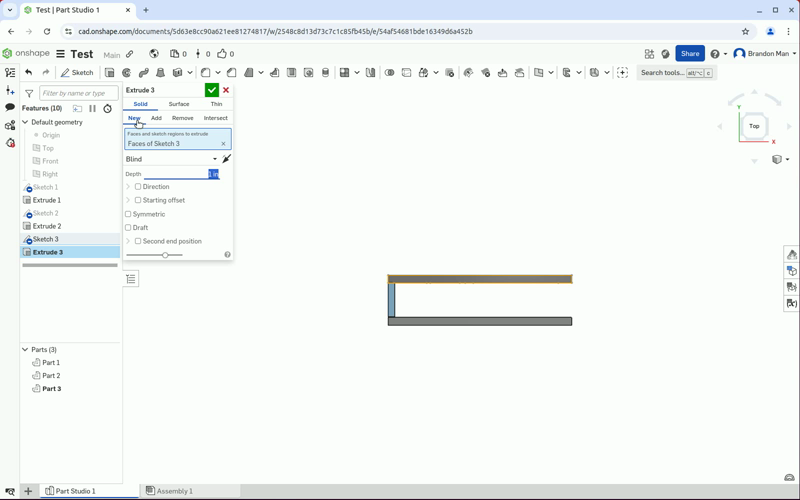
text(3.37)
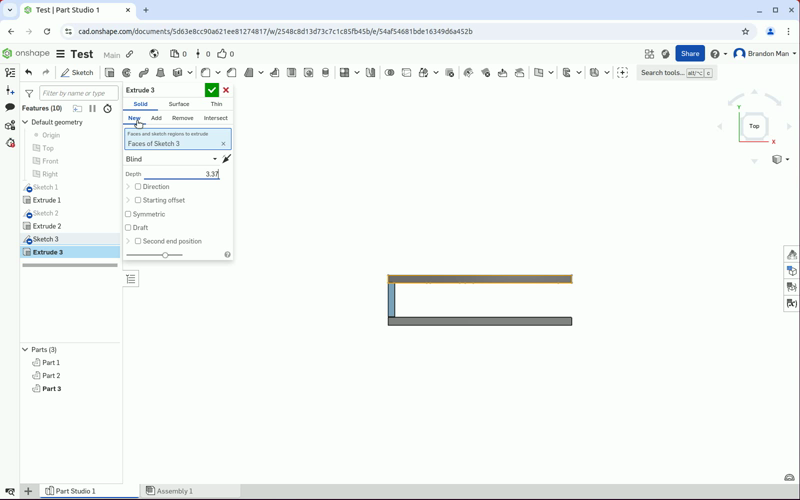
key(enter)
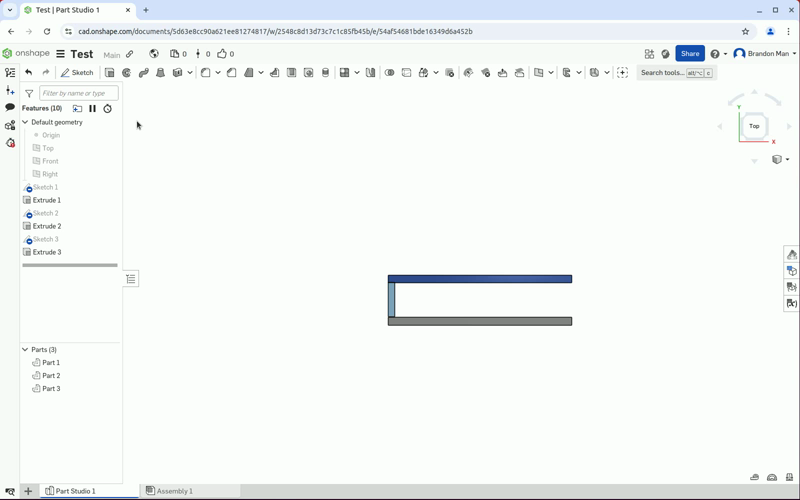
key(shift+h)
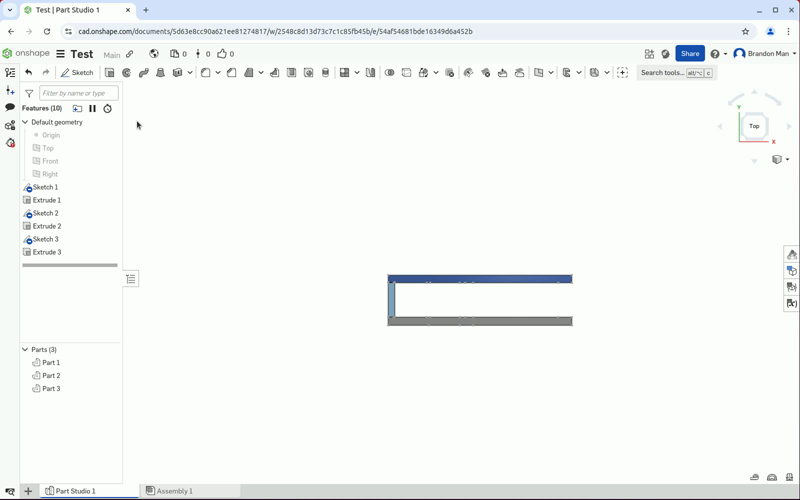
key(shift+h)
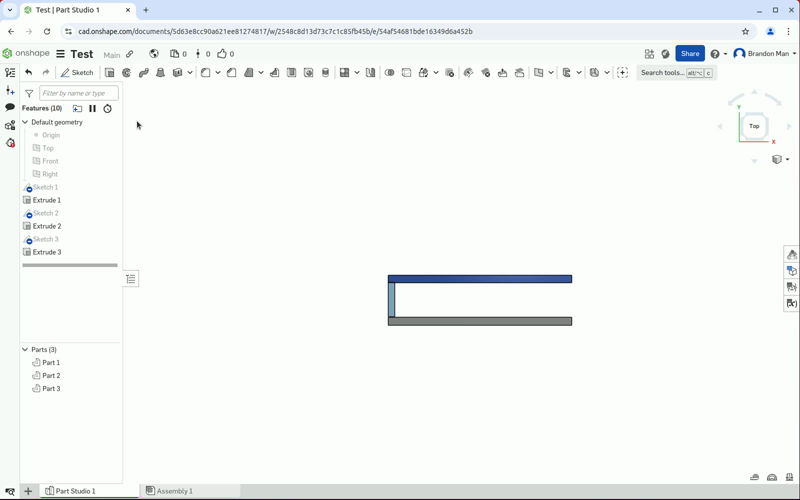
mouse_move(73, 189)
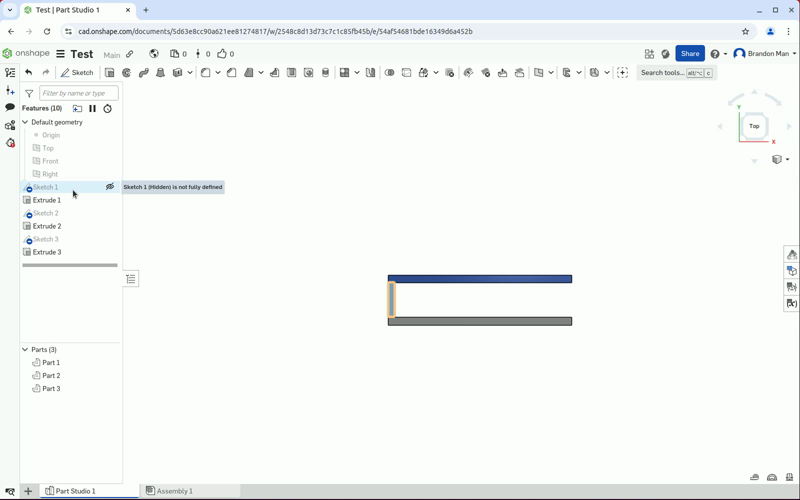
click(73, 189)
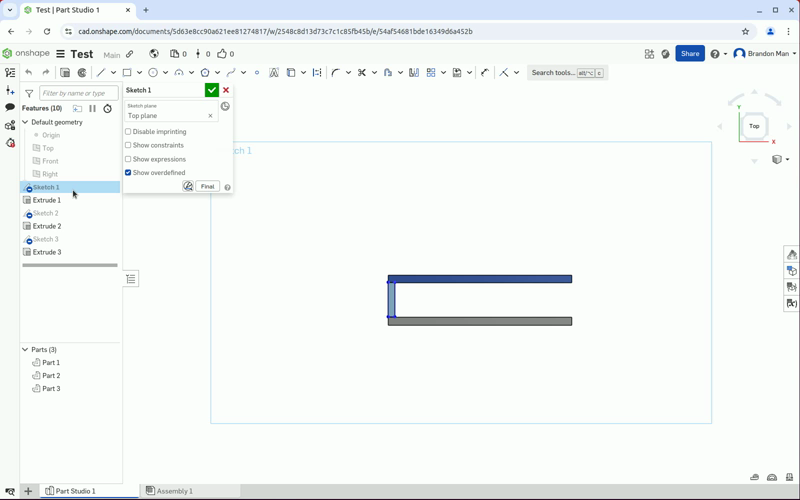
mouse_move(229, 92)
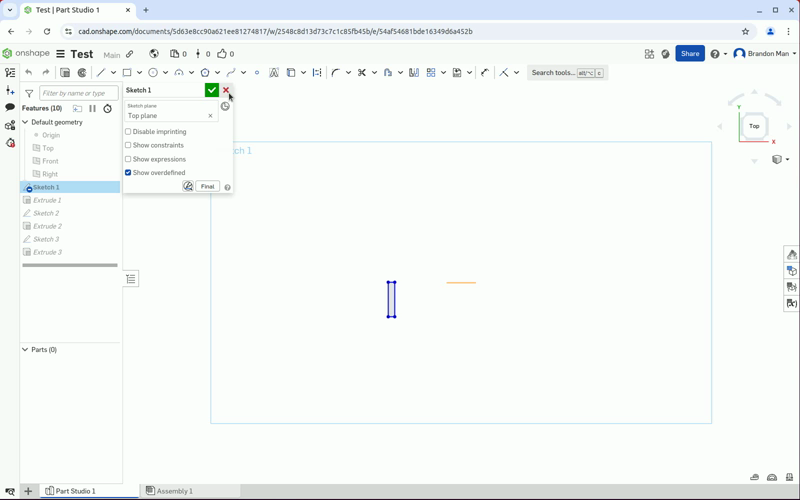
click(229, 92)
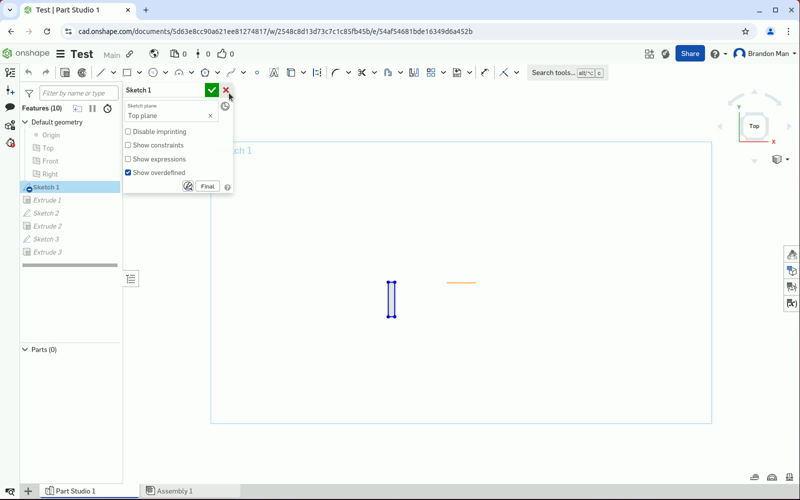
key(shift+s)
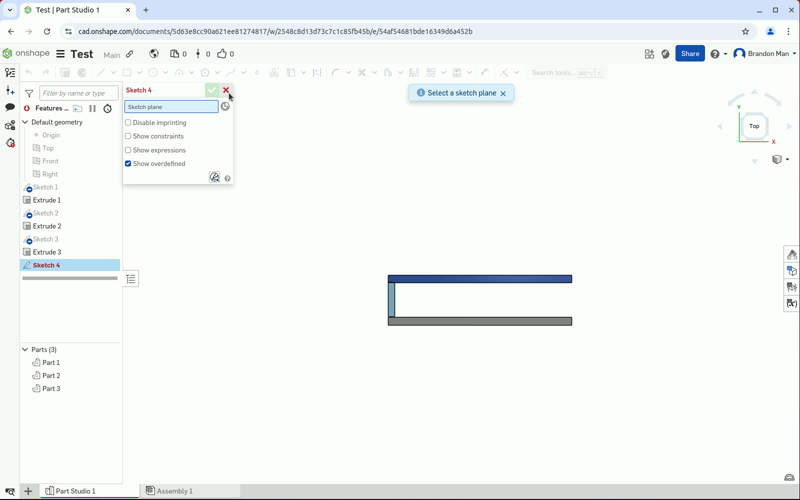
mouse_move(73, 150)
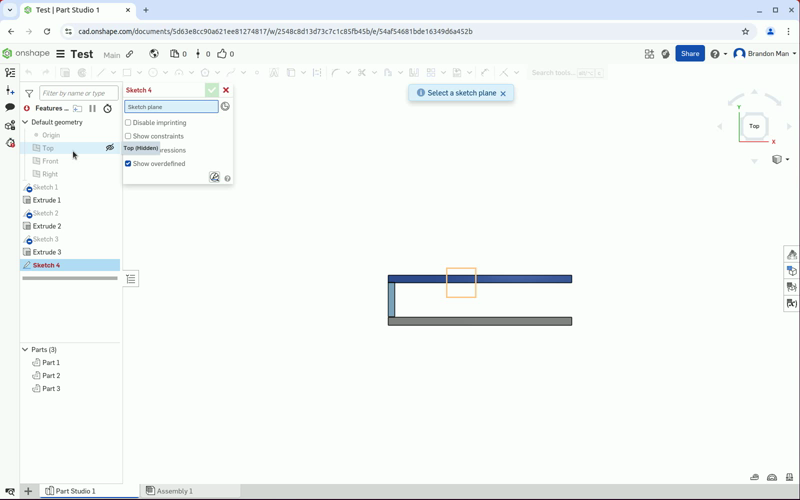
click(73, 150)
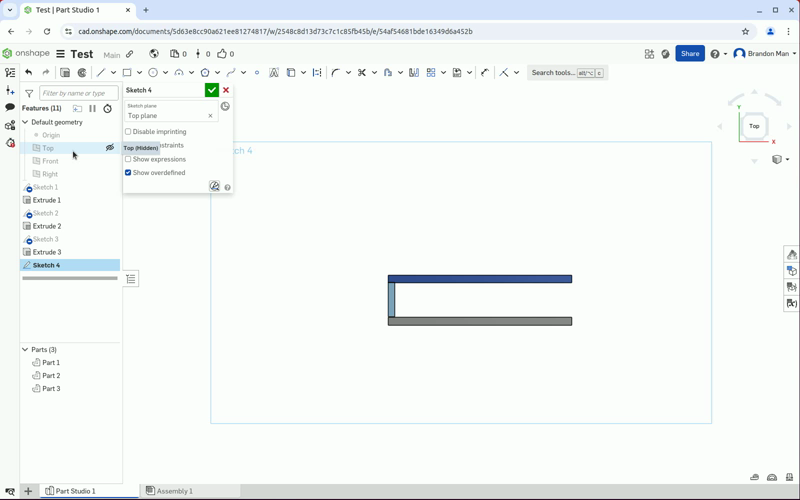
mouse_move(73, 352)
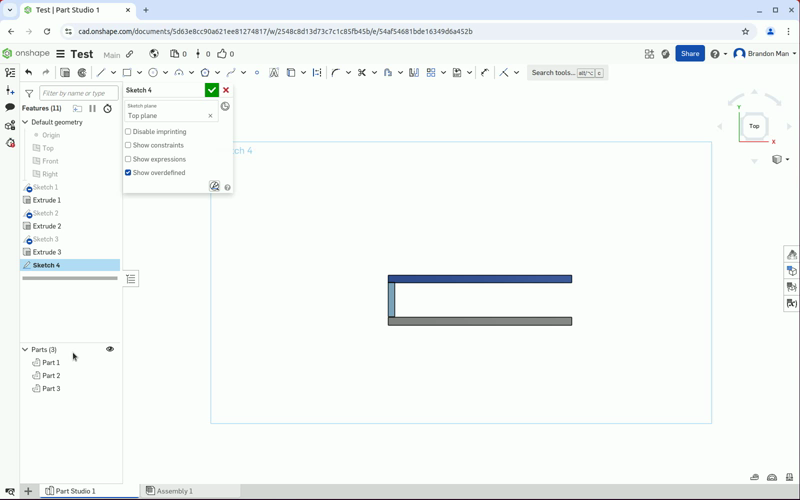
key(y)
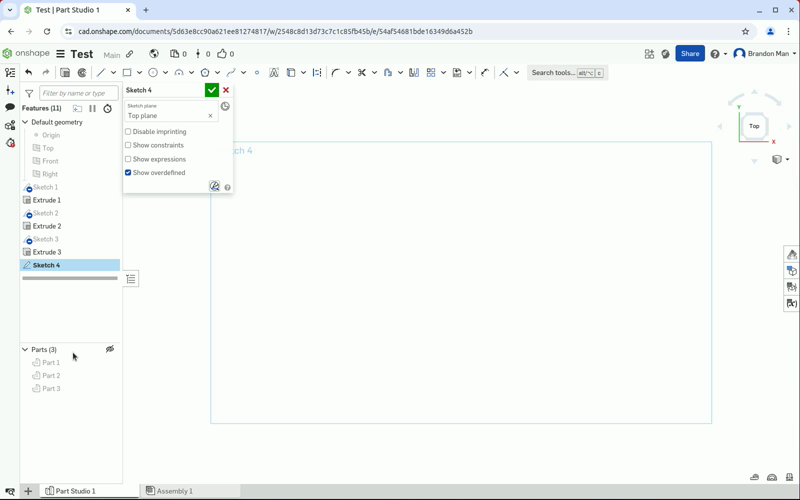
key(l)
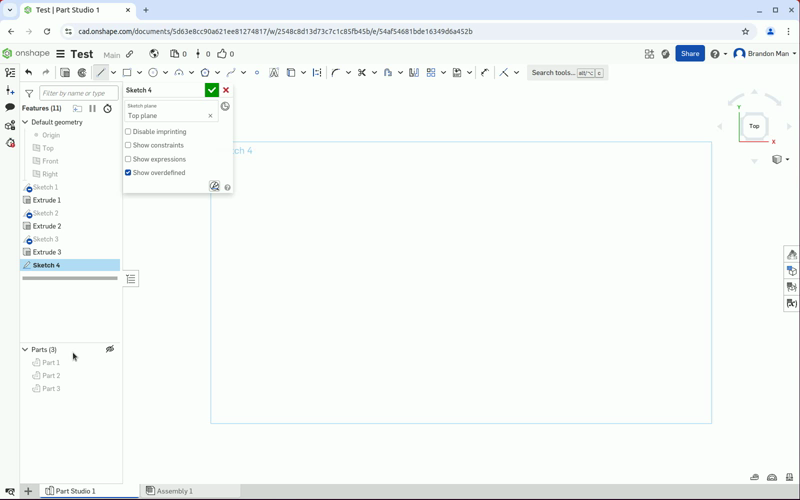
key_down(shift)
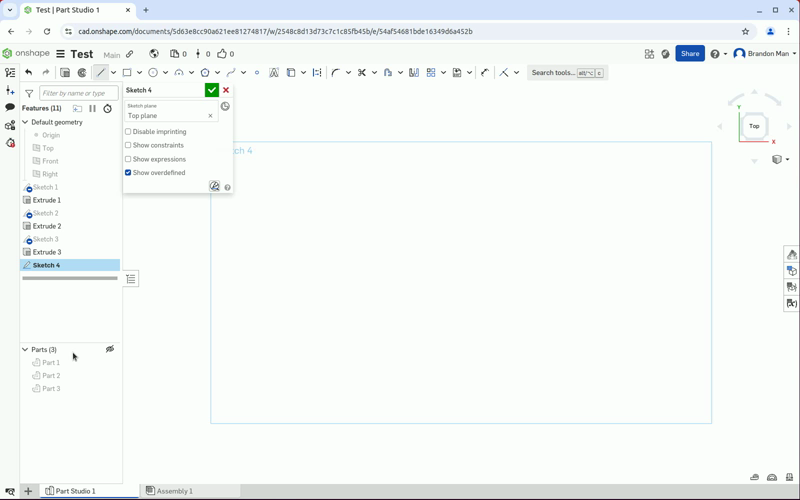
mouse_move(427, 316)
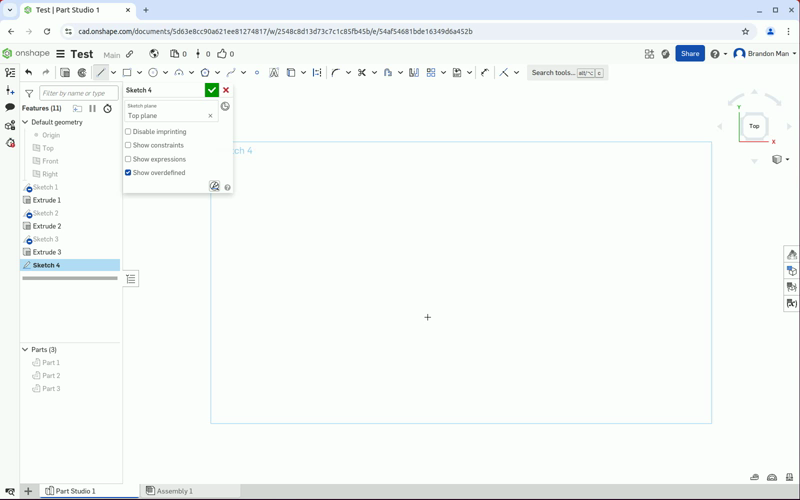
click(427, 316)
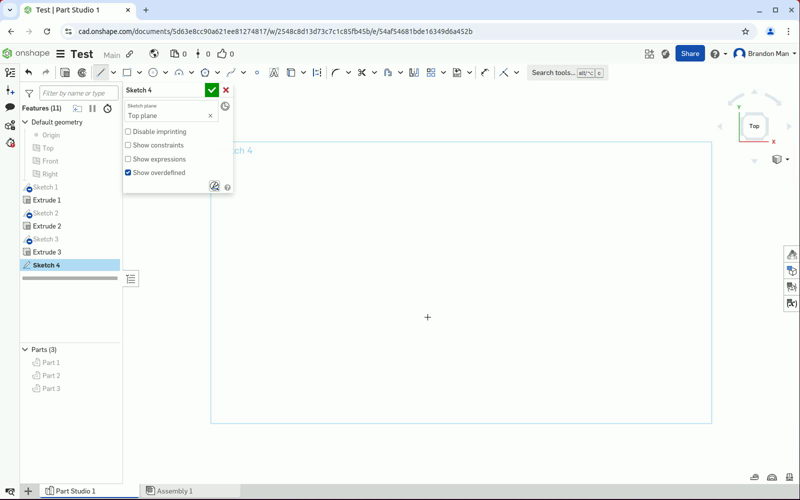
key_up(shift)
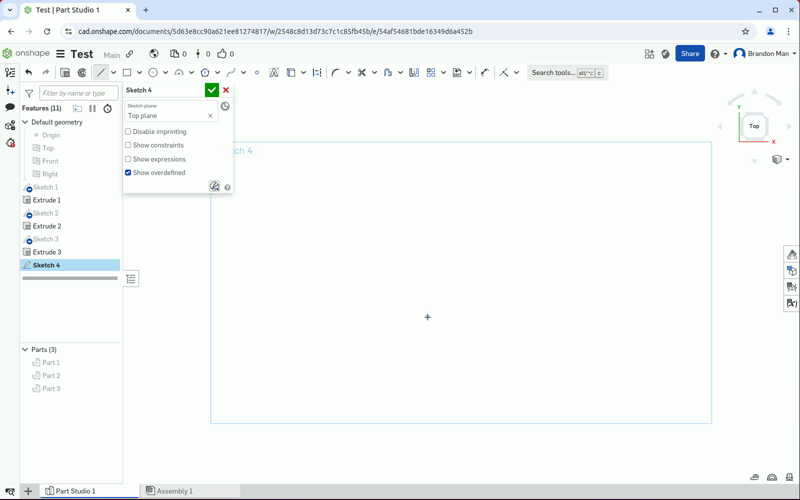
key_down(shift)
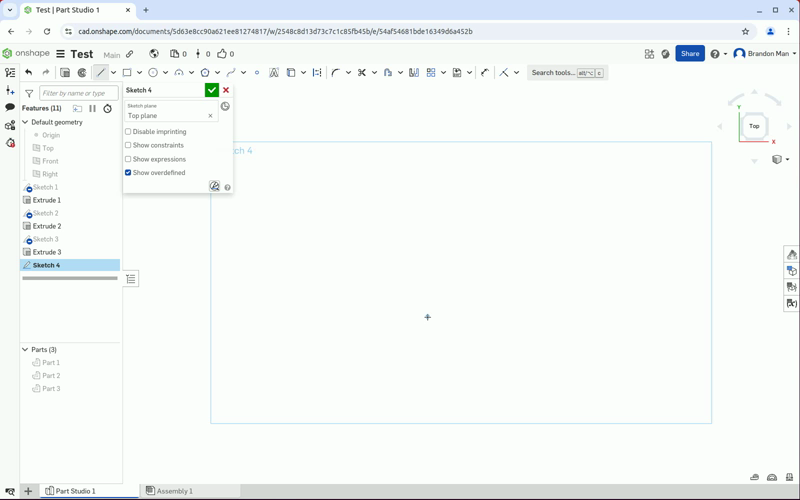
mouse_move(457, 316)
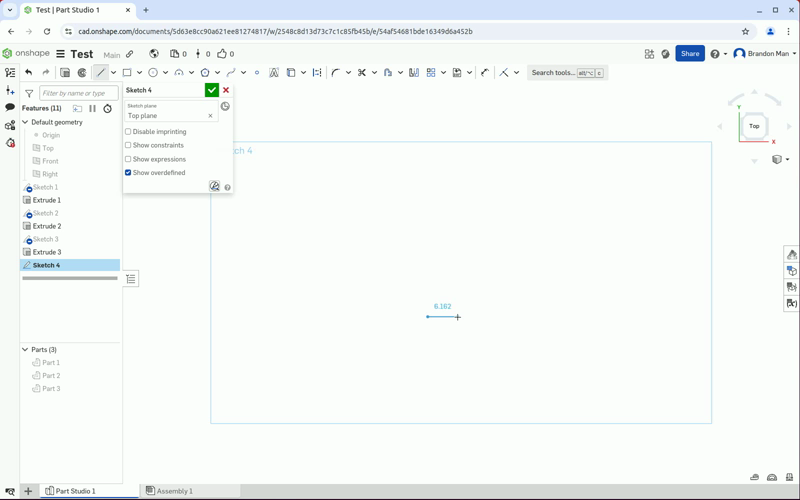
mouse_move(431, 316)
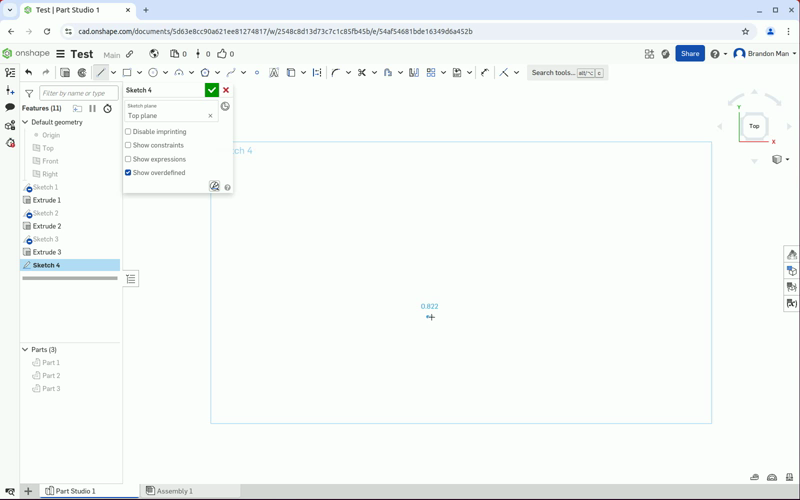
scroll(6)
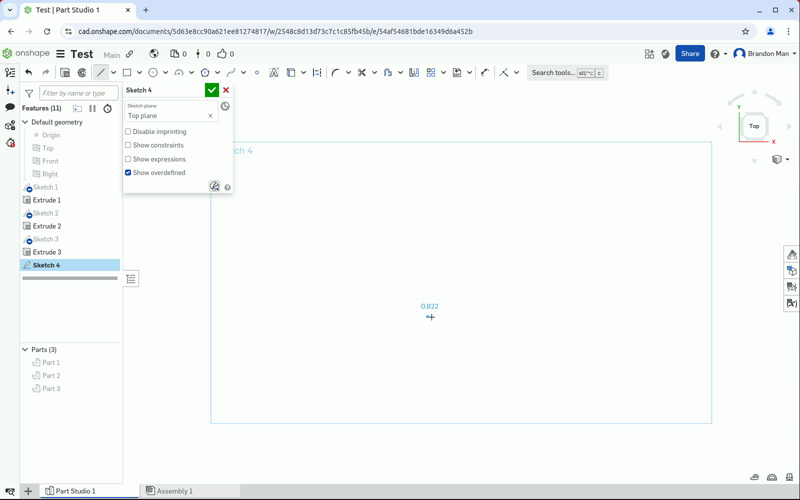
scroll(6)
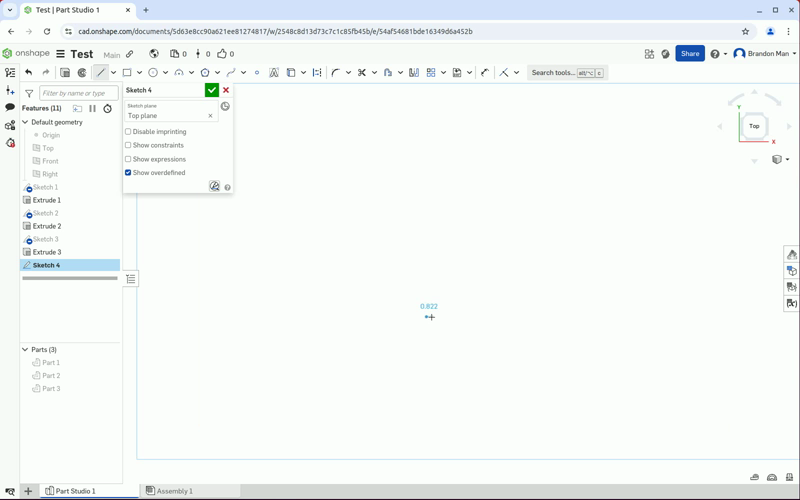
scroll(6)
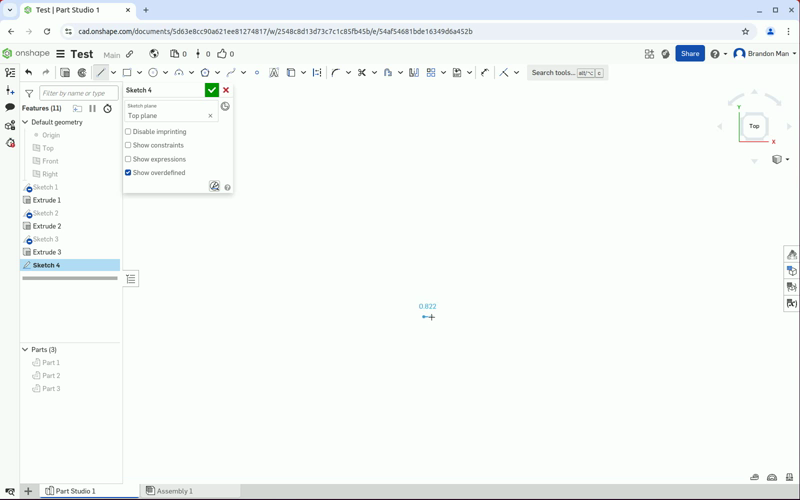
scroll(6)
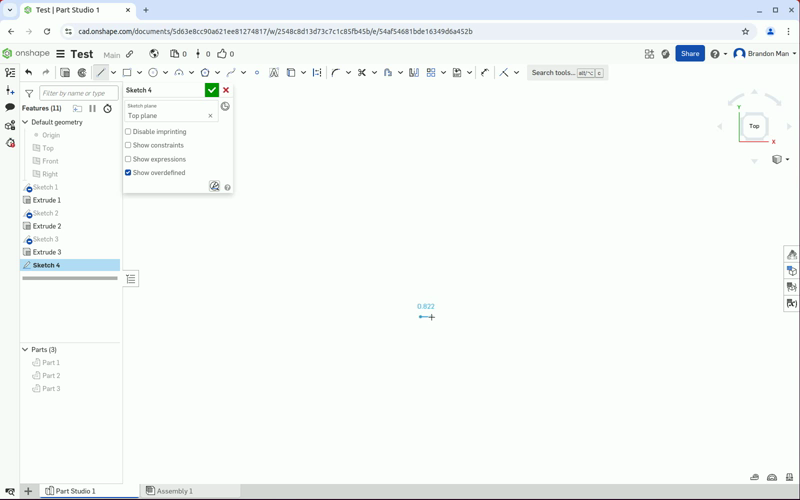
scroll(6)
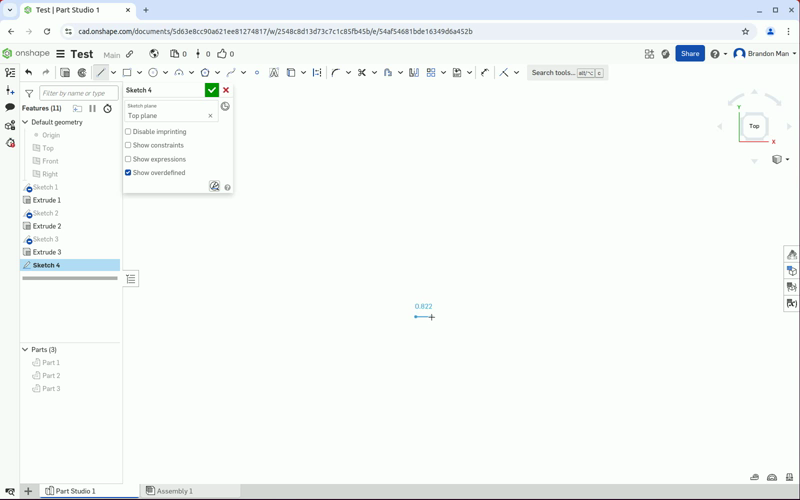
scroll(6)
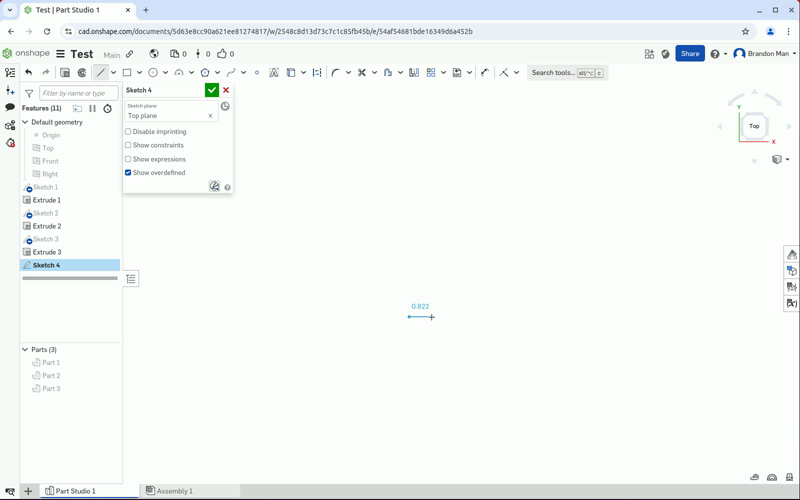
scroll(6)
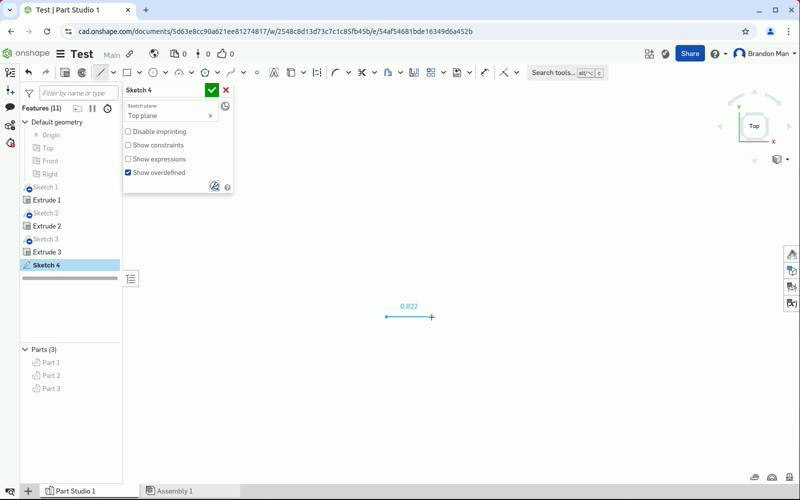
click(431, 316)
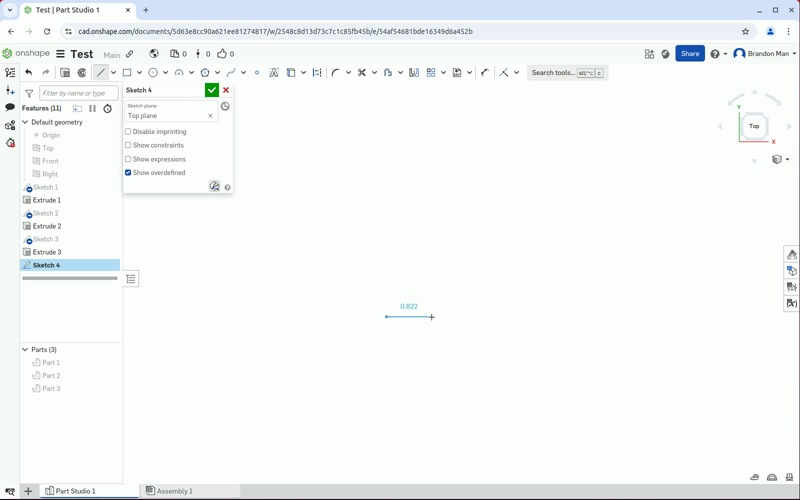
scroll(-6)
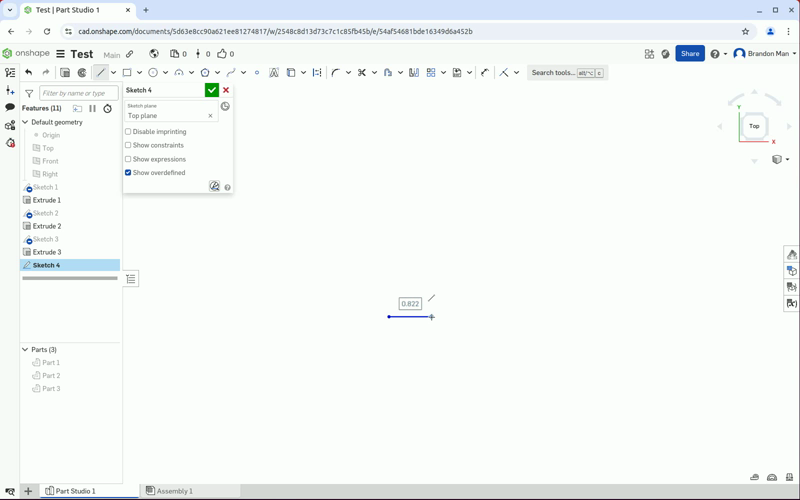
scroll(-6)
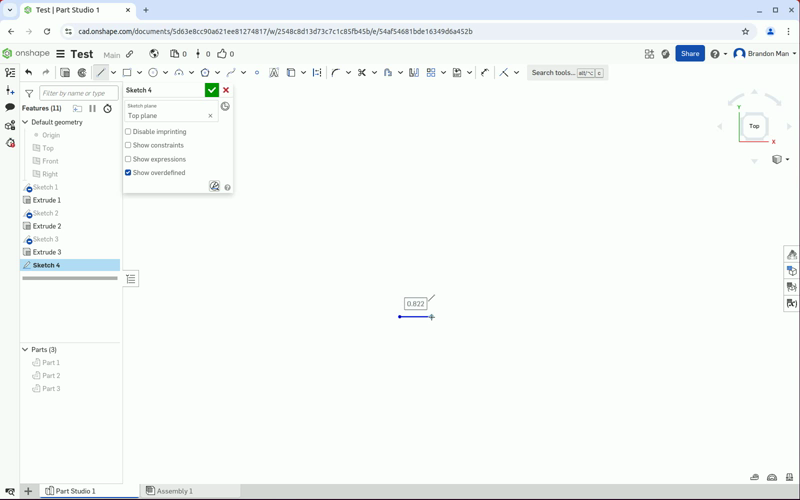
scroll(-6)
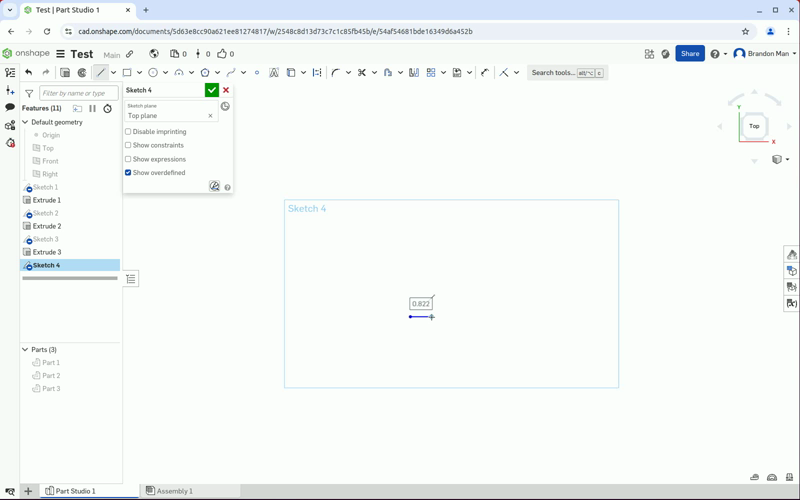
scroll(-6)
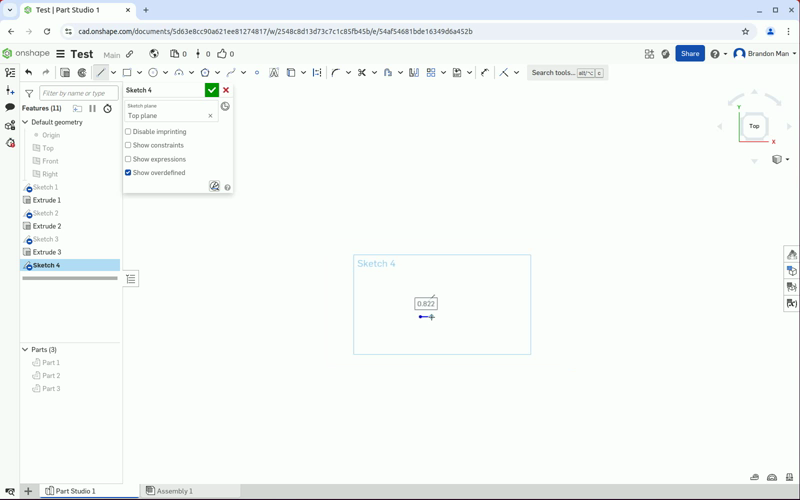
scroll(-6)
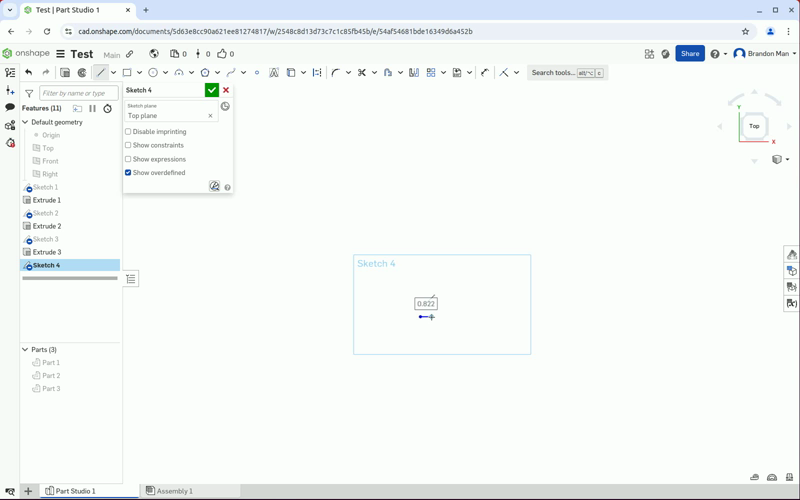
scroll(-6)
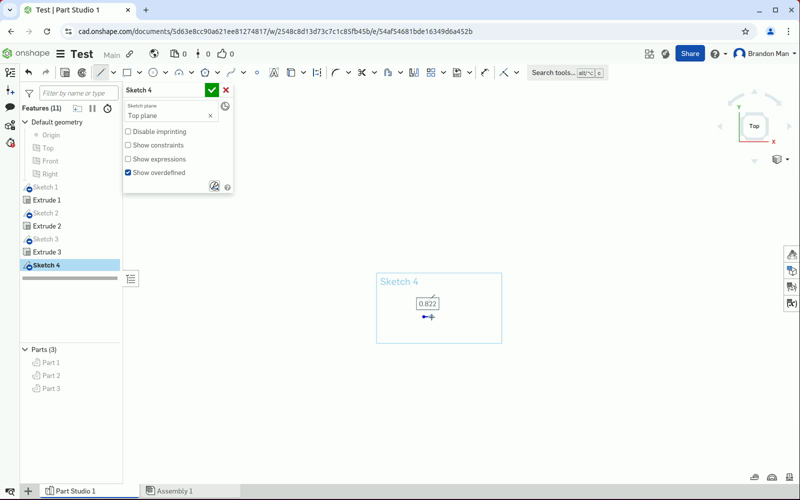
scroll(-6)
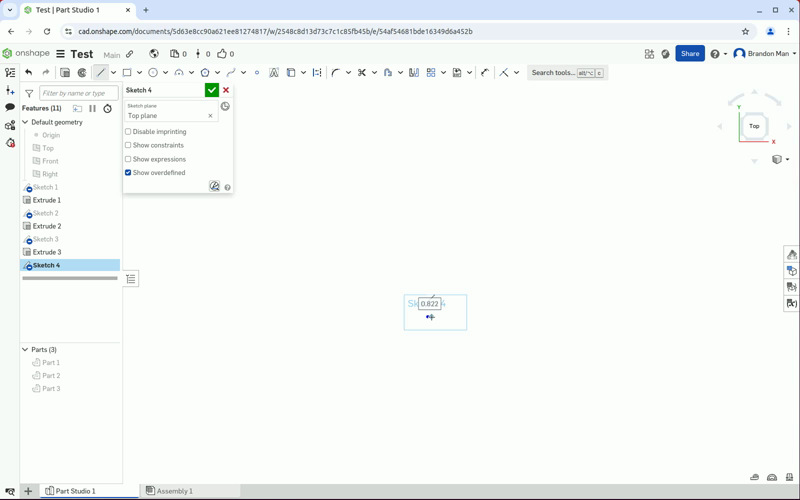
key_up(shift)
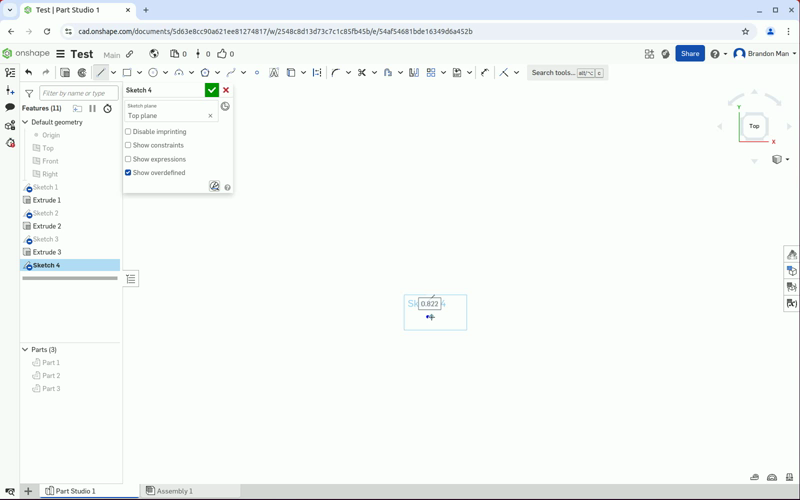
key_down(shift)
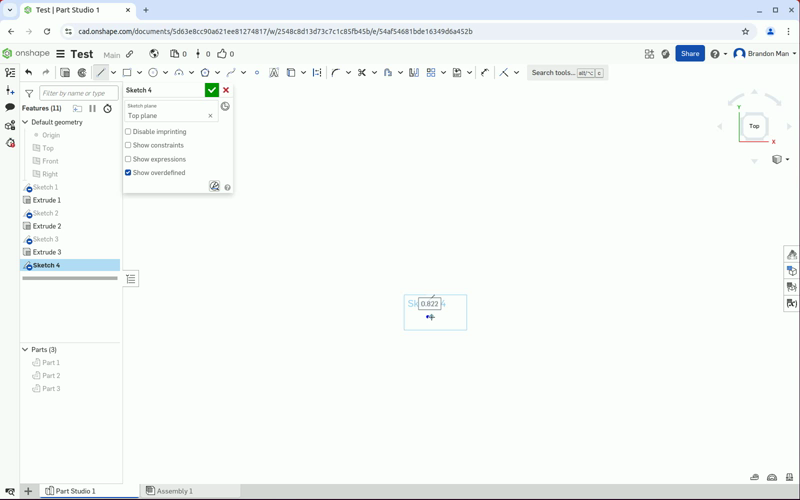
mouse_move(461, 316)
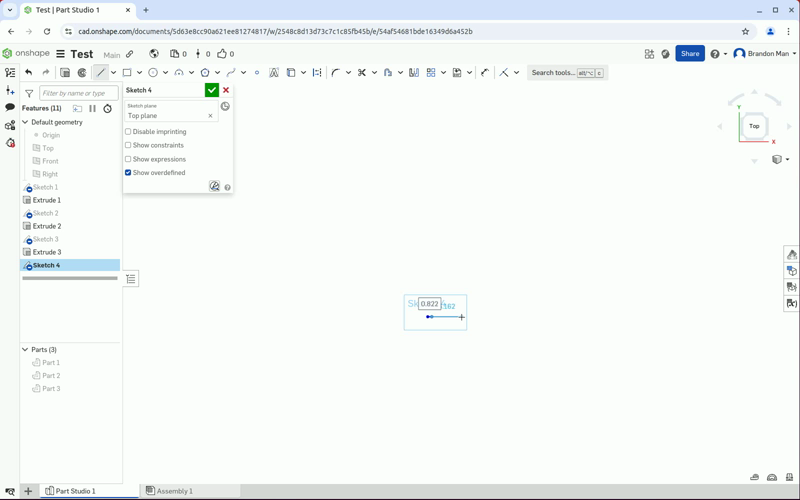
mouse_move(431, 282)
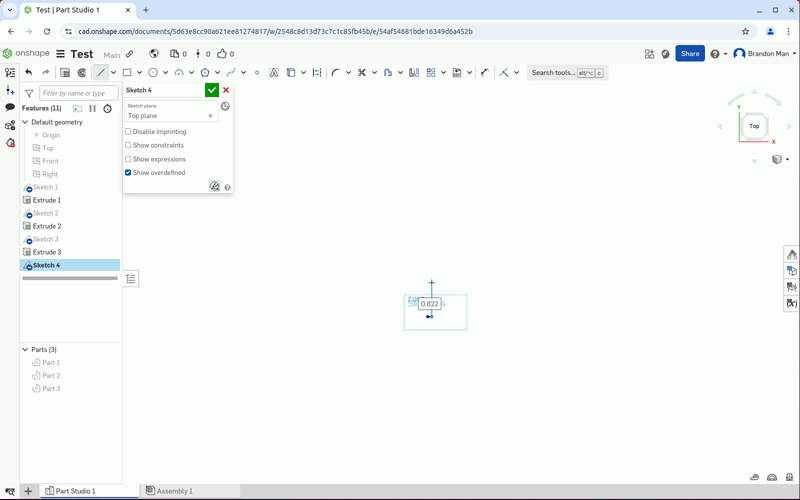
click(431, 282)
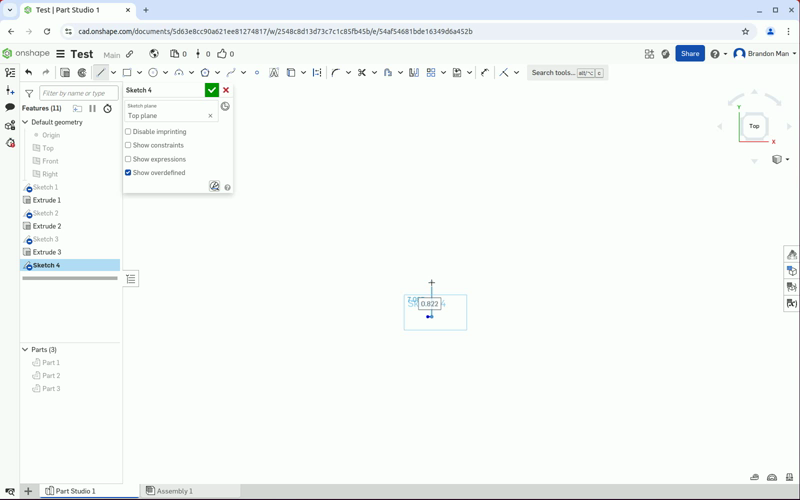
key_up(shift)
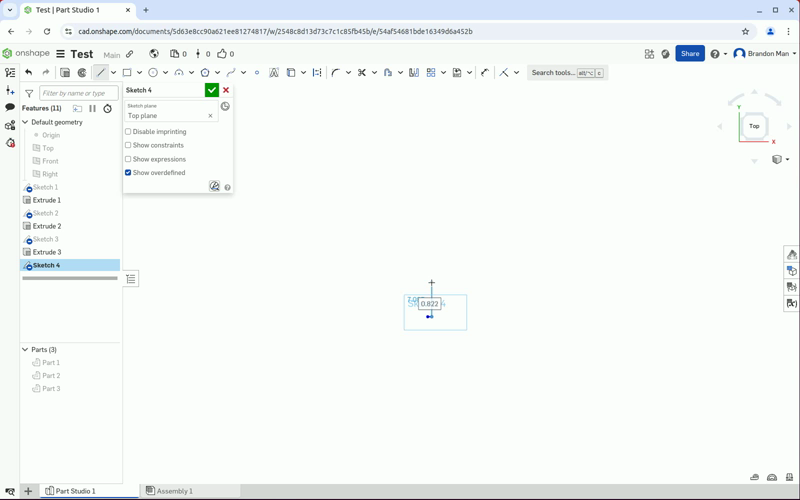
key_down(shift)
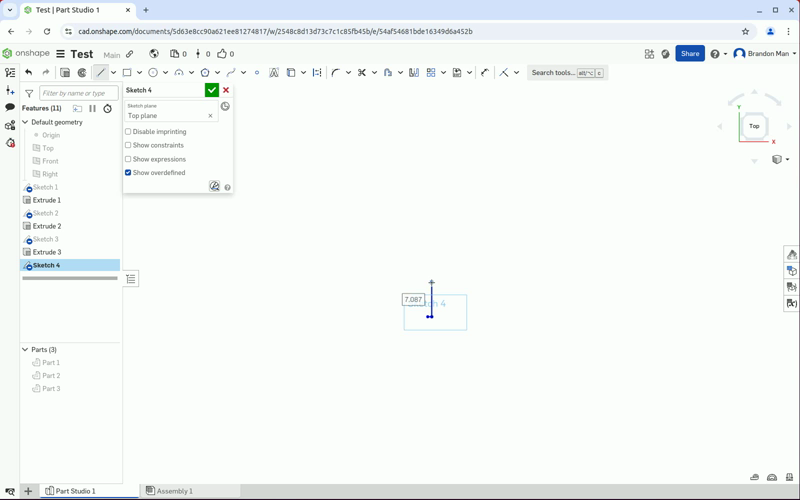
mouse_move(461, 282)
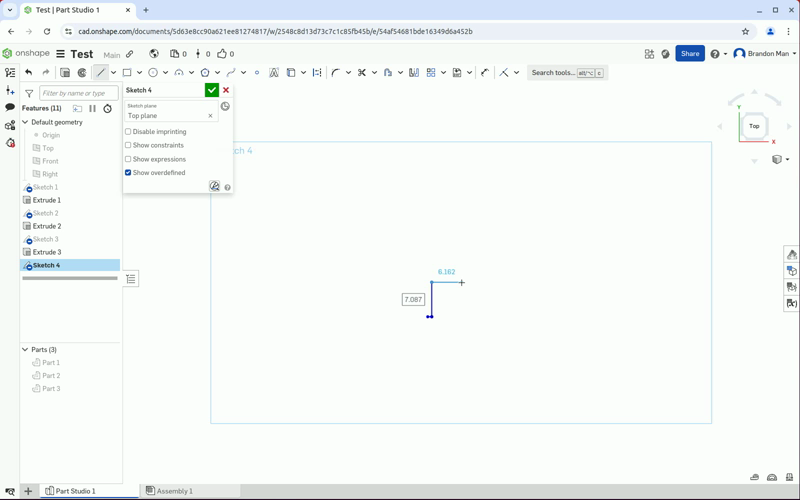
mouse_move(427, 282)
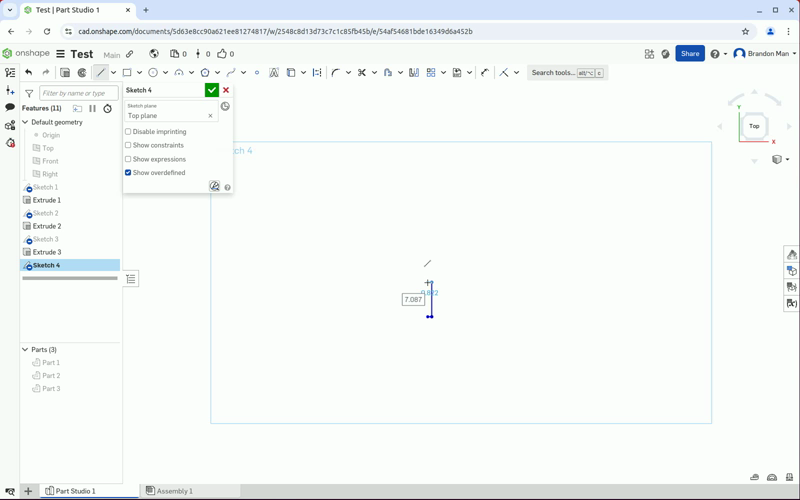
scroll(6)
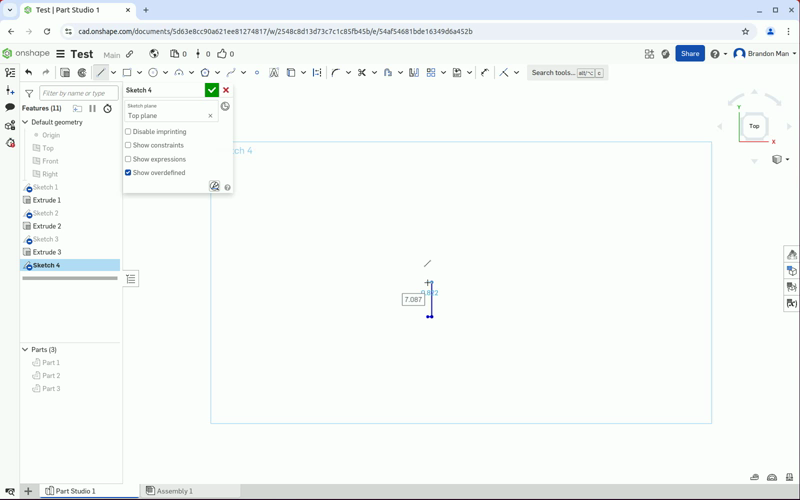
scroll(6)
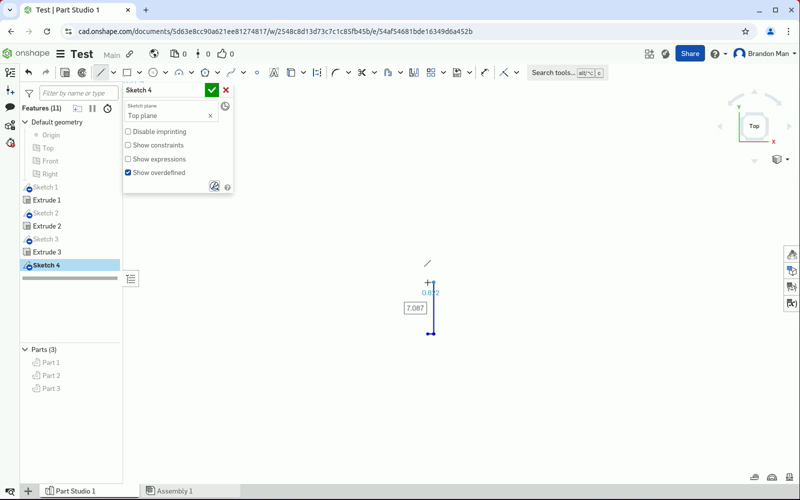
scroll(6)
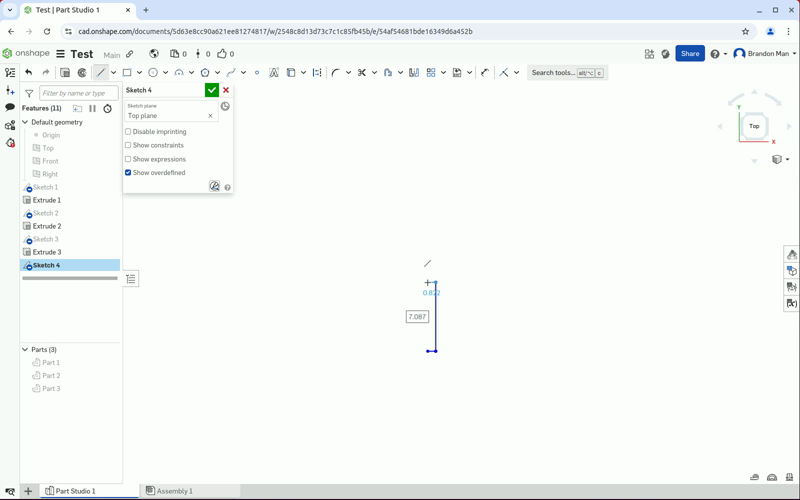
scroll(6)
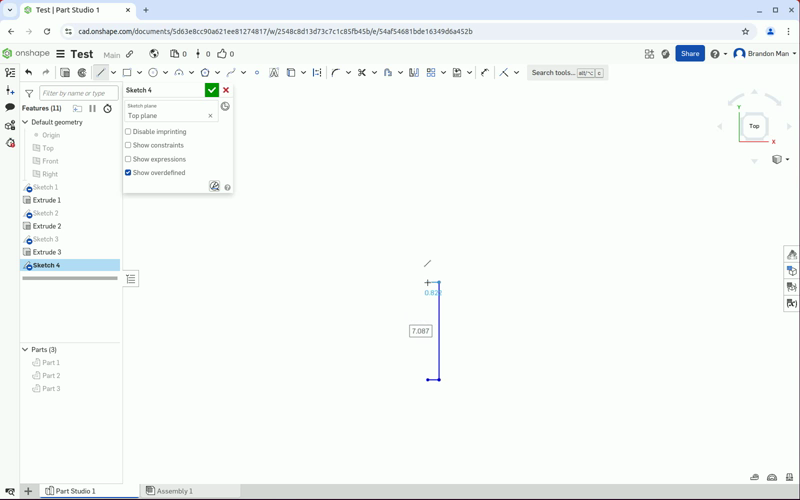
scroll(6)
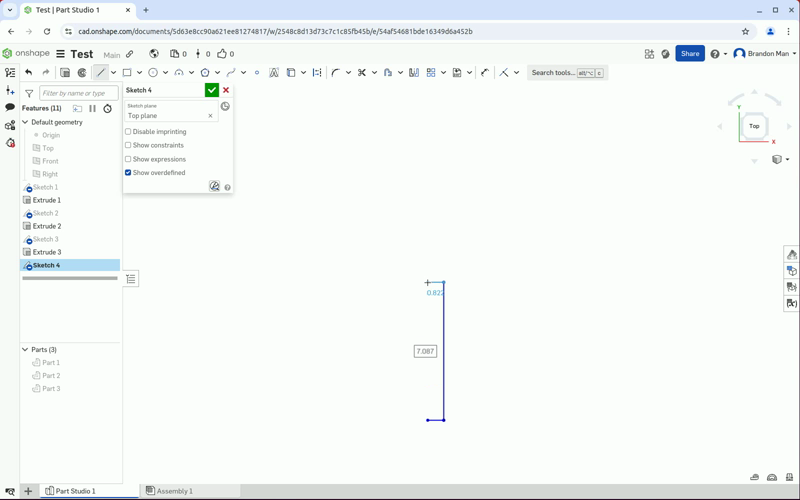
scroll(6)
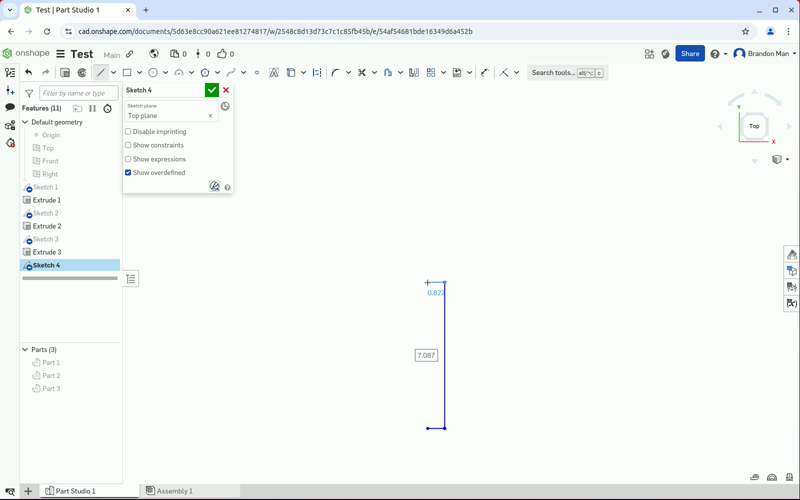
scroll(6)
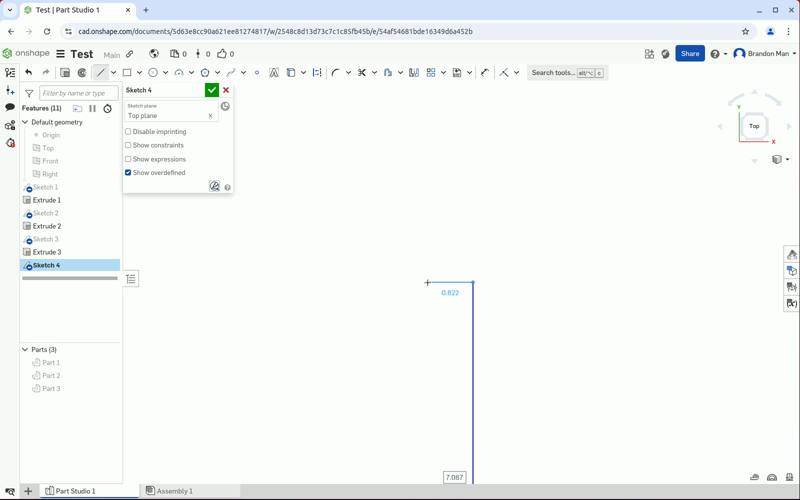
click(427, 282)
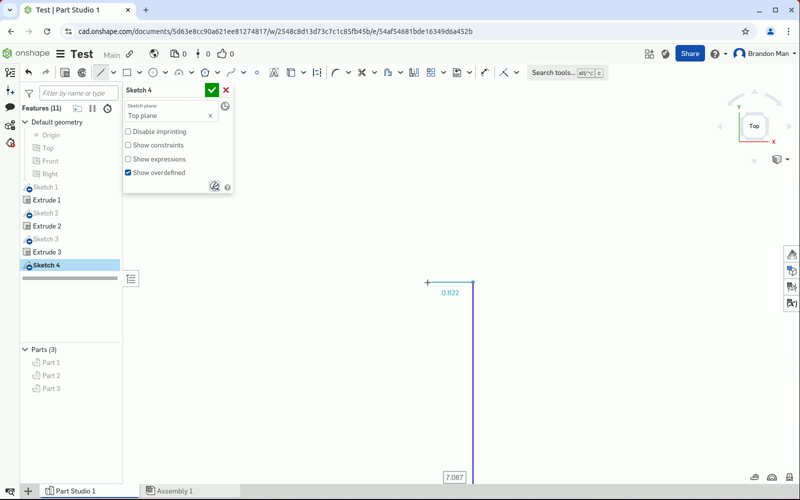
scroll(-6)
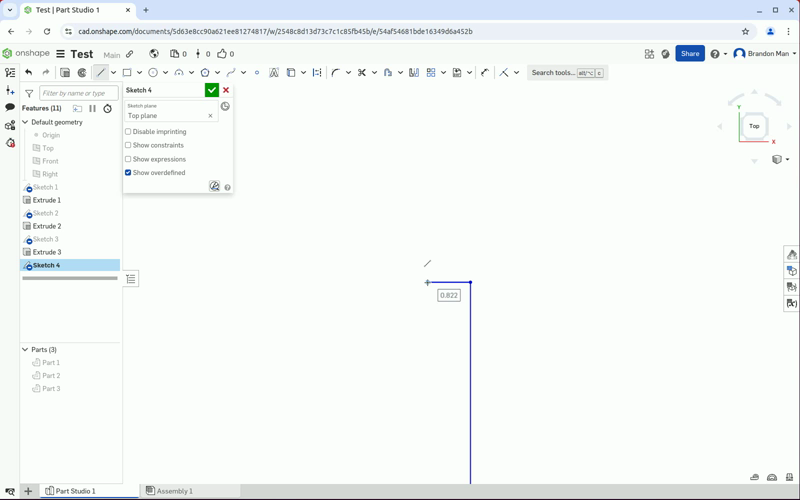
scroll(-6)
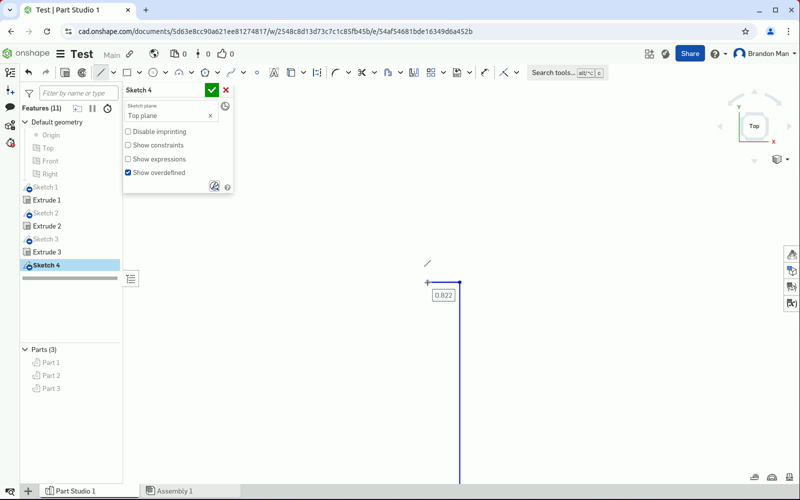
scroll(-6)
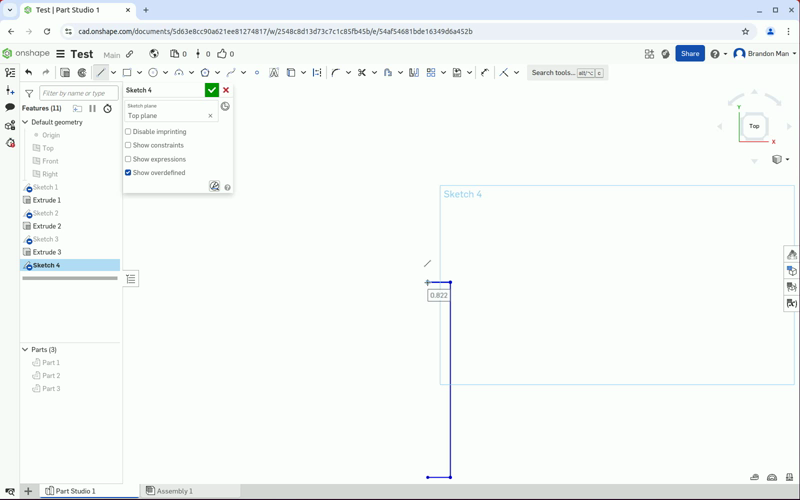
scroll(-6)
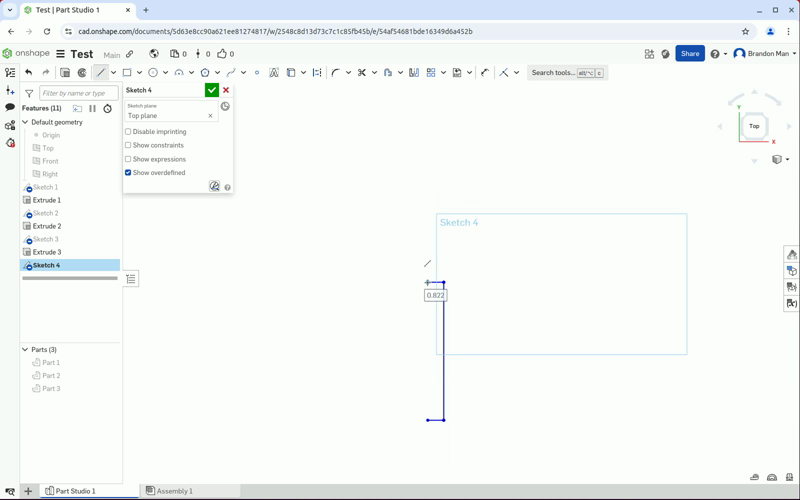
scroll(-6)
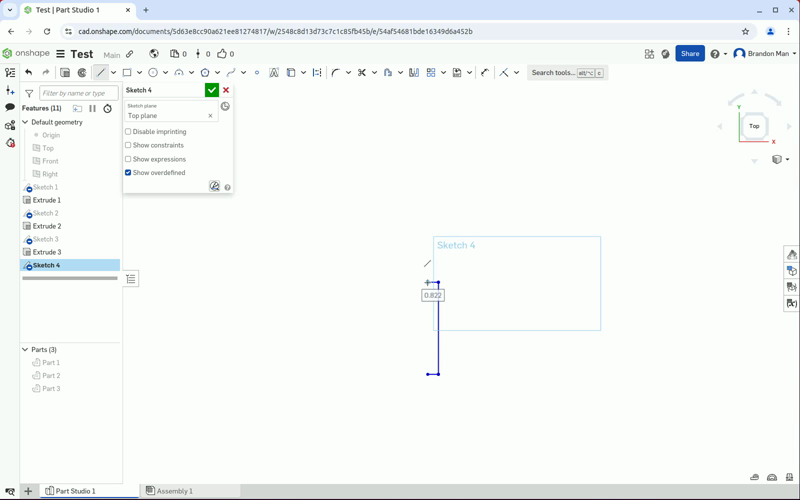
scroll(-6)
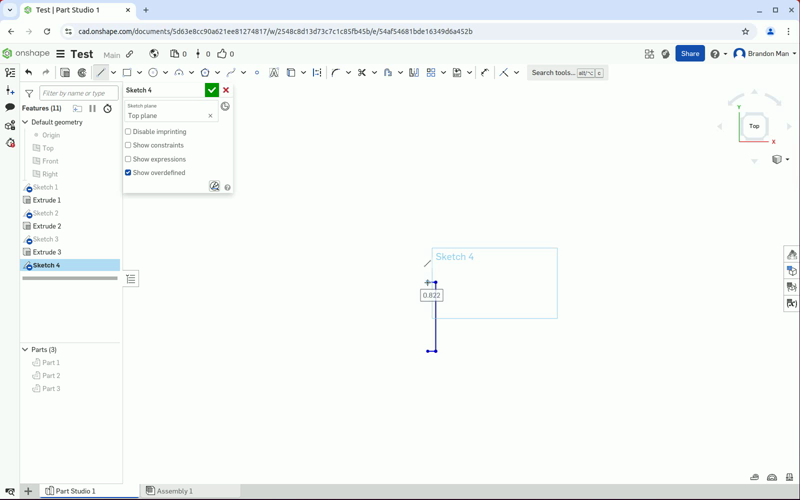
scroll(-6)
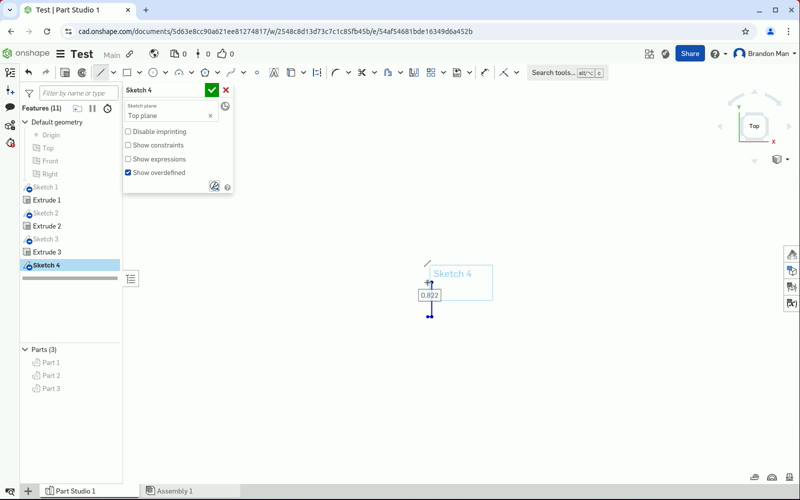
key_up(shift)
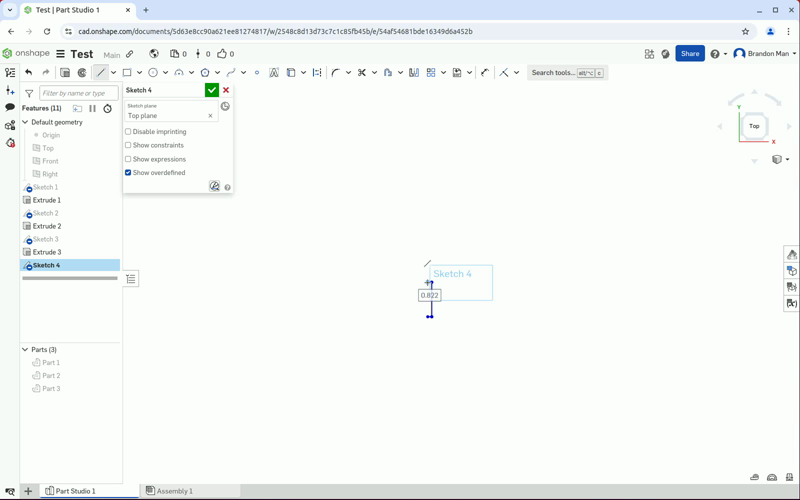
mouse_move(457, 282)
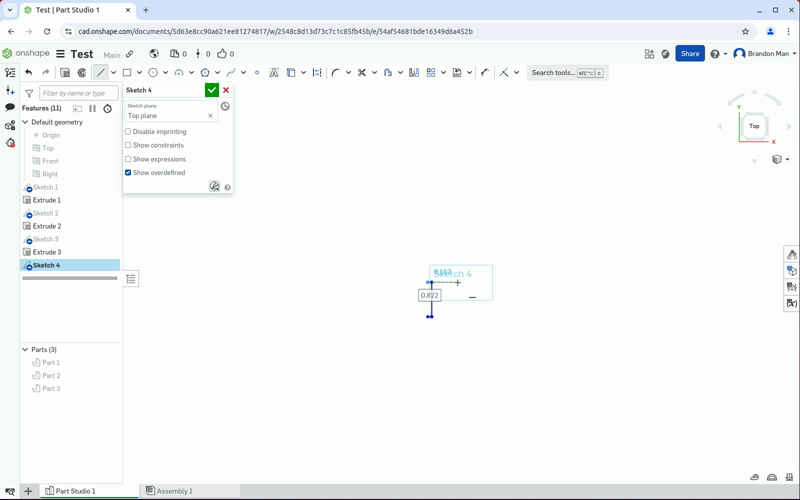
key_down(shift)
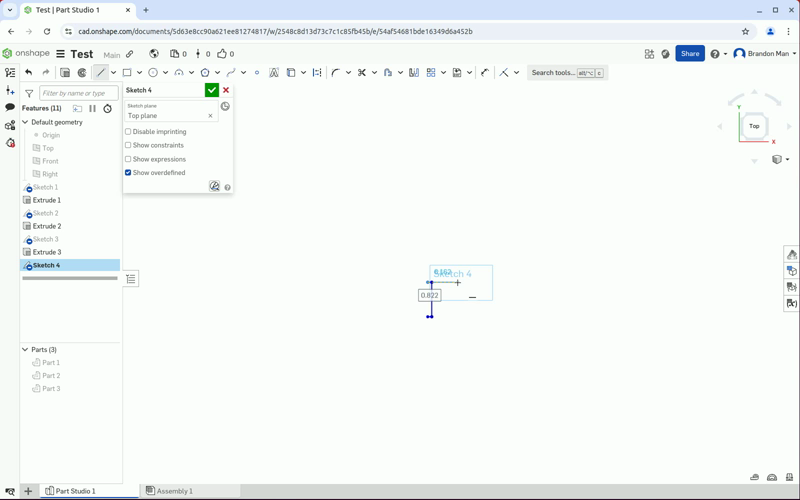
mouse_move(427, 316)
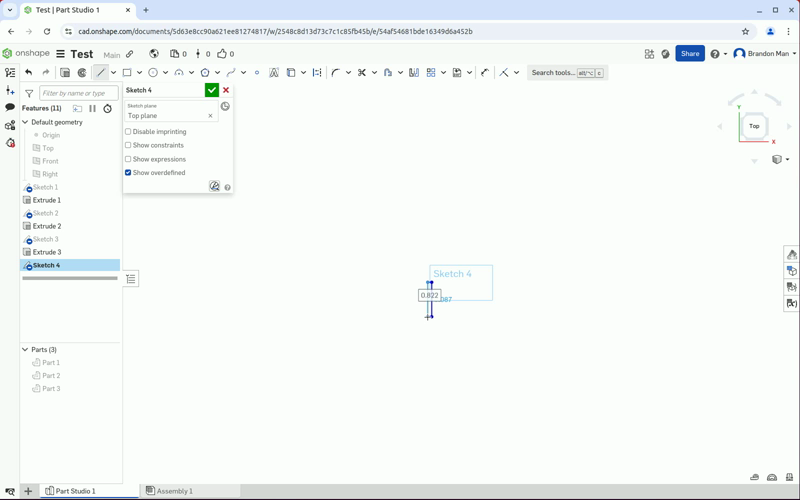
scroll(6)
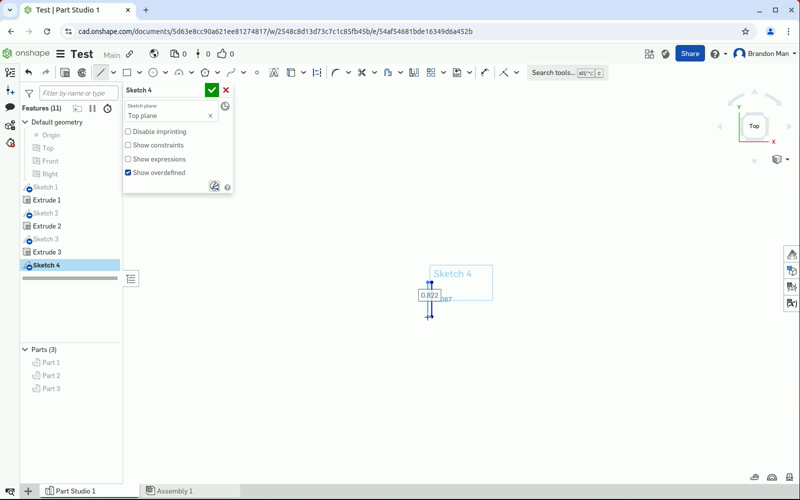
scroll(6)
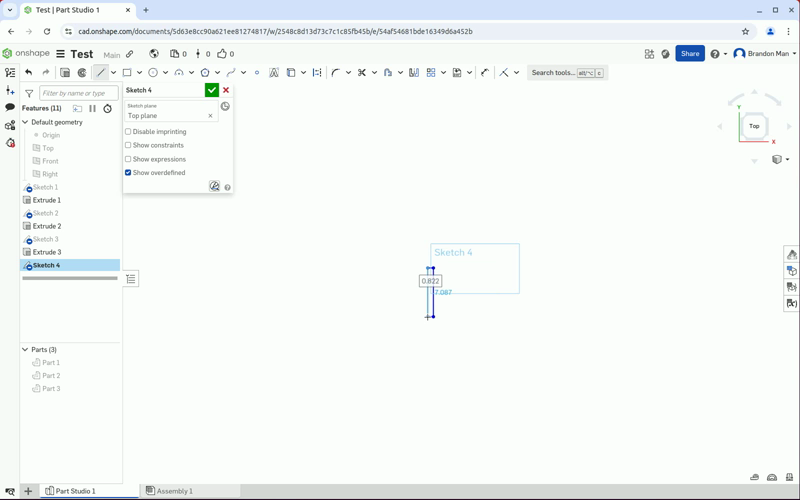
scroll(6)
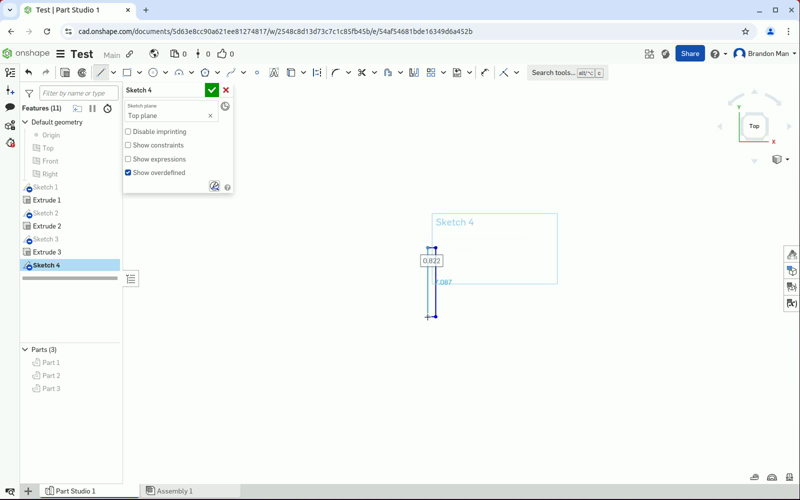
scroll(6)
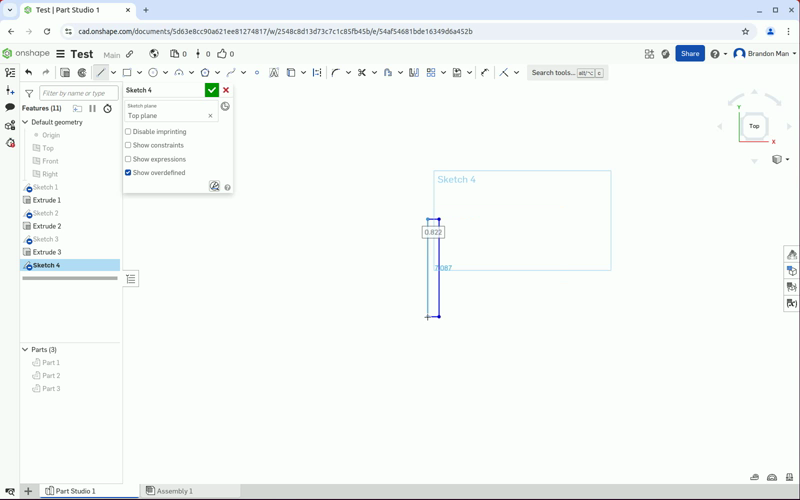
scroll(6)
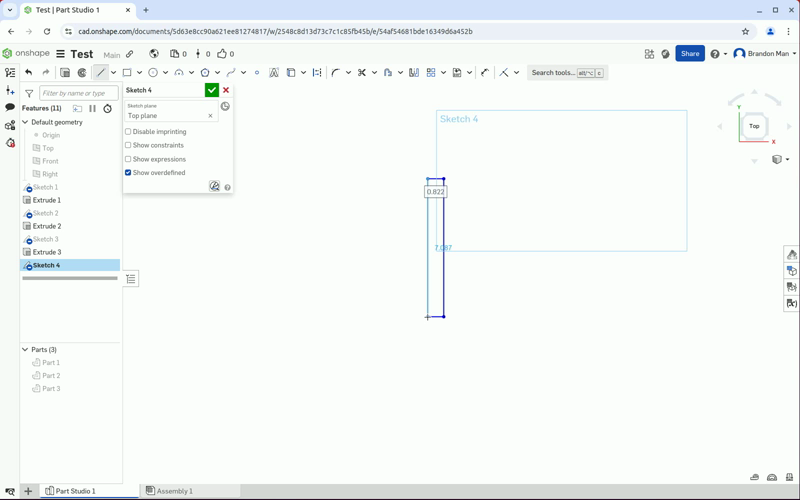
scroll(6)
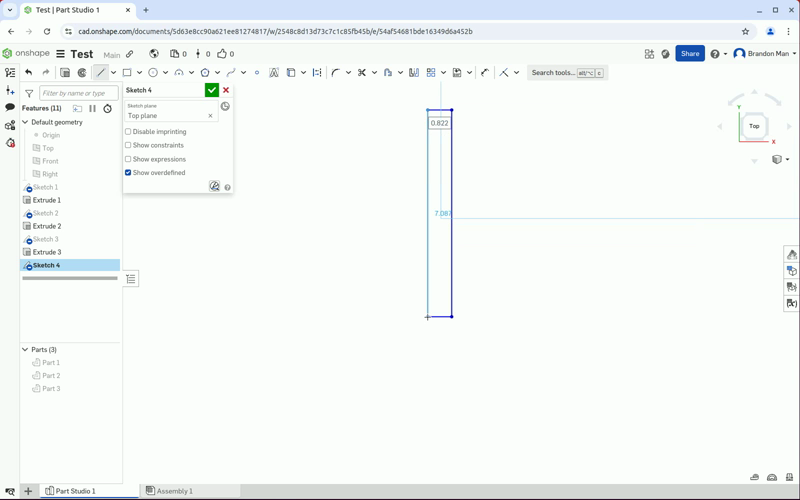
scroll(6)
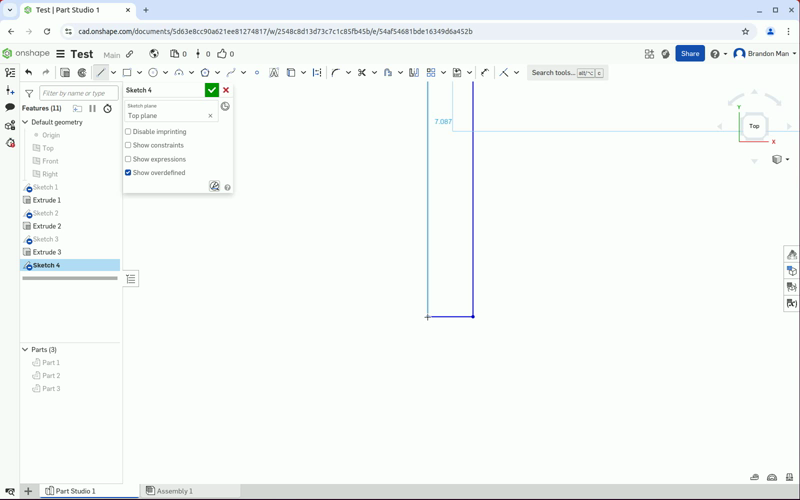
key_up(shift)
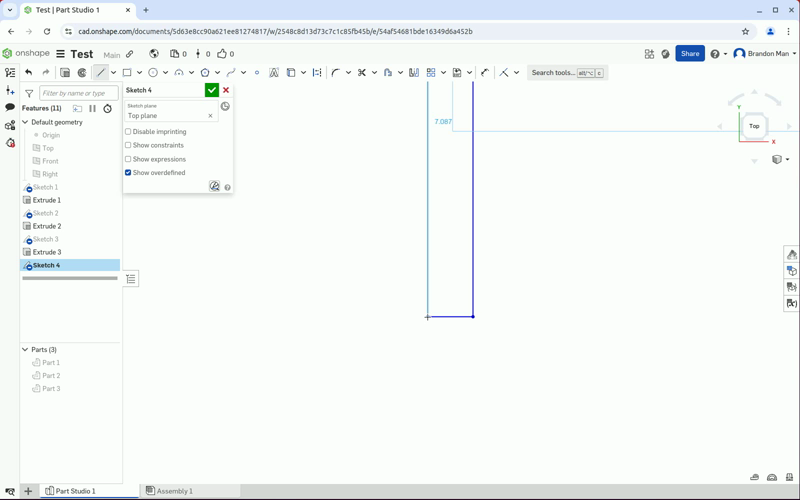
click(427, 316)
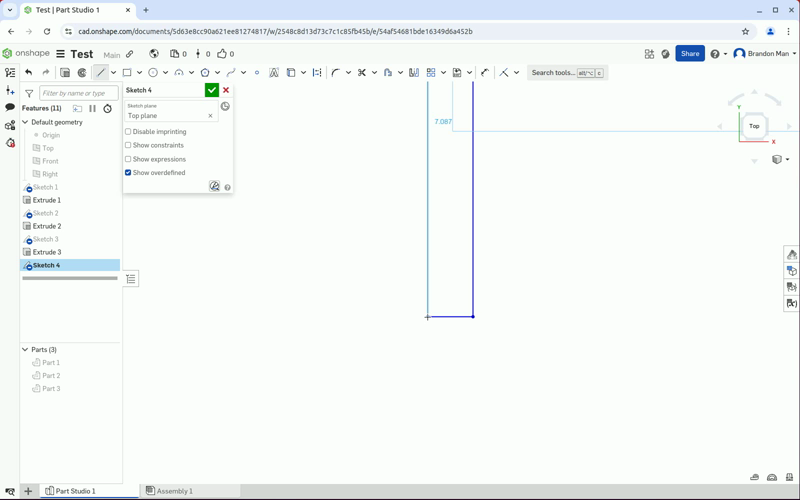
scroll(-6)
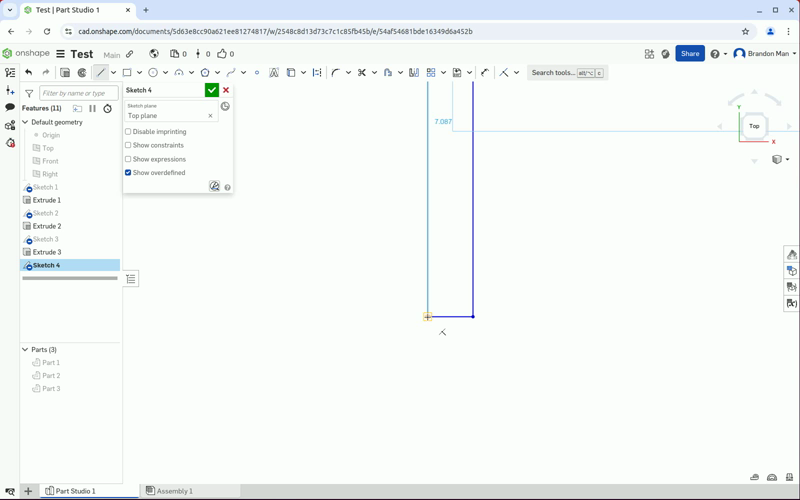
scroll(-6)
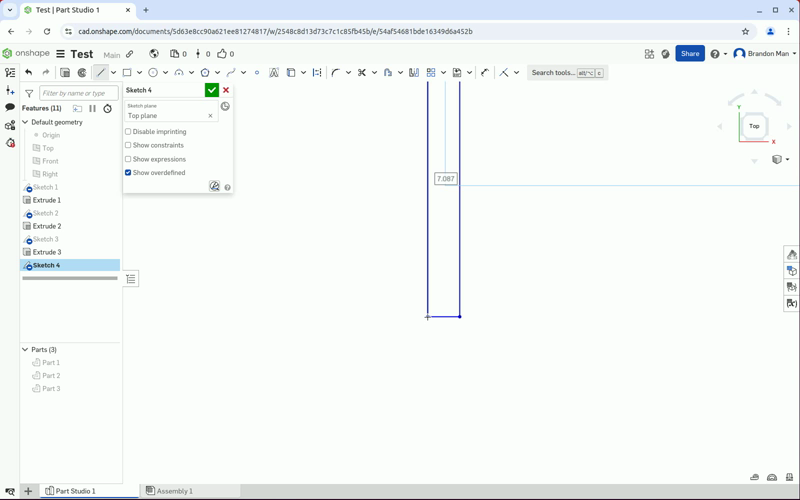
scroll(-6)
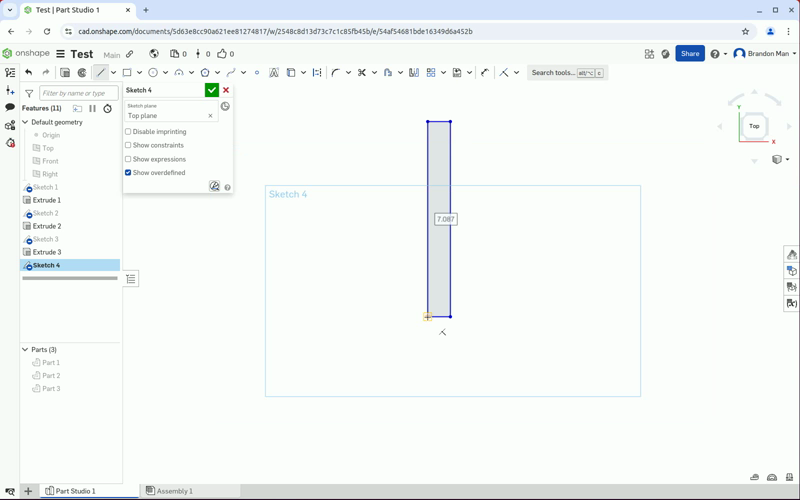
scroll(-6)
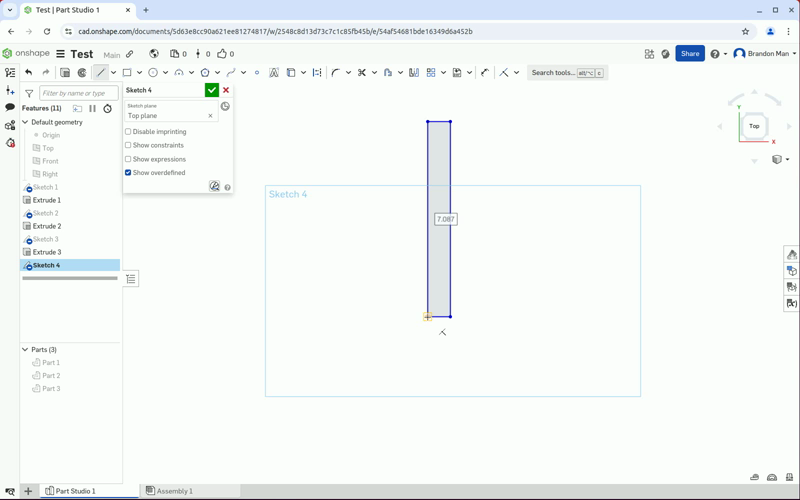
scroll(-6)
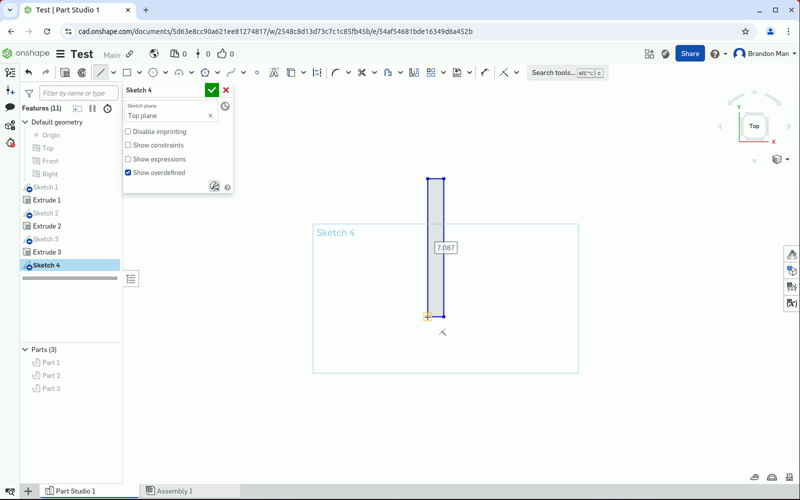
scroll(-6)
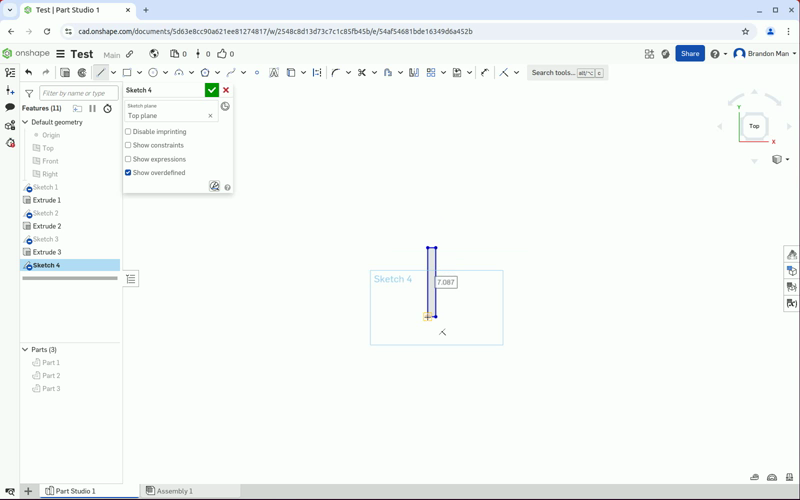
scroll(-6)
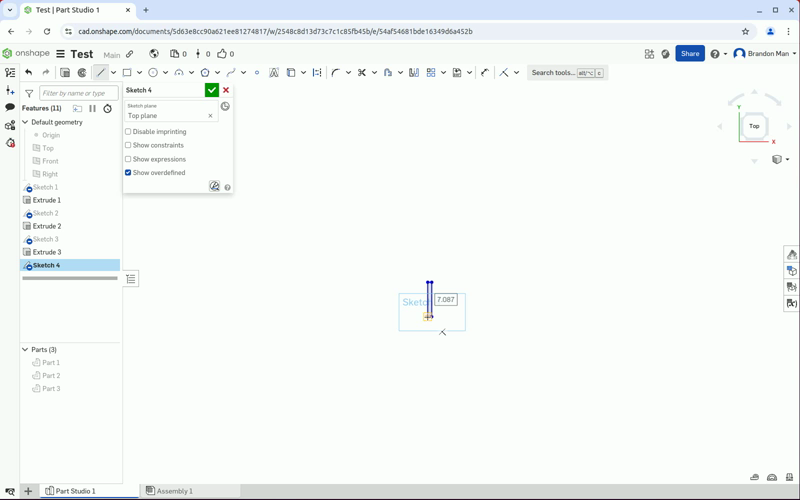
key(esc)
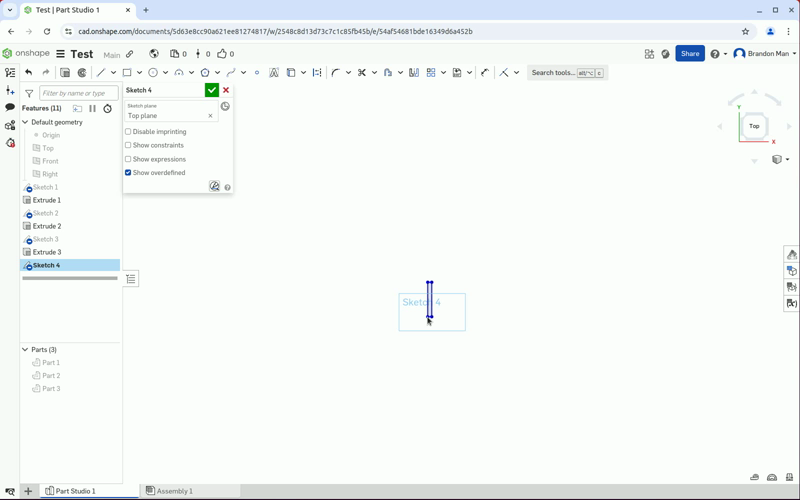
mouse_move(430, 310)
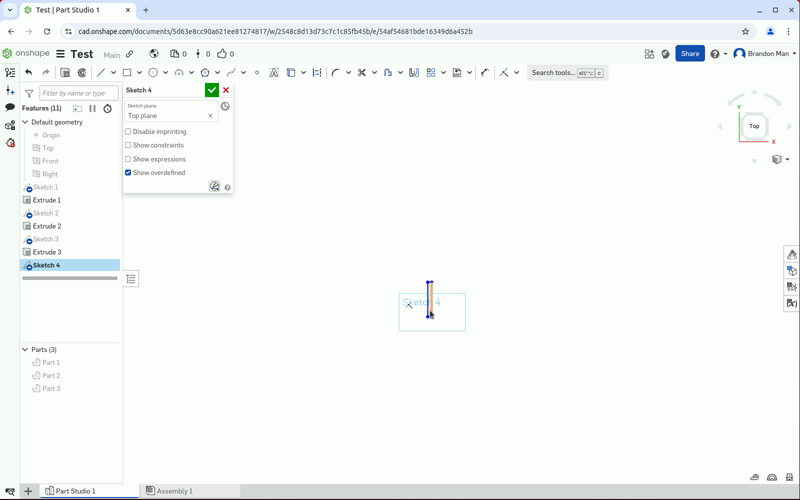
scroll(6)
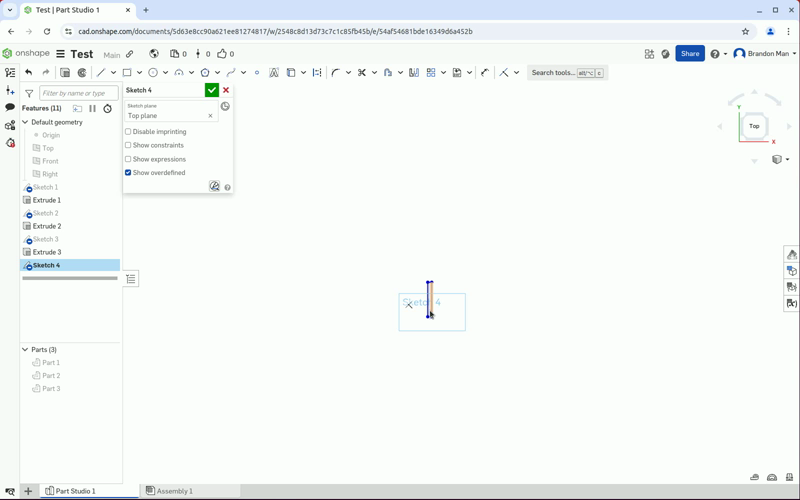
scroll(6)
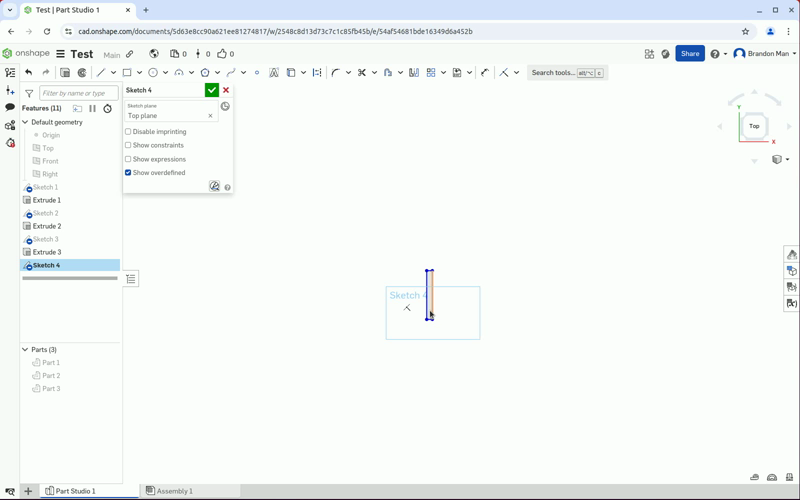
scroll(6)
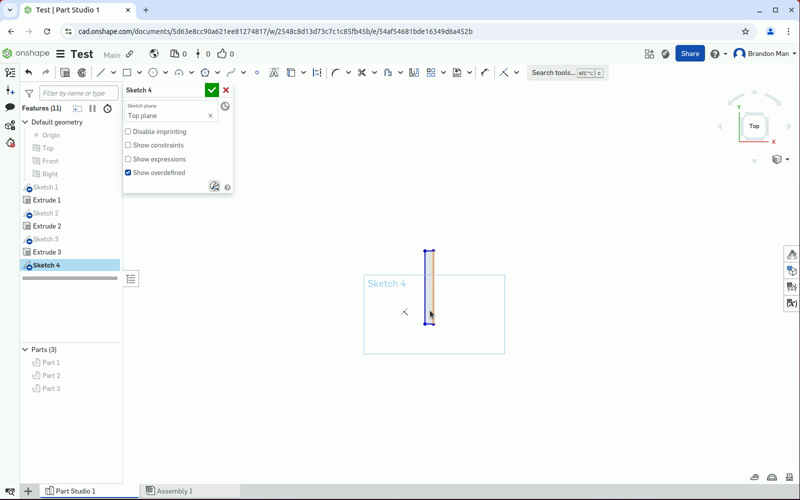
scroll(6)
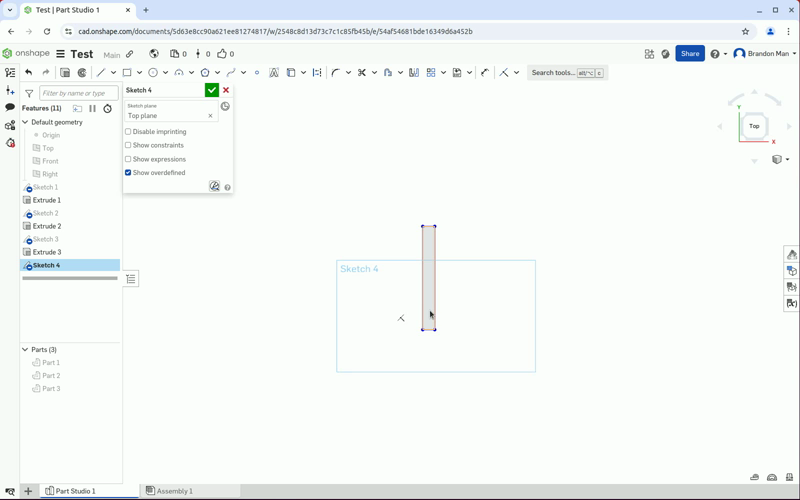
scroll(6)
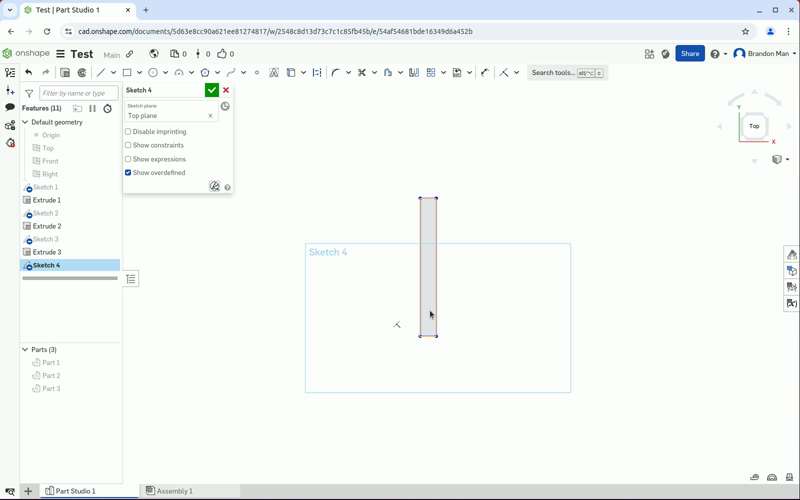
scroll(6)
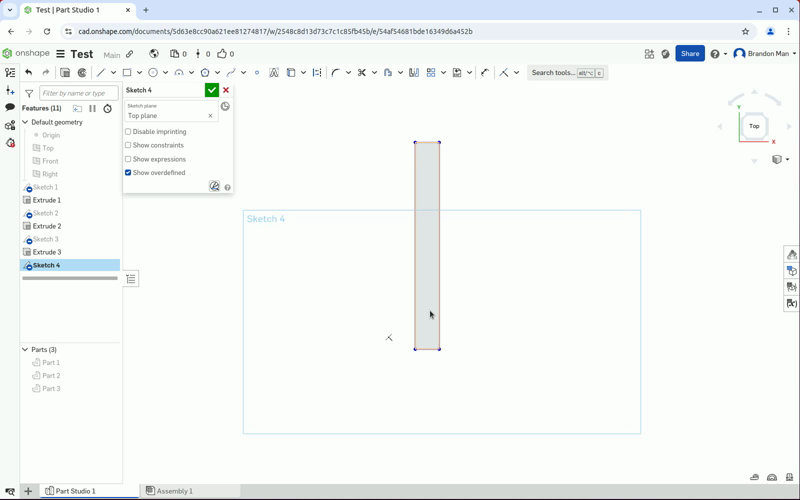
scroll(6)
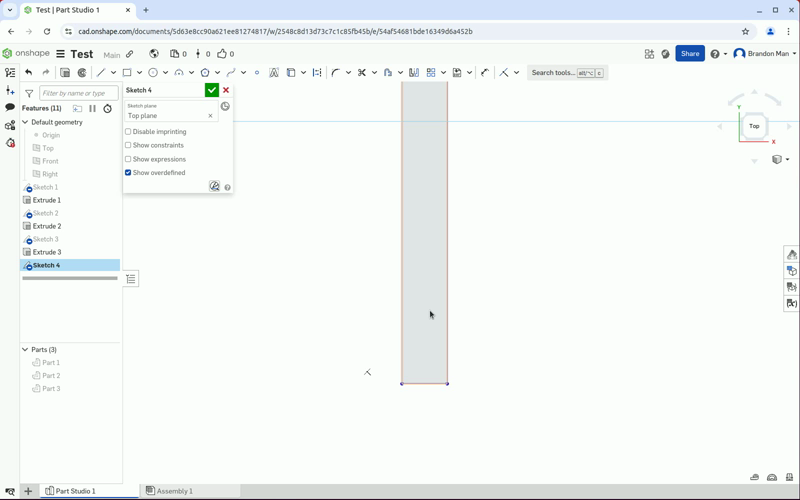
click(430, 310)
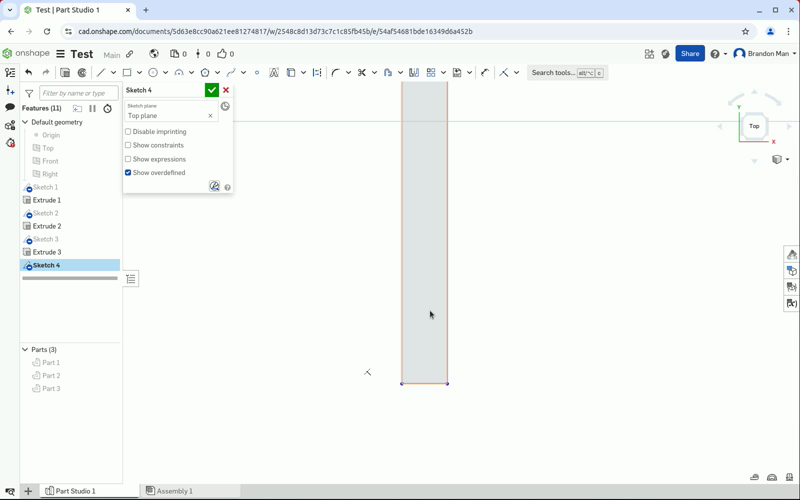
scroll(-6)
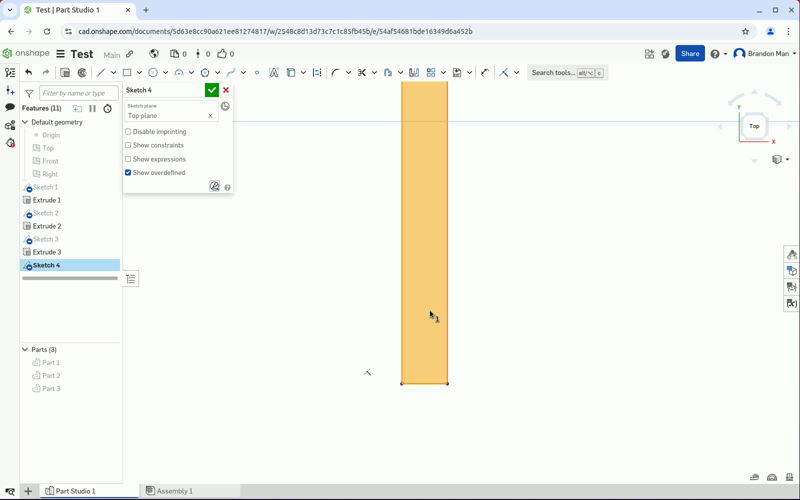
scroll(-6)
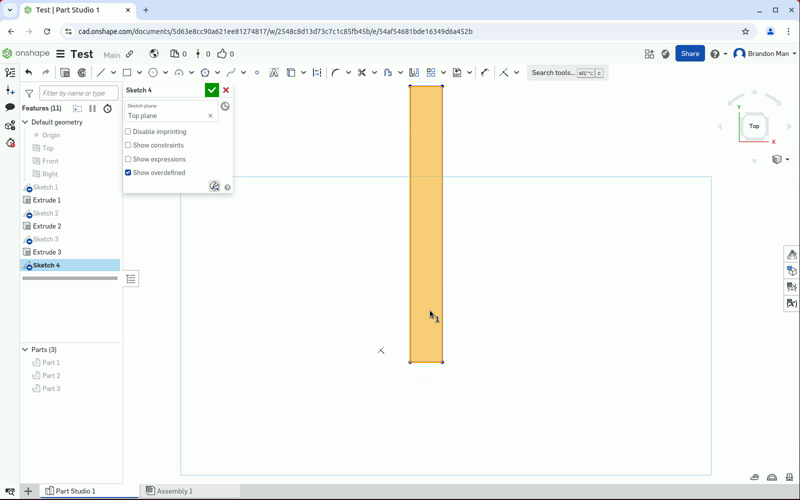
scroll(-6)
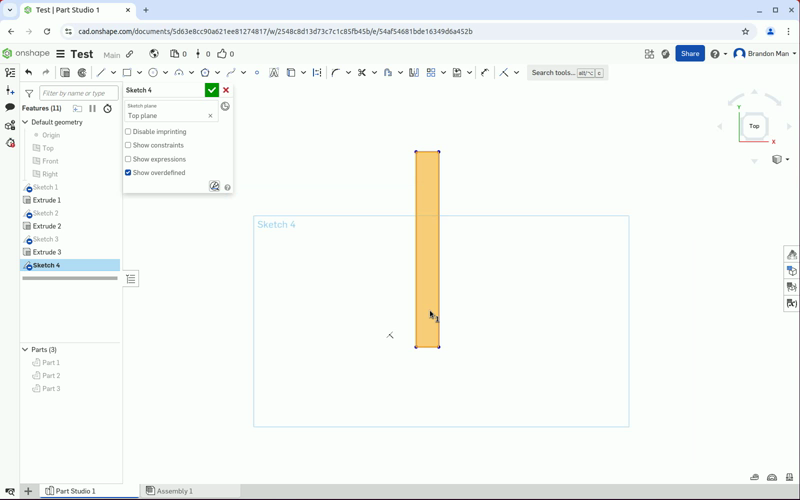
scroll(-6)
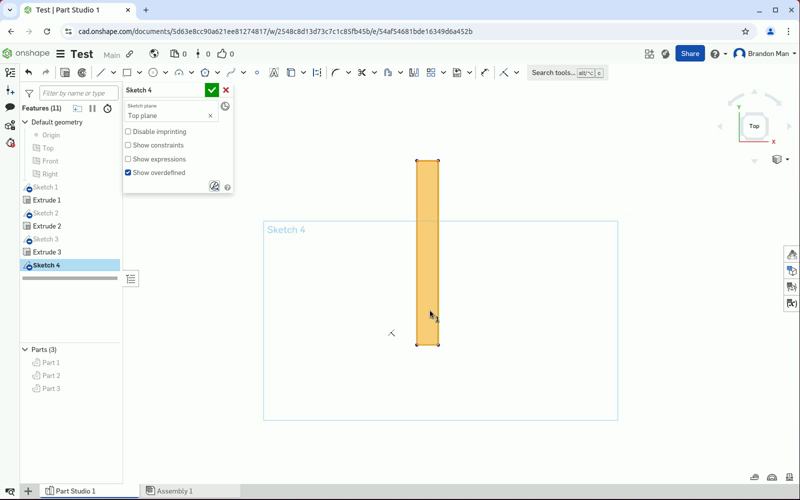
scroll(-6)
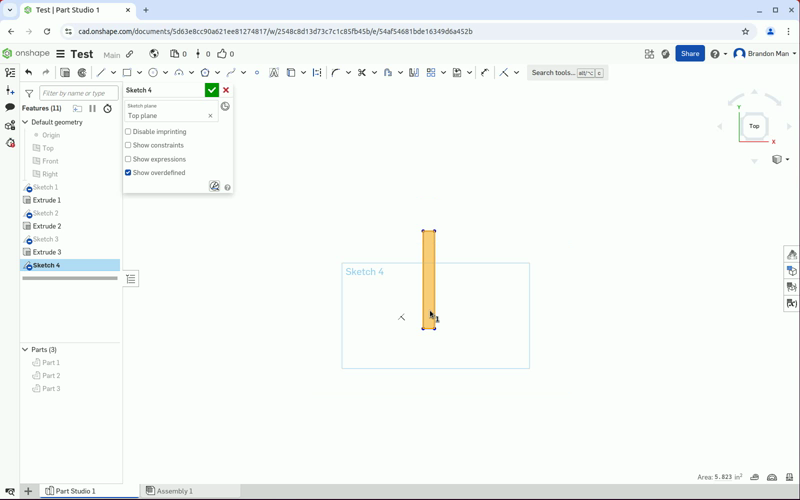
scroll(-6)
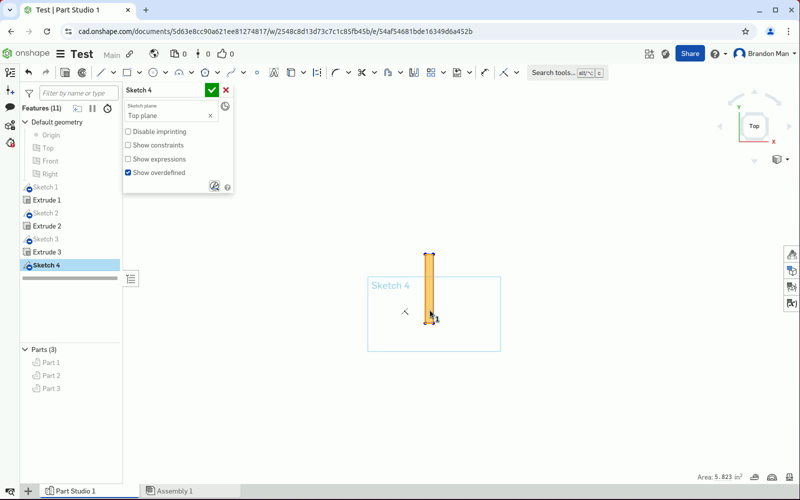
scroll(-6)
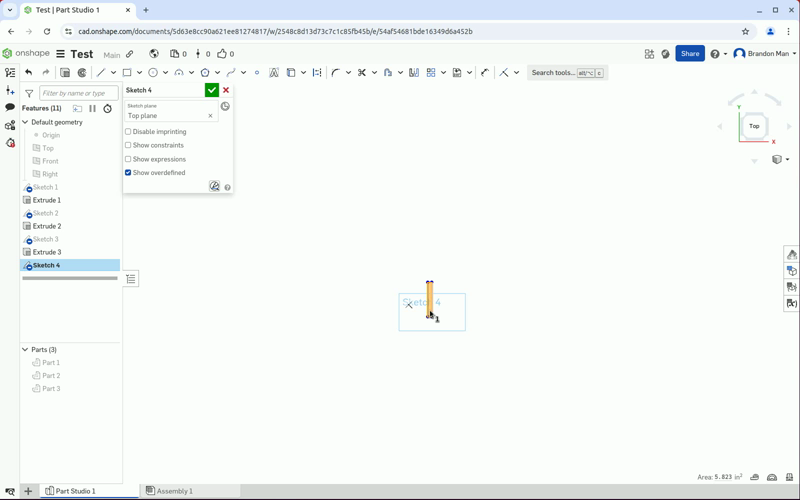
mouse_move(73, 352)
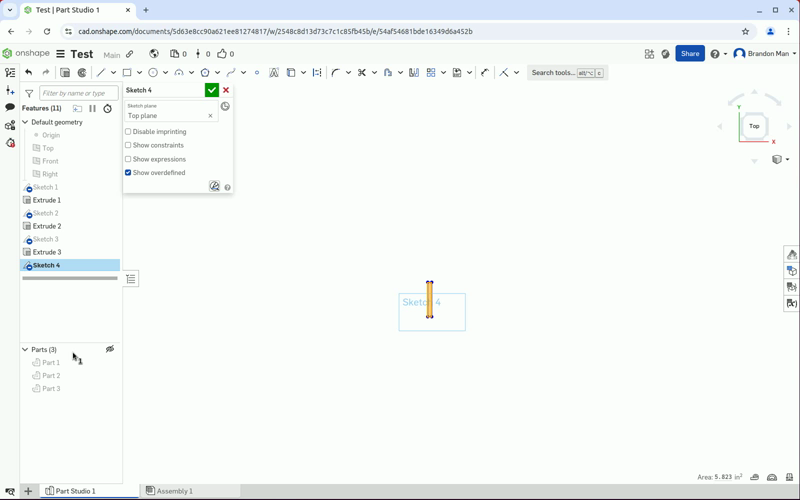
key(shift+y)
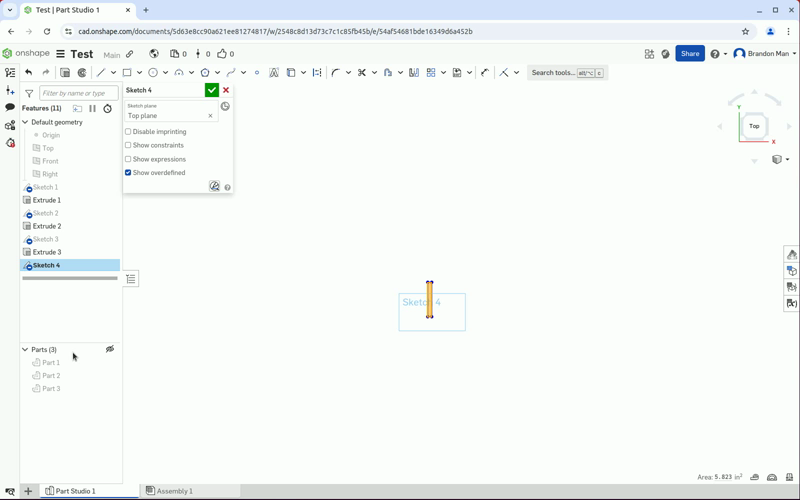
key(shift+e)
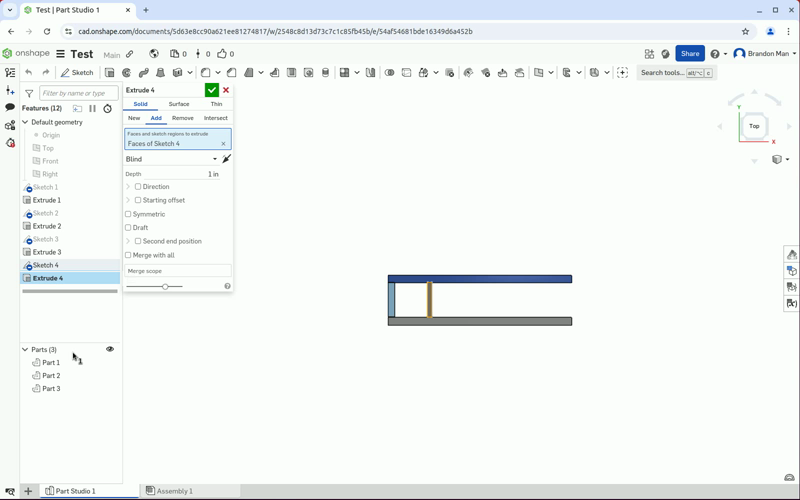
mouse_move(143, 106)
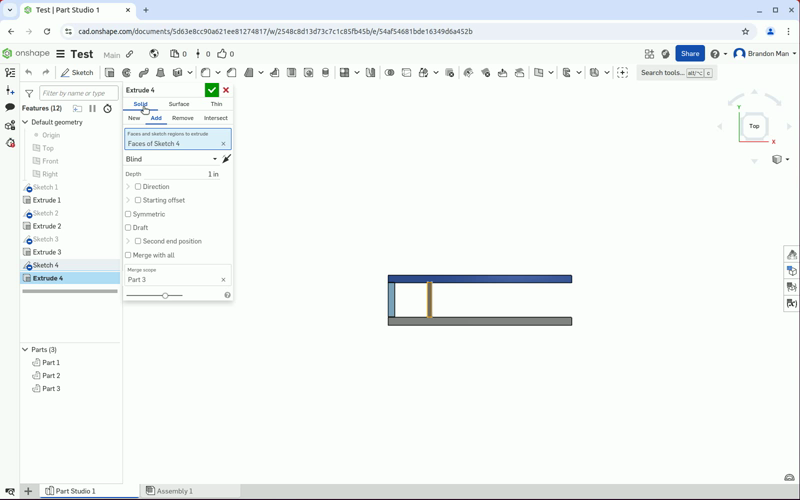
click(143, 106)
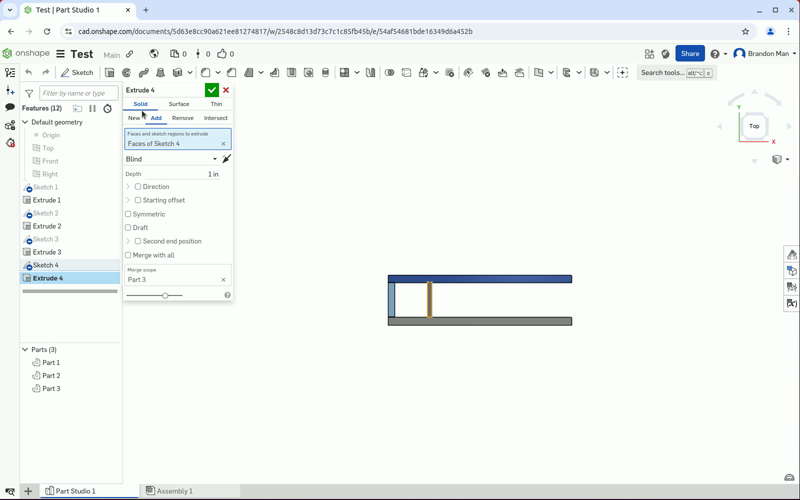
mouse_move(137, 120)
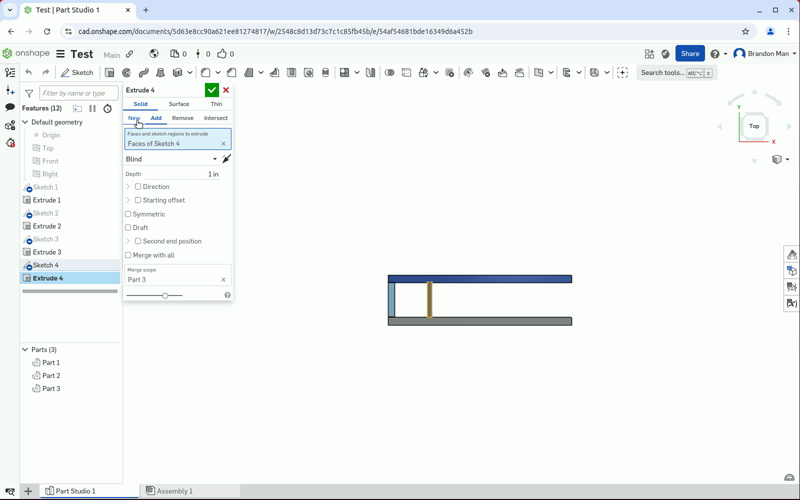
click(137, 120)
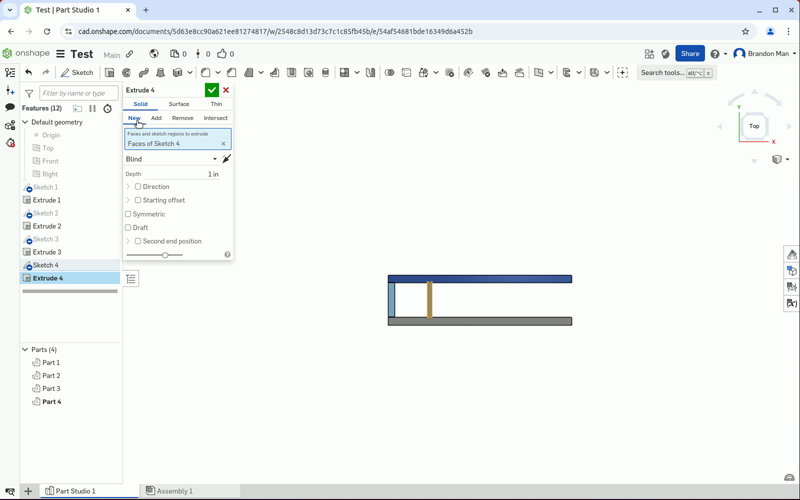
key(tab, 4)
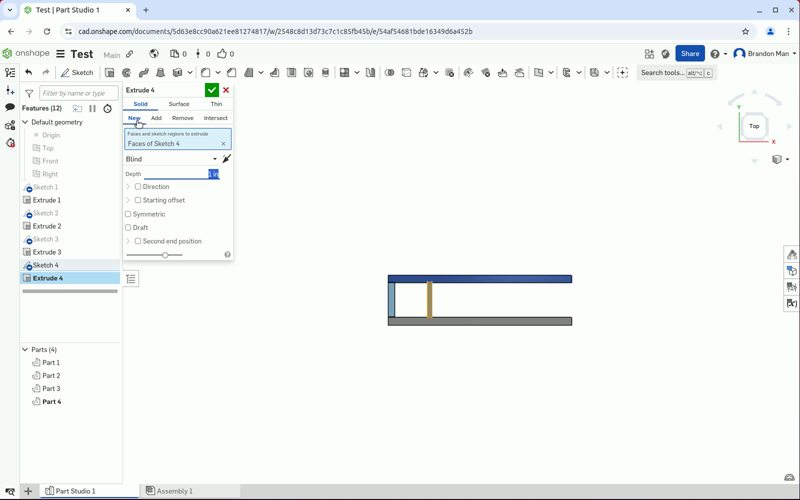
text(3.37)
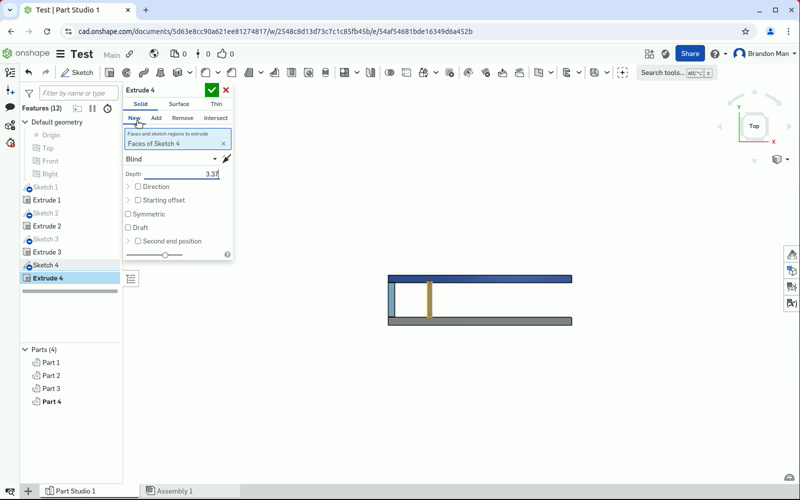
key(enter)
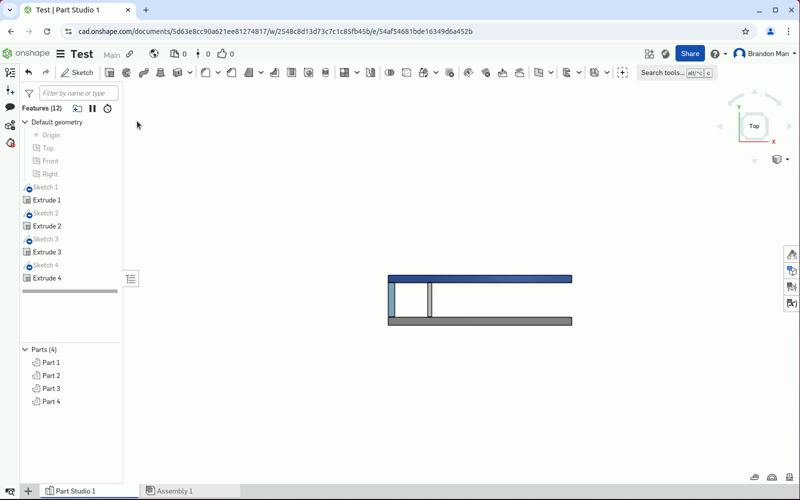
key(shift+h)
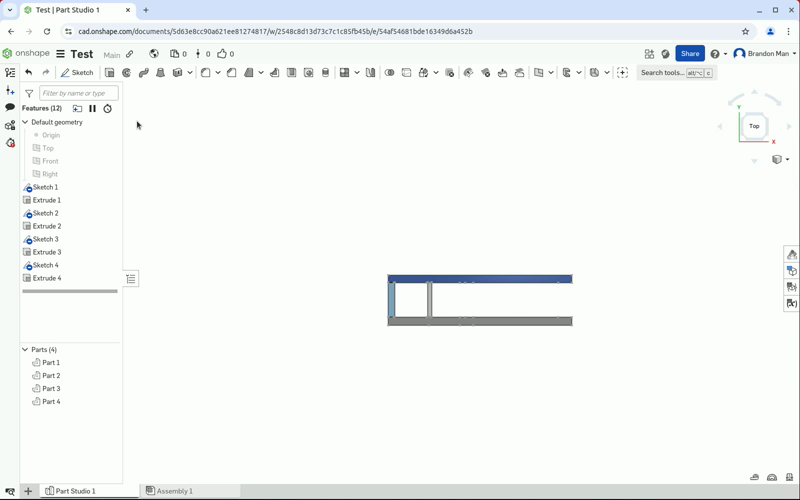
key(shift+h)
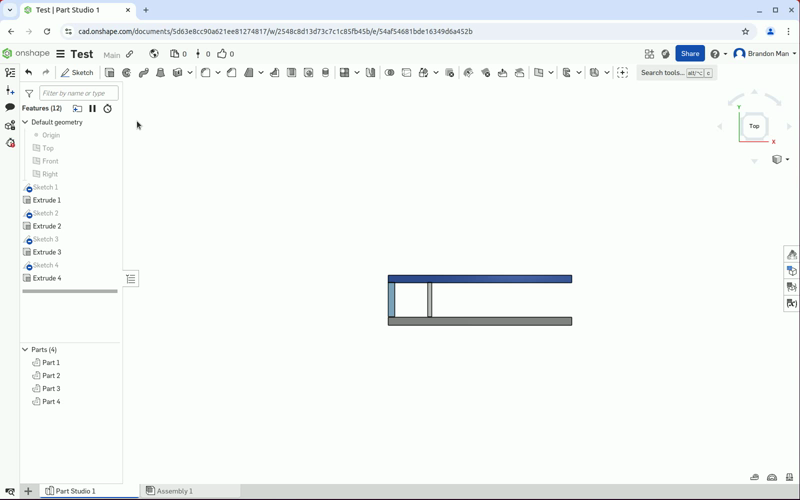
mouse_move(73, 189)
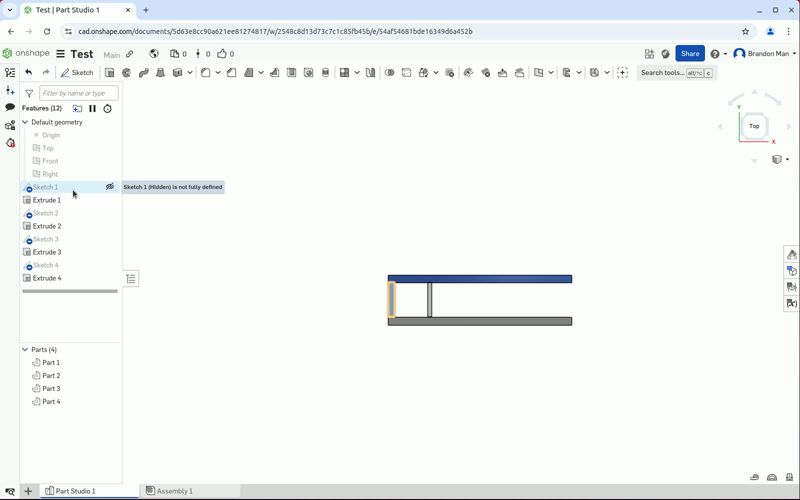
click(73, 189)
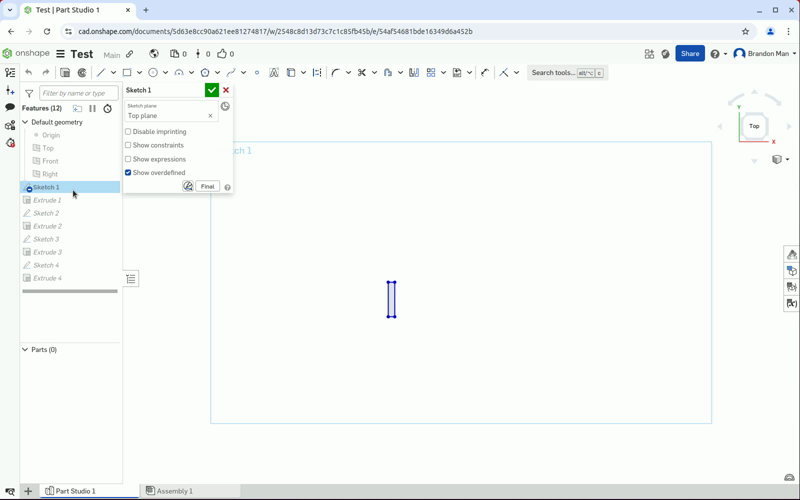
mouse_move(229, 92)
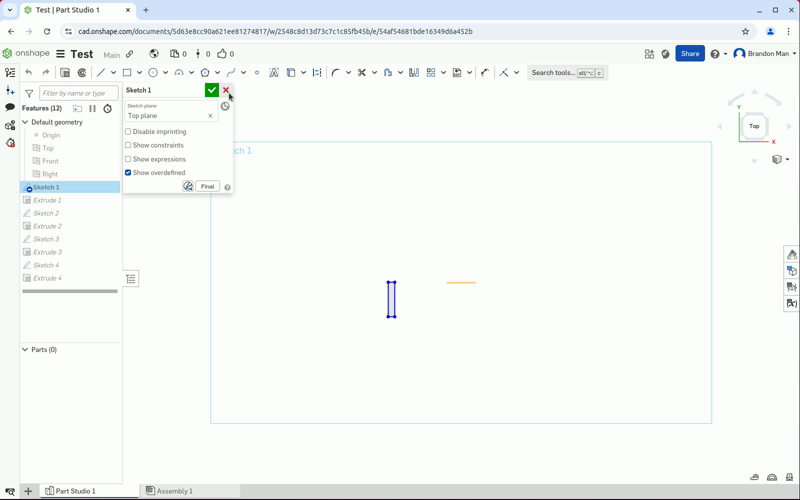
click(229, 92)
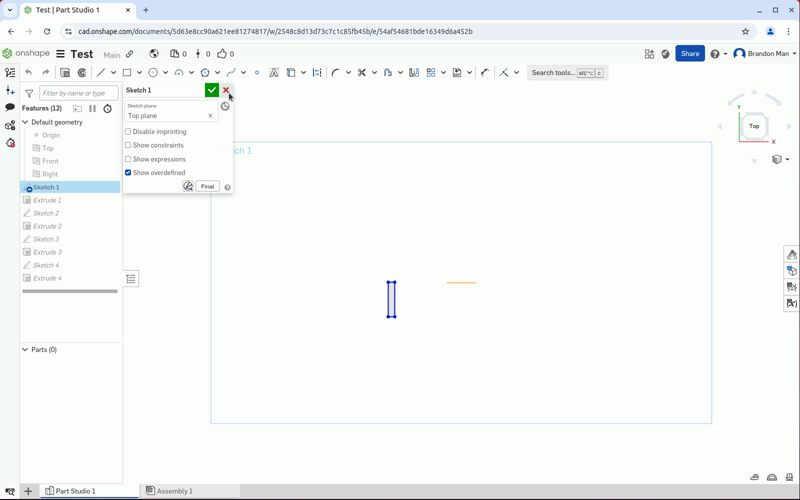
key(shift+s)
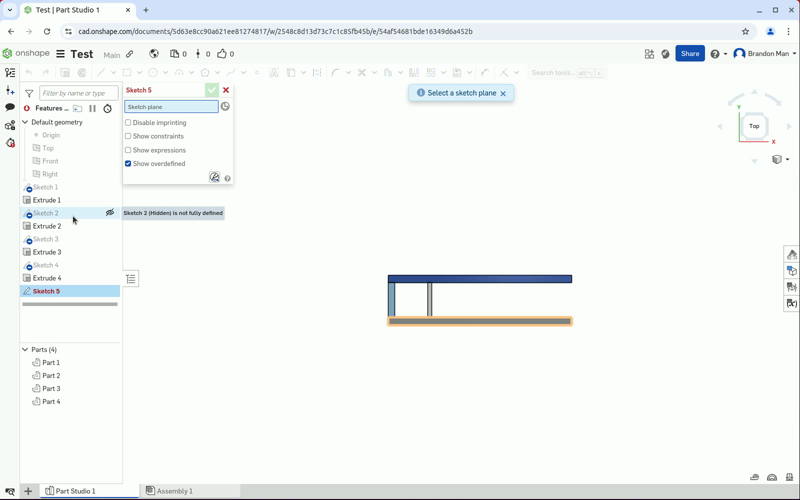
scroll(3)
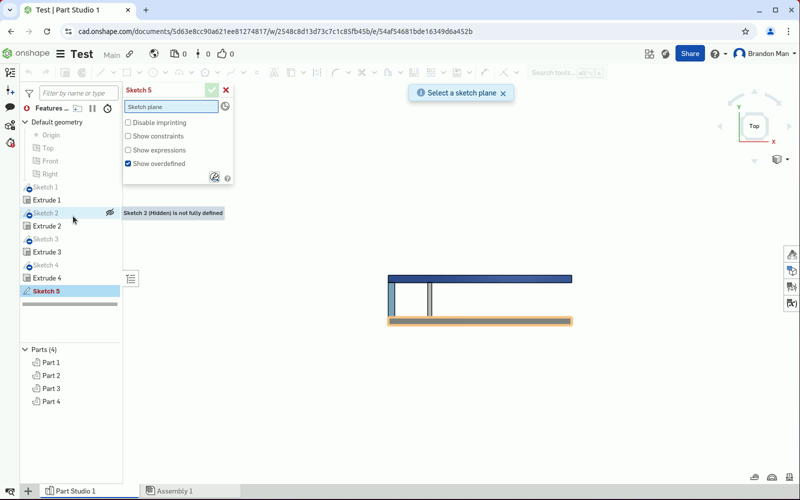
mouse_move(73, 150)
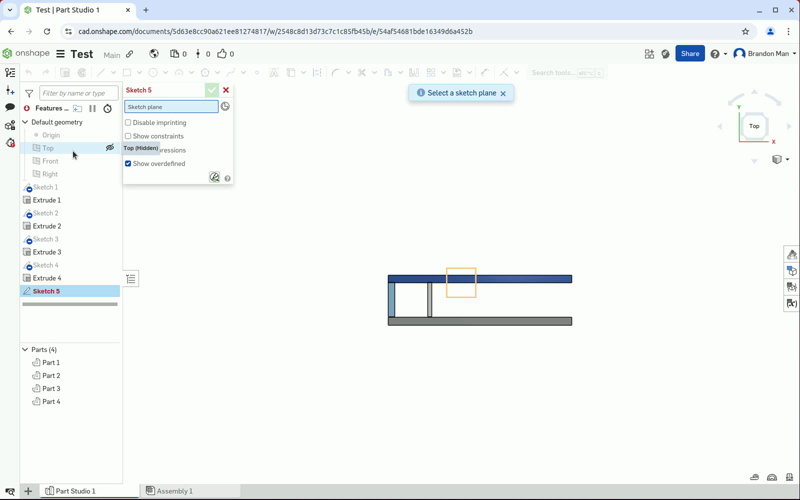
click(73, 150)
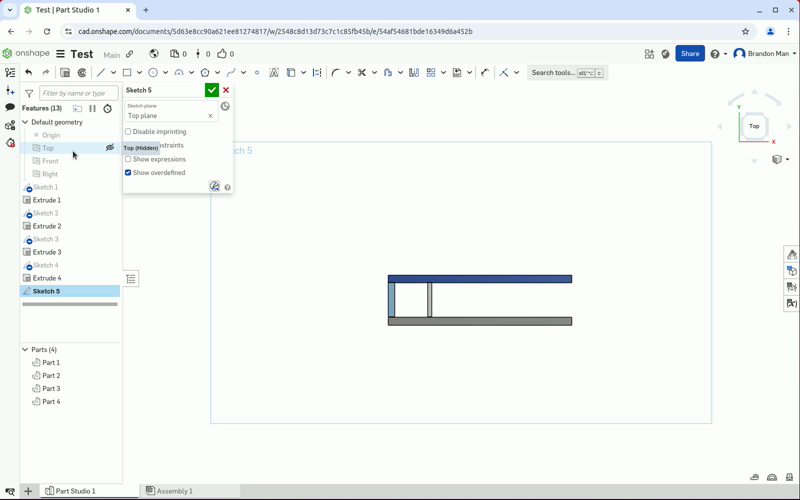
mouse_move(73, 352)
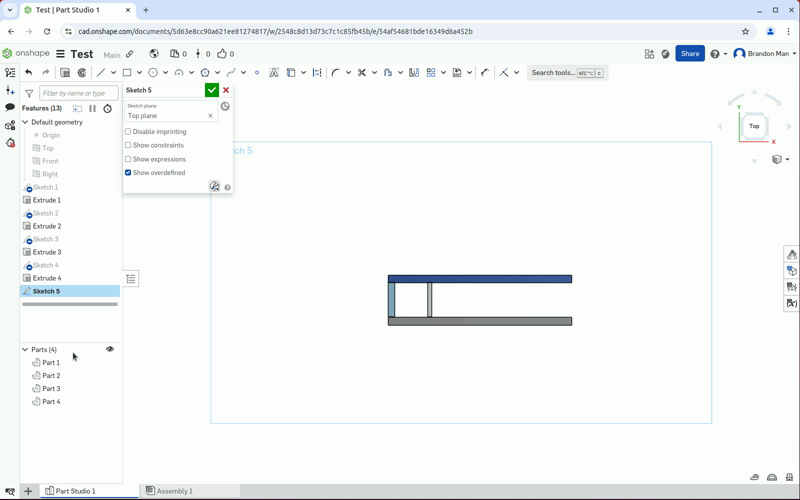
key(y)
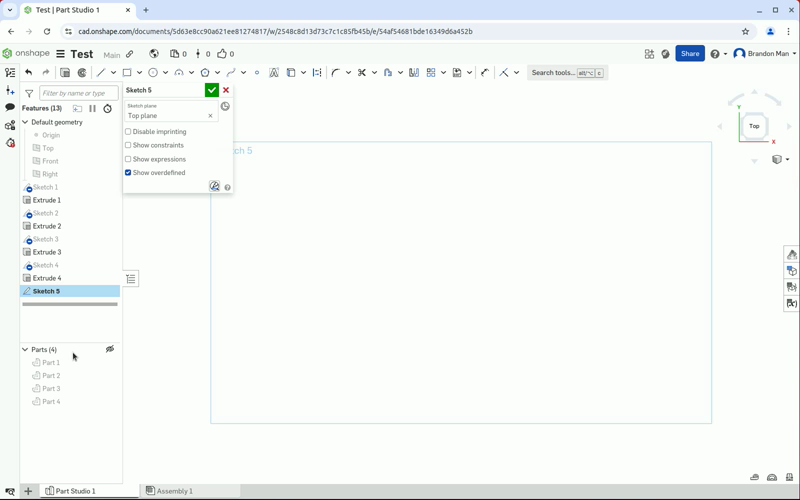
key(l)
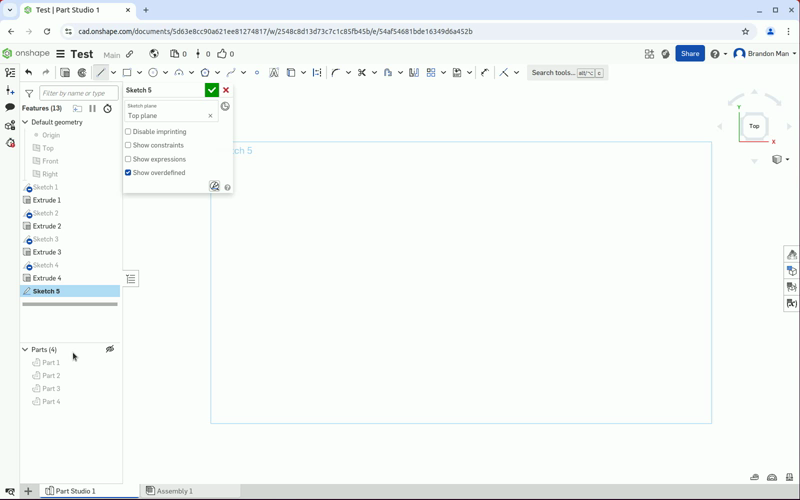
key_down(shift)
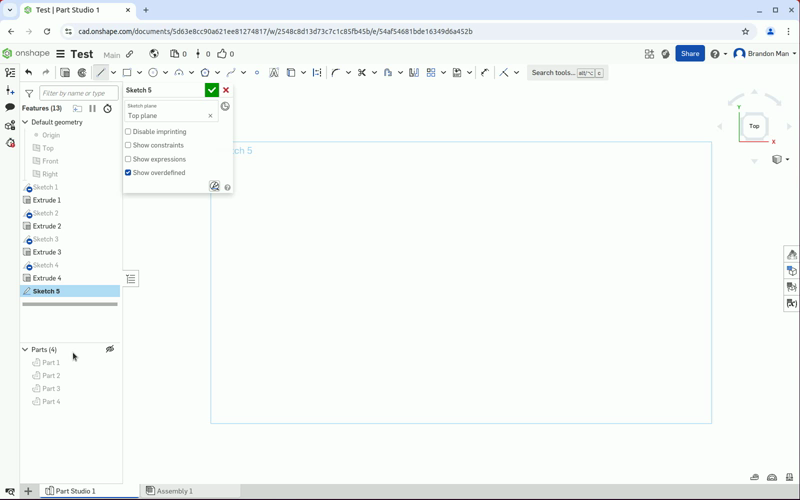
mouse_move(465, 316)
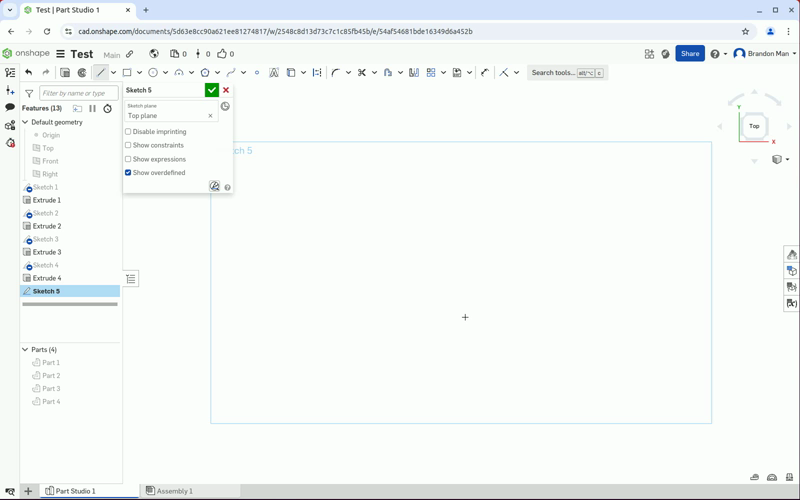
click(465, 316)
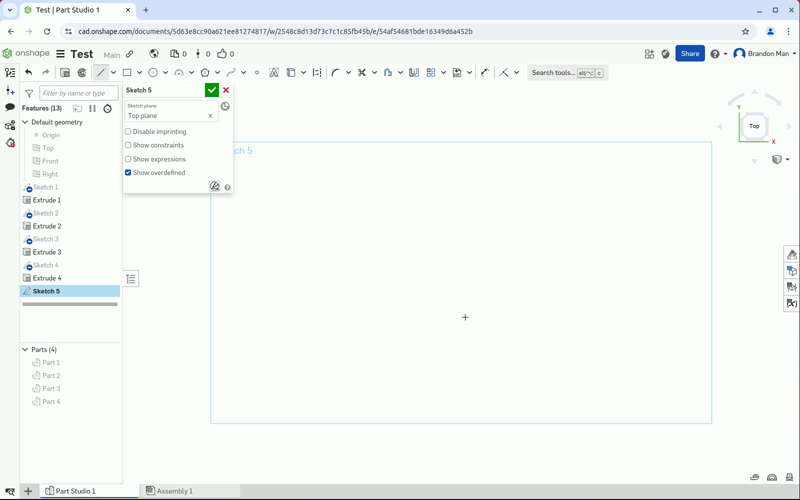
key_up(shift)
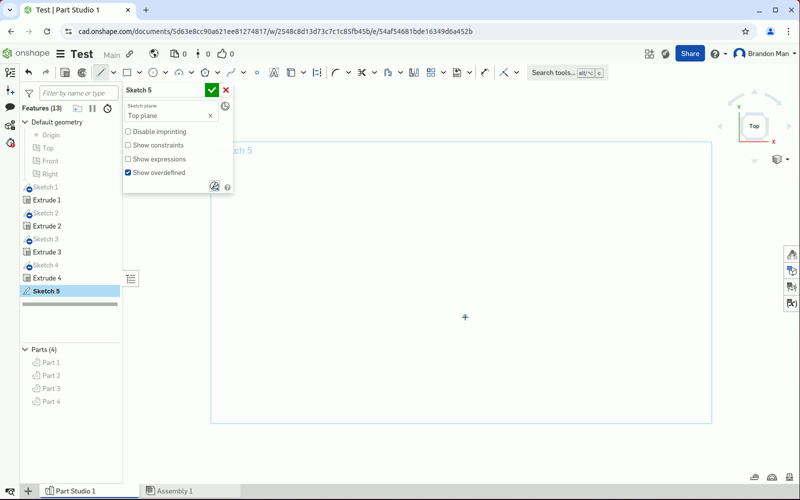
key_down(shift)
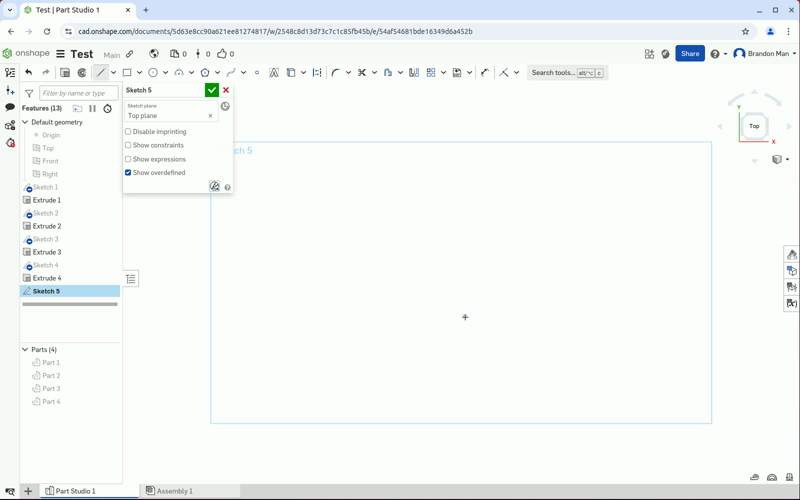
mouse_move(495, 316)
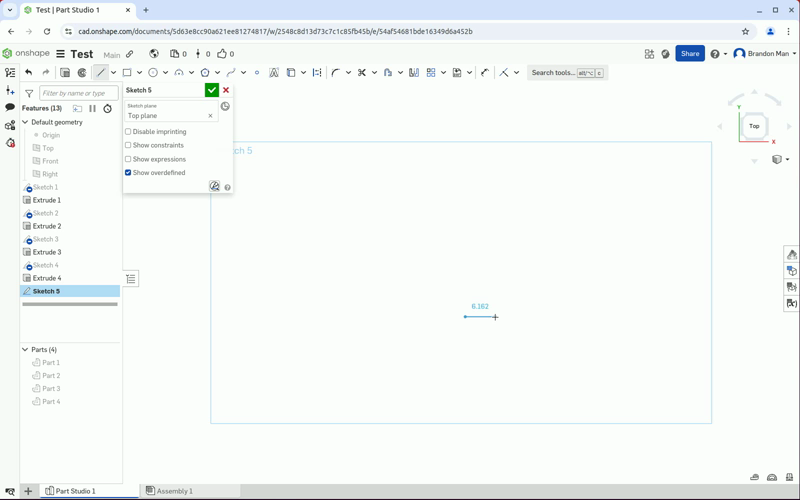
mouse_move(474, 316)
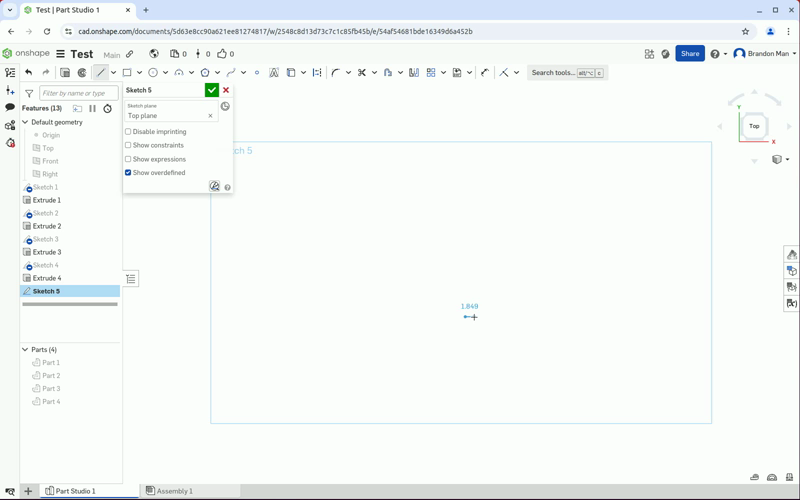
click(474, 316)
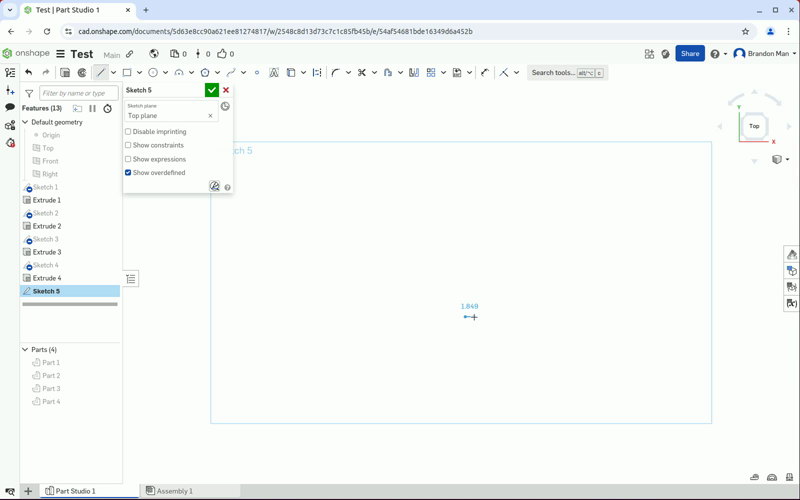
key_up(shift)
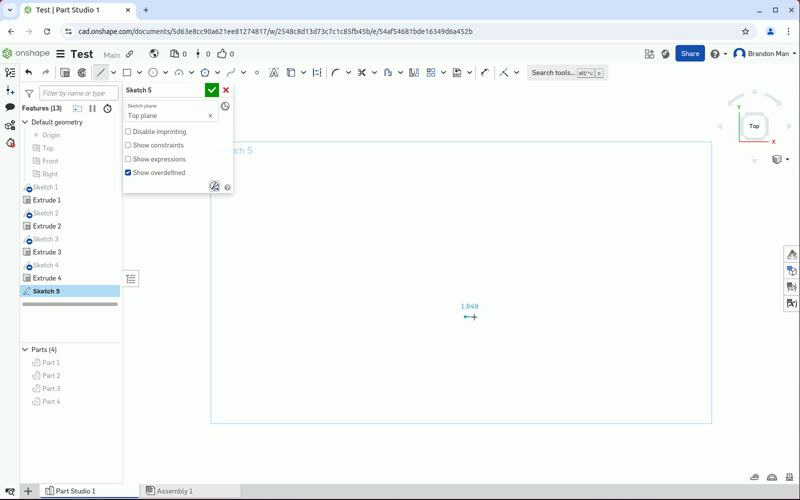
key_down(shift)
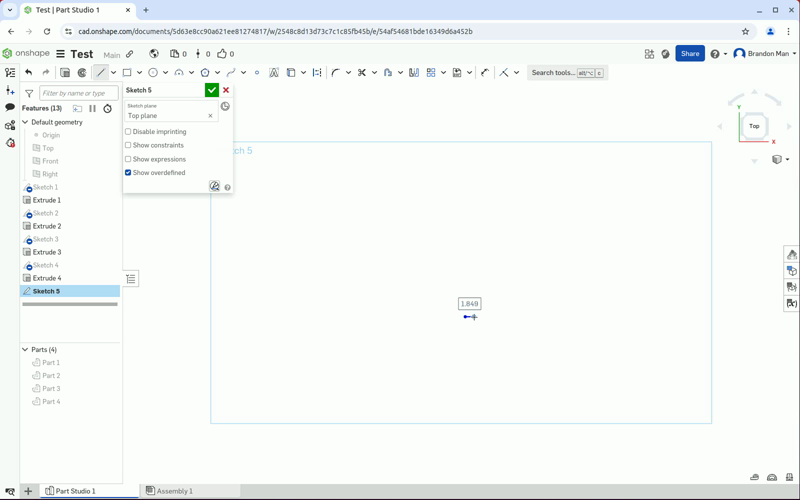
mouse_move(504, 316)
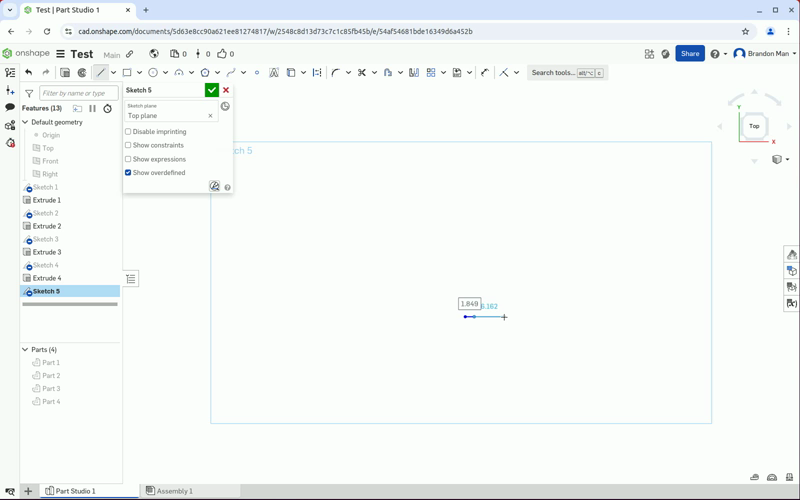
mouse_move(474, 282)
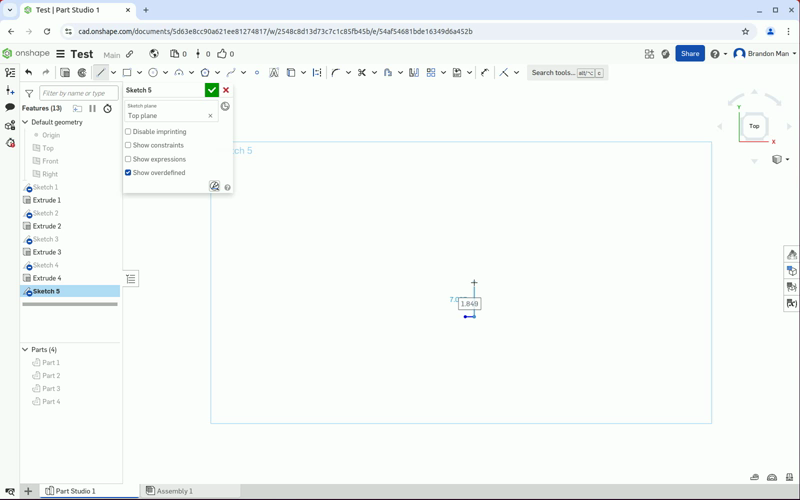
click(474, 282)
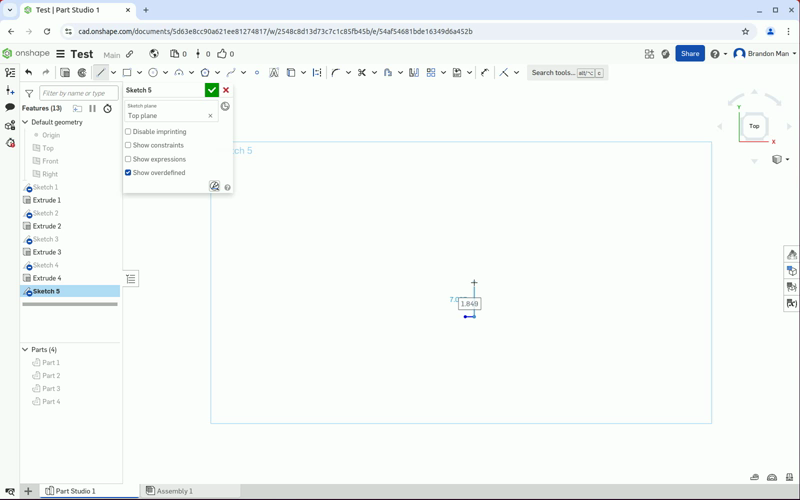
key_up(shift)
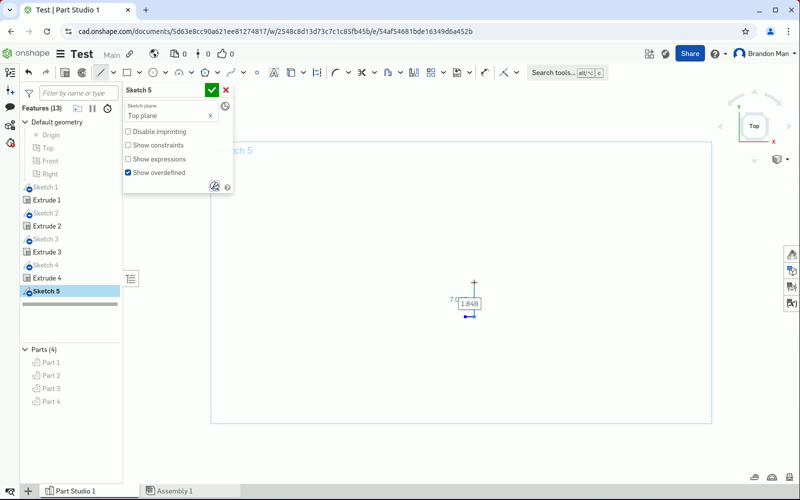
key_down(shift)
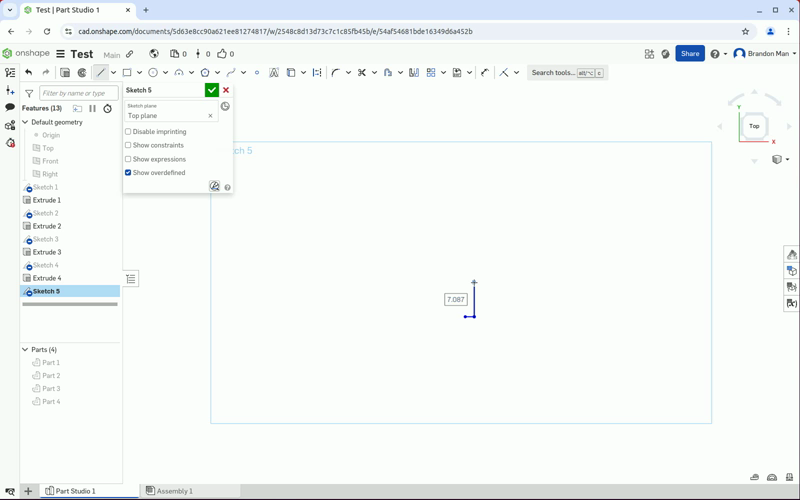
mouse_move(504, 282)
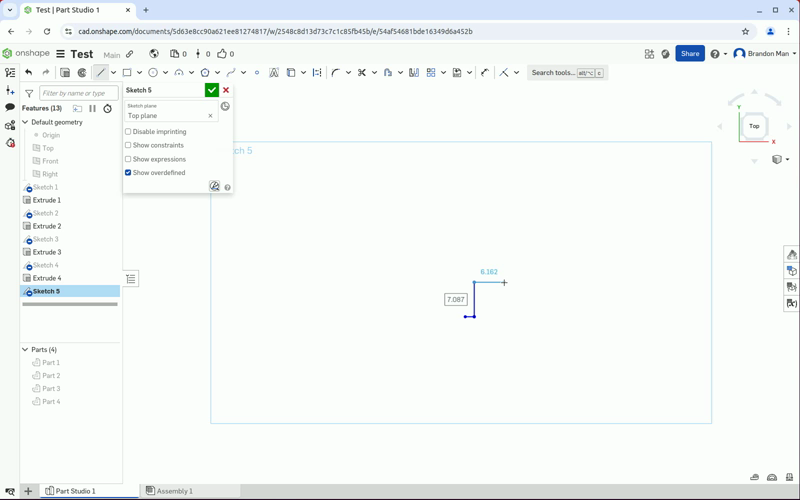
mouse_move(465, 282)
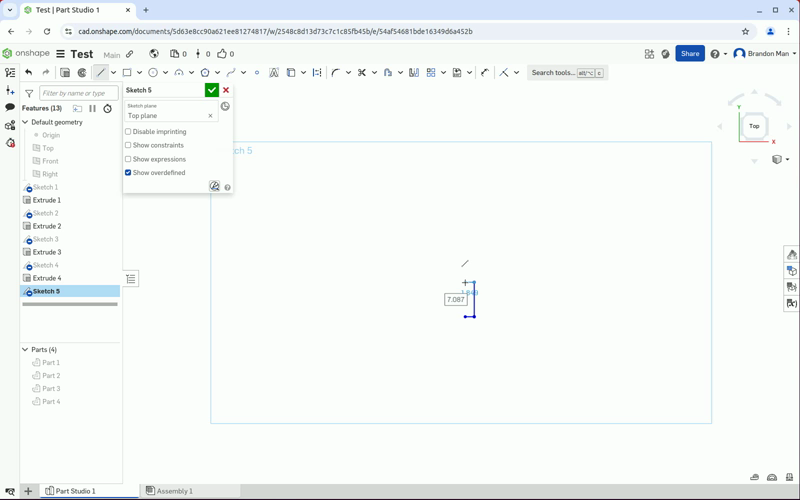
click(465, 282)
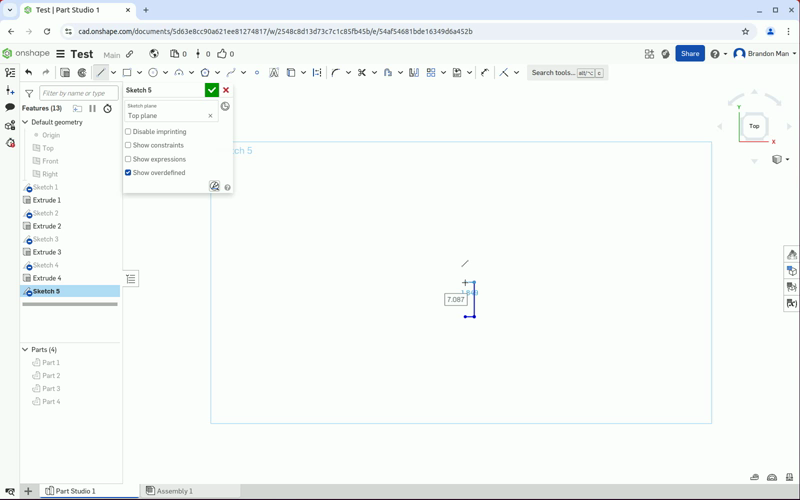
key_up(shift)
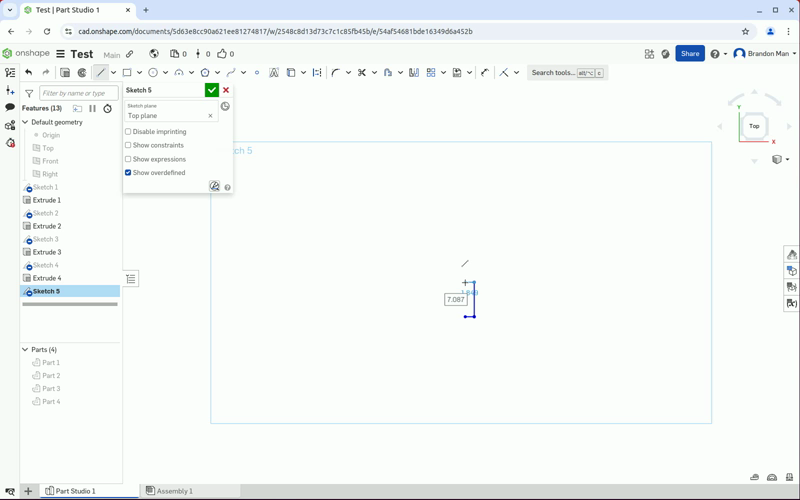
mouse_move(495, 282)
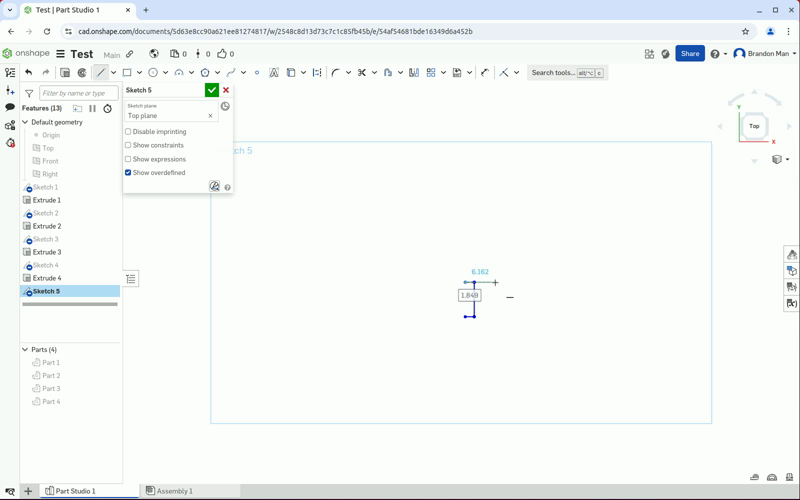
key_down(shift)
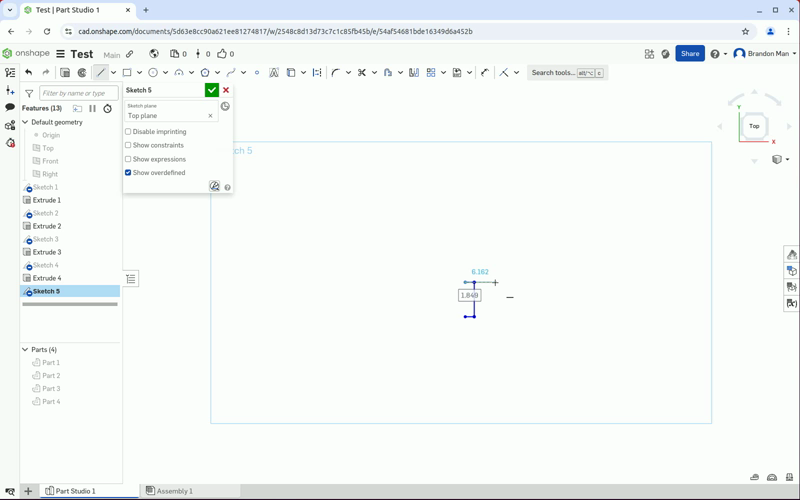
mouse_move(465, 316)
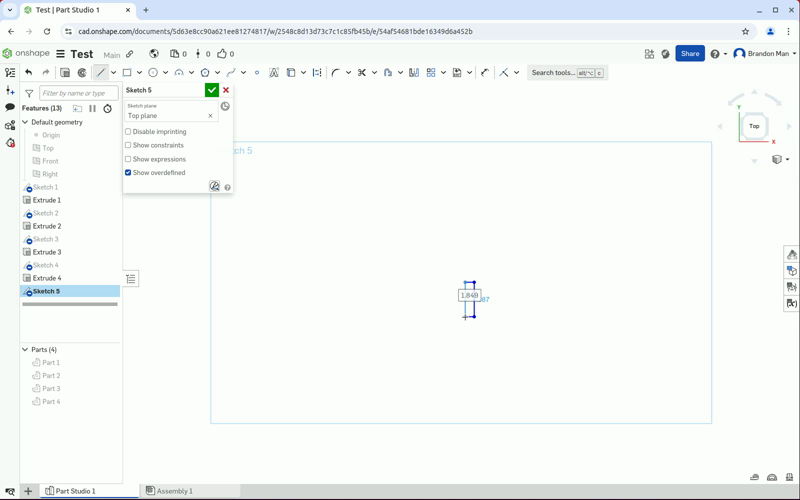
key_up(shift)
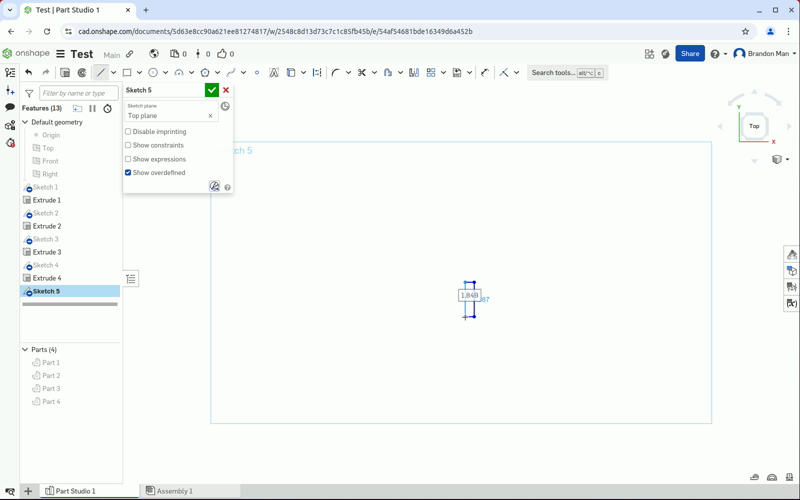
click(465, 316)
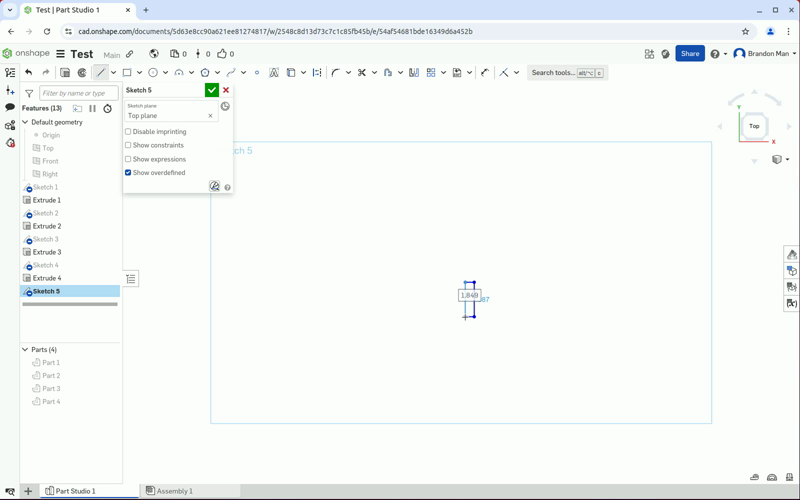
key(esc)
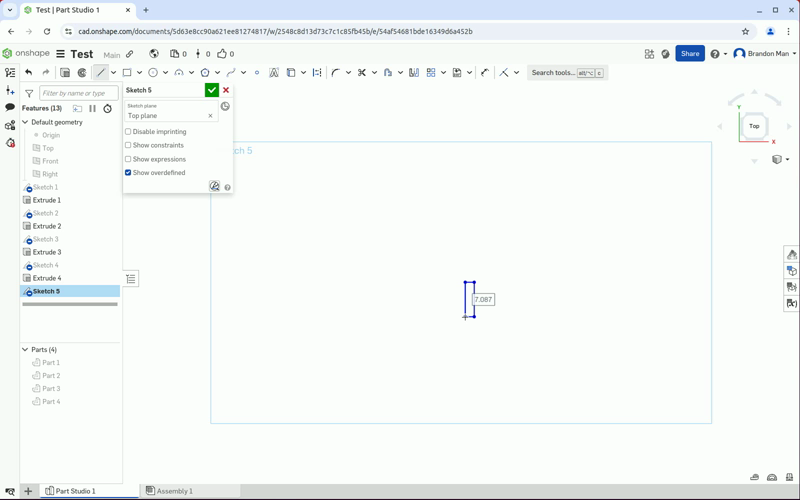
mouse_move(466, 284)
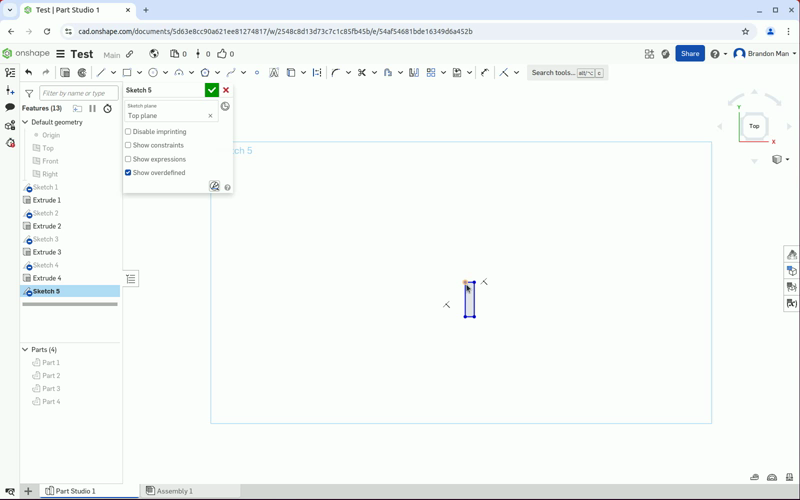
scroll(6)
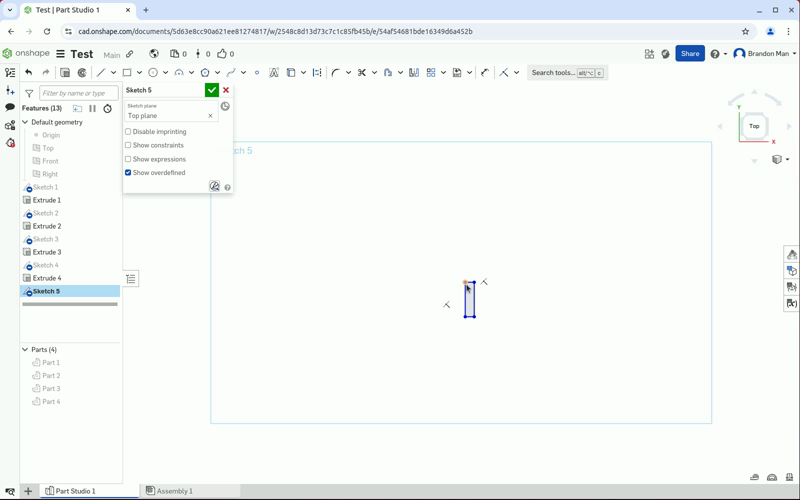
scroll(6)
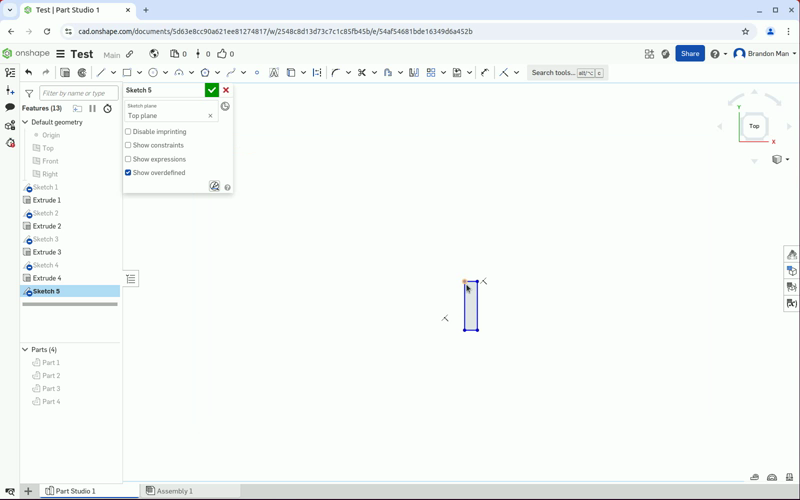
scroll(6)
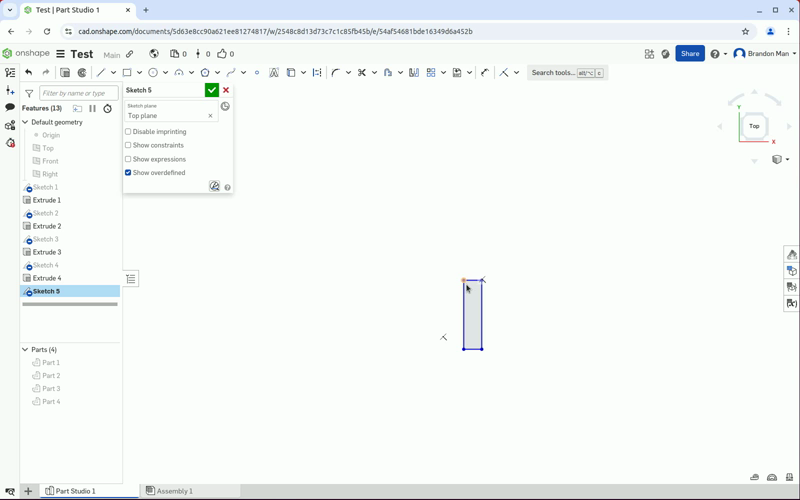
scroll(6)
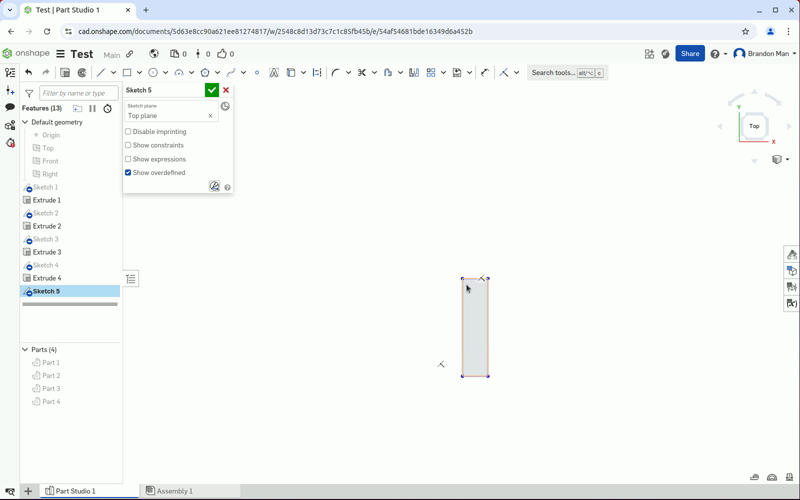
scroll(6)
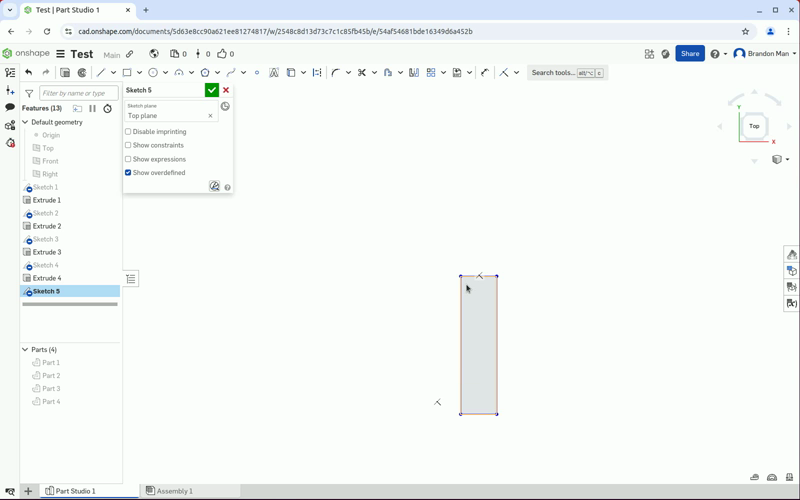
scroll(6)
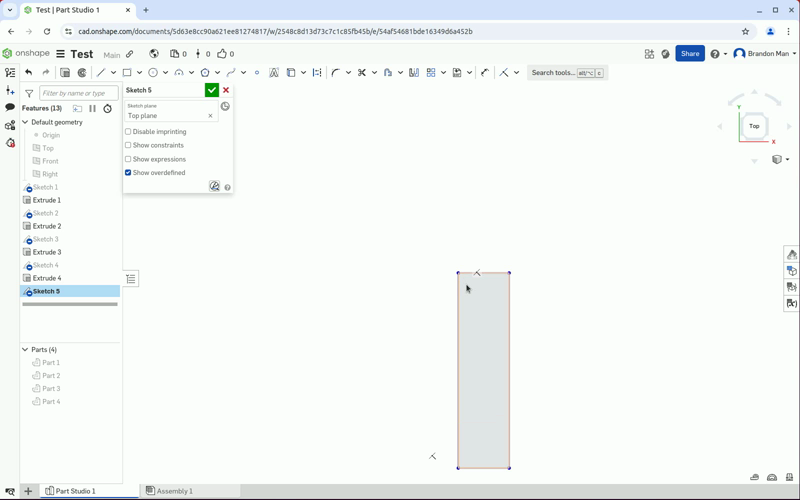
scroll(6)
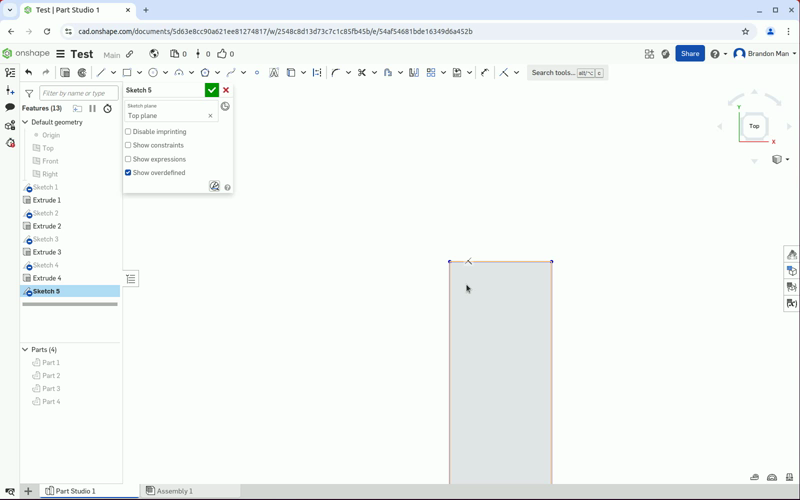
click(466, 284)
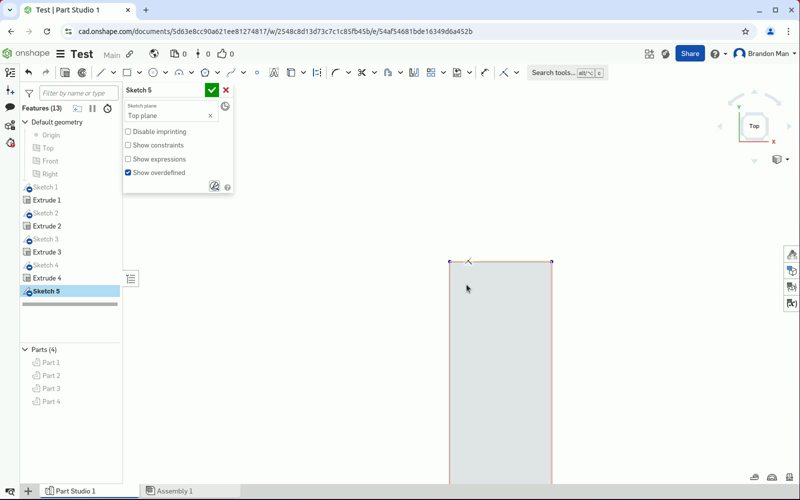
scroll(-6)
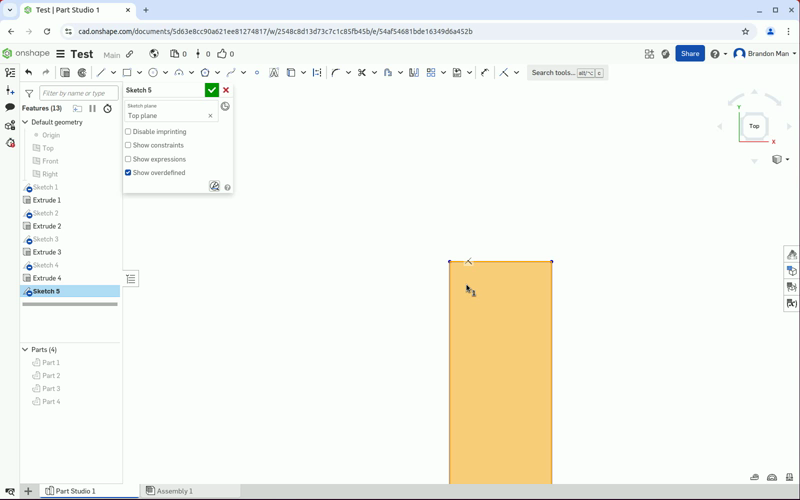
scroll(-6)
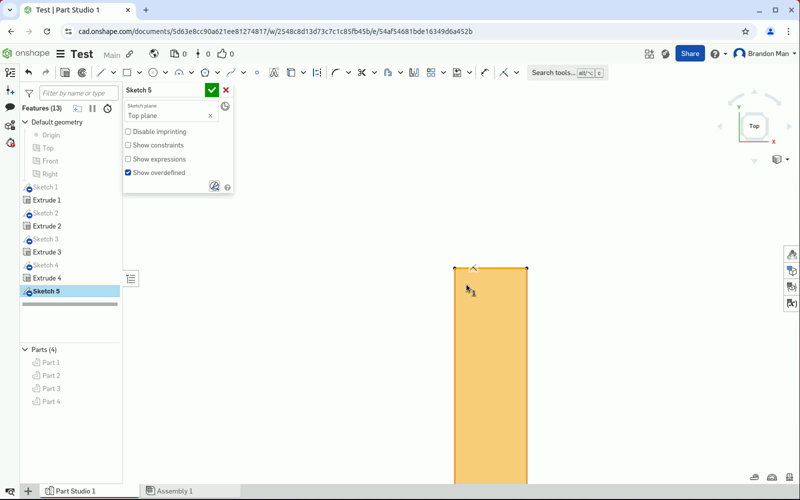
scroll(-6)
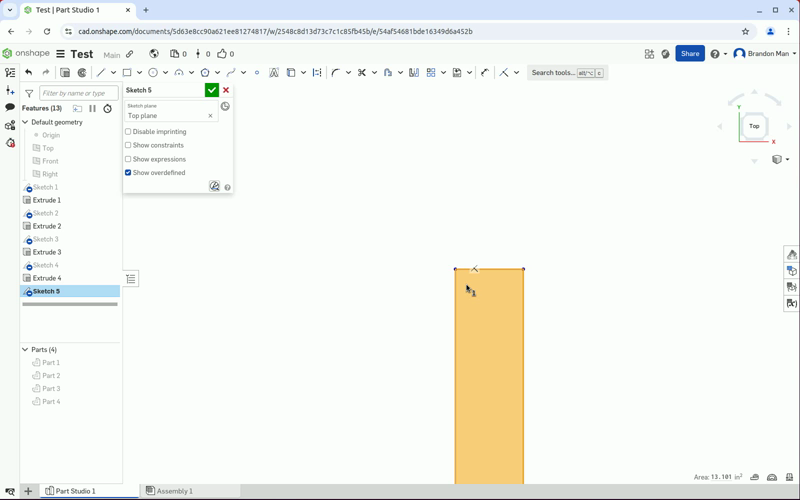
scroll(-6)
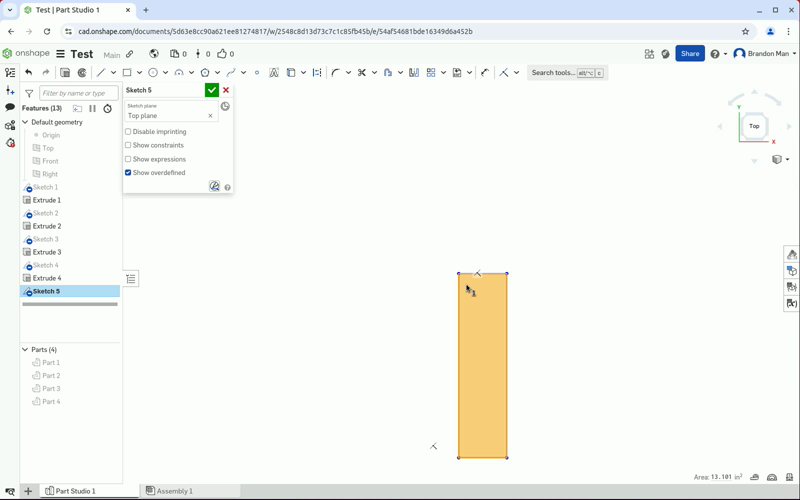
scroll(-6)
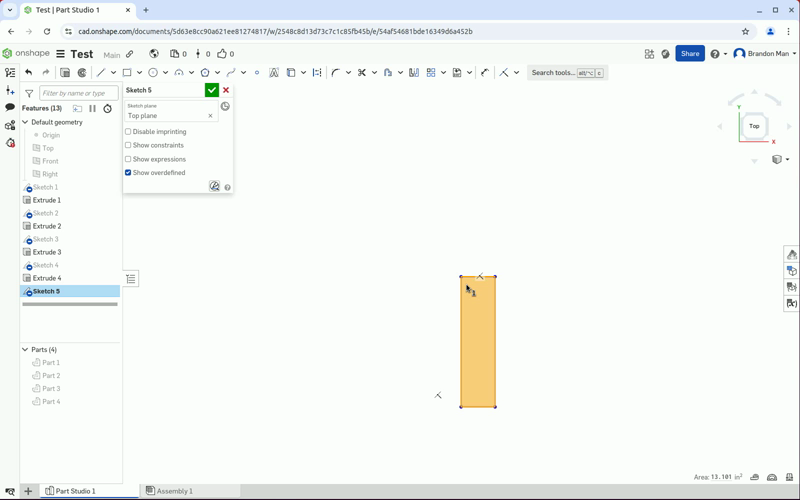
scroll(-6)
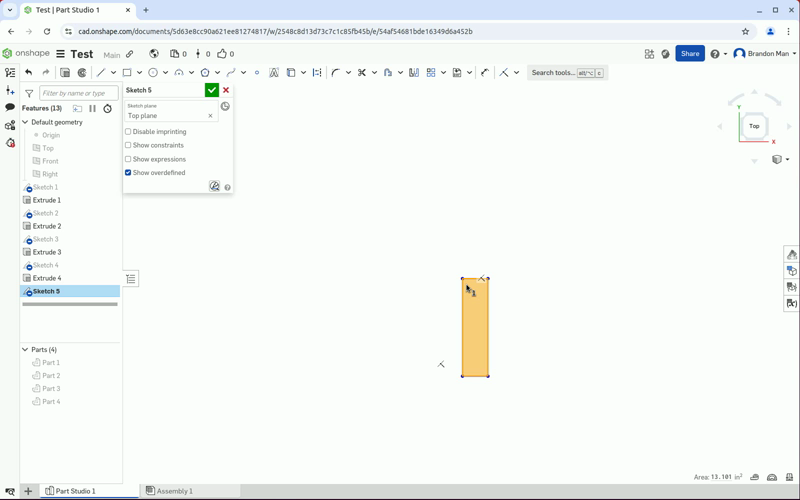
scroll(-6)
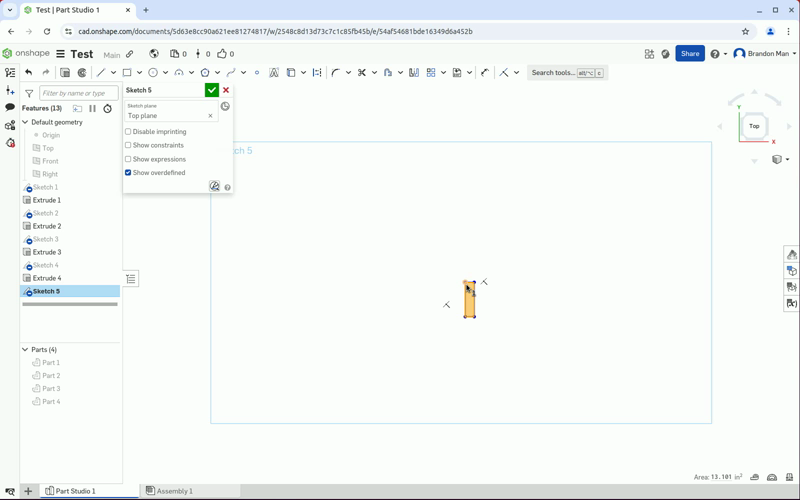
mouse_move(73, 352)
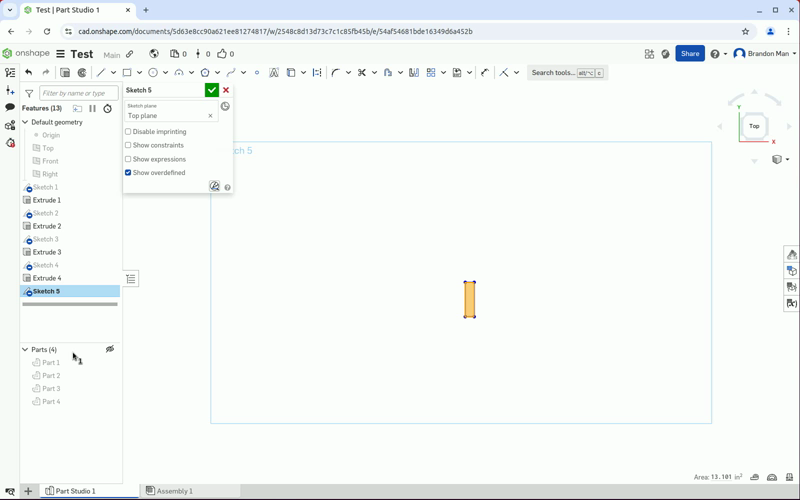
key(shift+y)
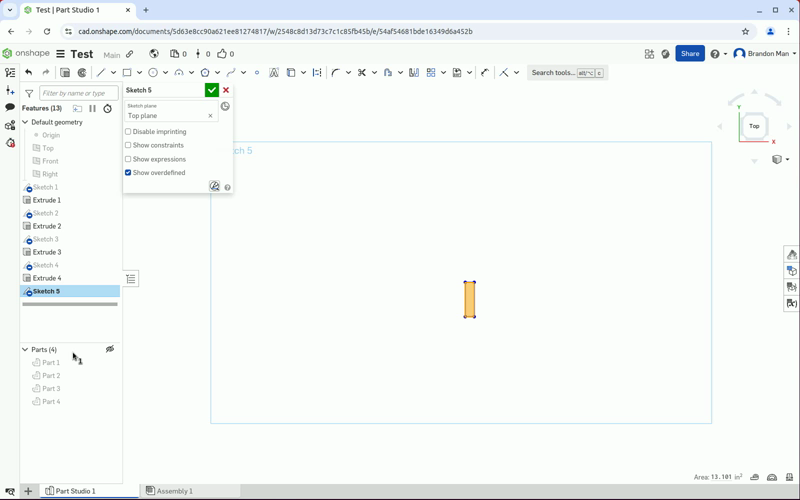
key(shift+e)
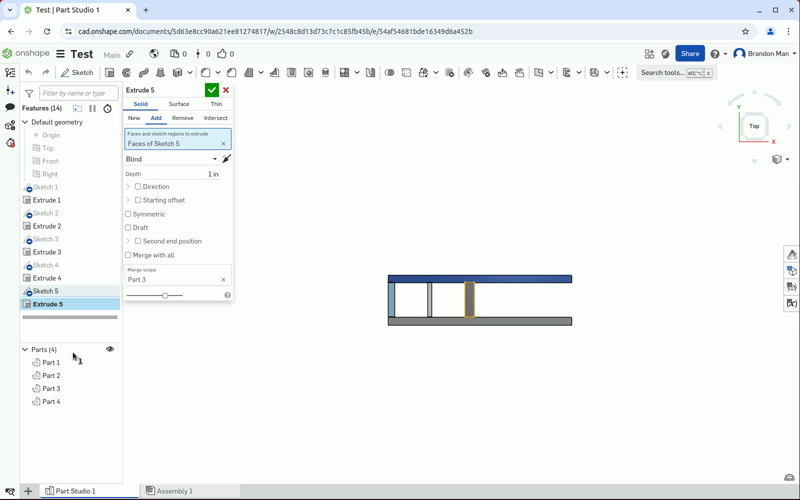
mouse_move(143, 106)
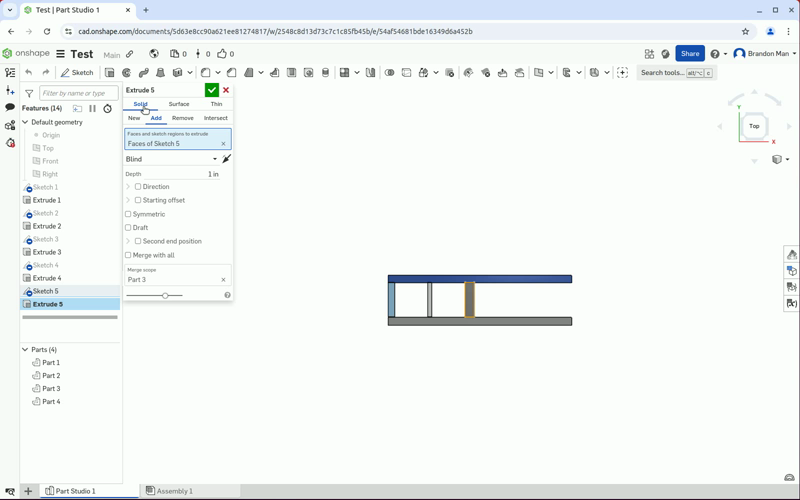
click(143, 106)
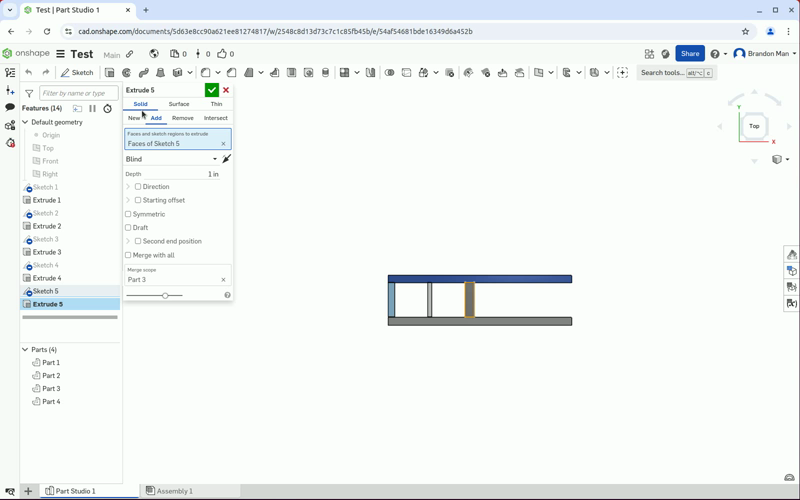
mouse_move(137, 120)
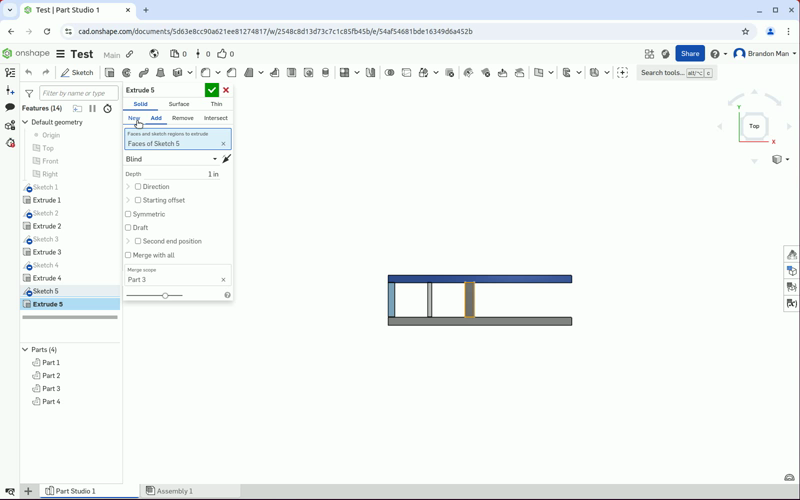
click(137, 120)
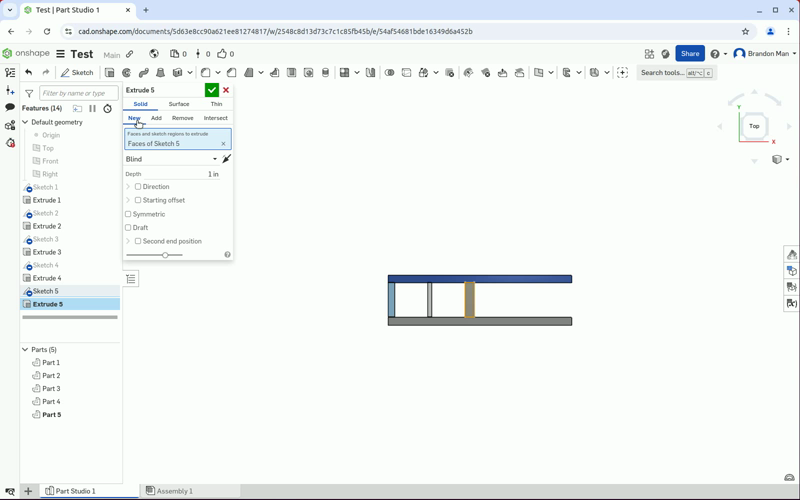
key(tab, 4)
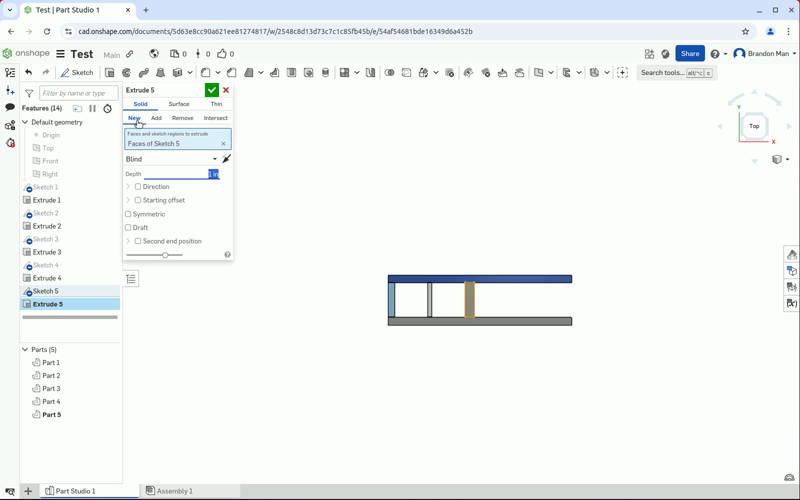
text(3.37)
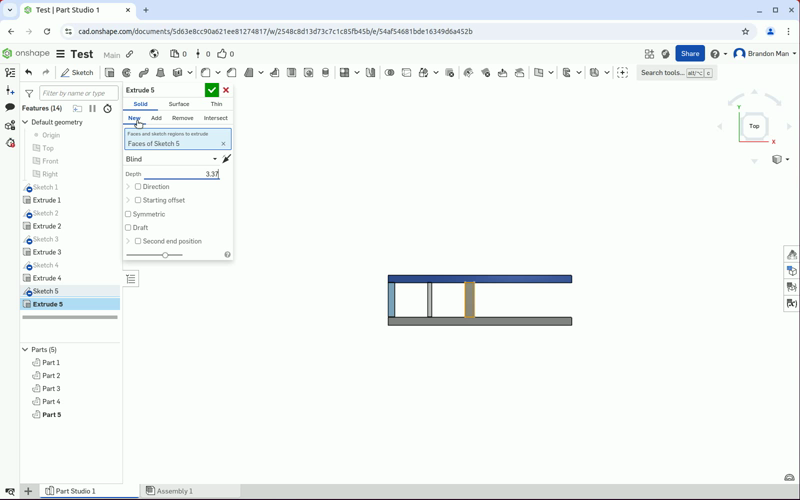
key(enter)
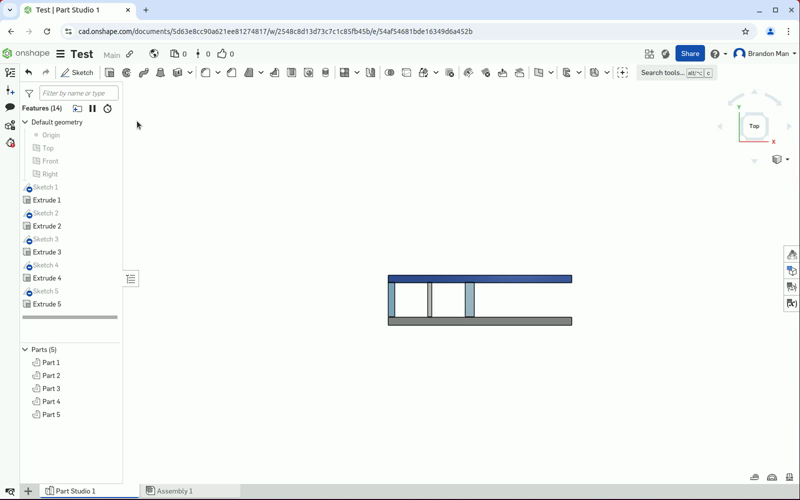
key(shift+h)
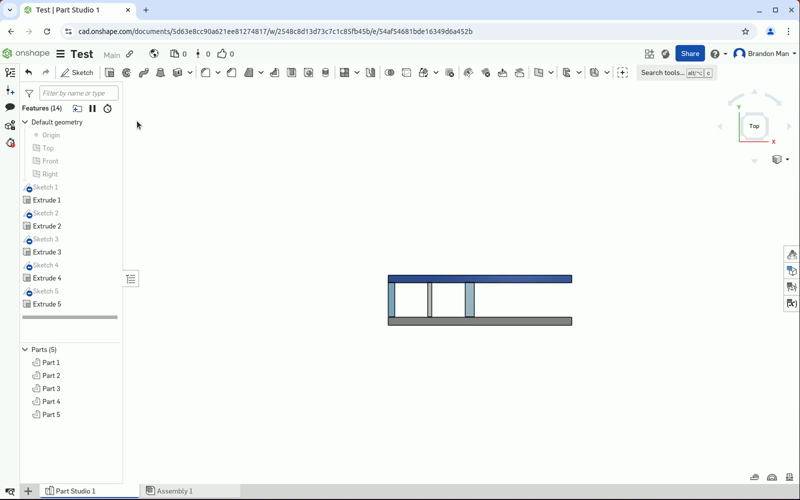
key(shift+h)
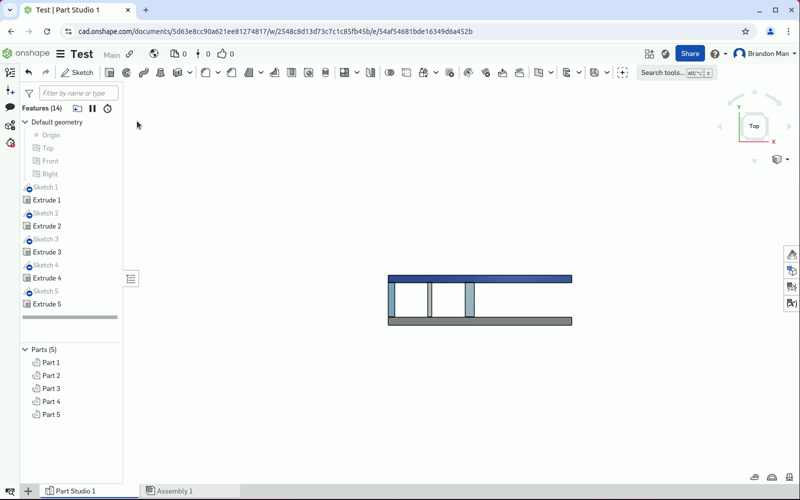
mouse_move(73, 189)
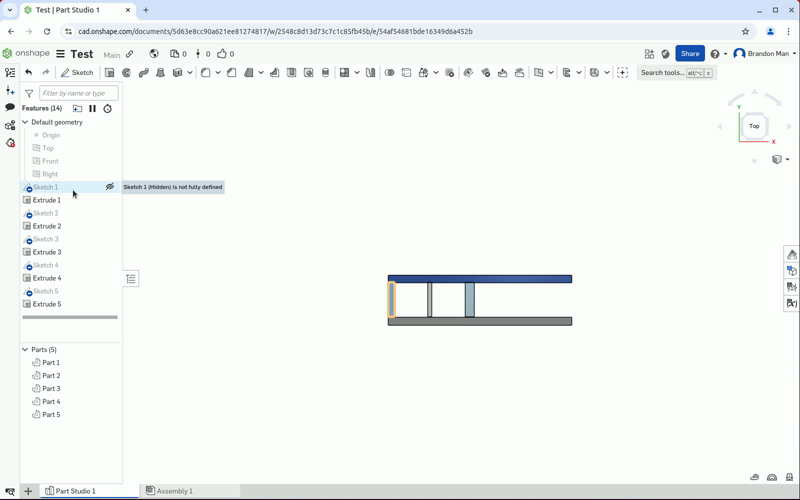
click(73, 189)
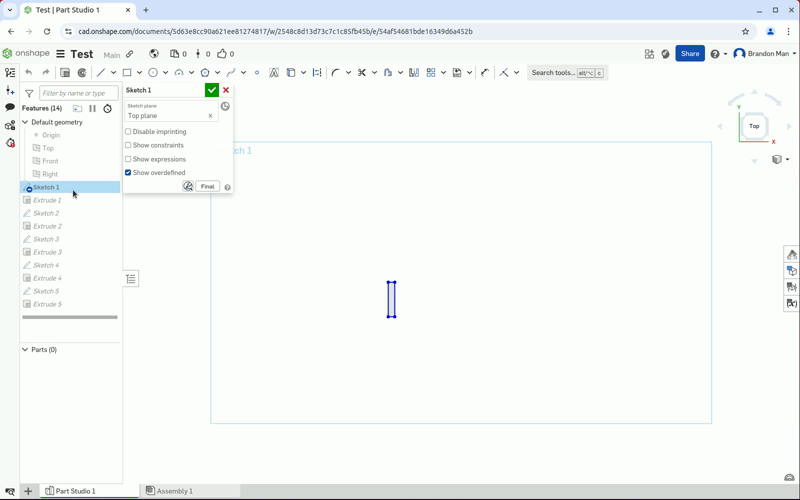
mouse_move(229, 92)
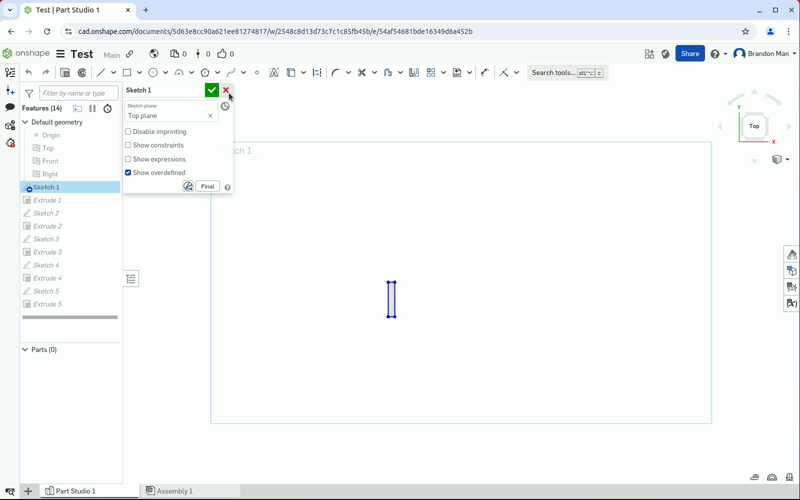
click(229, 92)
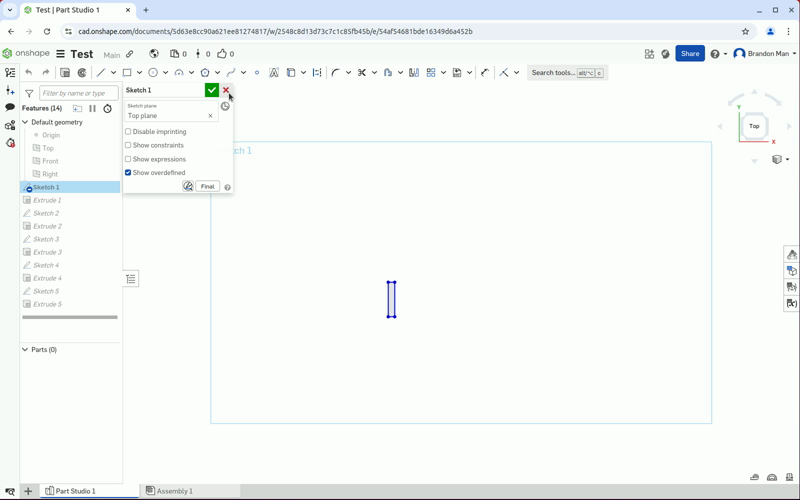
key(shift+s)
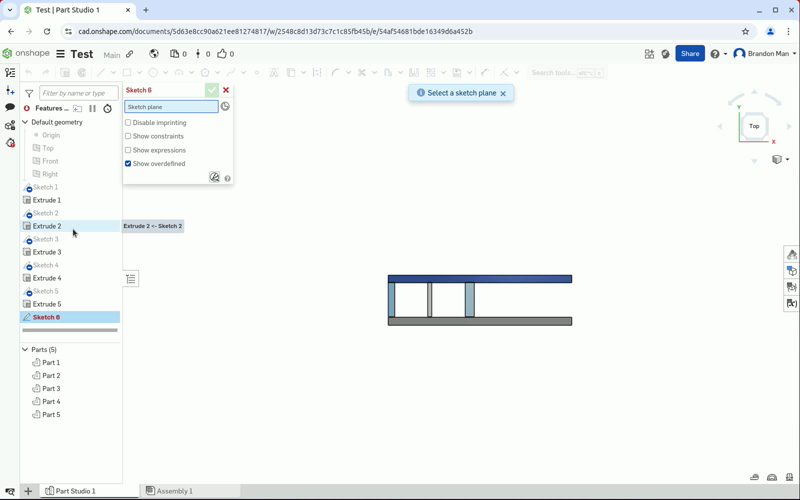
scroll(3)
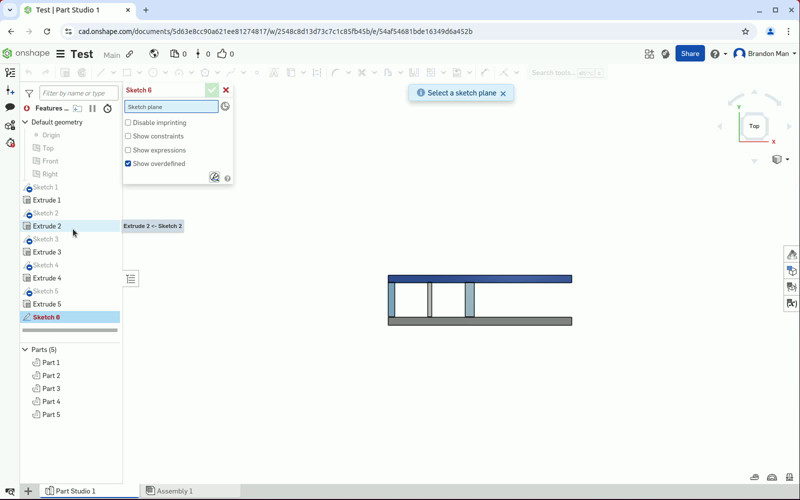
mouse_move(73, 150)
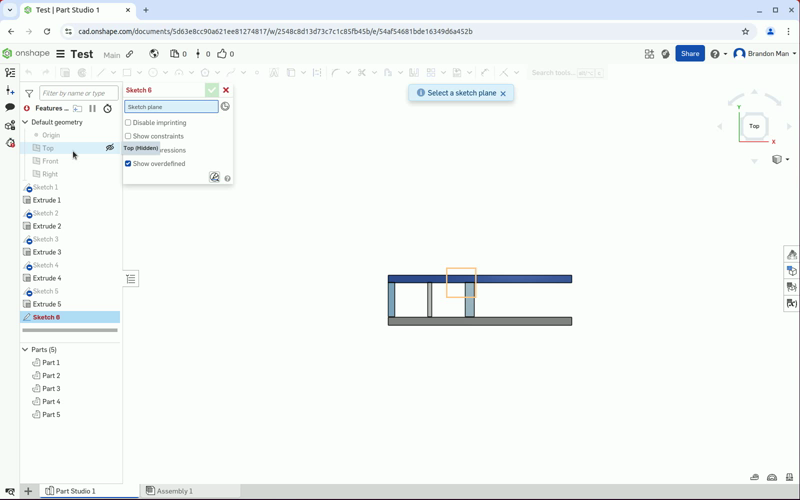
click(73, 150)
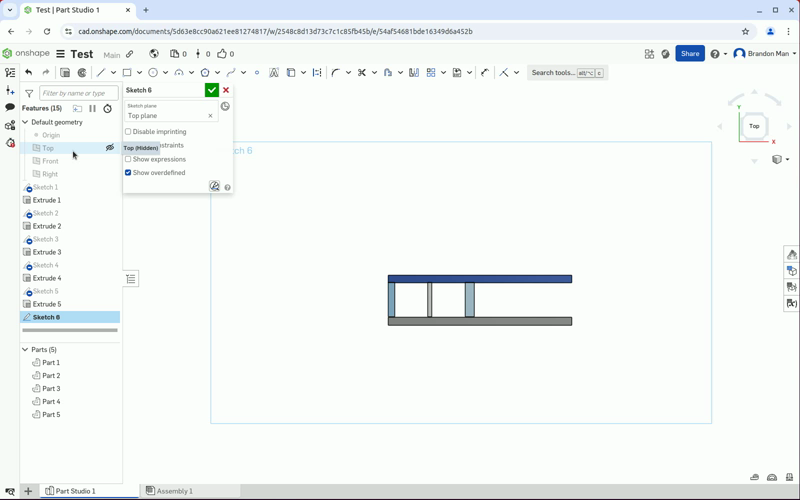
mouse_move(73, 352)
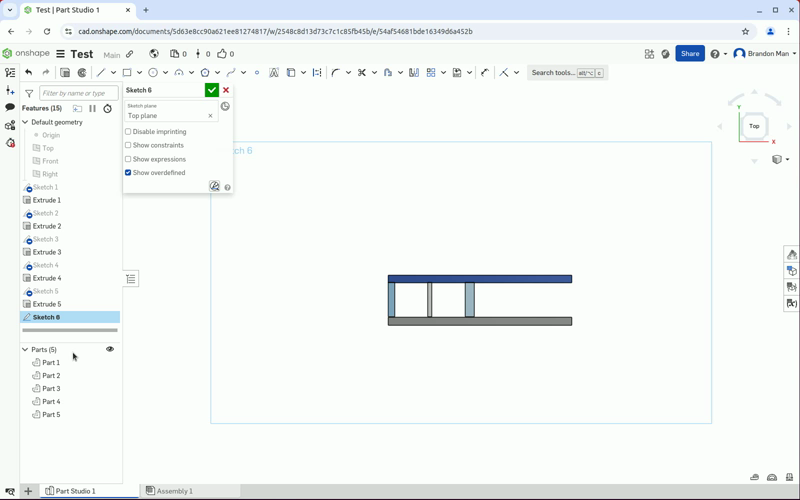
key(y)
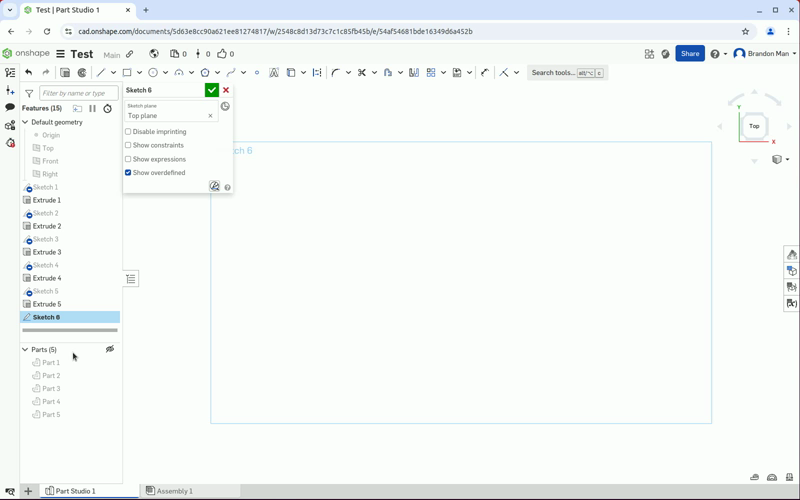
key(l)
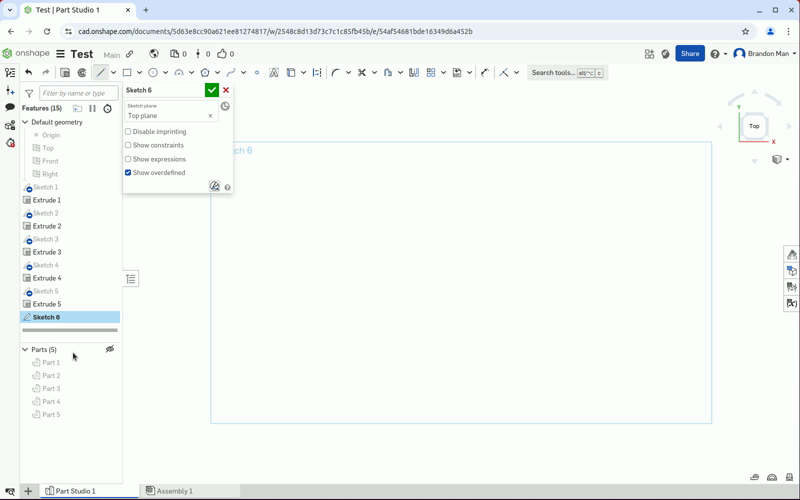
key_down(shift)
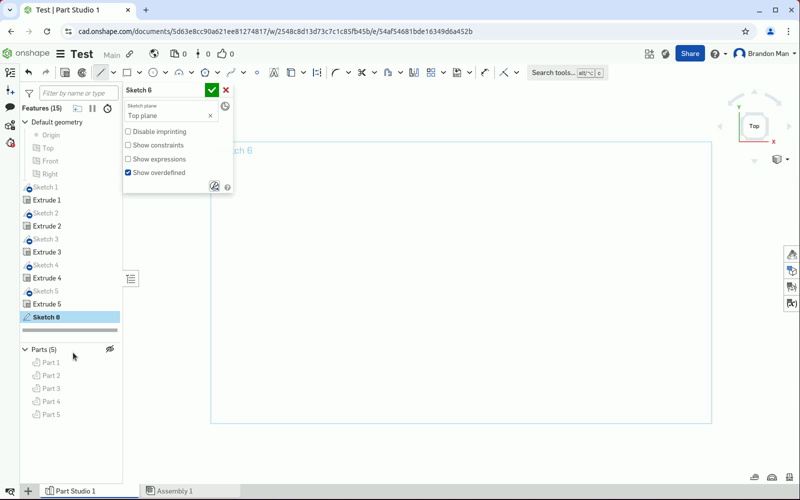
mouse_move(560, 316)
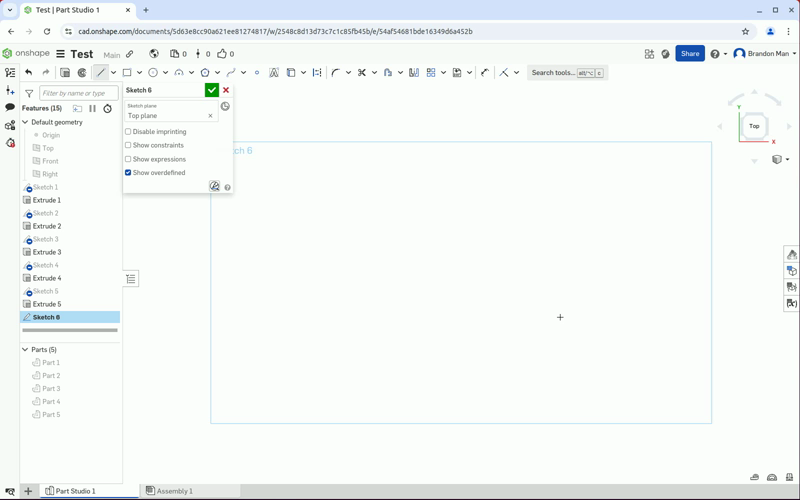
click(560, 316)
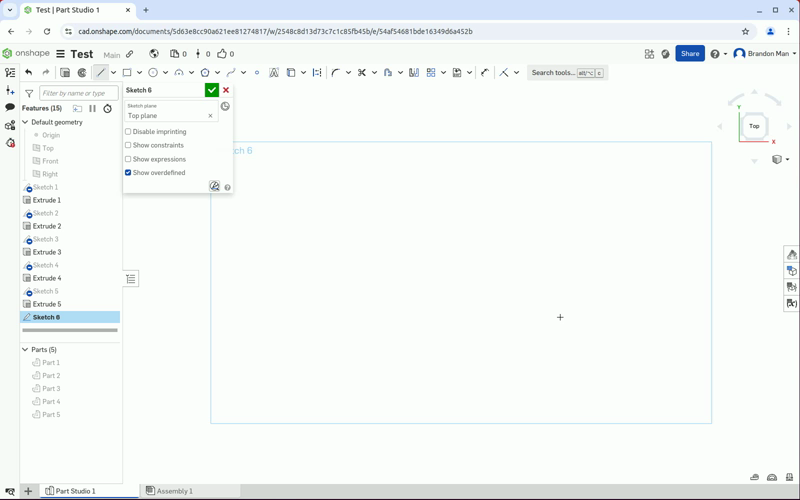
key_up(shift)
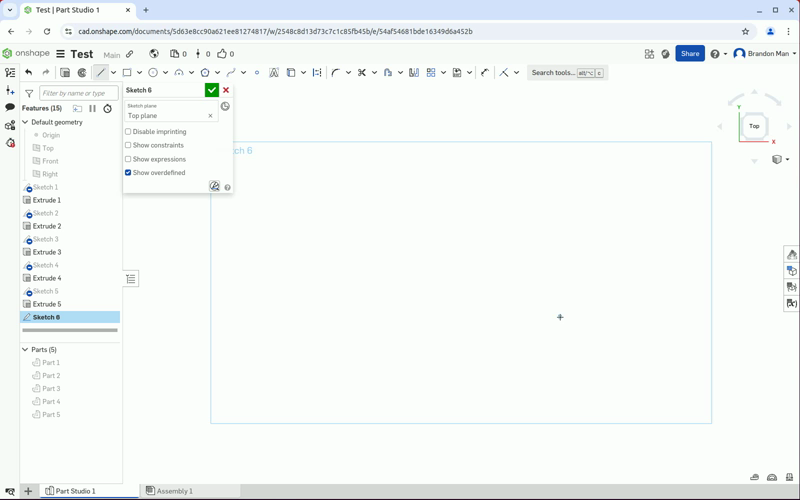
key_down(shift)
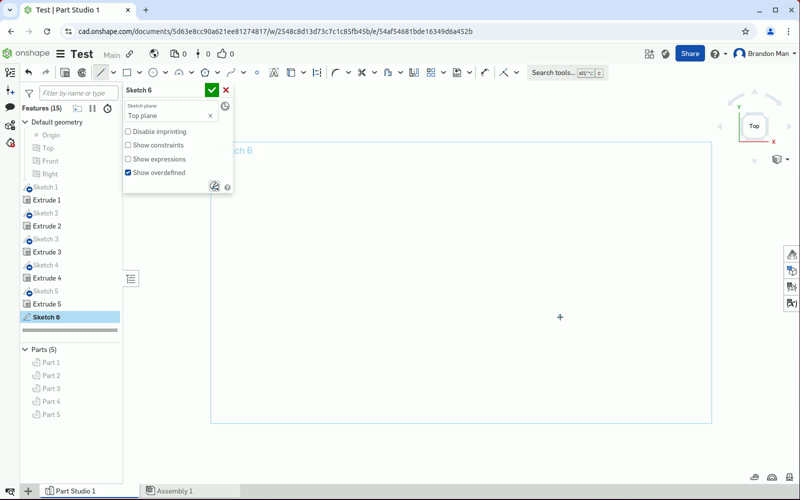
mouse_move(589, 316)
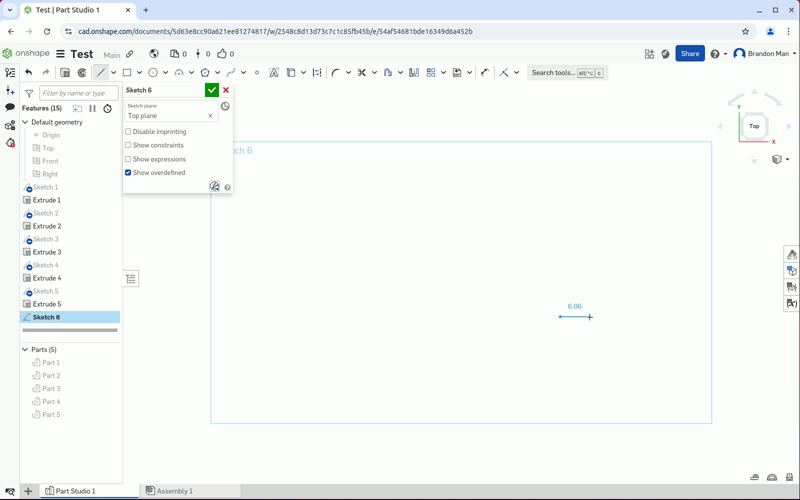
mouse_move(573, 316)
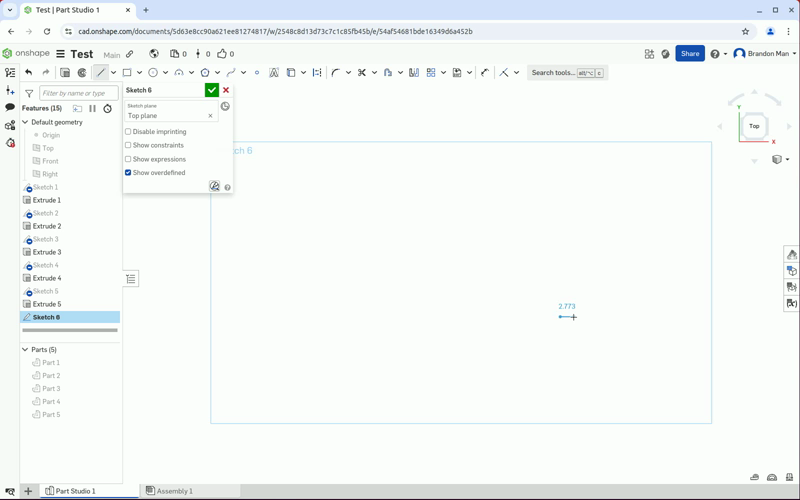
click(573, 316)
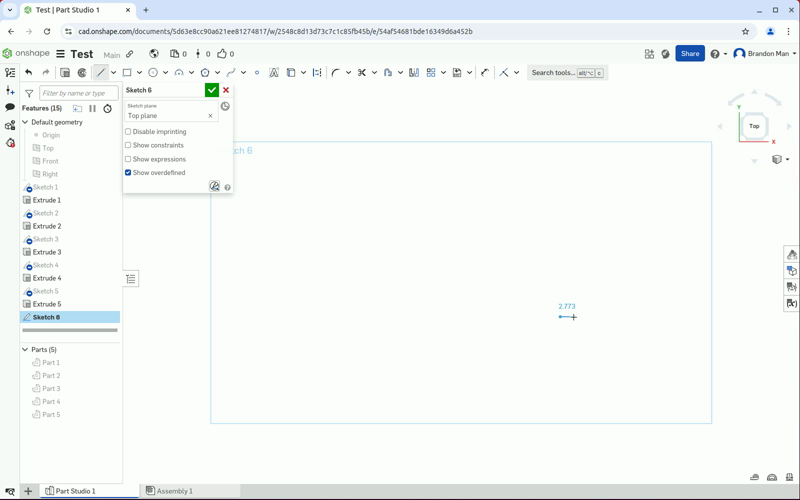
key_up(shift)
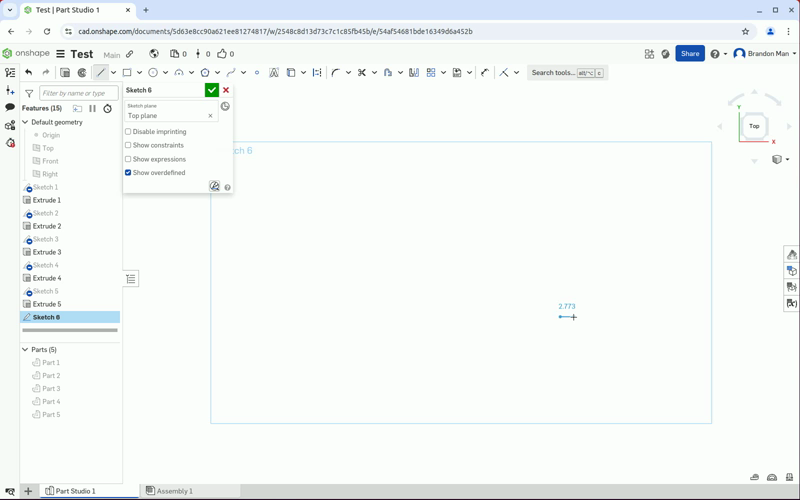
key_down(shift)
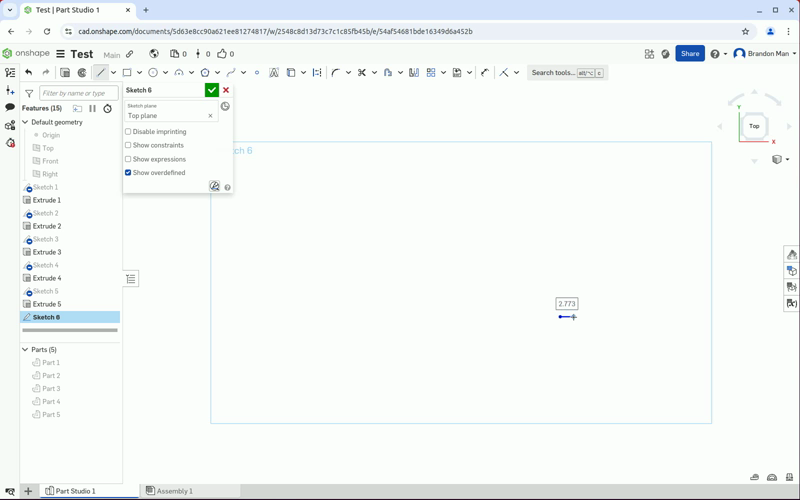
mouse_move(589, 316)
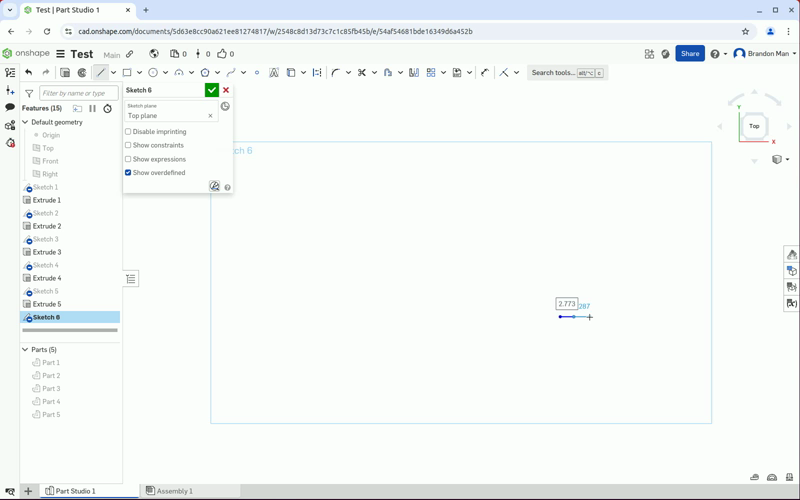
mouse_move(573, 282)
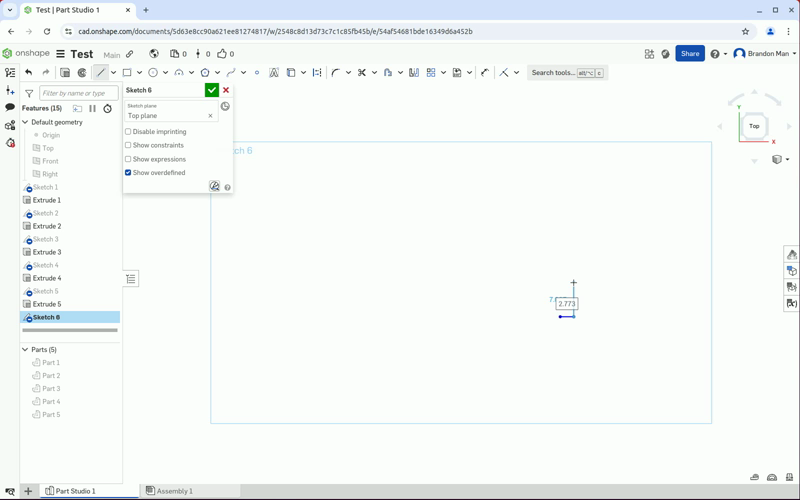
click(573, 282)
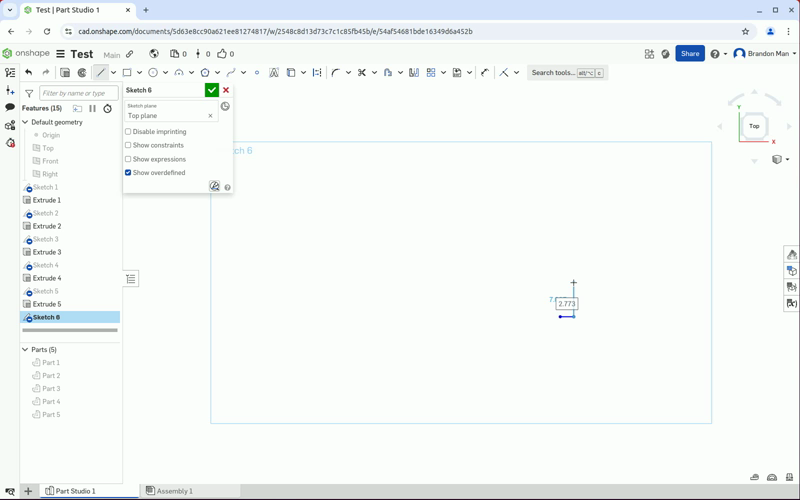
key_up(shift)
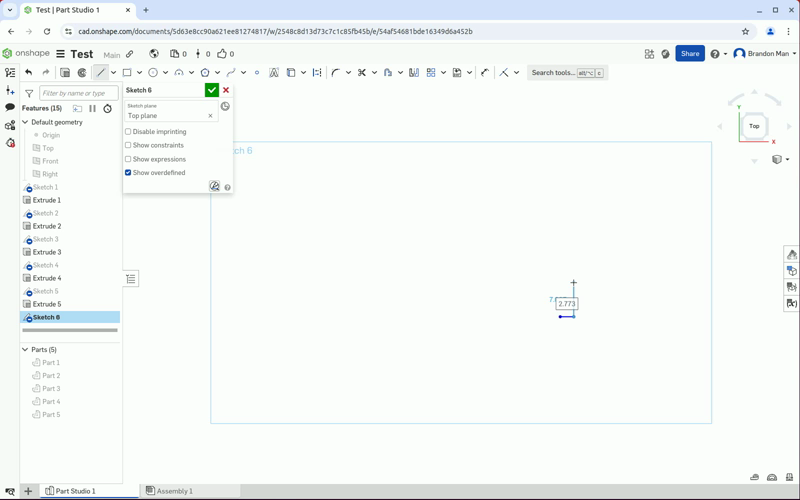
key_down(shift)
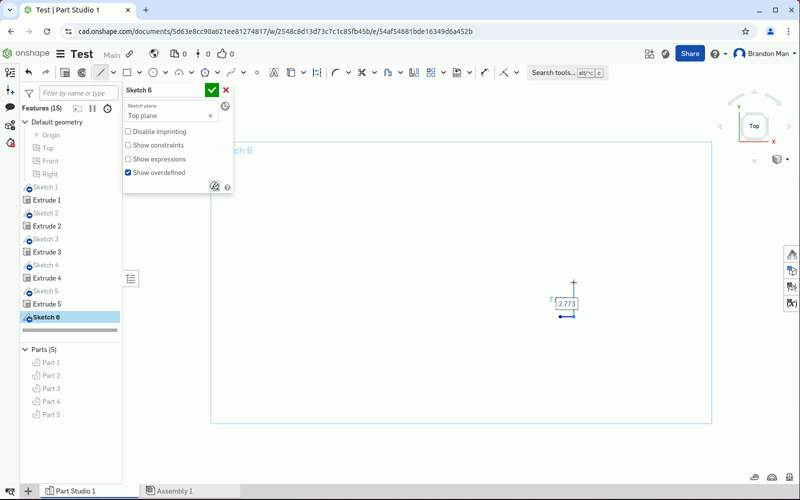
mouse_move(589, 282)
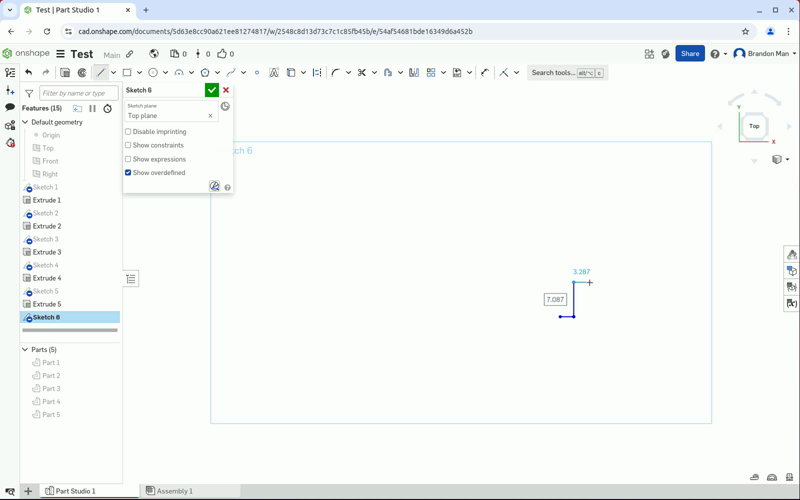
mouse_move(560, 282)
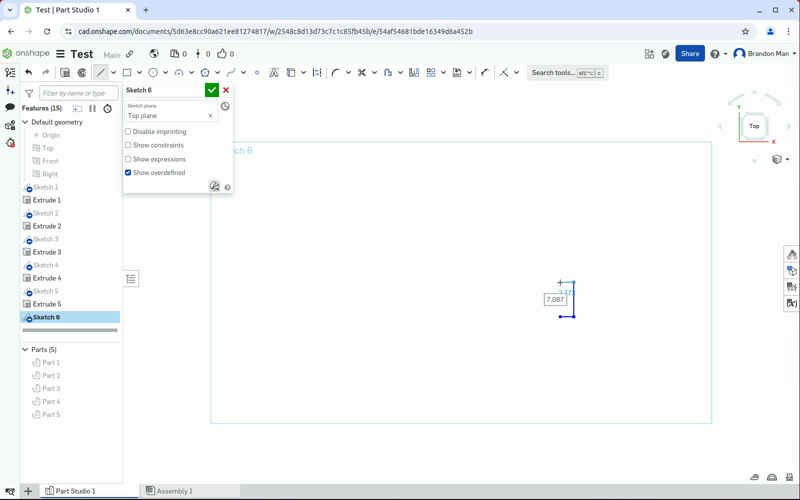
click(560, 282)
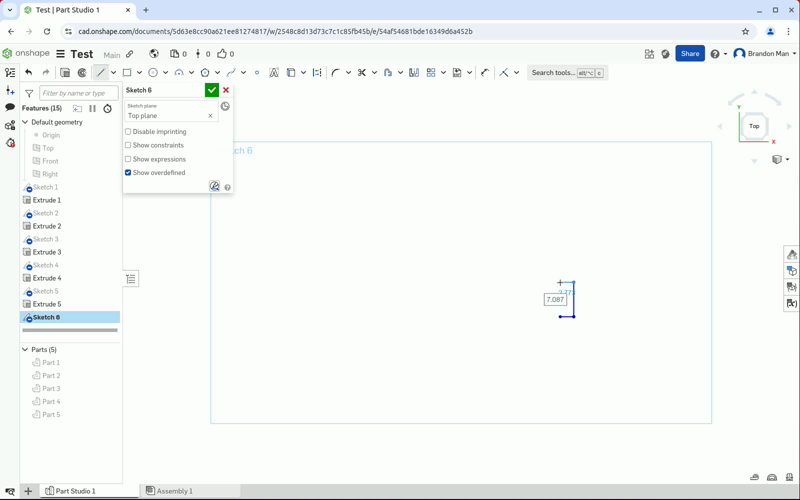
key_up(shift)
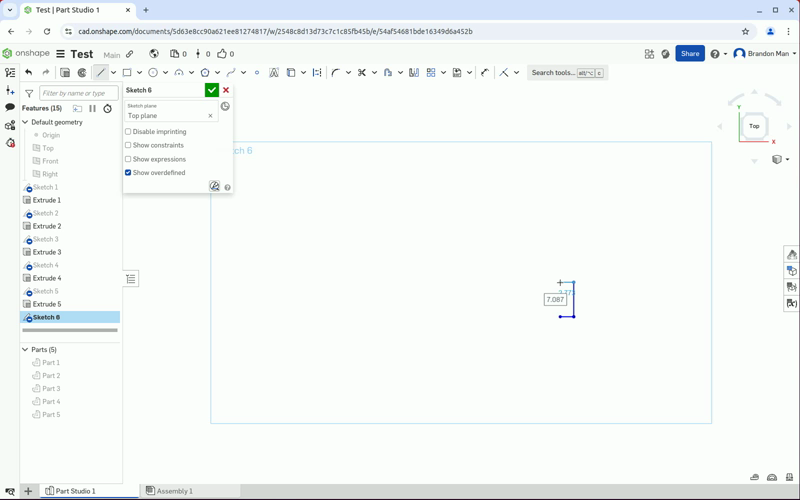
mouse_move(589, 282)
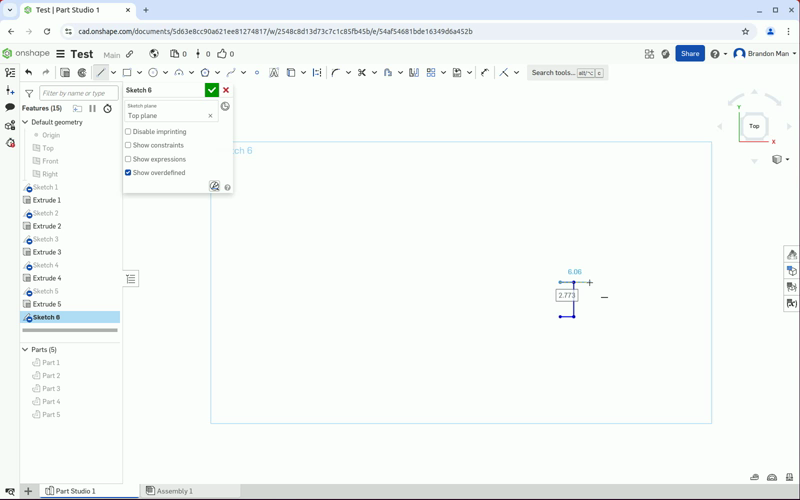
key_down(shift)
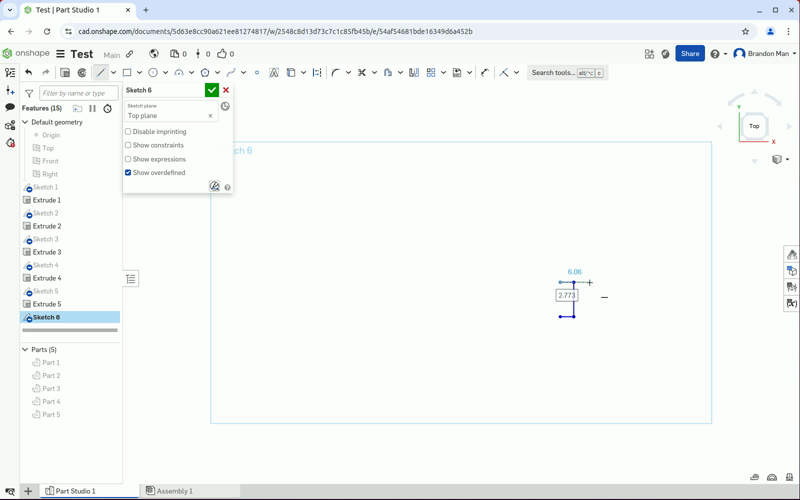
mouse_move(560, 316)
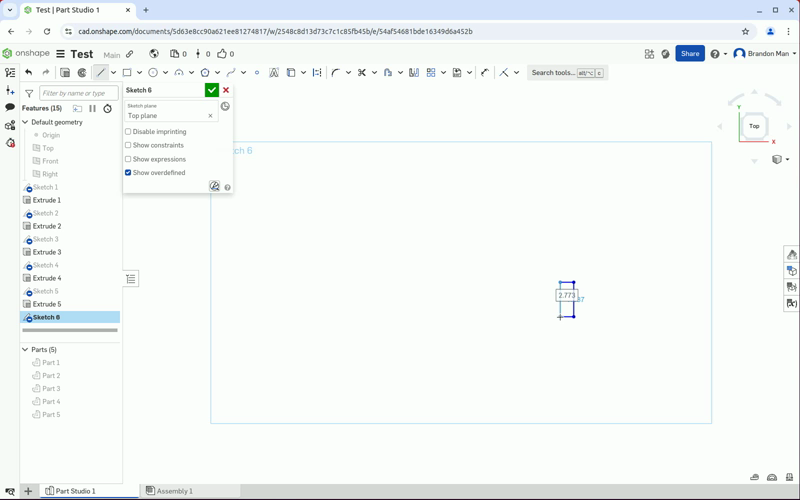
key_up(shift)
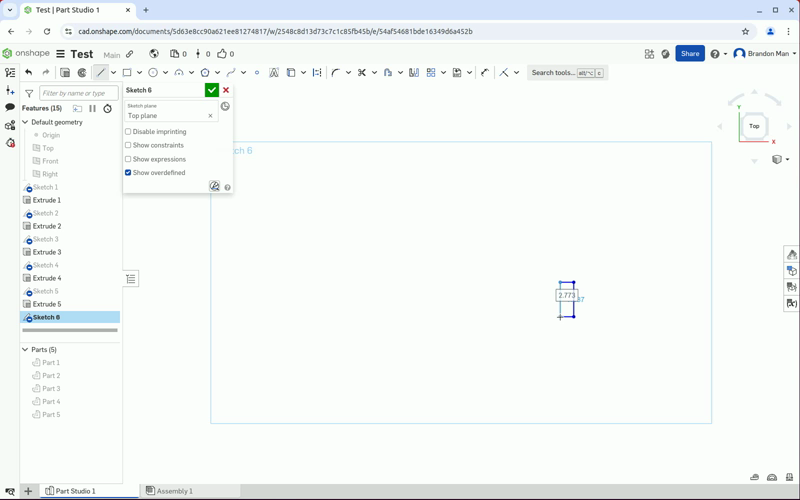
click(560, 316)
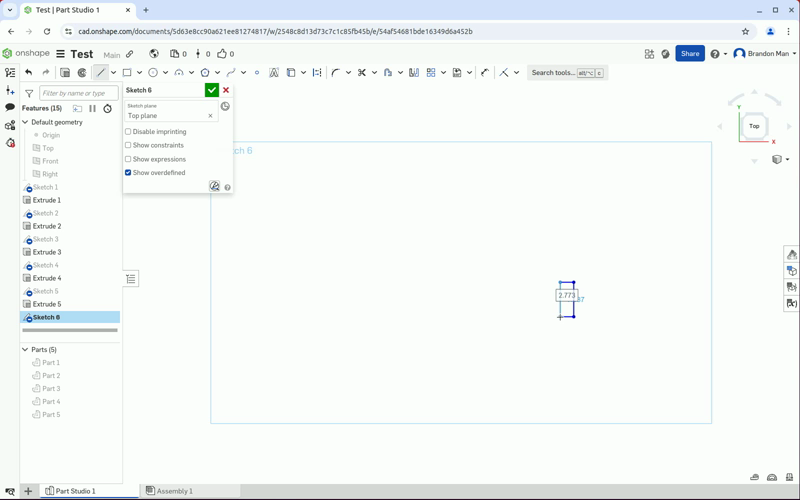
key(esc)
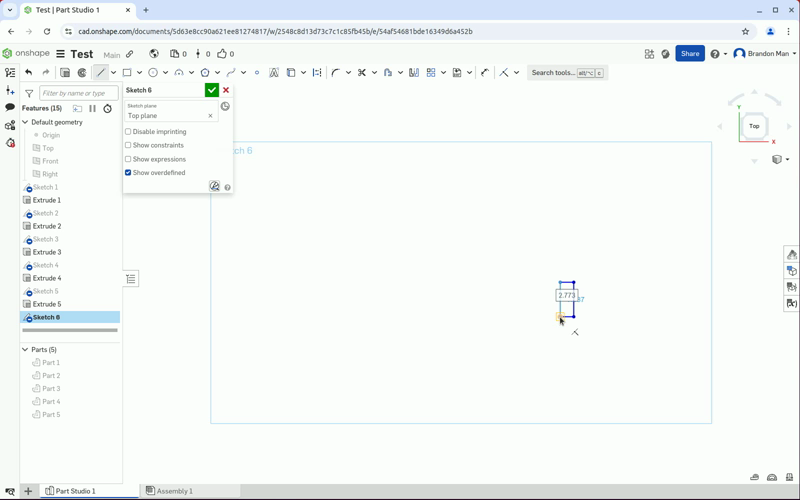
mouse_move(561, 314)
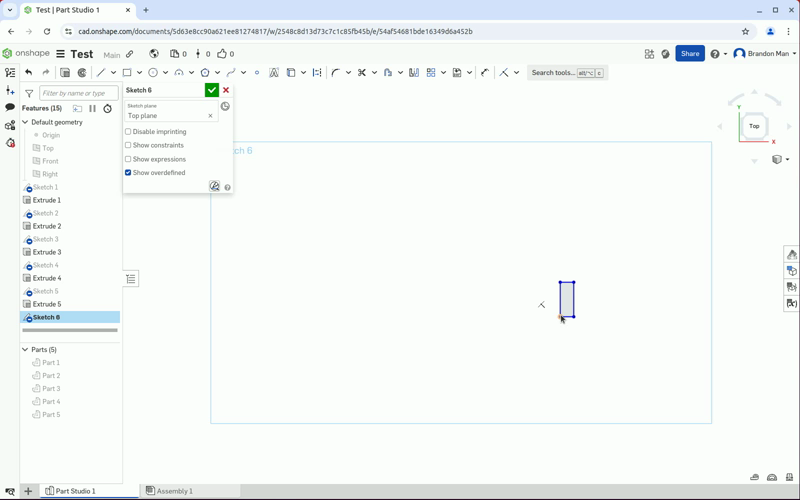
scroll(6)
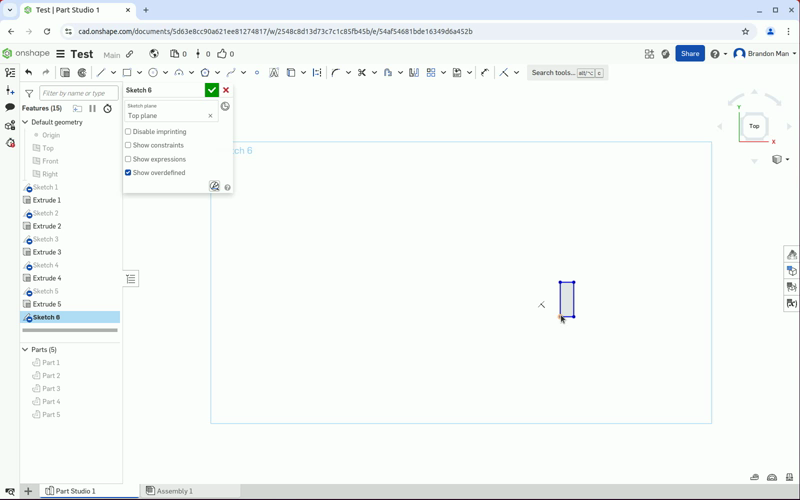
scroll(6)
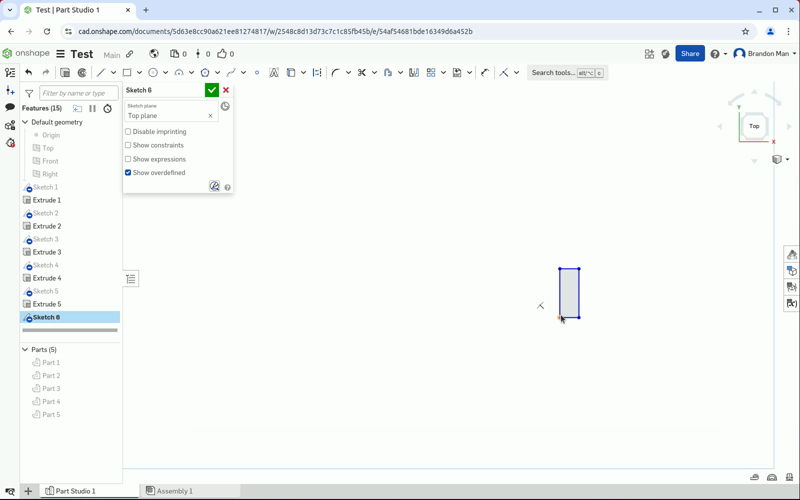
scroll(6)
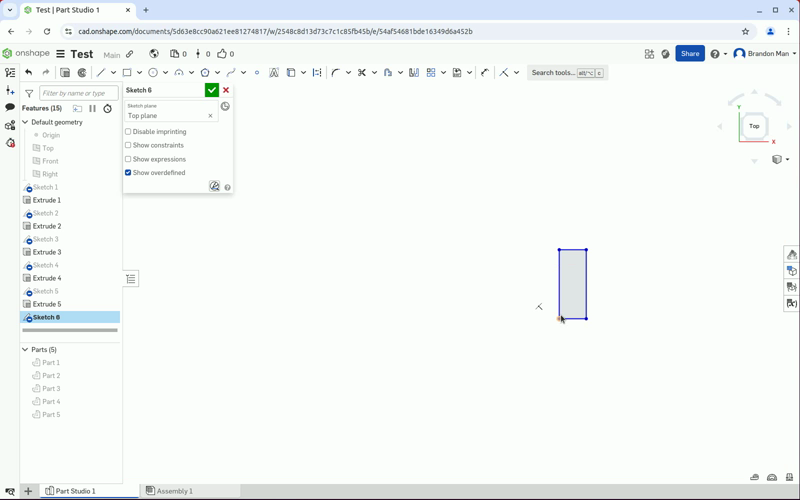
scroll(6)
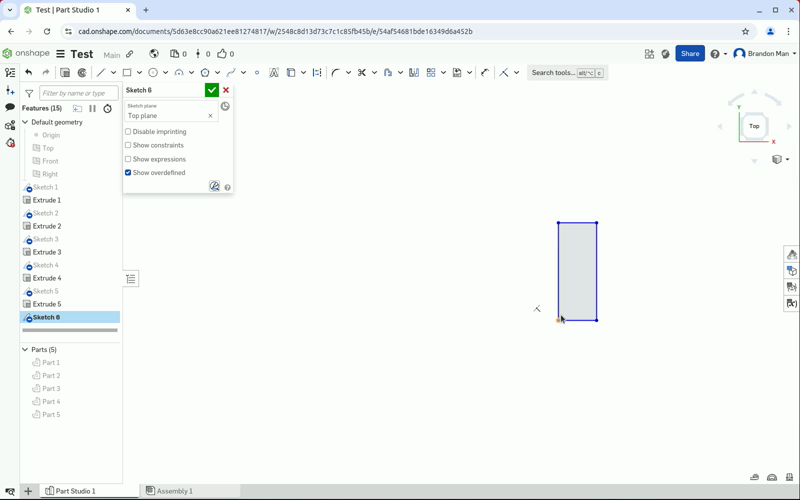
scroll(6)
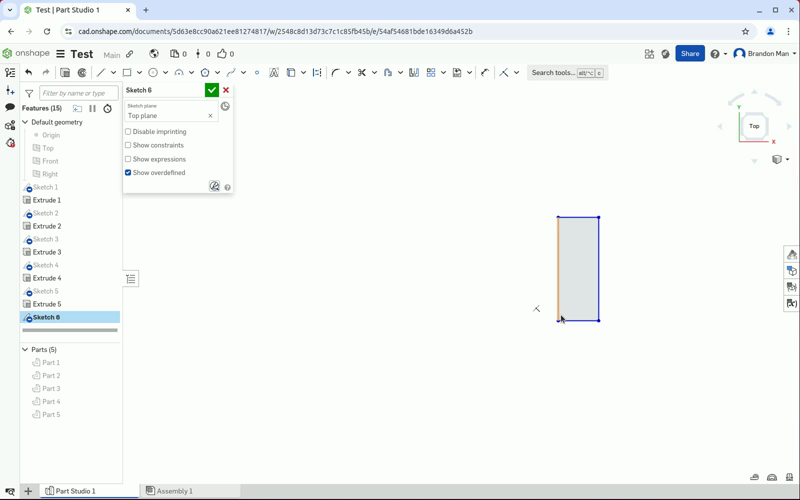
scroll(6)
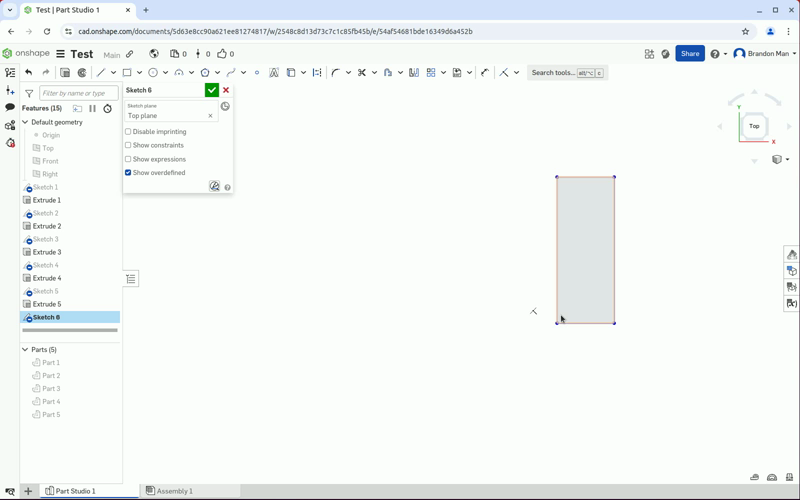
scroll(6)
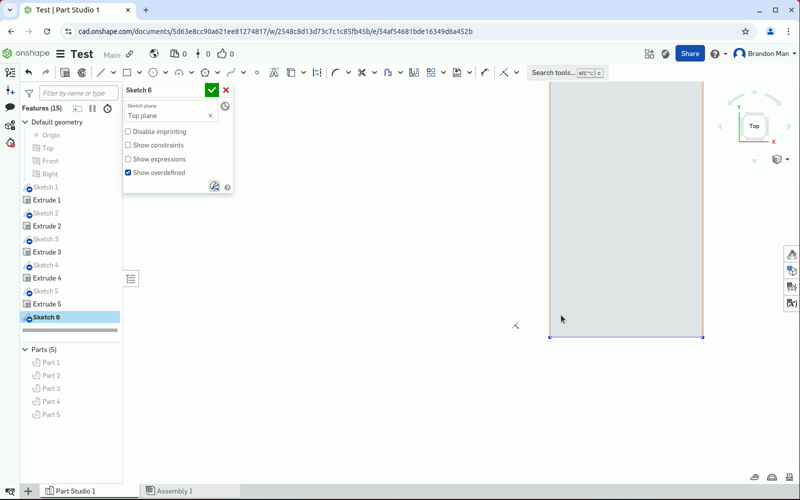
click(561, 314)
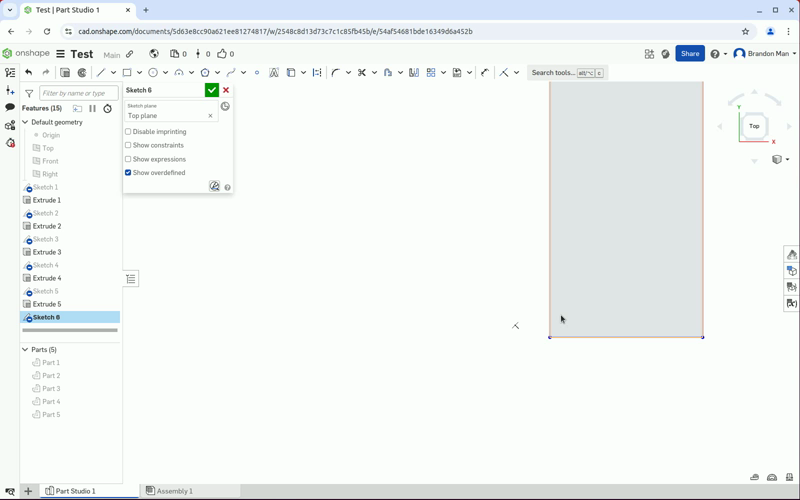
scroll(-6)
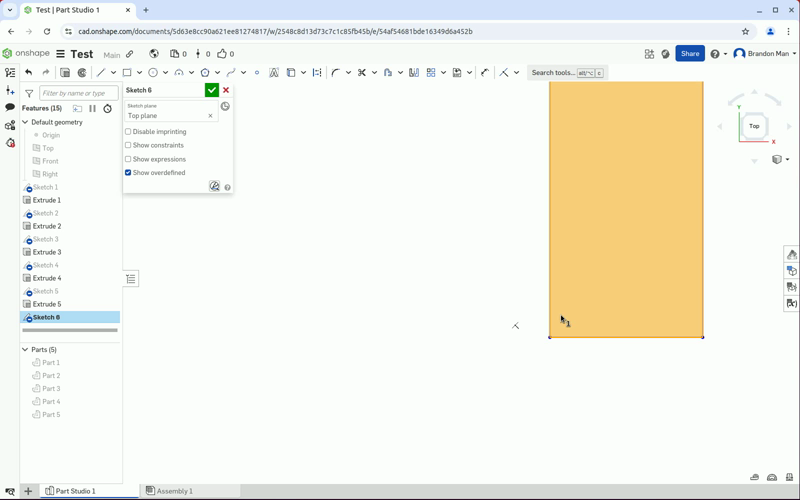
scroll(-6)
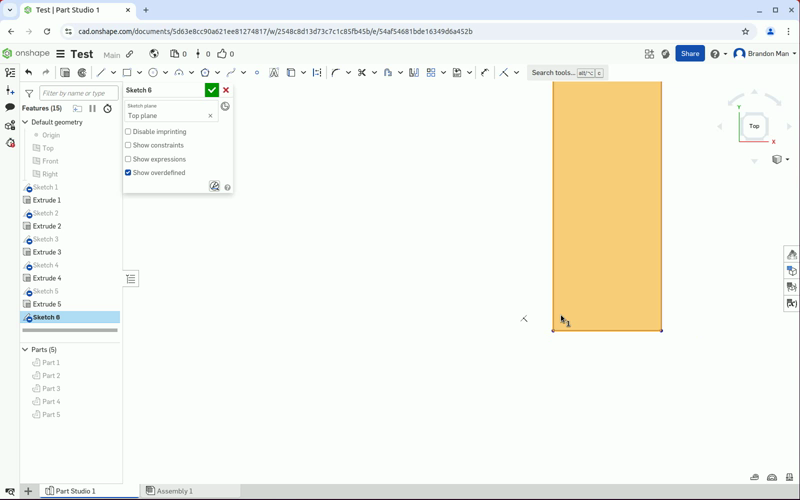
scroll(-6)
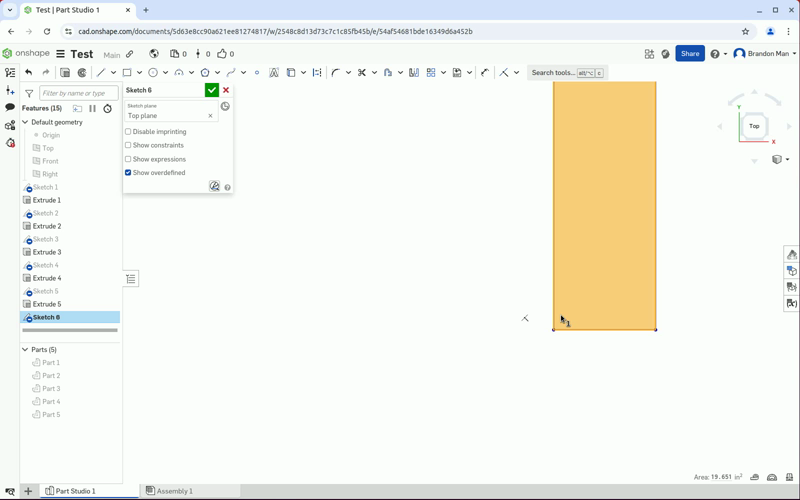
scroll(-6)
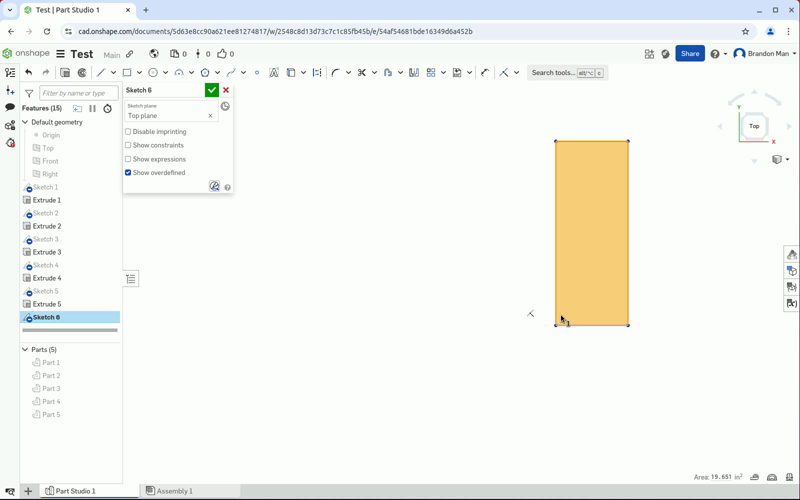
scroll(-6)
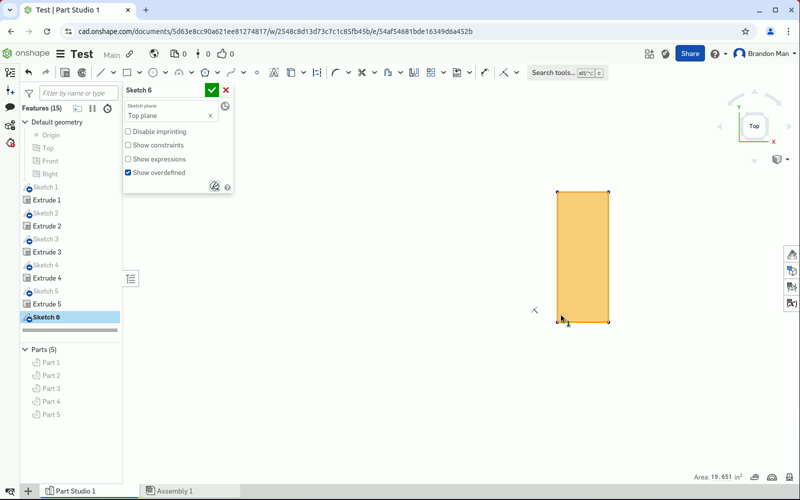
scroll(-6)
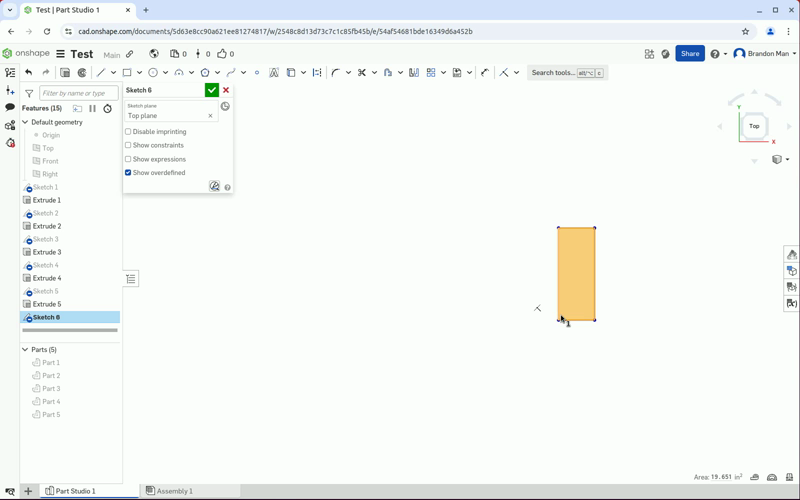
scroll(-6)
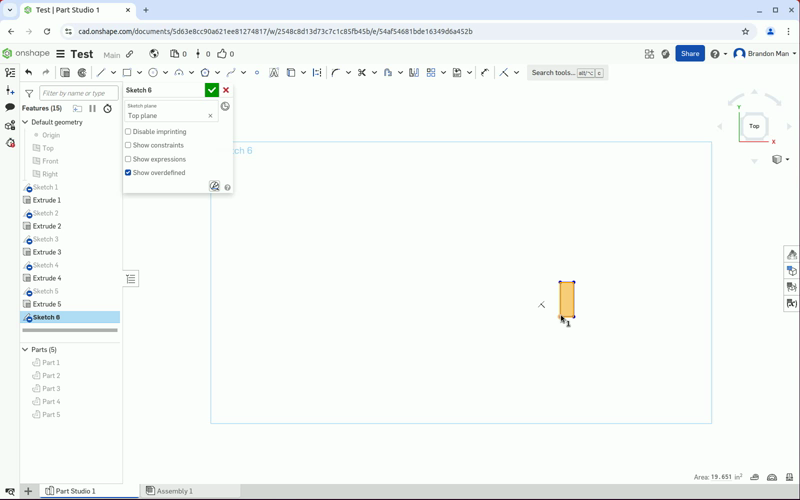
mouse_move(73, 352)
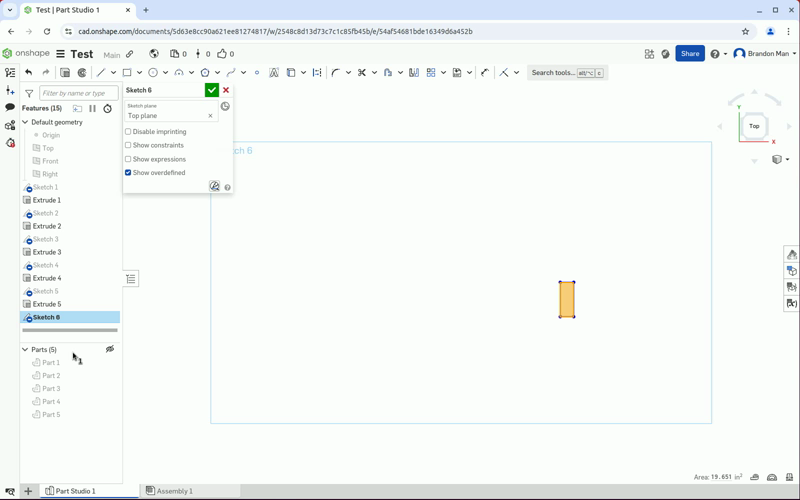
key(shift+y)
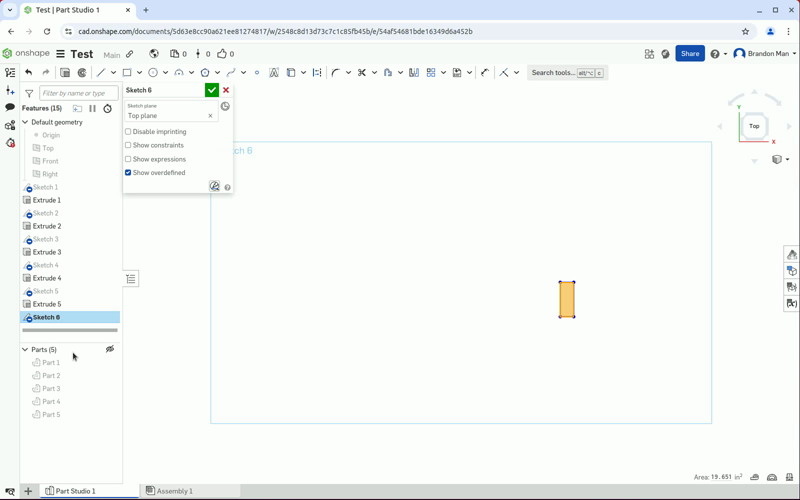
key(shift+e)
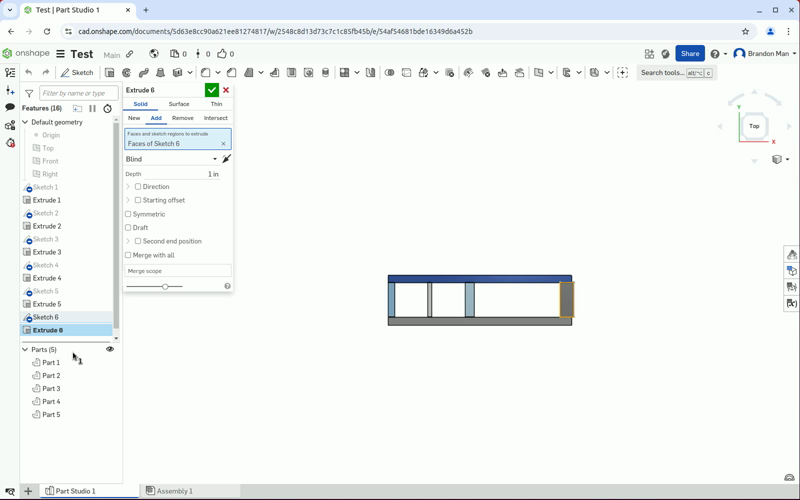
mouse_move(143, 106)
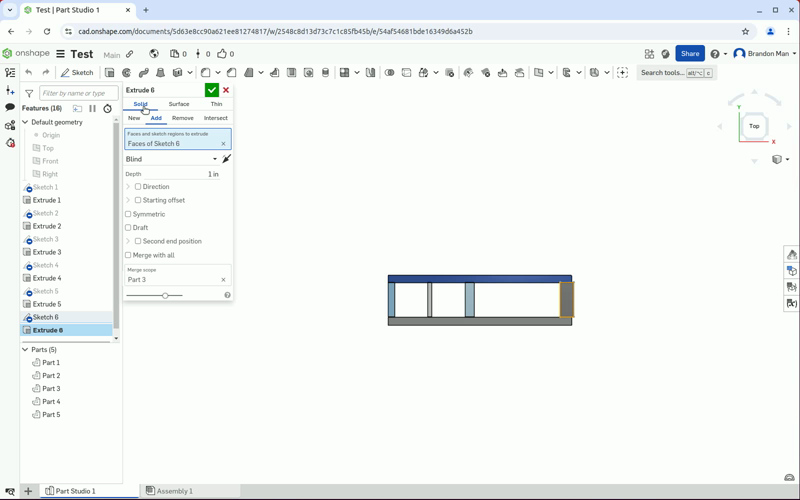
click(143, 106)
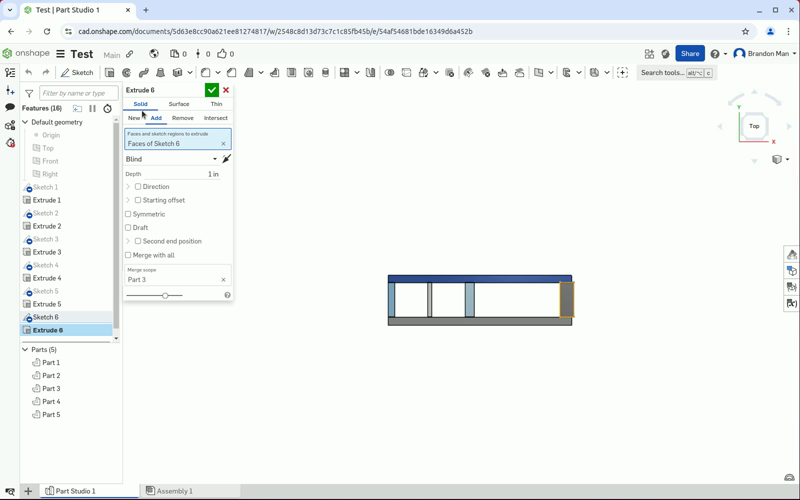
mouse_move(137, 120)
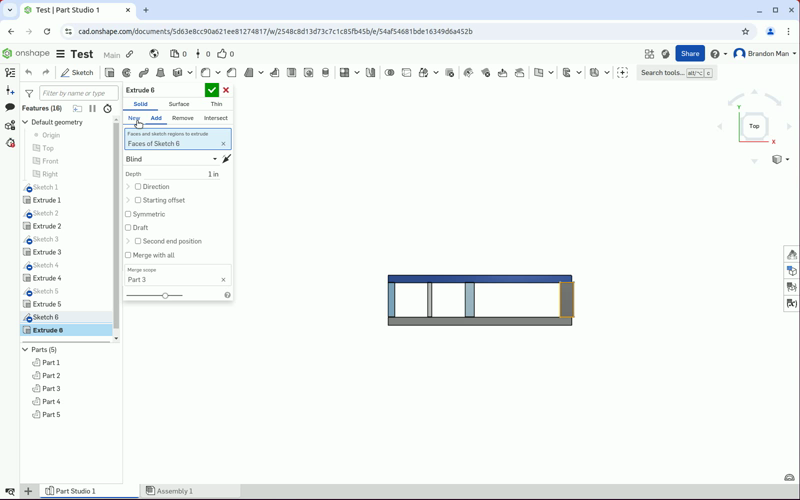
click(137, 120)
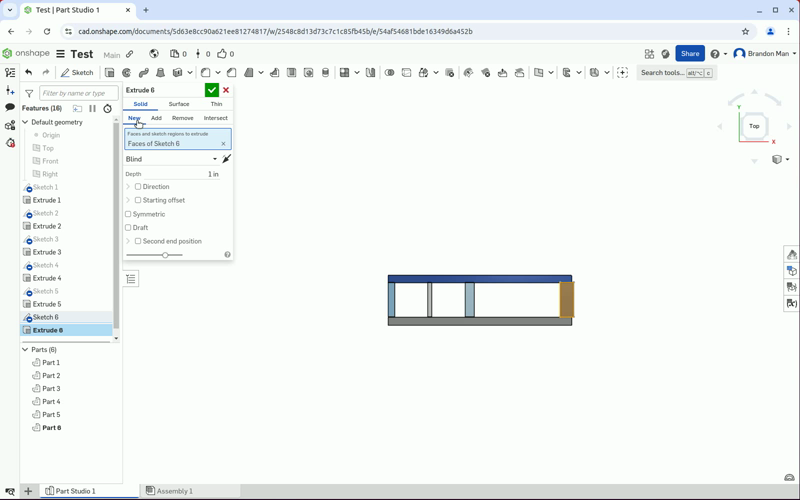
key(tab, 4)
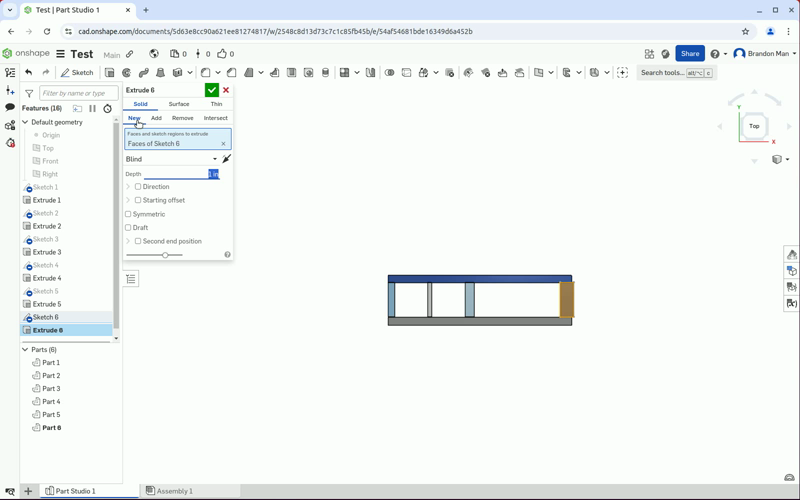
text(3.37)
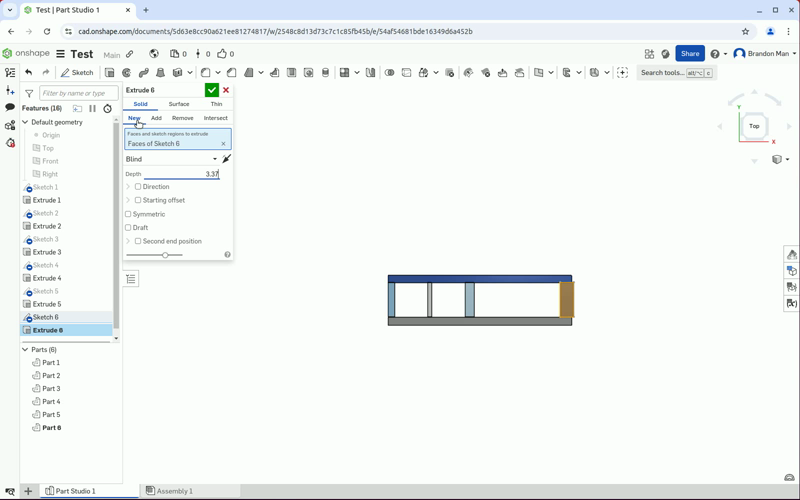
key(enter)
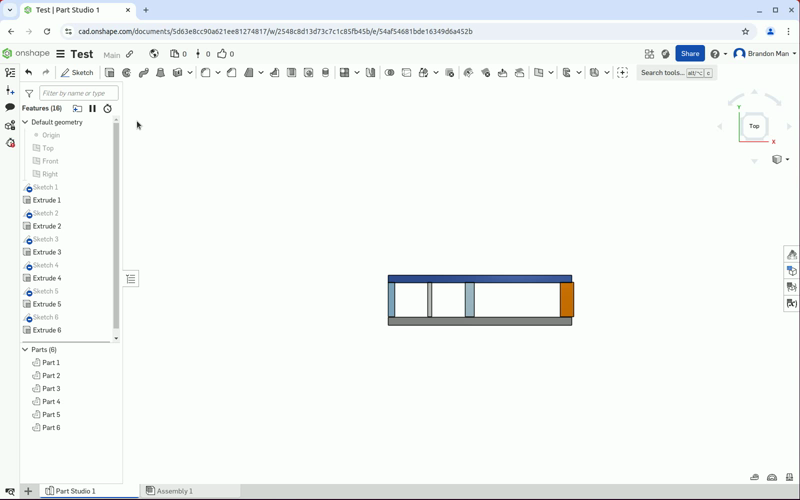
key(shift+h)
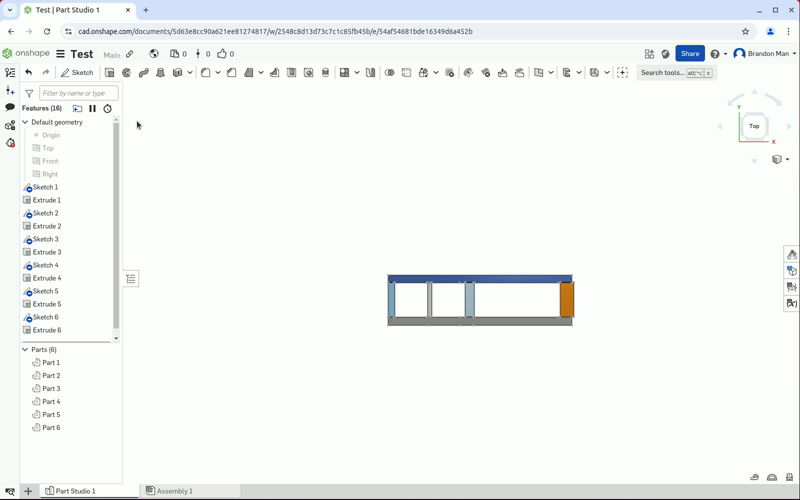
key(shift+h)
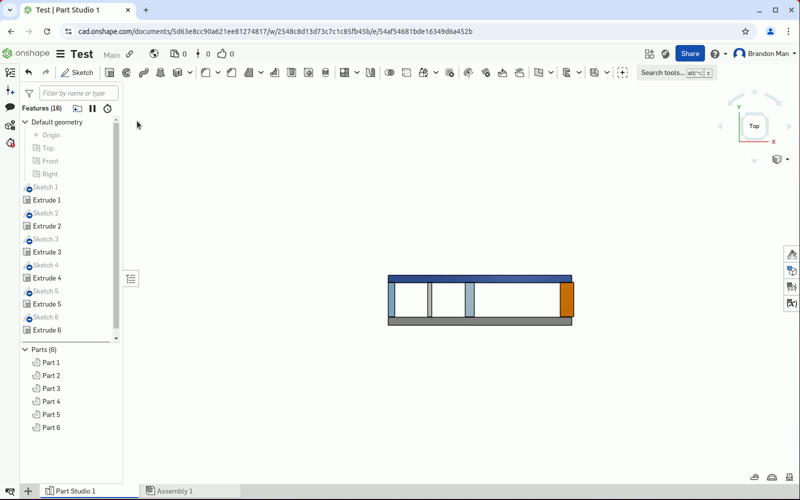
mouse_move(69, 189)
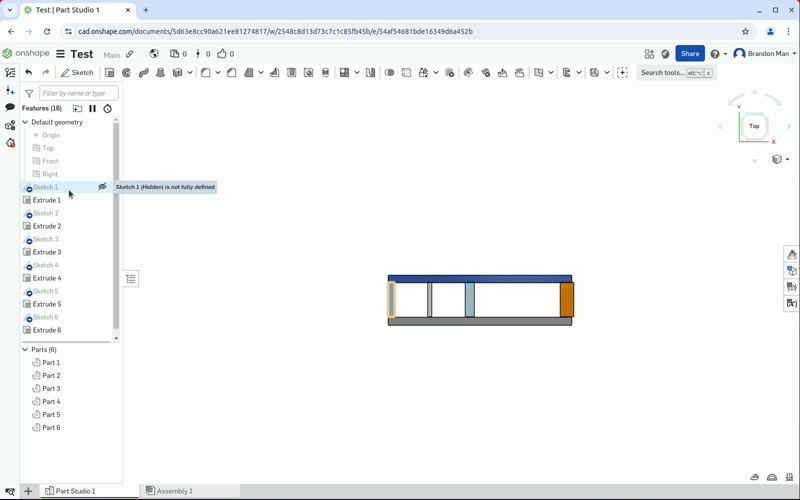
click(69, 189)
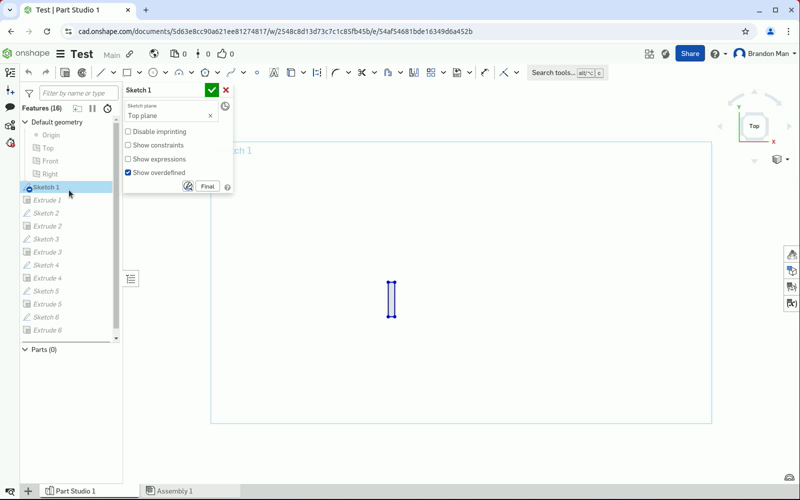
mouse_move(229, 92)
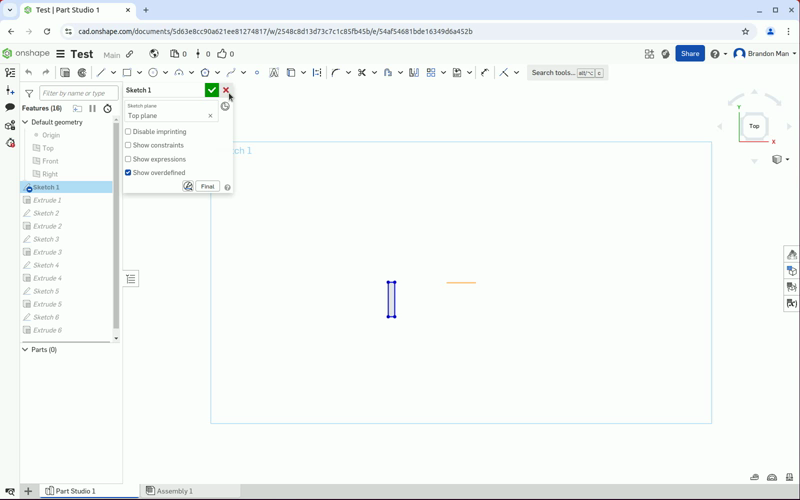
click(229, 92)
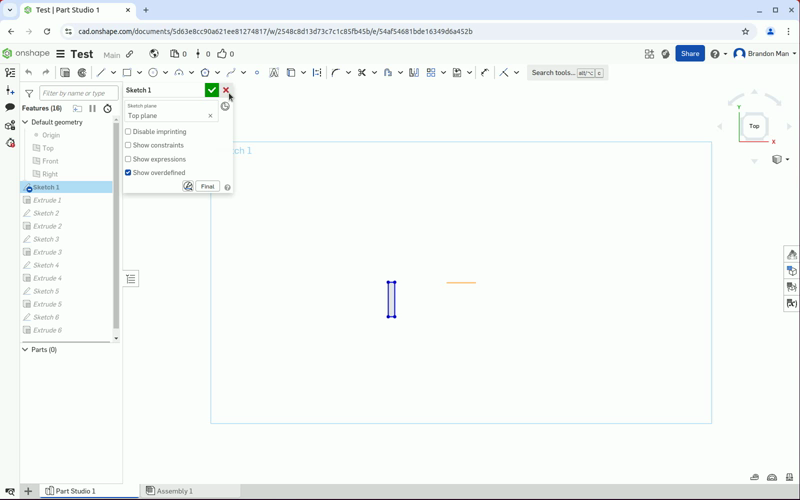
key(shift+s)
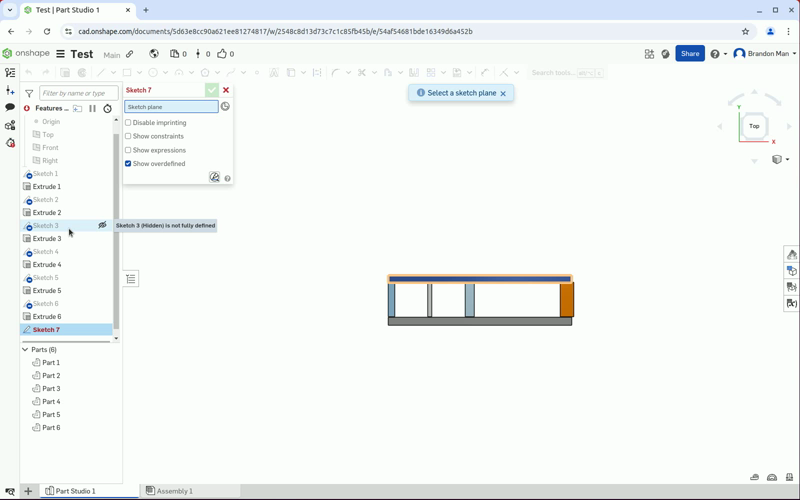
scroll(3)
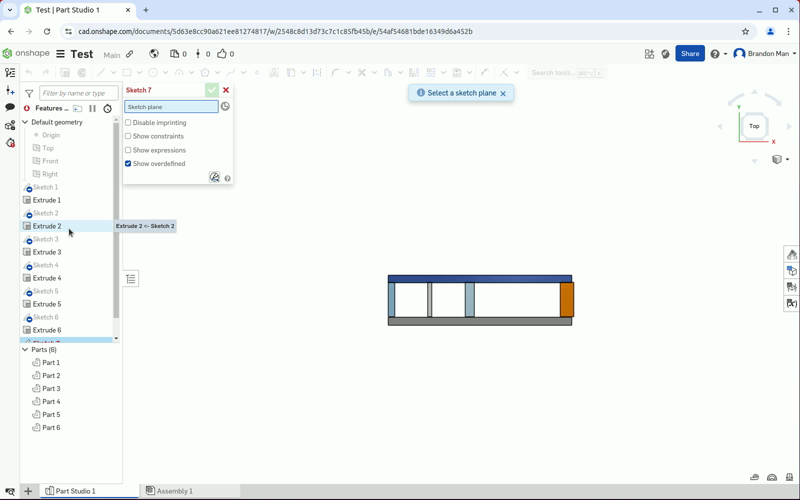
mouse_move(69, 150)
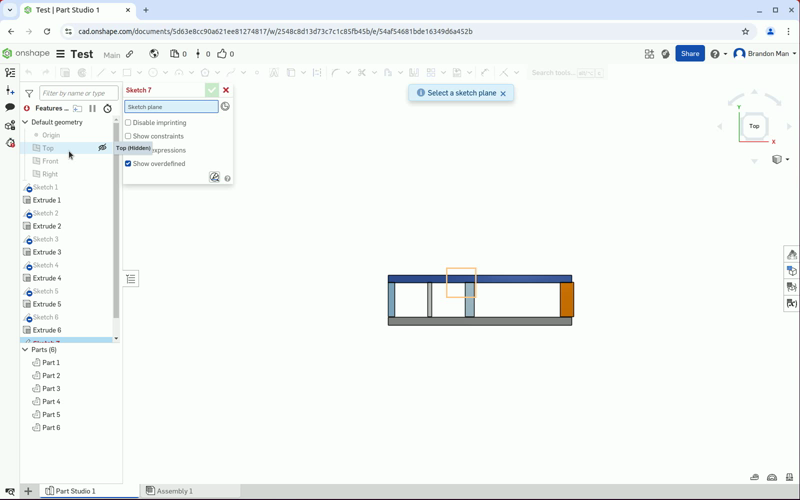
click(69, 150)
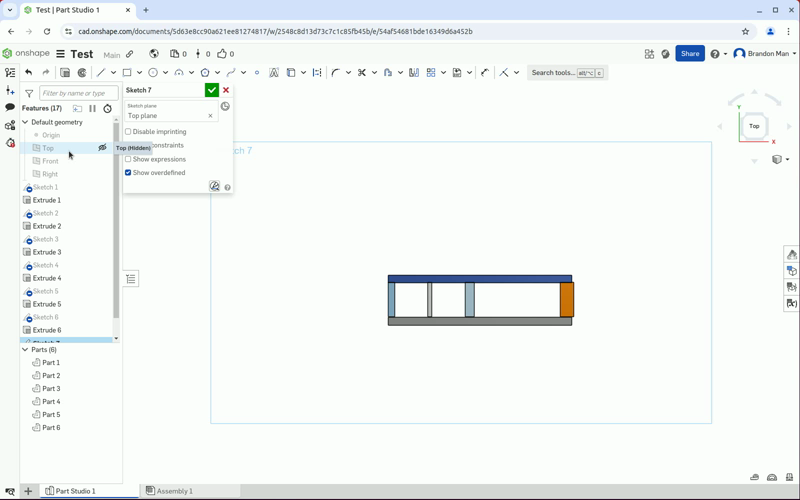
mouse_move(73, 352)
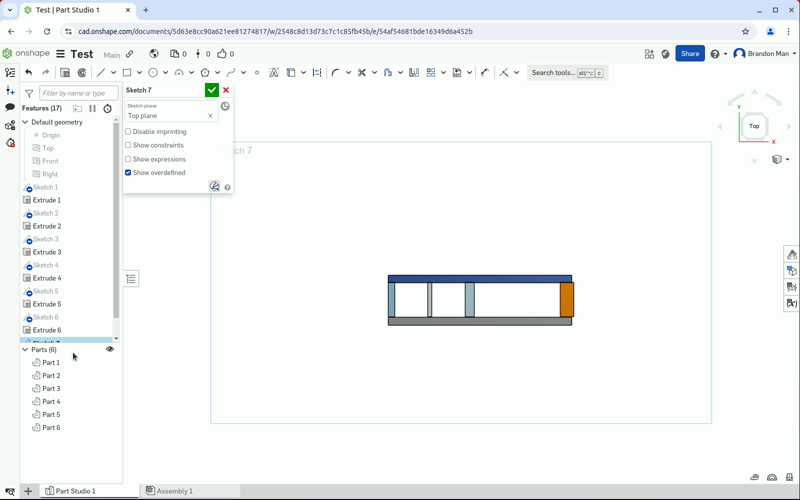
key(y)
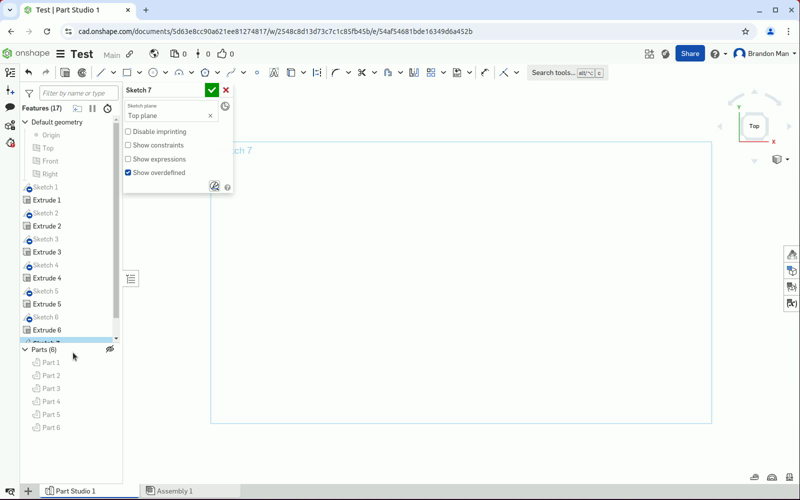
key(l)
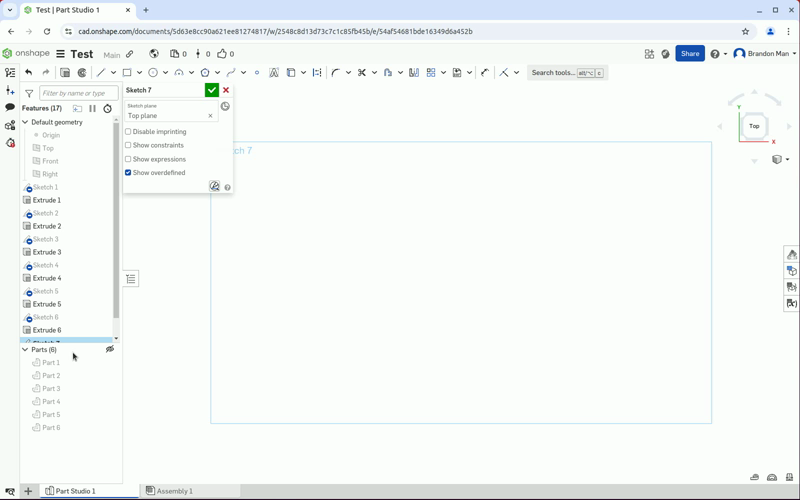
key_down(shift)
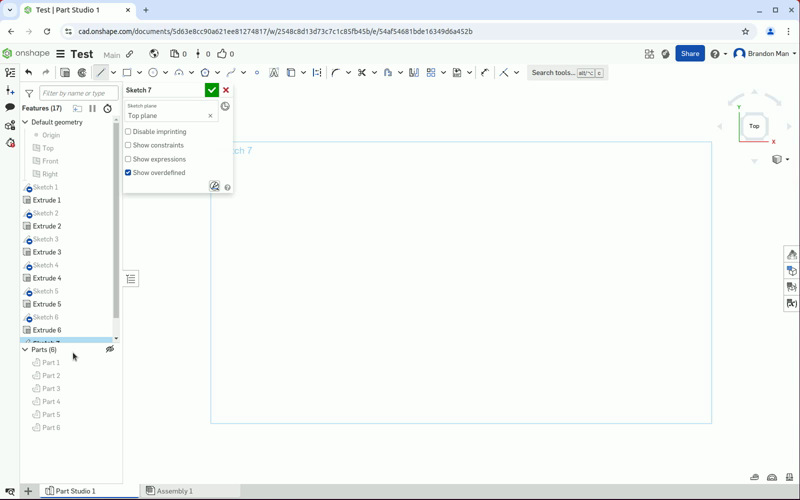
mouse_move(388, 324)
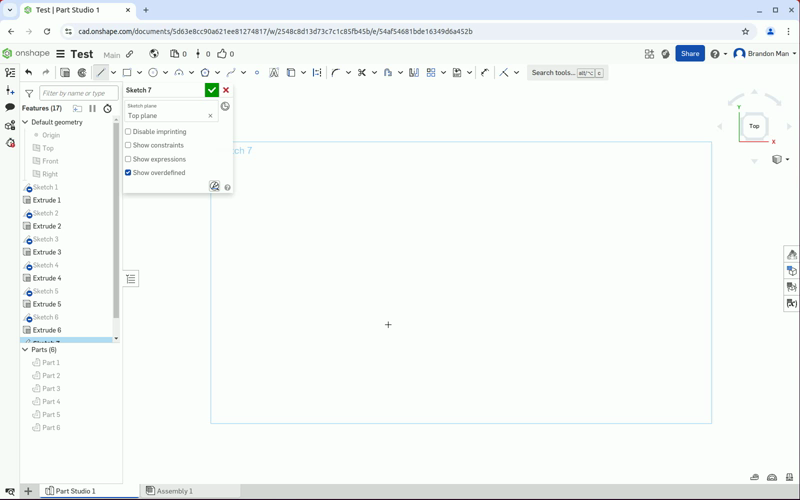
click(388, 324)
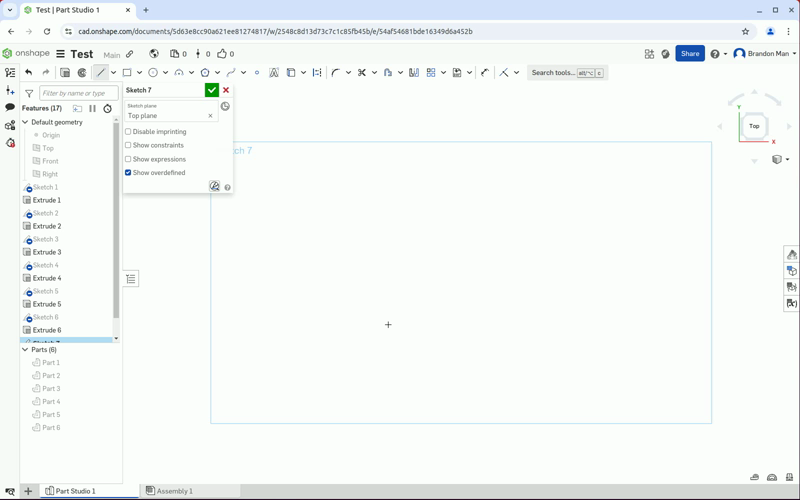
key_up(shift)
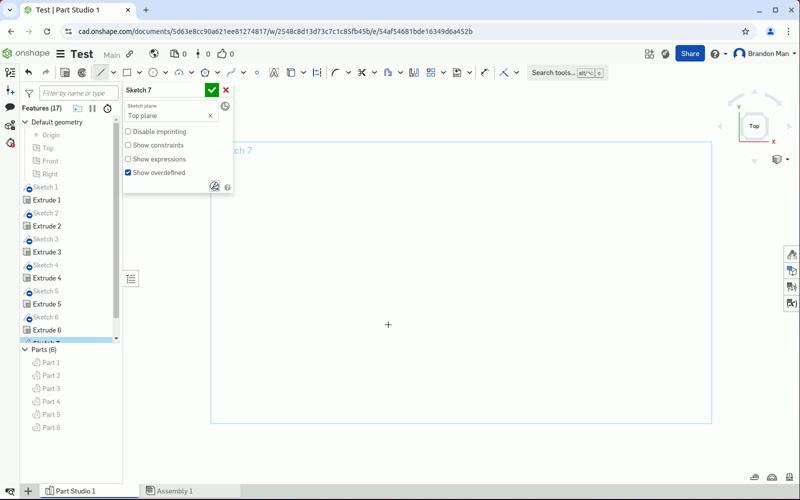
key_down(shift)
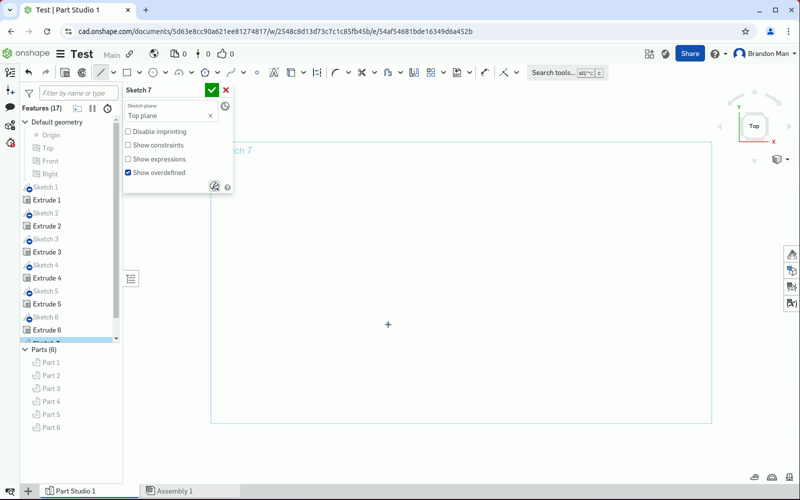
mouse_move(572, 324)
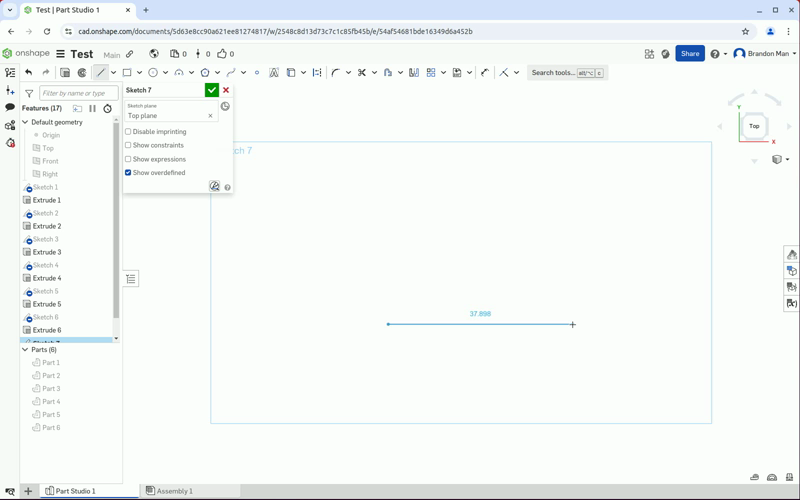
click(572, 324)
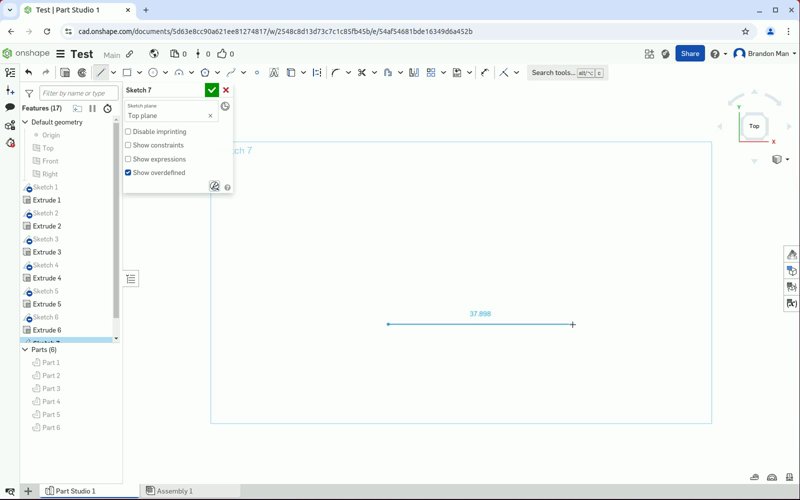
key_up(shift)
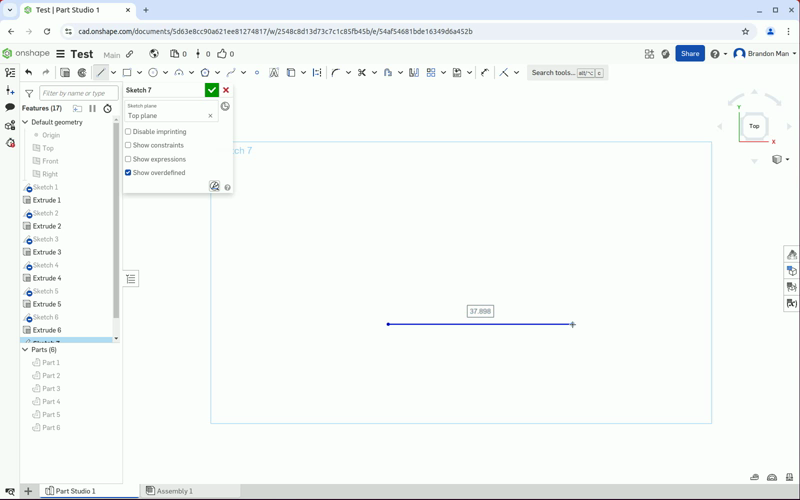
key_down(shift)
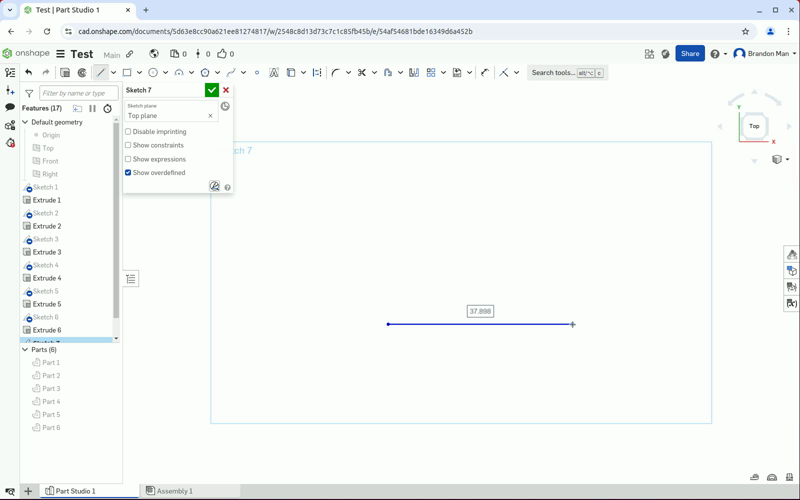
mouse_move(589, 324)
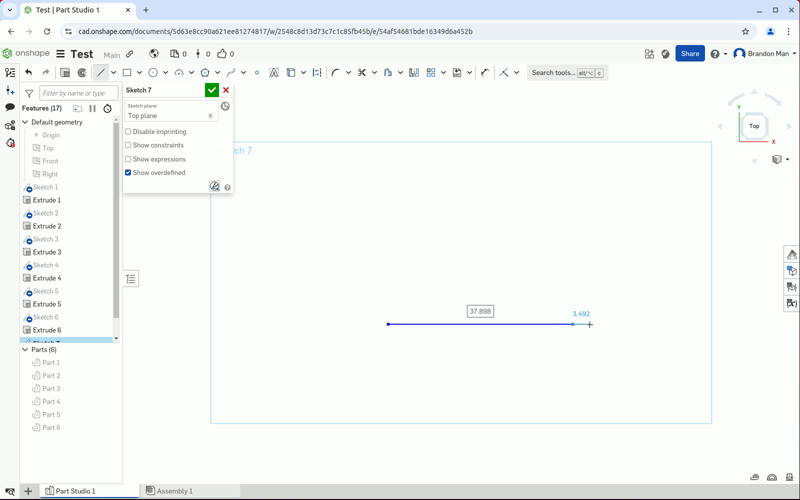
mouse_move(572, 275)
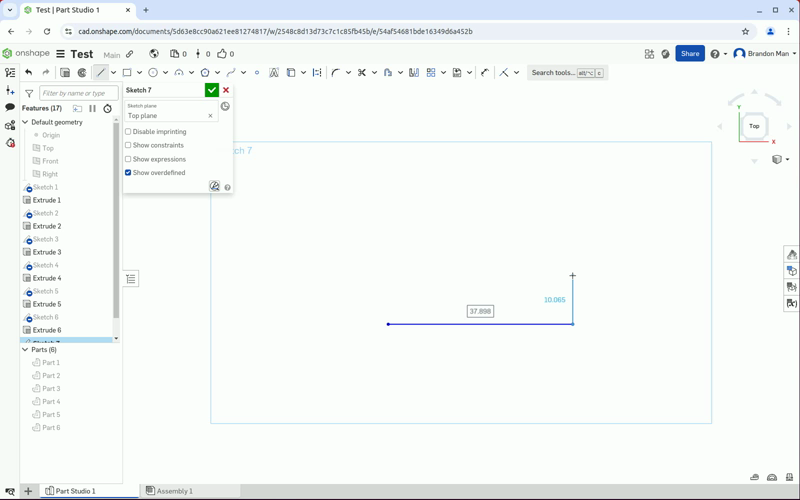
click(572, 275)
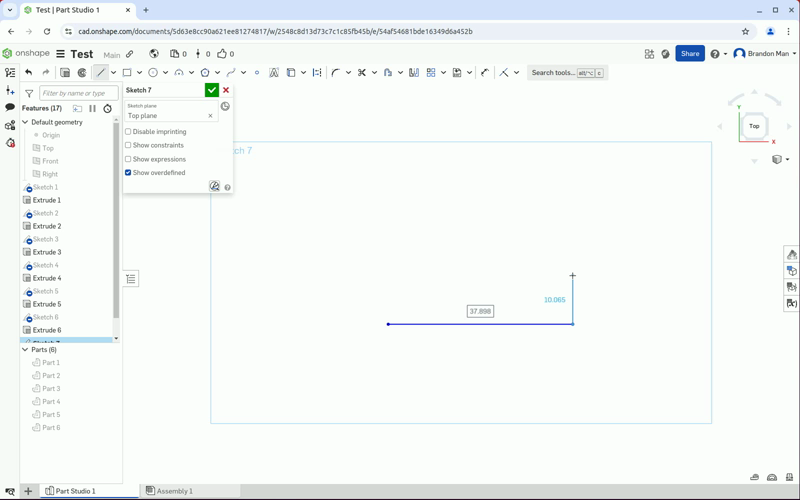
key_up(shift)
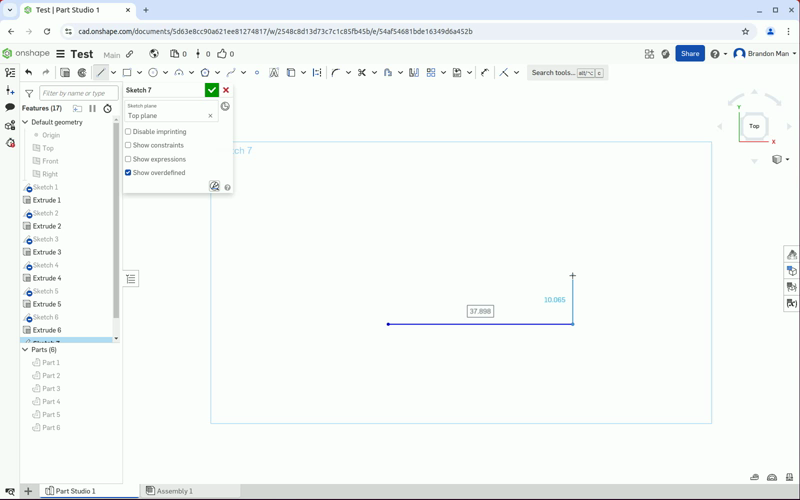
key_down(shift)
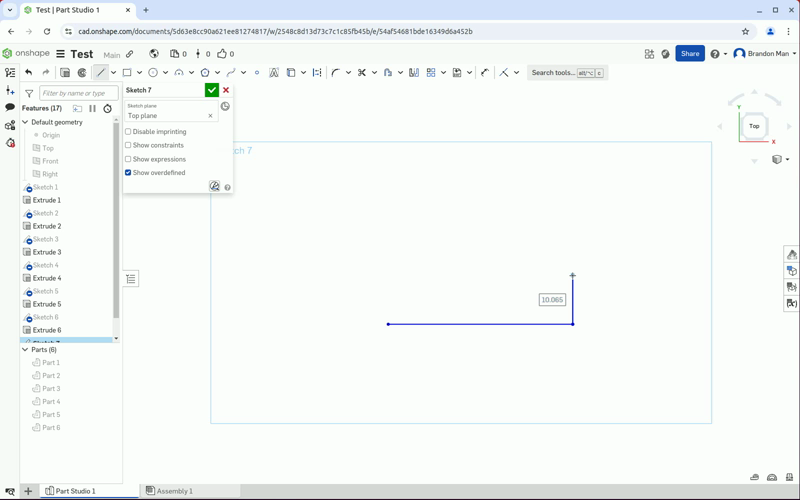
mouse_move(388, 275)
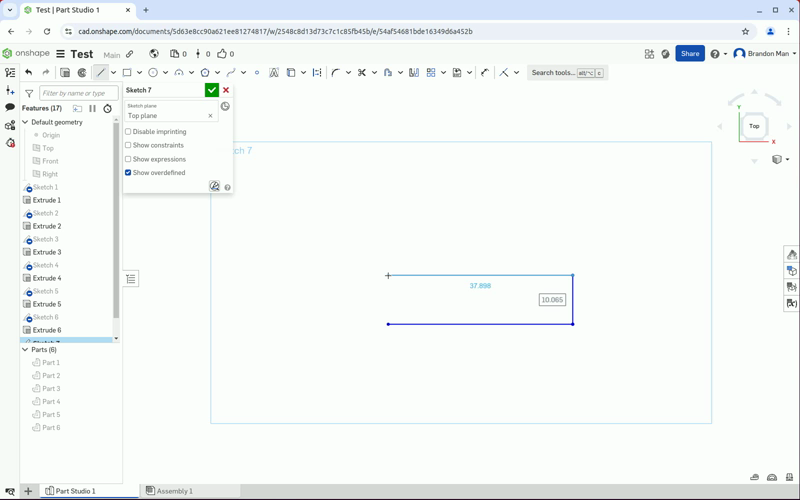
click(388, 275)
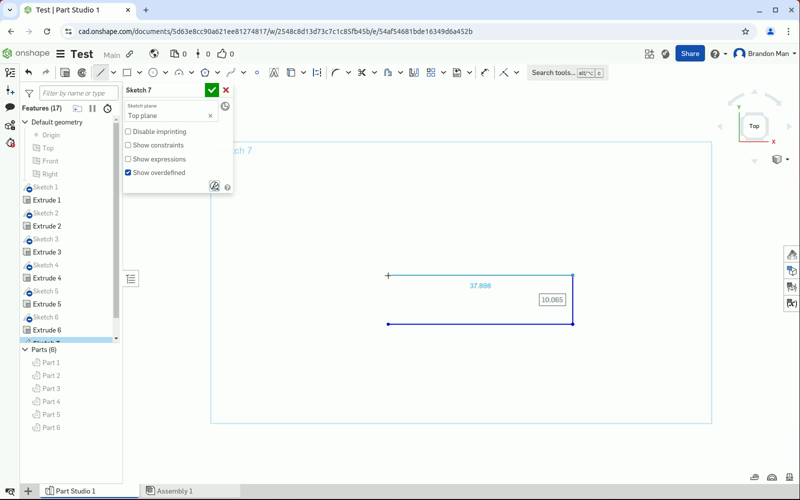
key_up(shift)
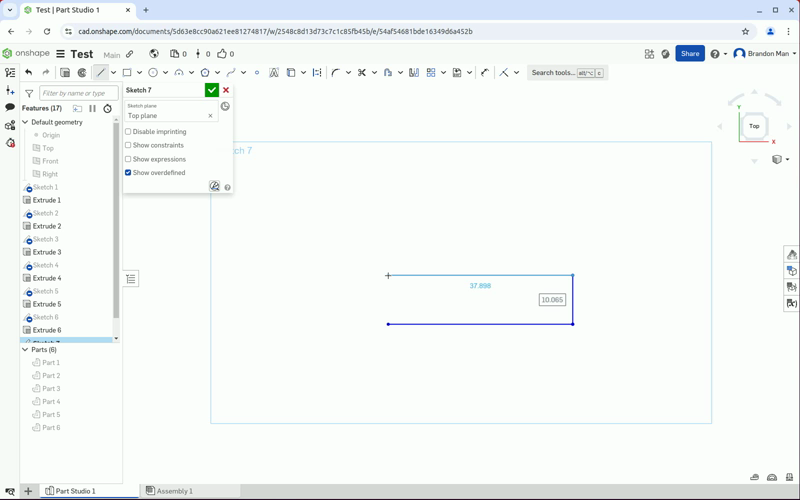
mouse_move(418, 275)
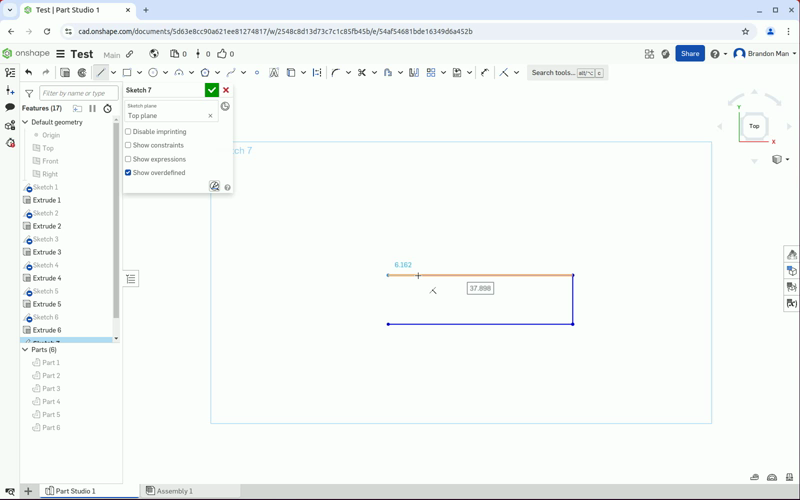
key_down(shift)
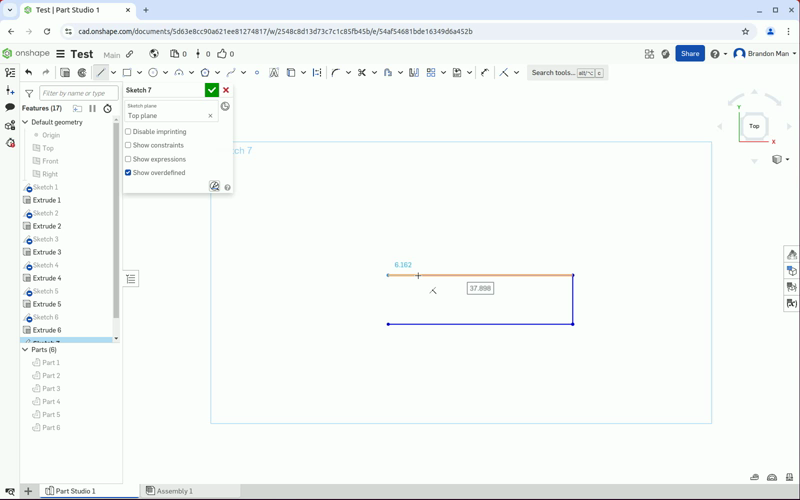
mouse_move(388, 324)
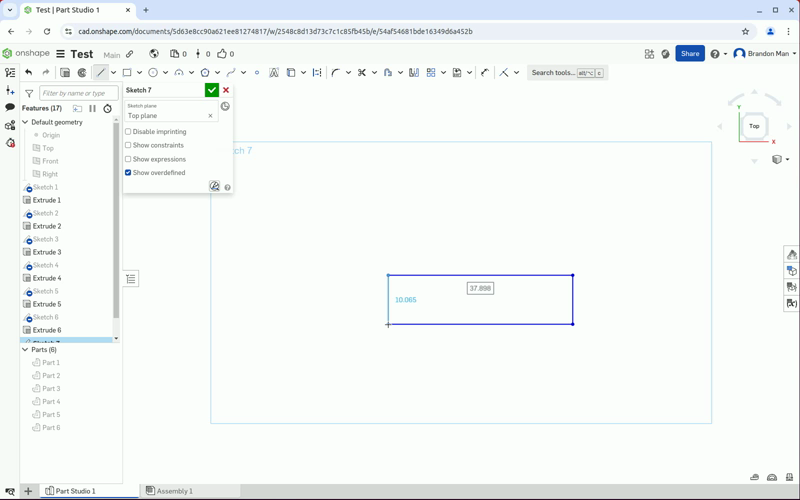
key_up(shift)
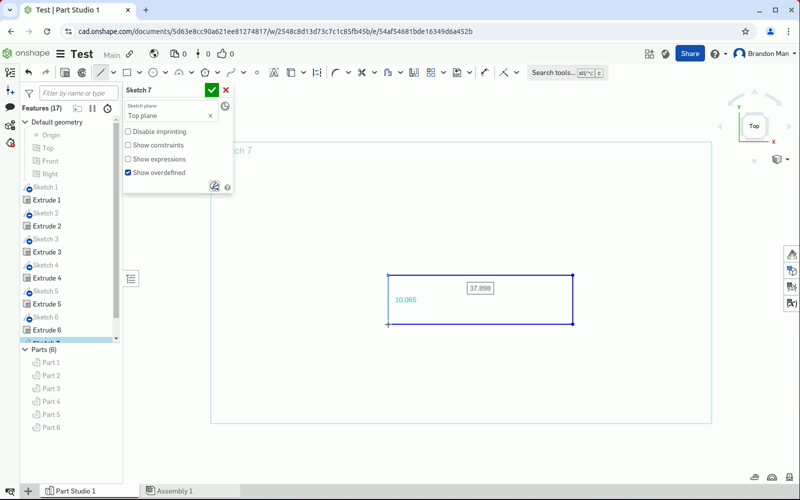
click(388, 324)
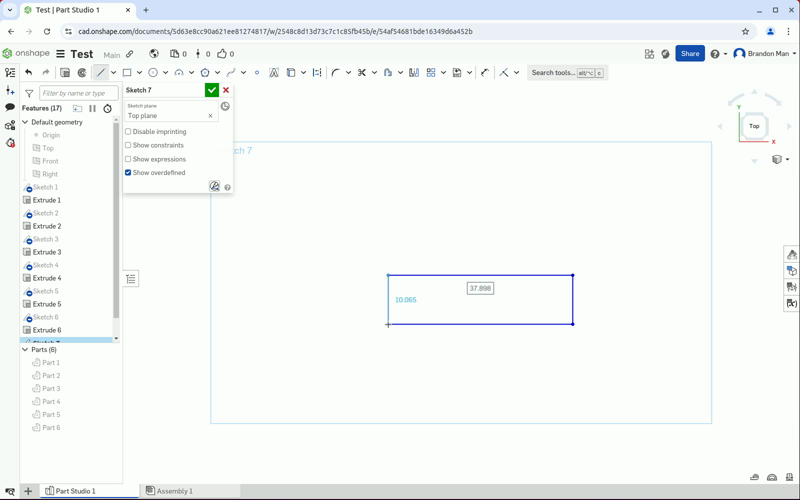
key(esc)
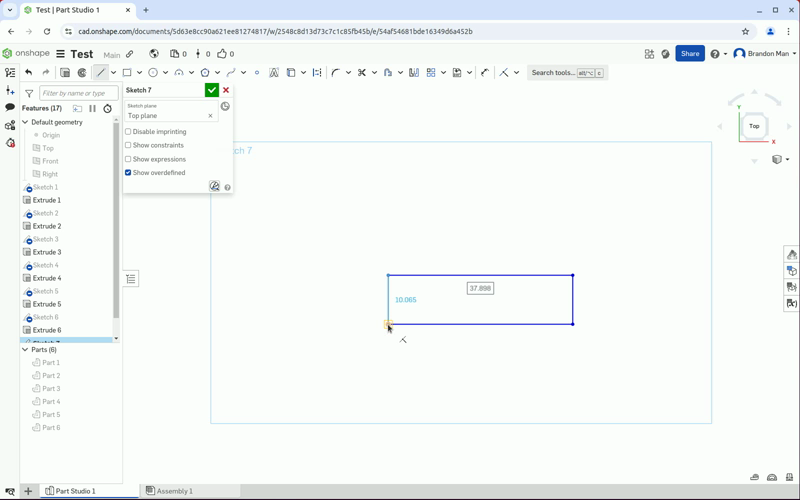
mouse_move(408, 284)
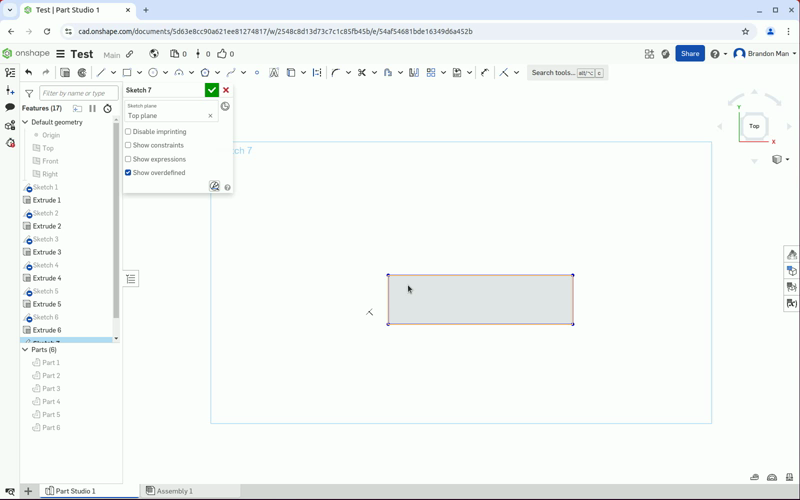
click(408, 284)
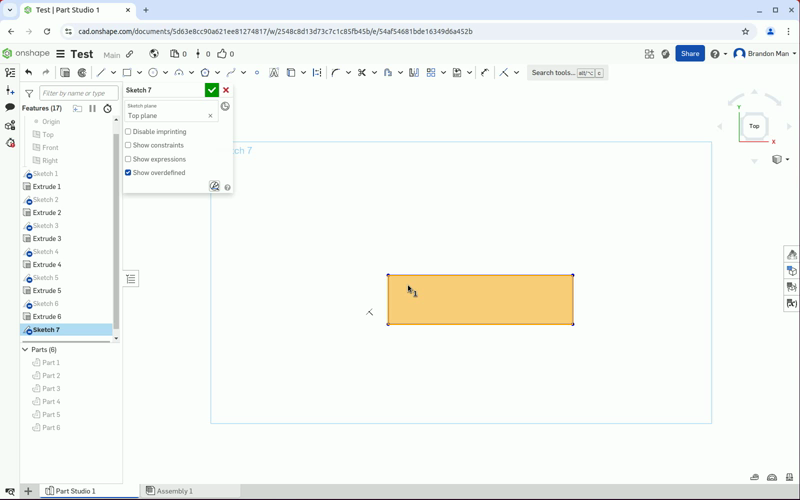
mouse_move(73, 352)
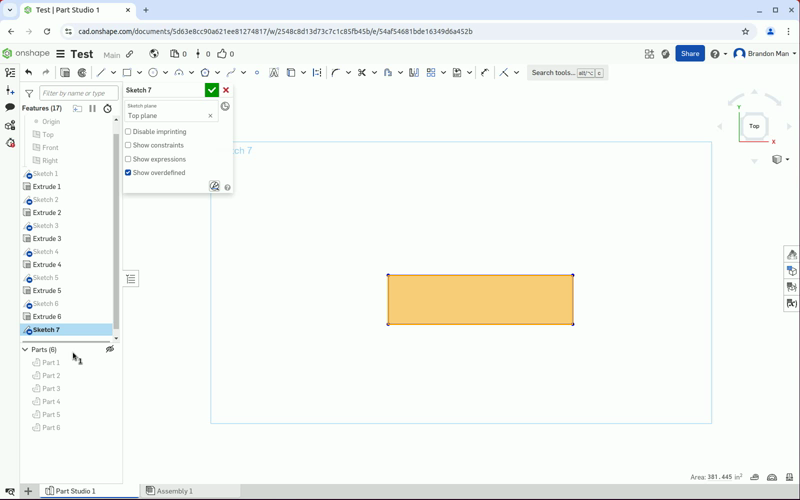
key(shift+y)
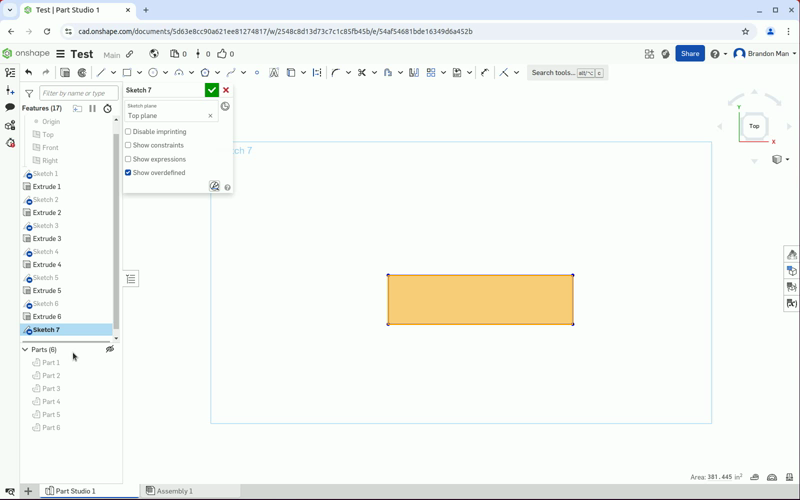
key(shift+e)
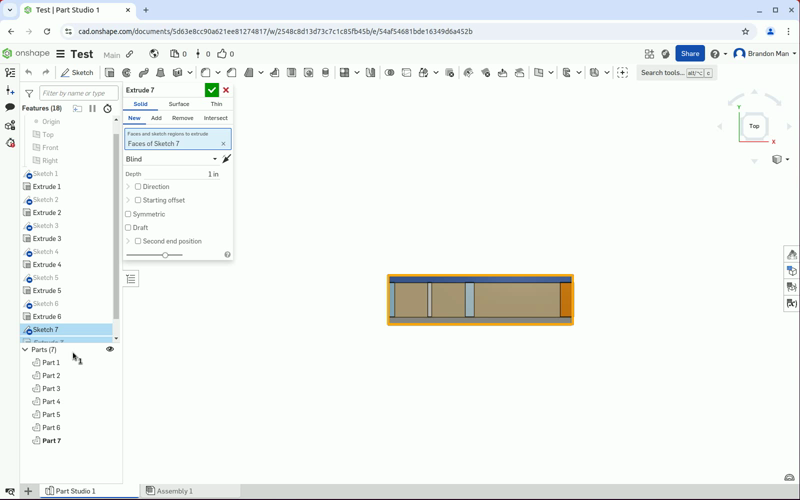
mouse_move(143, 106)
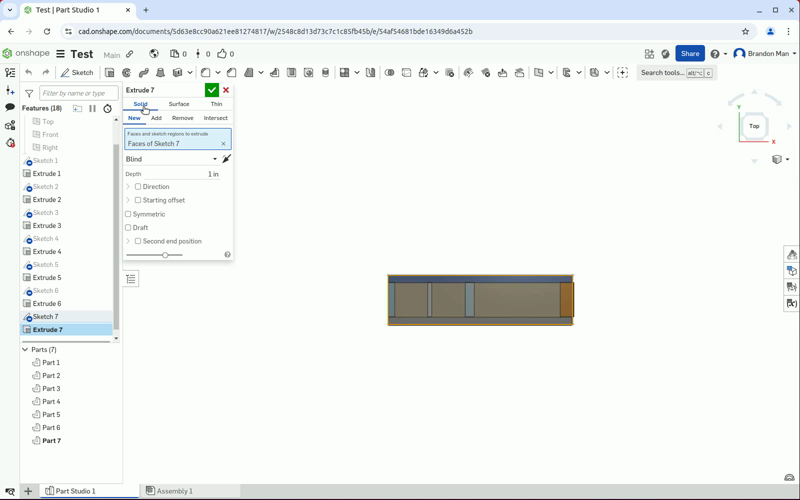
click(143, 106)
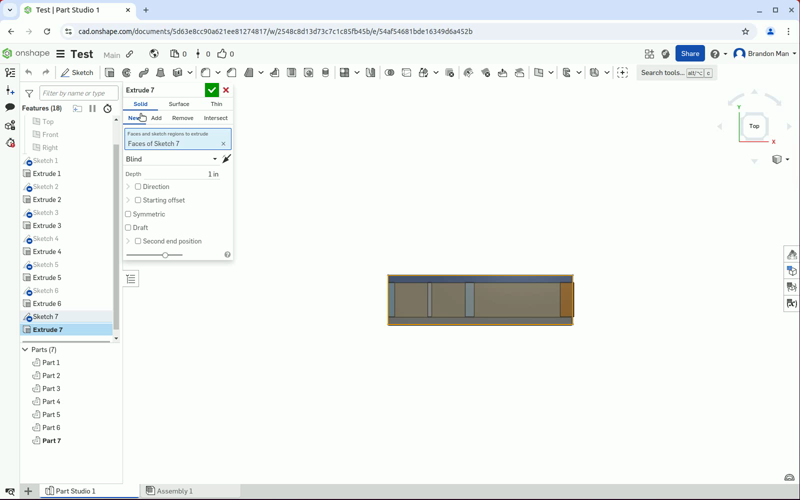
mouse_move(137, 120)
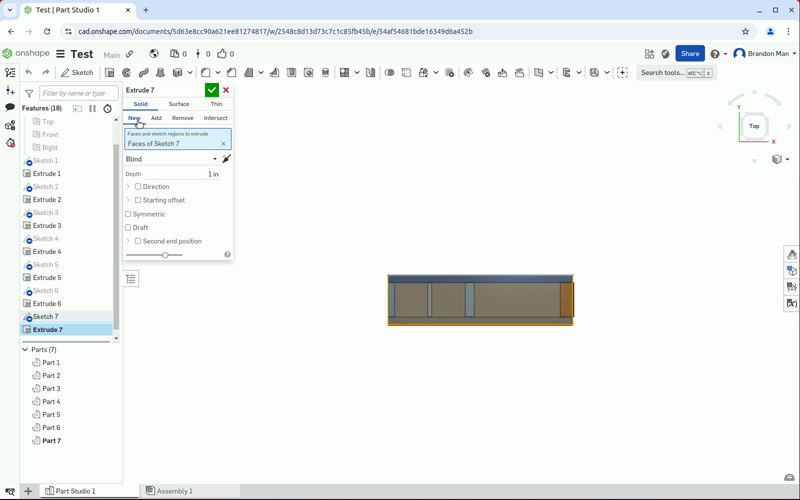
click(137, 120)
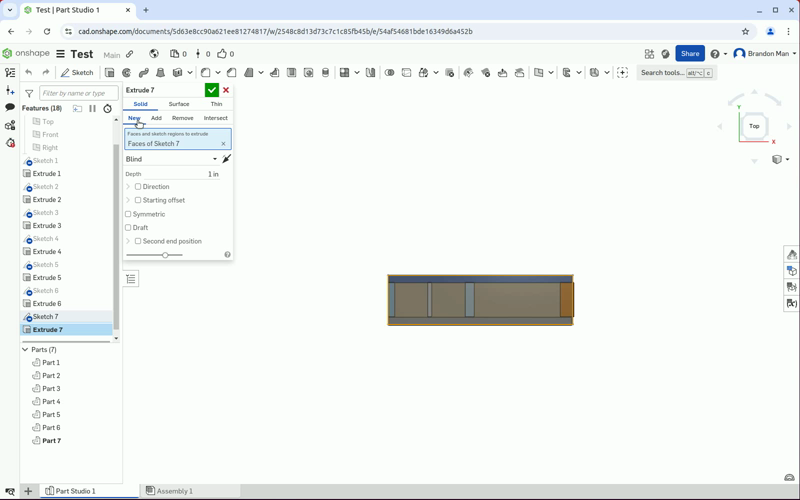
key(tab, 4)
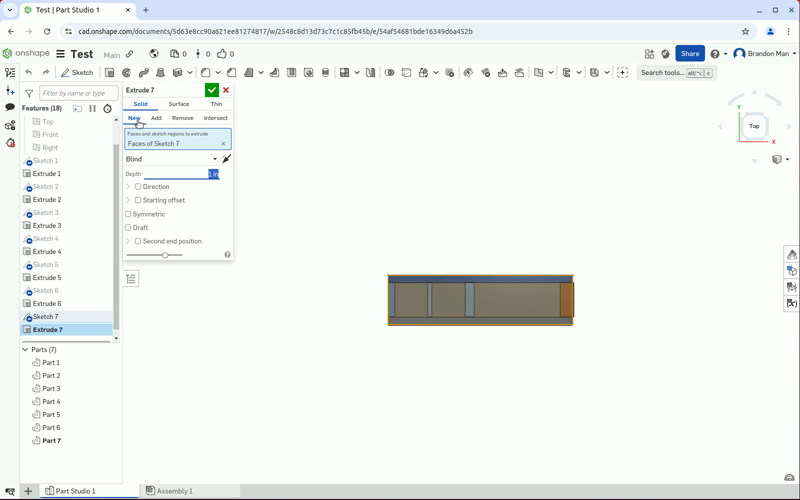
text(0.241)
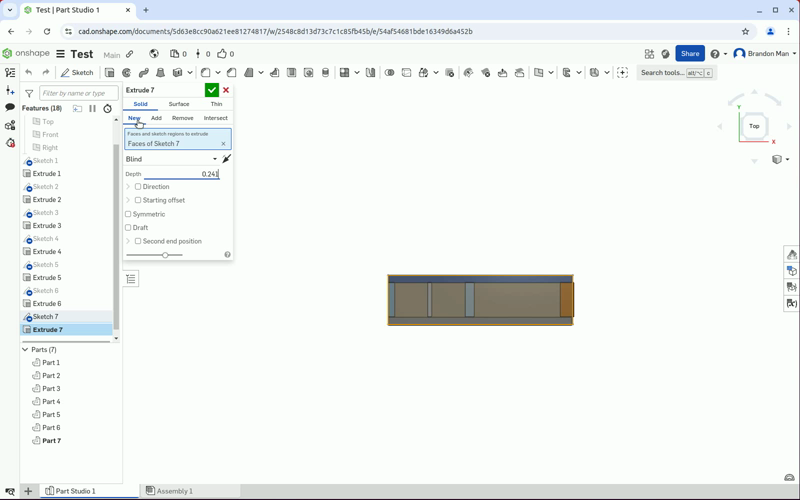
key(enter)
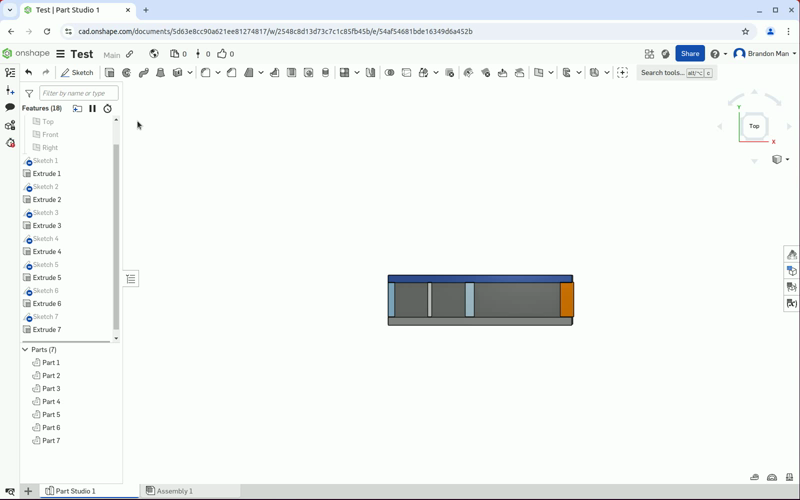
key(shift+h)
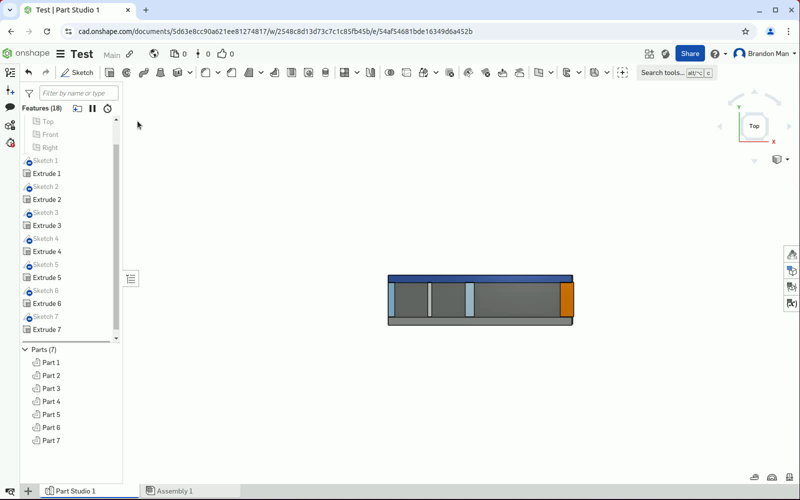
key(shift+h)
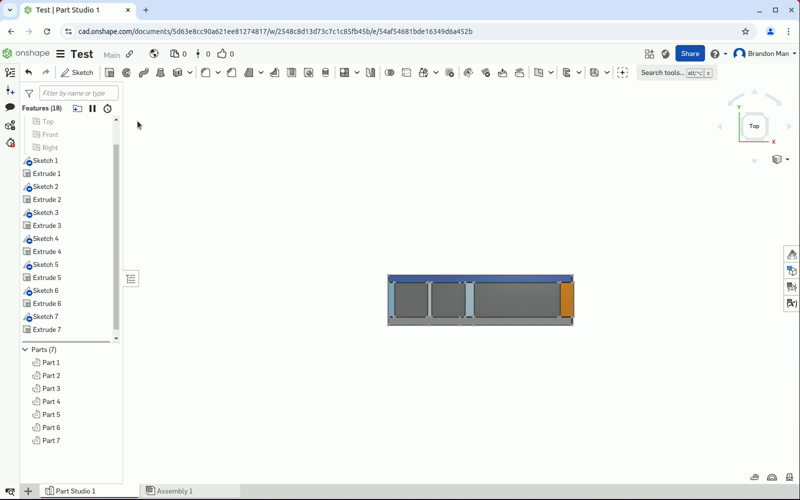
key(shift+7)
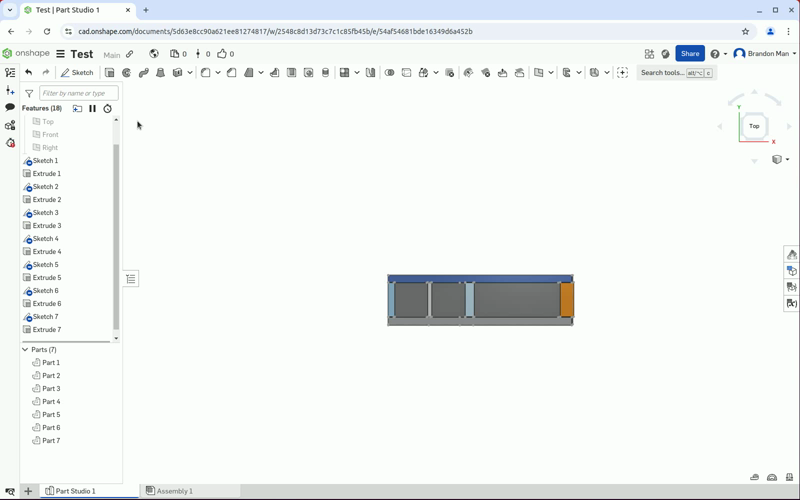
key(up, 3)
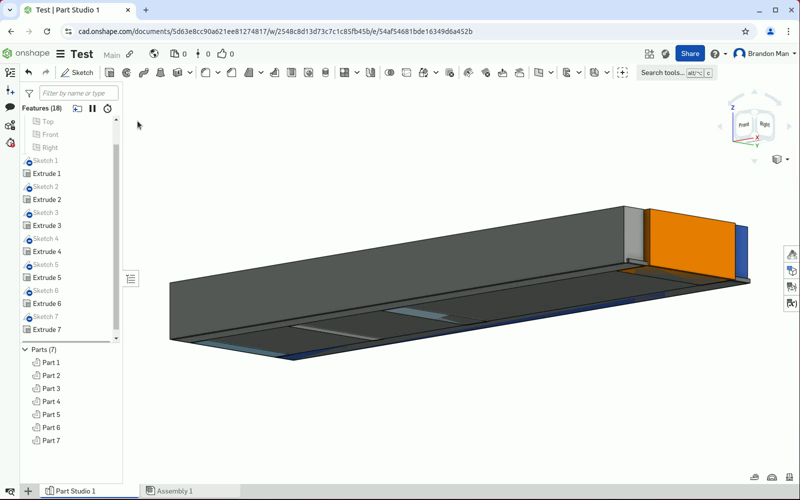
key(left, 3)
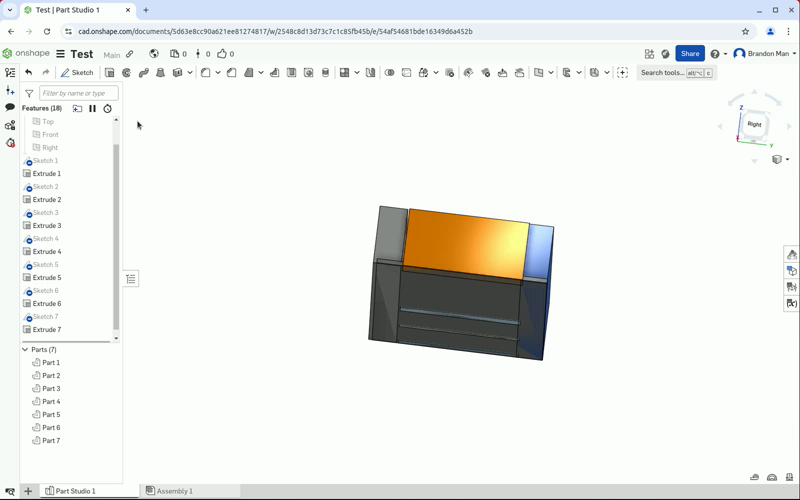
key(right, 3)
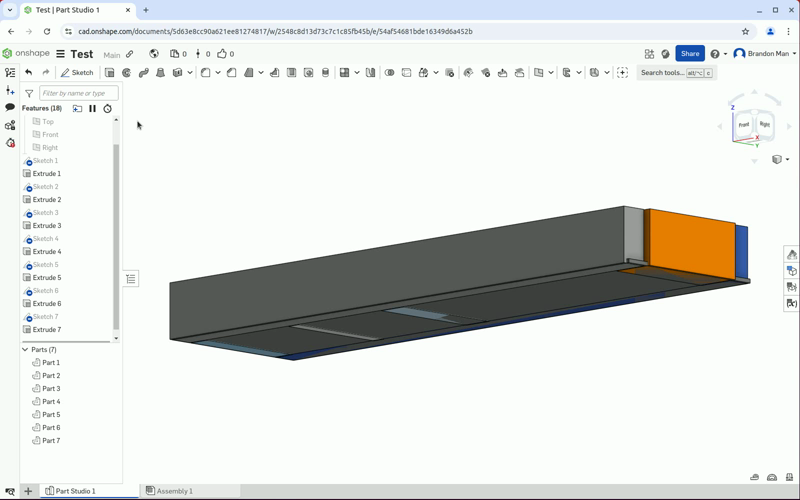
key(down, 3)
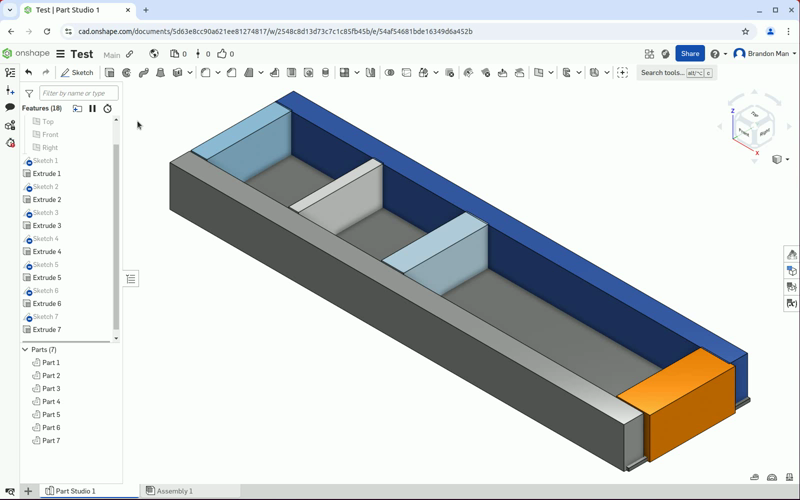
mouse_move(69, 163)
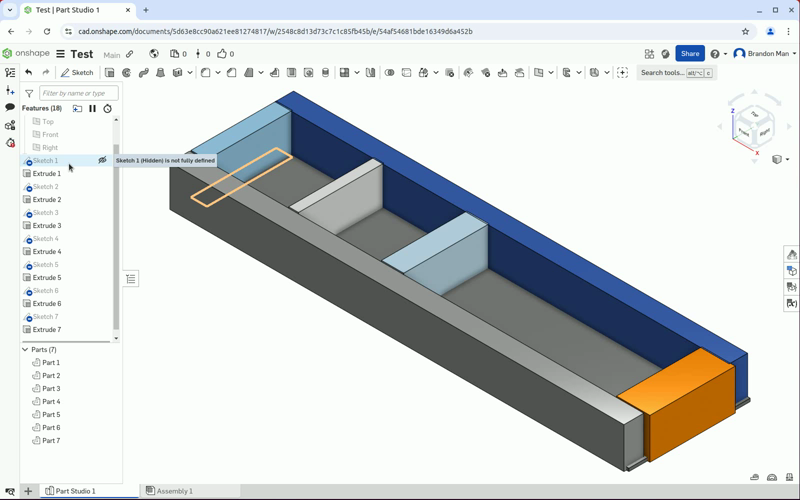
click(69, 163)